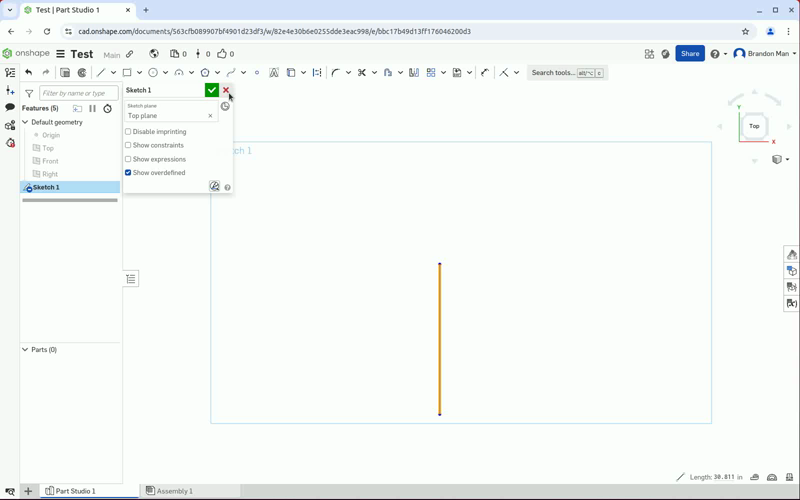
key(shift+h)
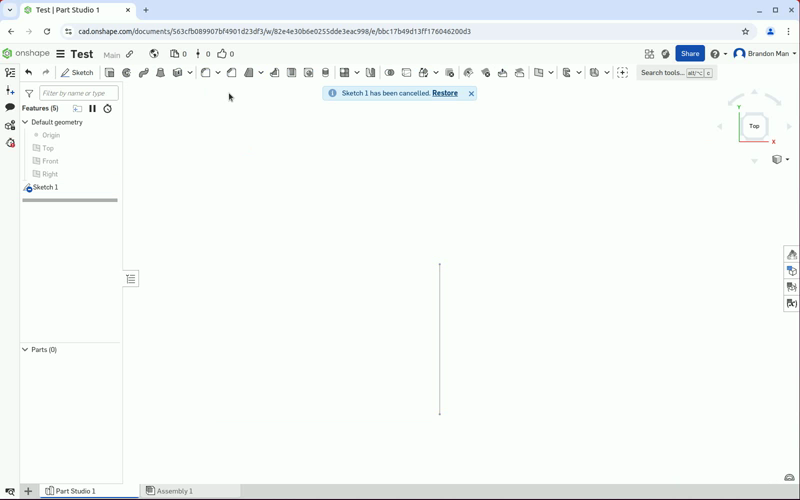
key(shift+s)
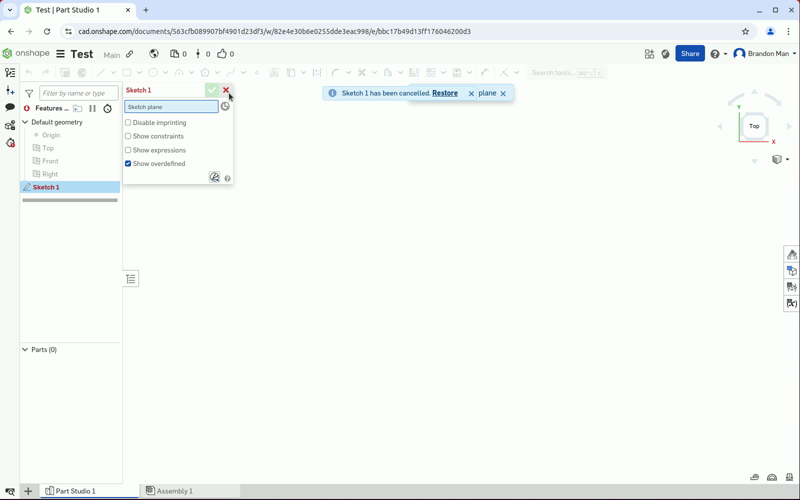
mouse_move(73, 150)
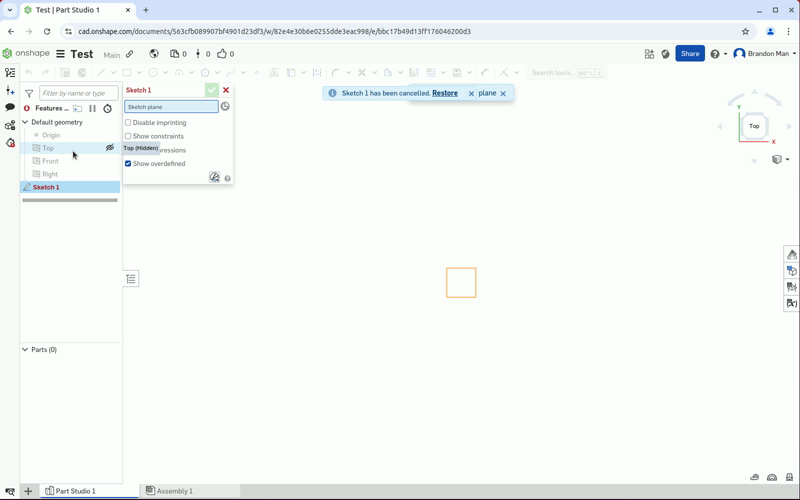
click(73, 150)
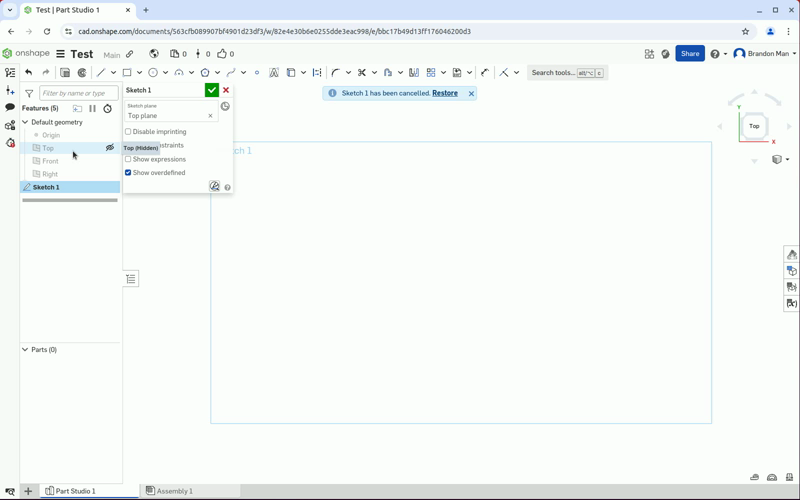
mouse_move(73, 352)
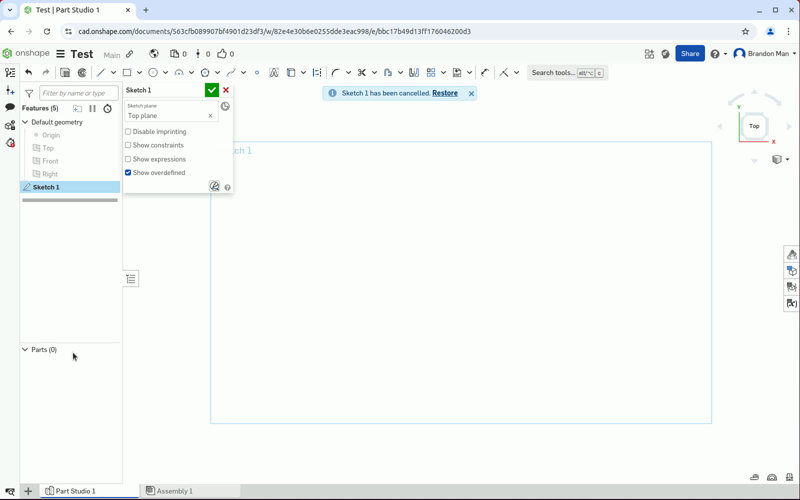
key(y)
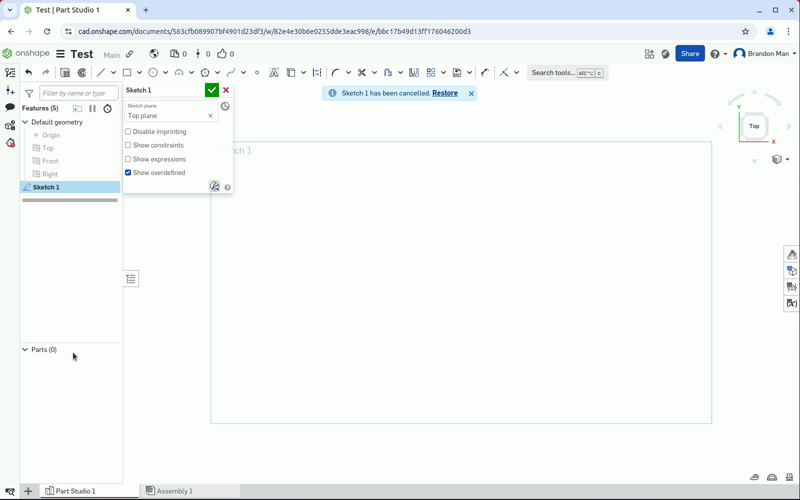
key(l)
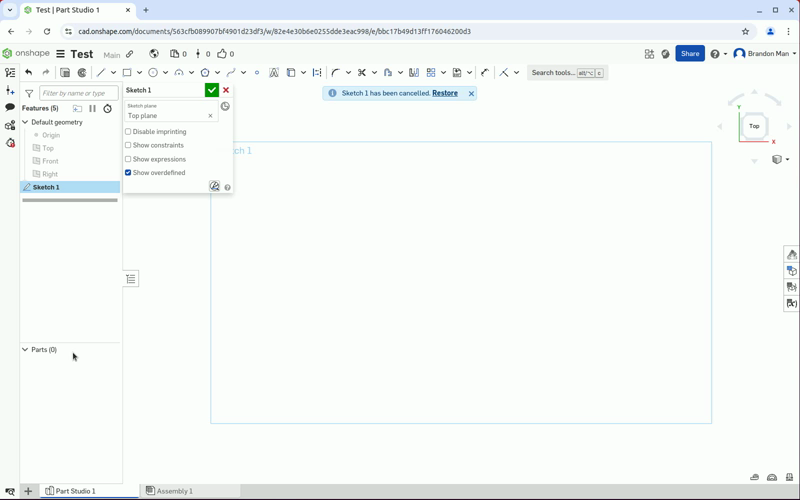
key_down(shift)
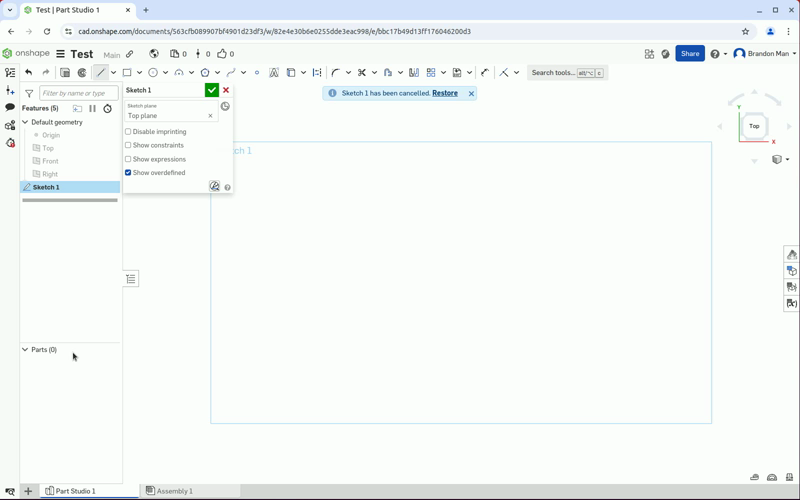
mouse_move(472, 282)
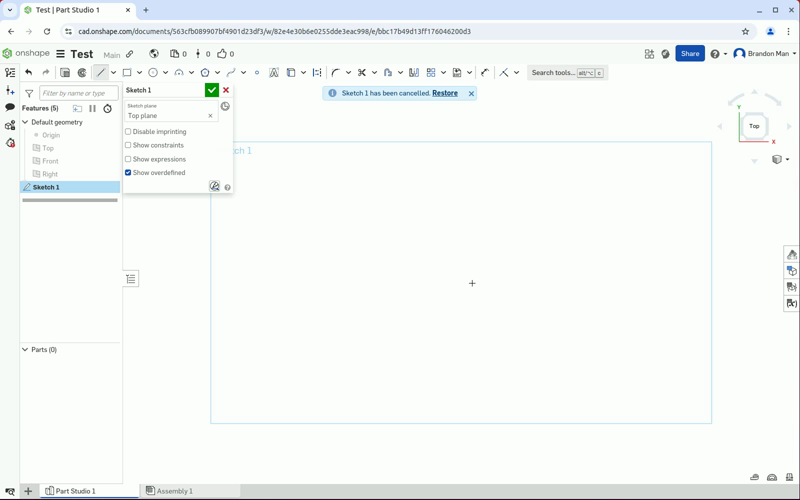
click(472, 282)
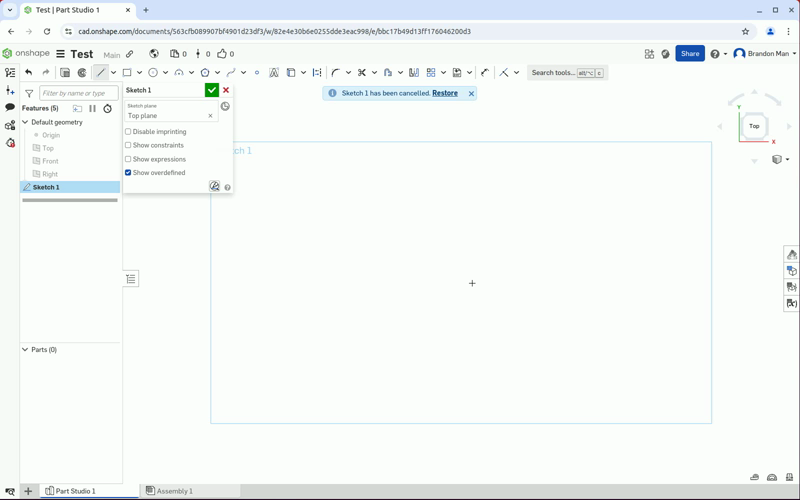
key_up(shift)
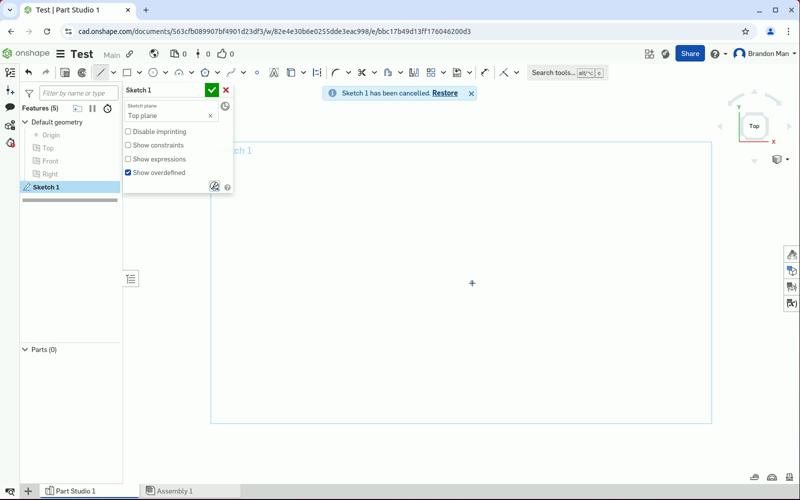
key_down(shift)
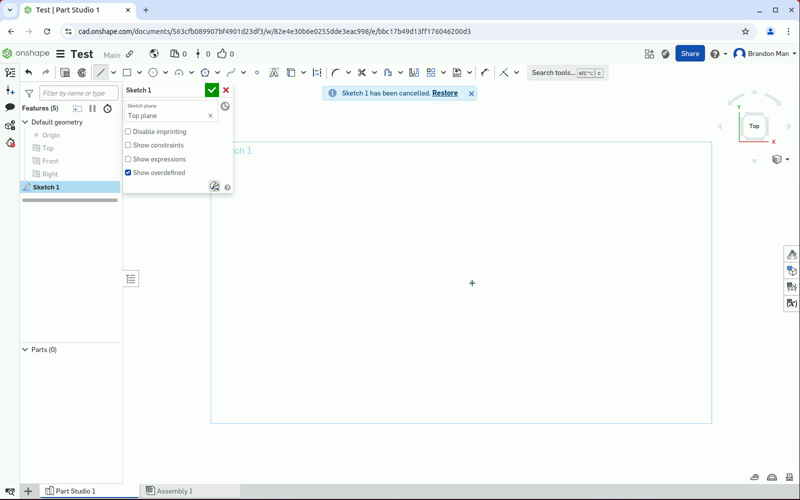
mouse_move(502, 282)
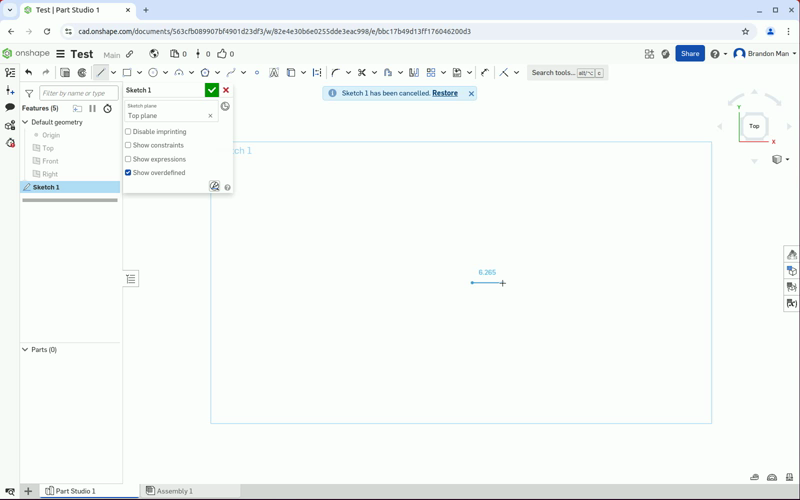
mouse_move(500, 282)
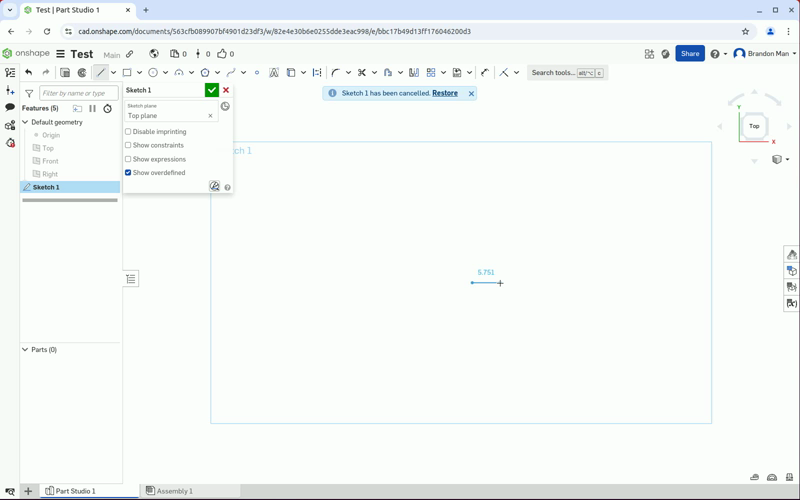
click(500, 282)
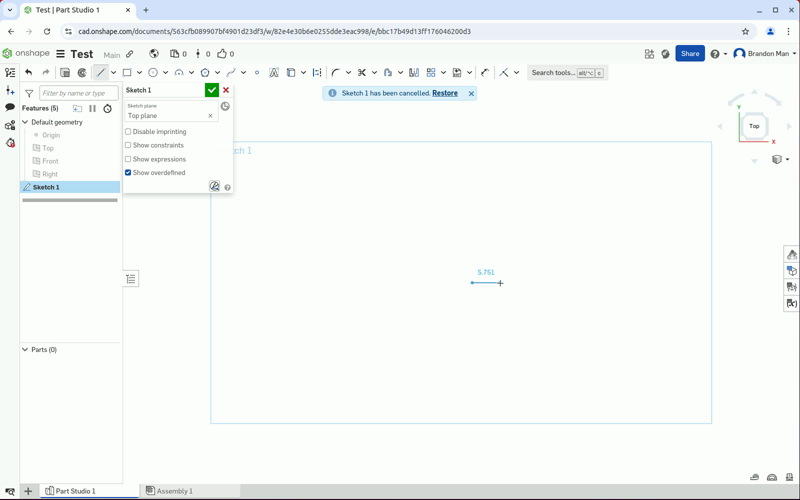
key_up(shift)
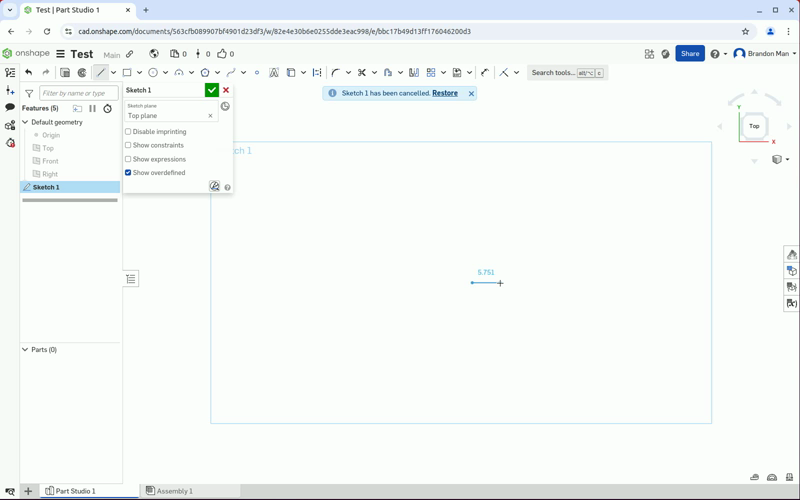
key(esc)
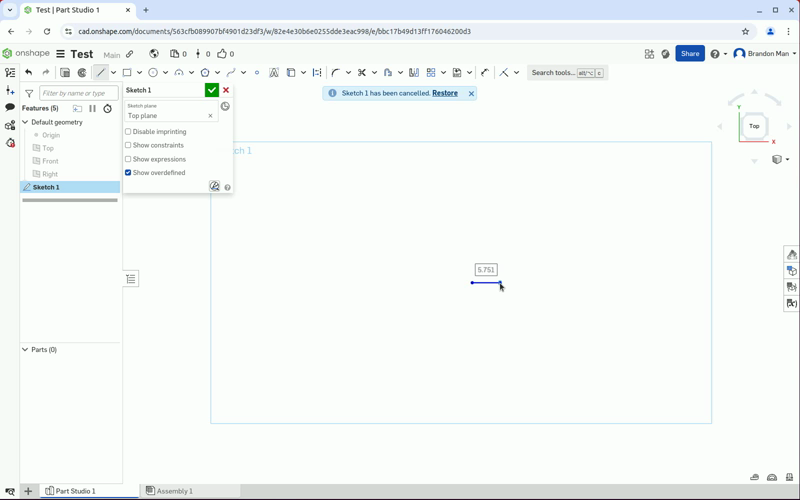
key(a)
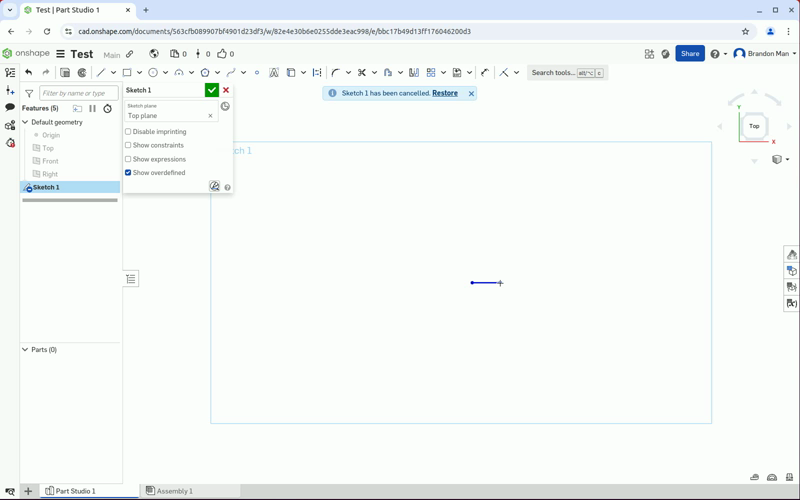
mouse_move(500, 282)
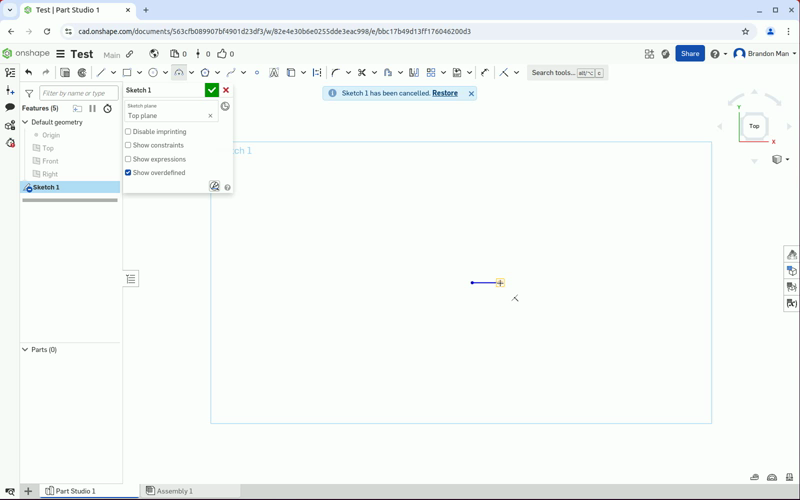
click(500, 282)
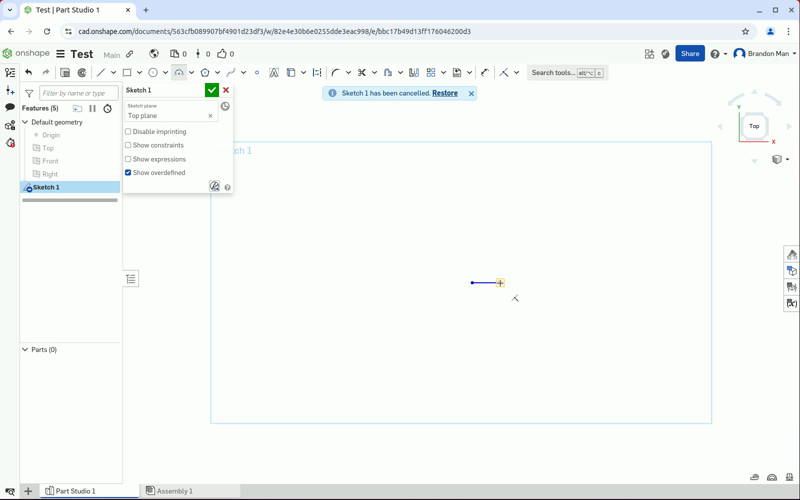
key_down(shift)
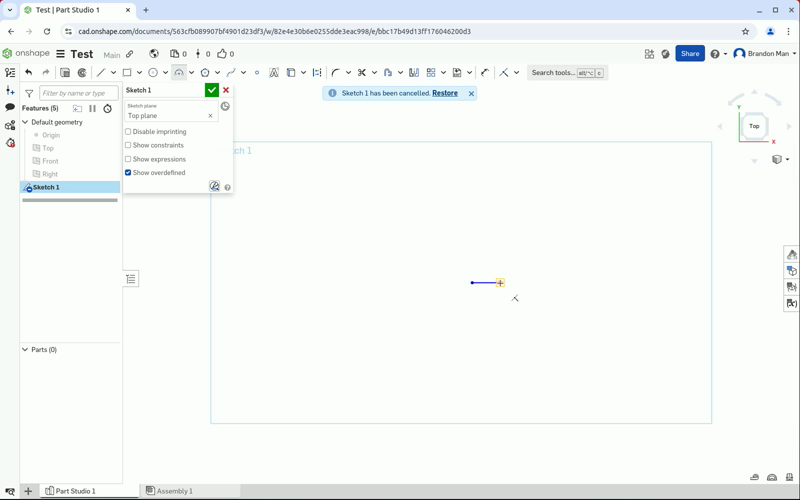
mouse_move(500, 230)
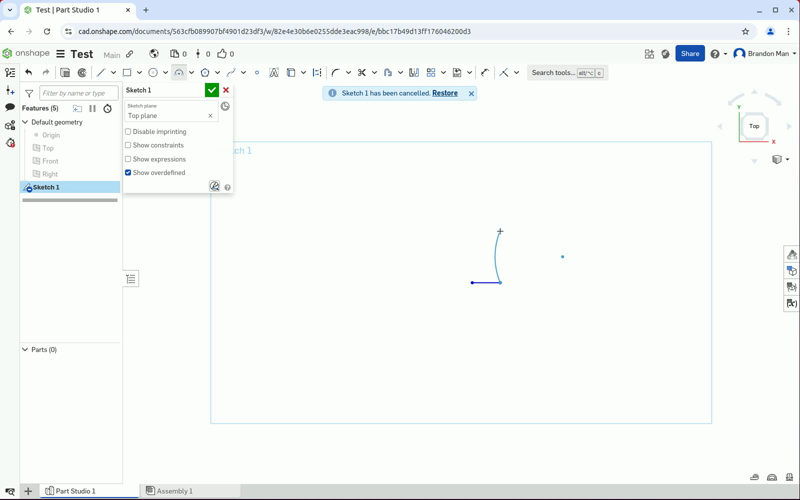
click(500, 230)
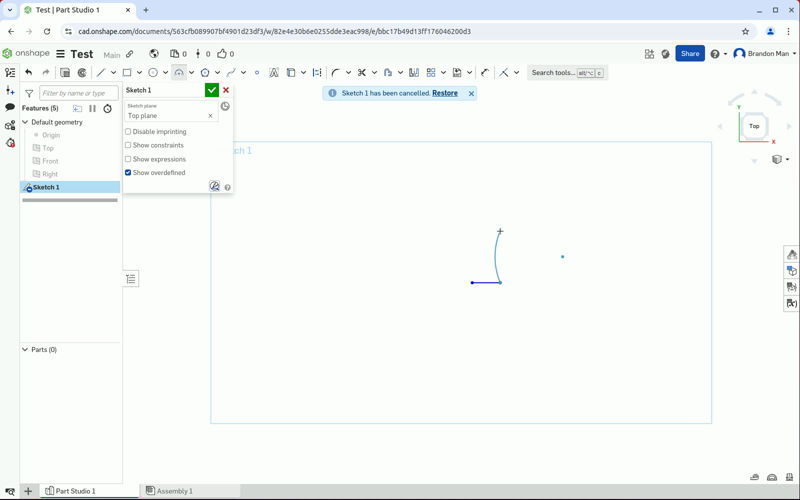
mouse_move(495, 256)
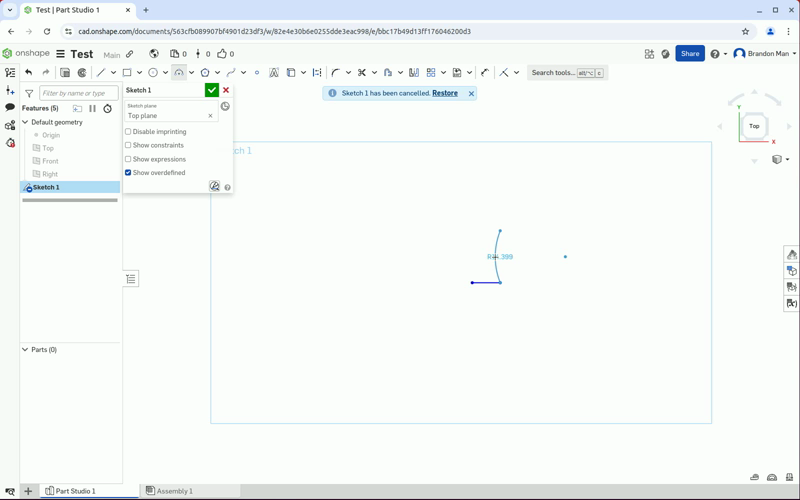
click(495, 256)
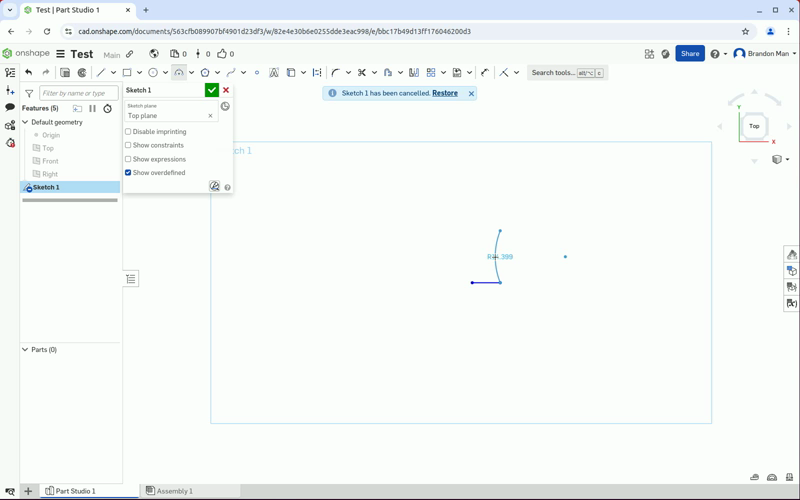
key_up(shift)
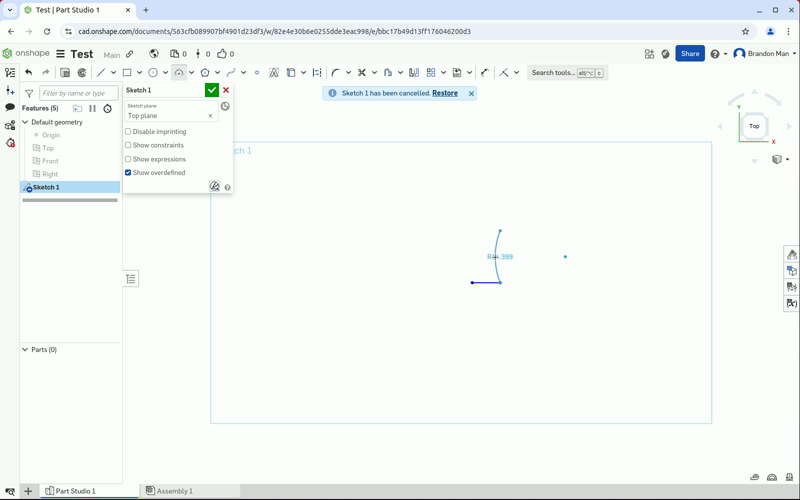
key(esc)
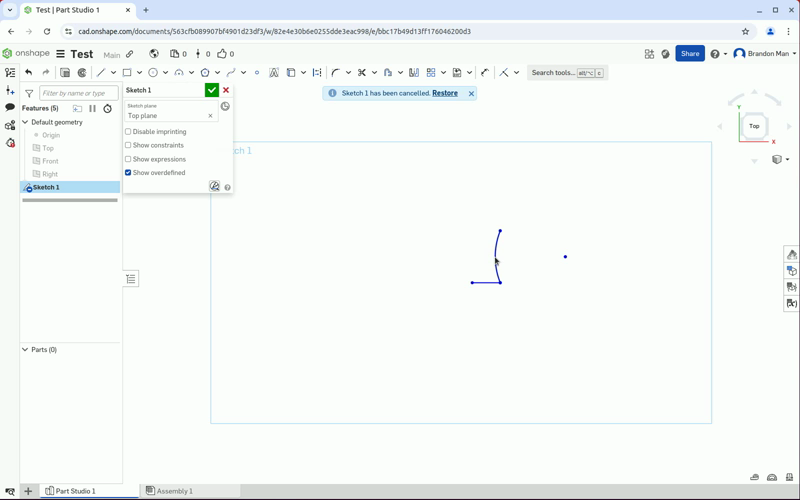
key(l)
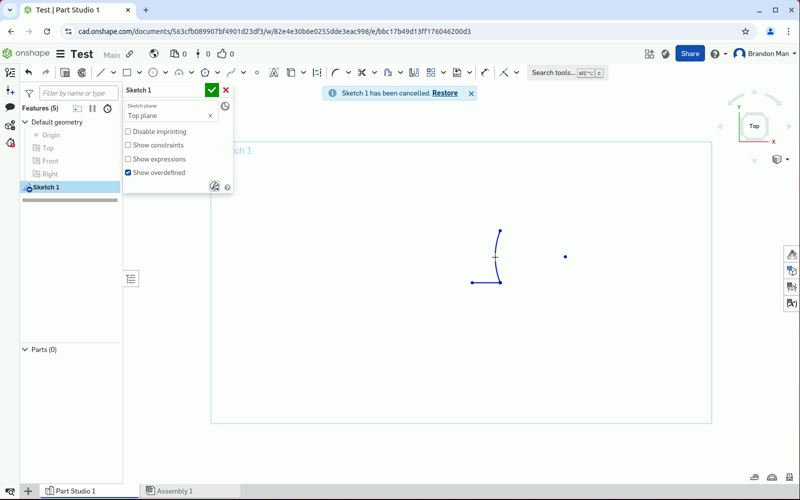
mouse_move(500, 230)
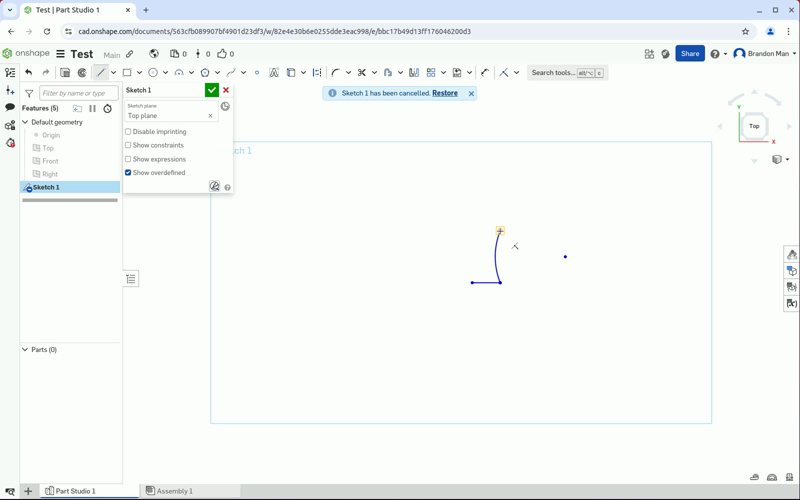
click(500, 230)
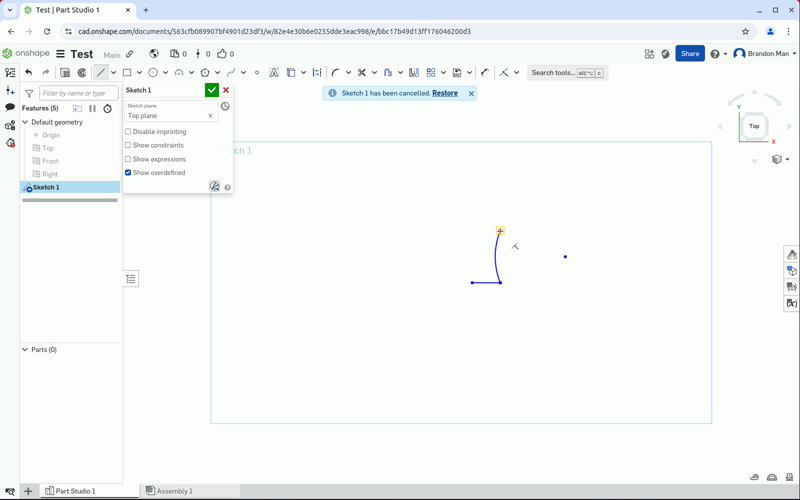
key_down(shift)
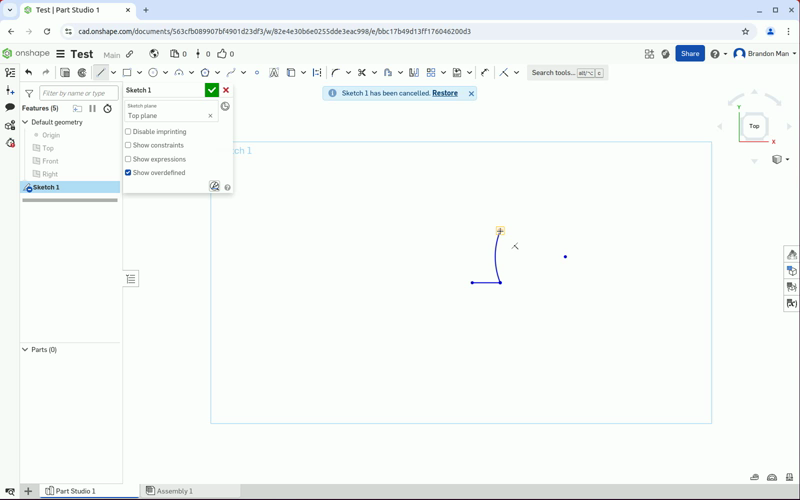
mouse_move(530, 230)
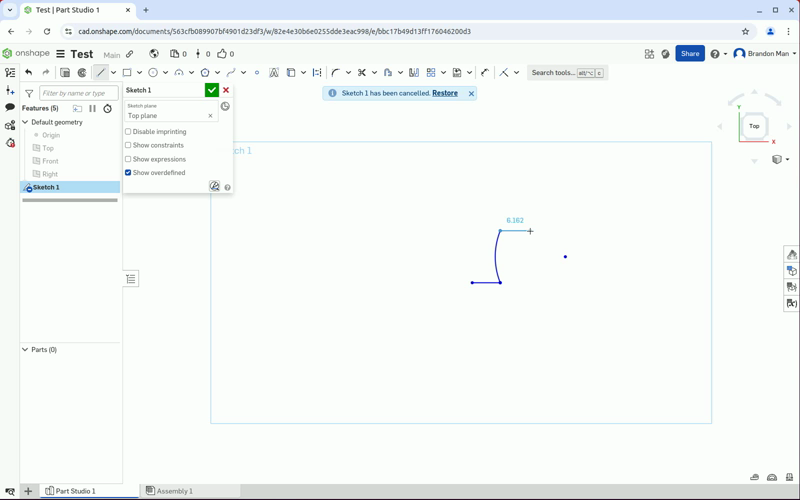
mouse_move(472, 230)
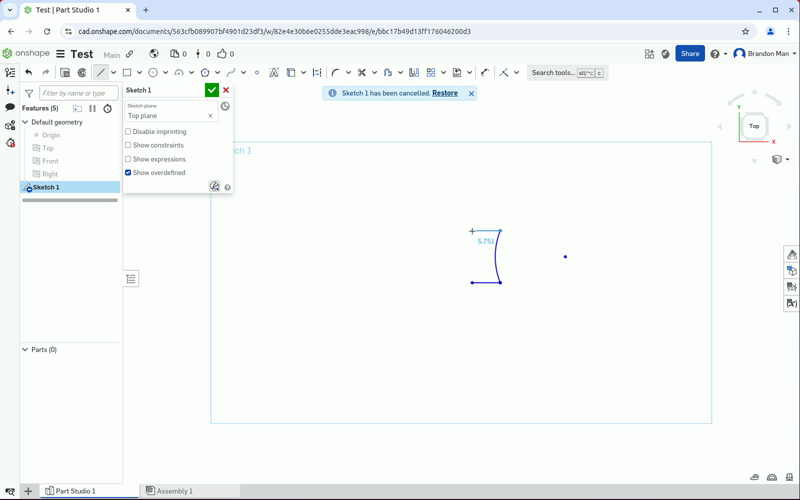
click(472, 230)
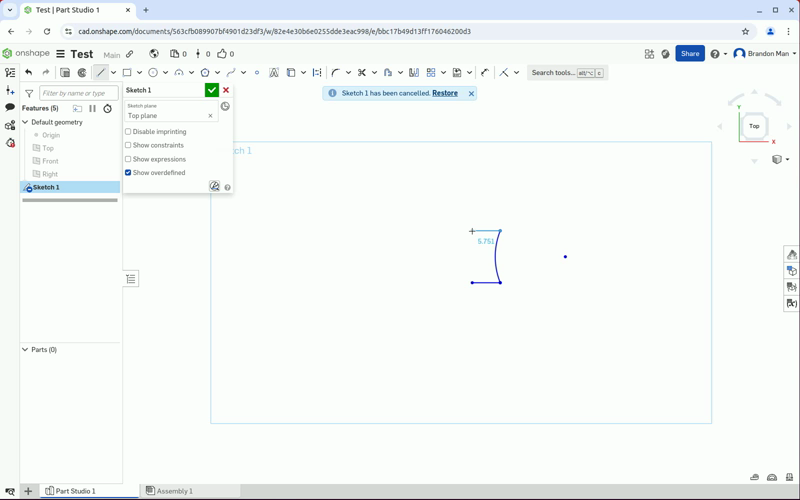
key_up(shift)
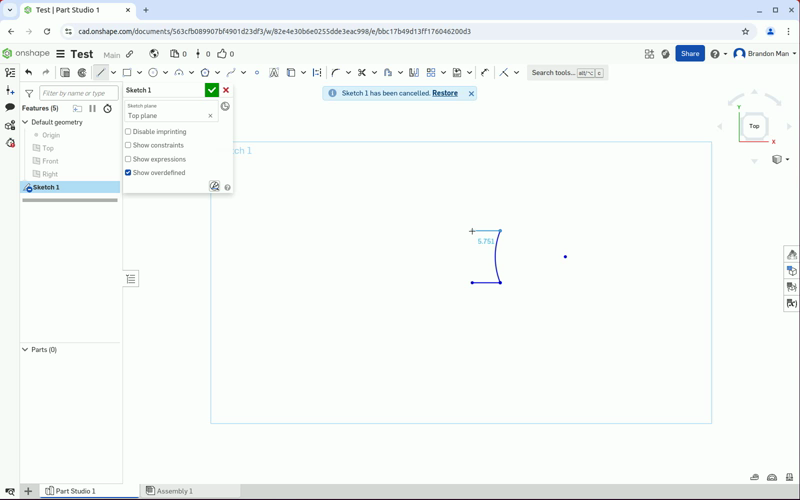
key(esc)
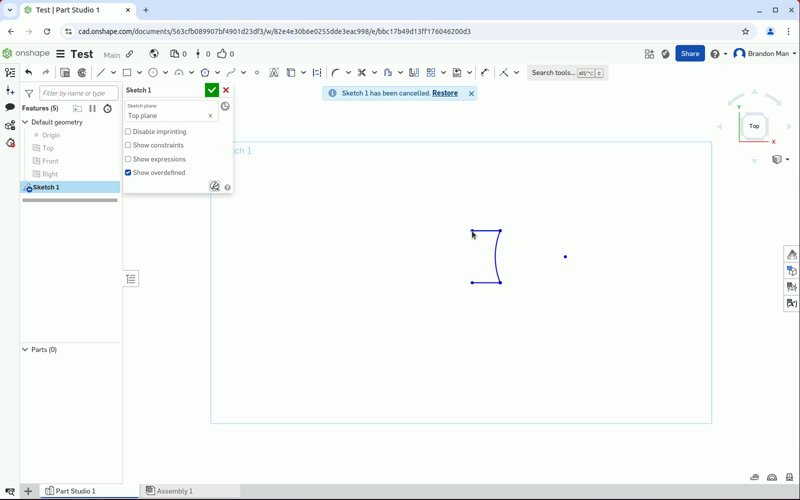
key(a)
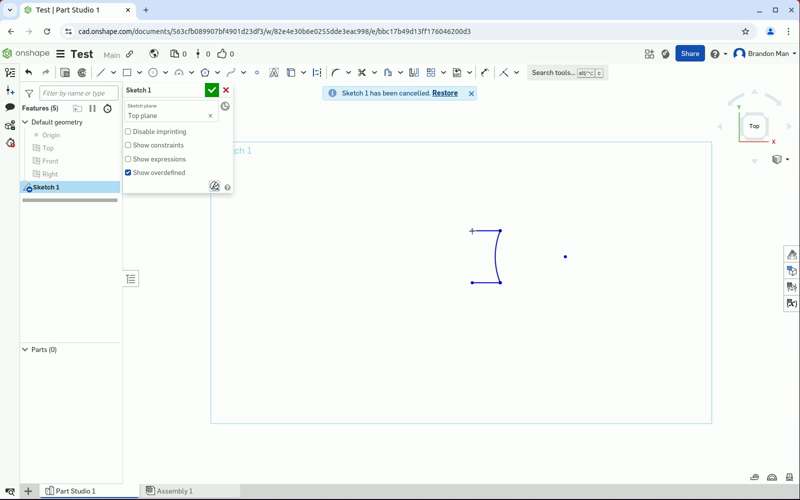
mouse_move(472, 230)
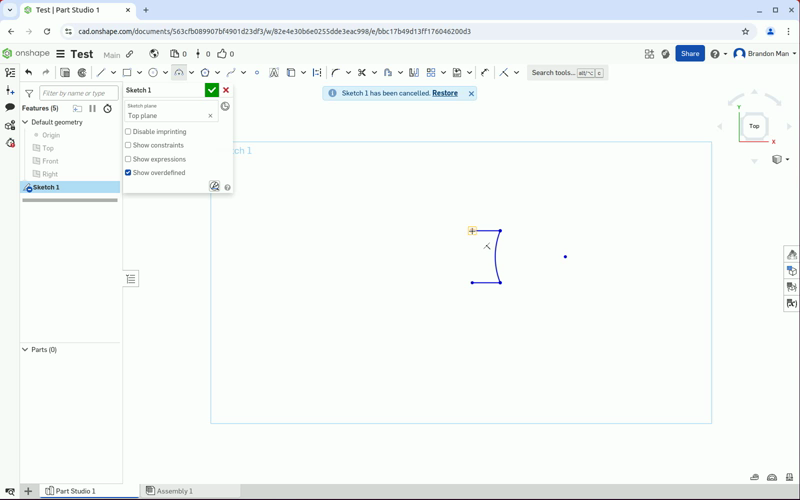
click(472, 230)
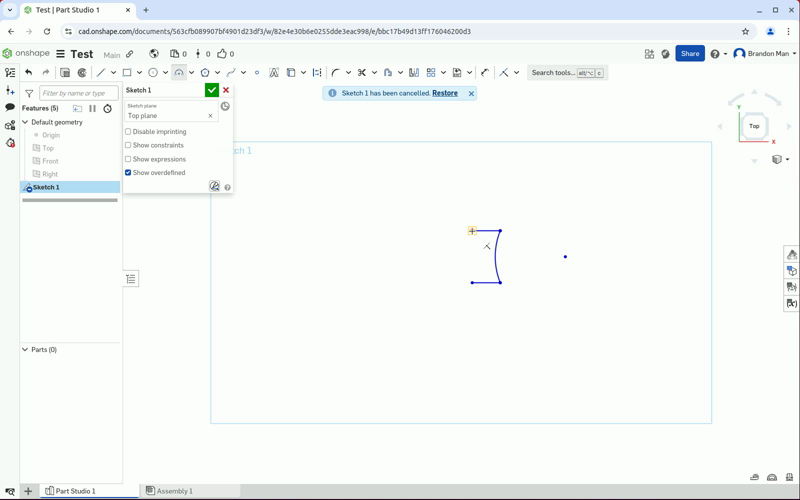
mouse_move(472, 282)
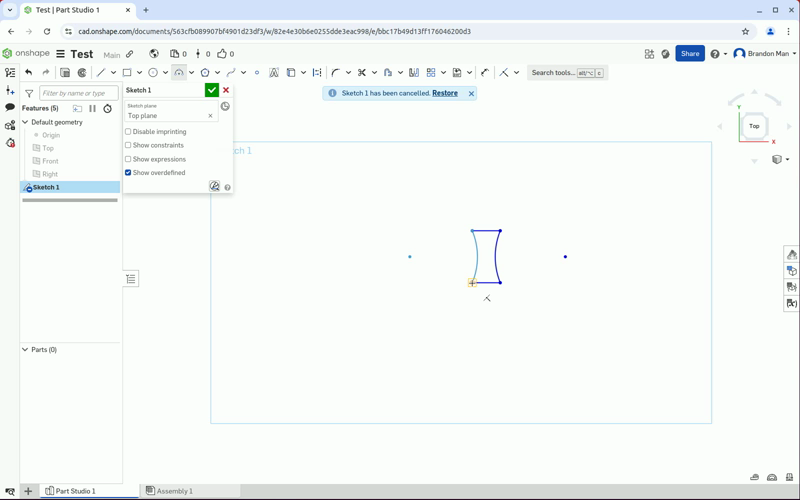
click(472, 282)
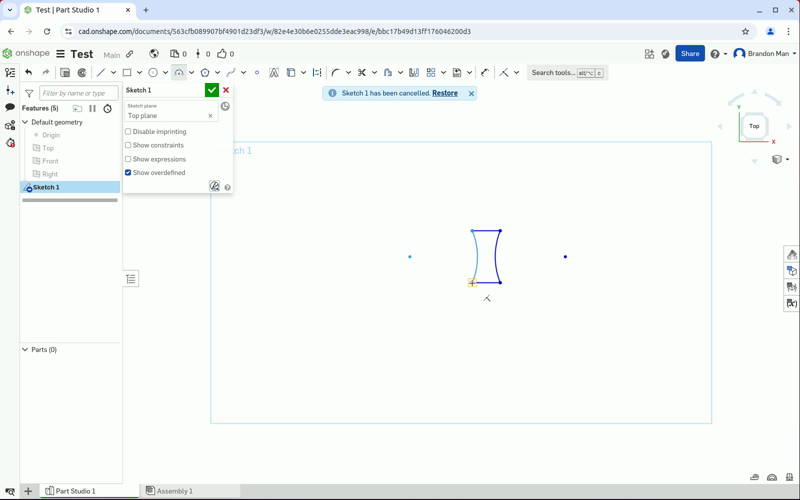
key_down(shift)
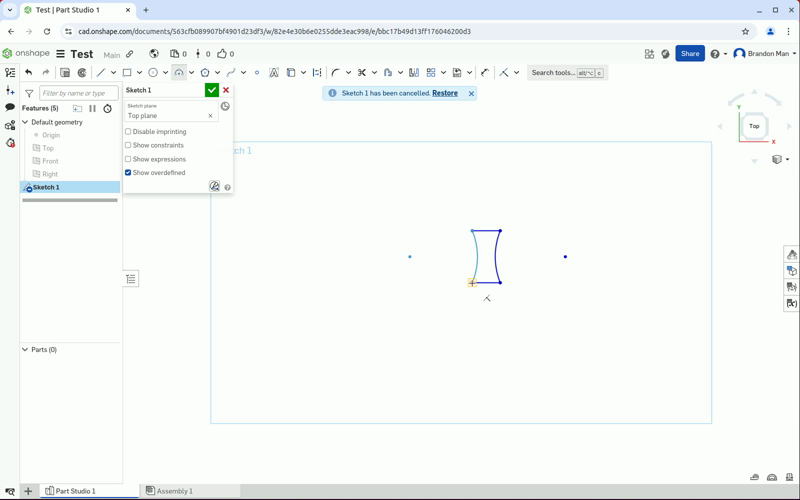
mouse_move(468, 256)
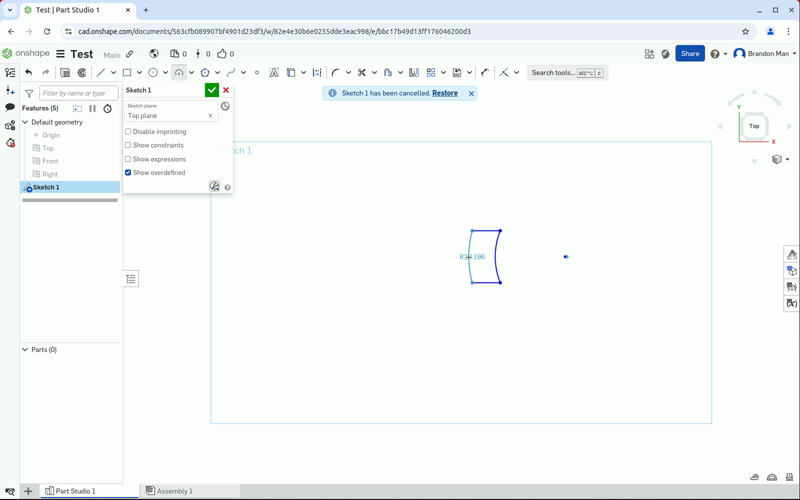
click(468, 256)
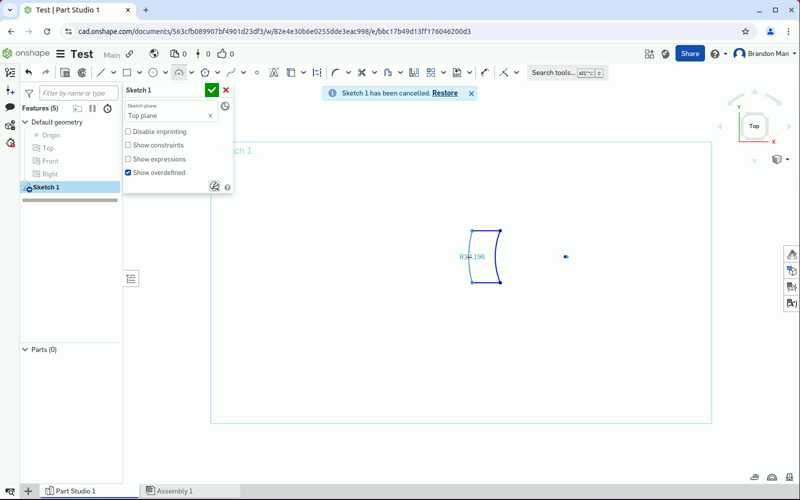
key_up(shift)
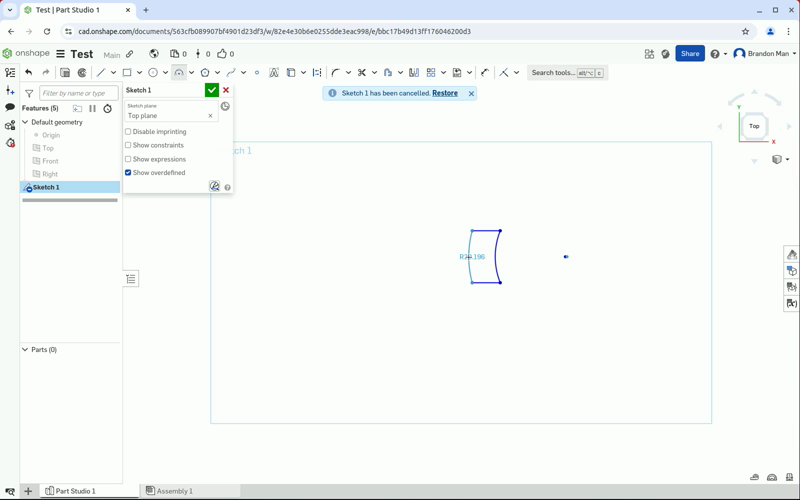
key(esc)
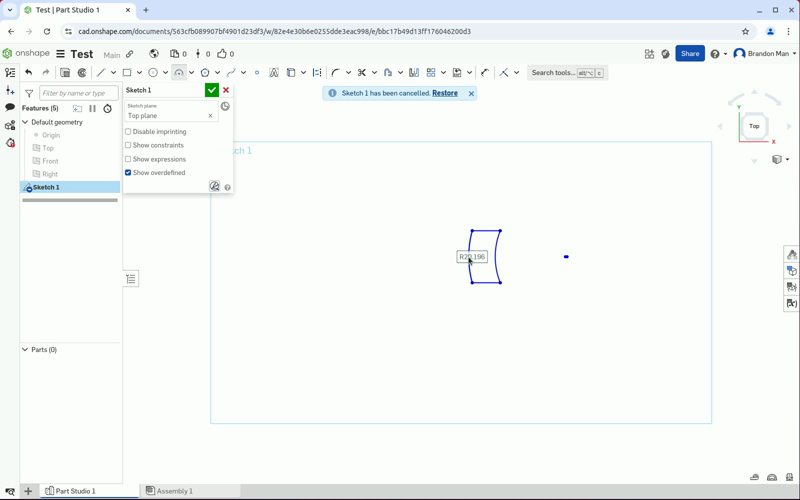
key(c)
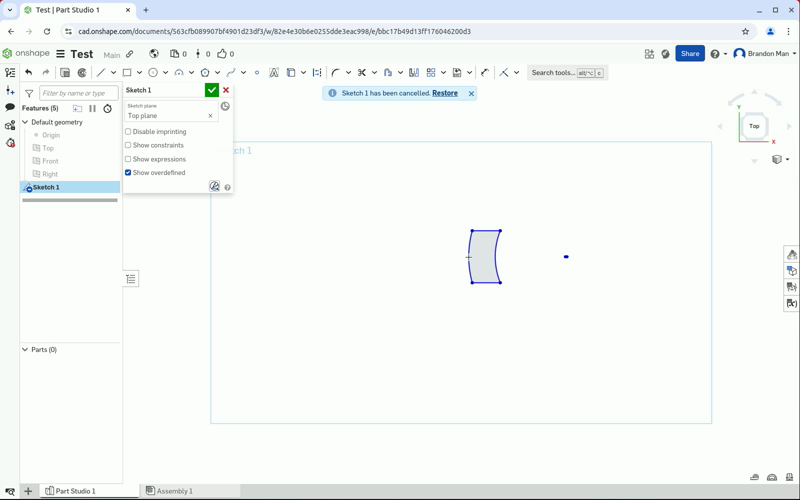
key_down(shift)
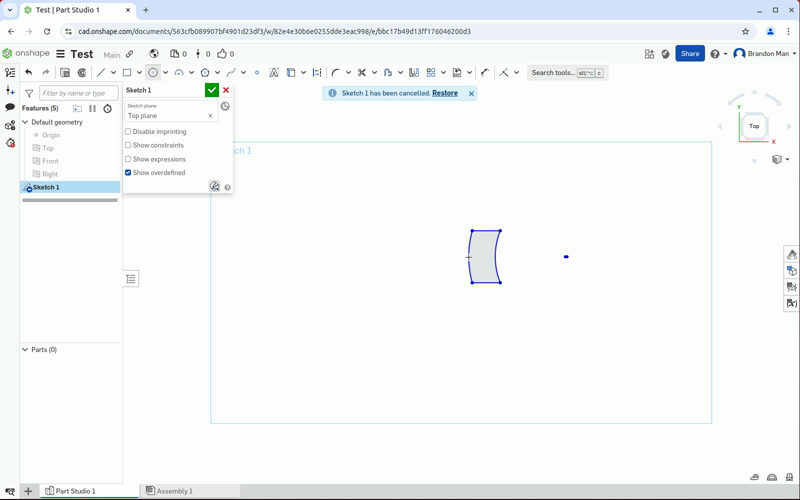
mouse_move(483, 273)
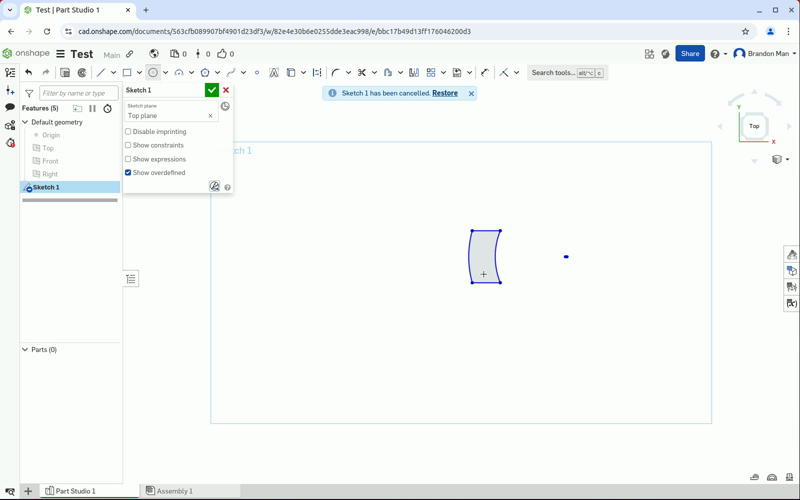
click(483, 273)
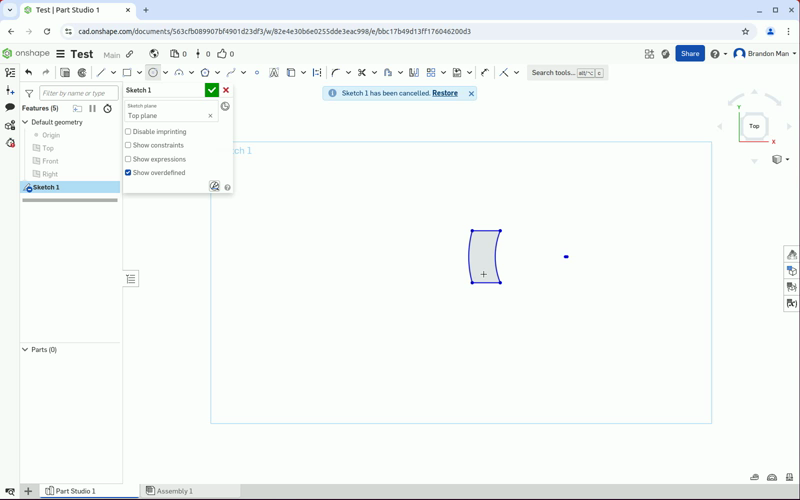
key_up(shift)
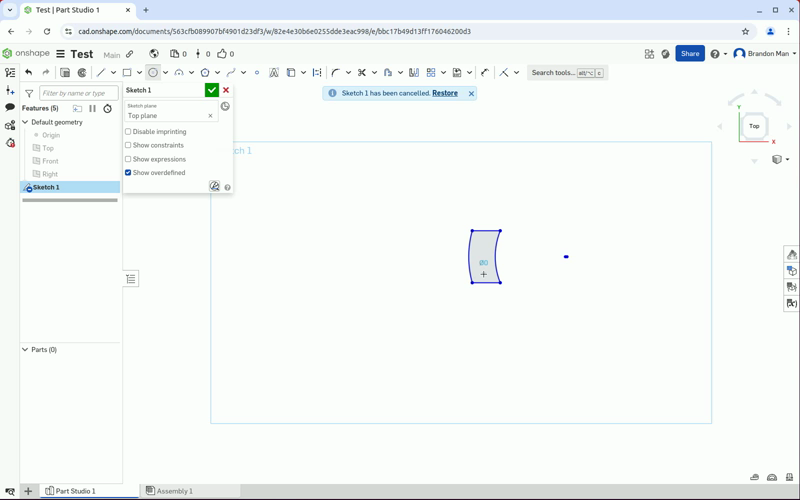
mouse_move(489, 273)
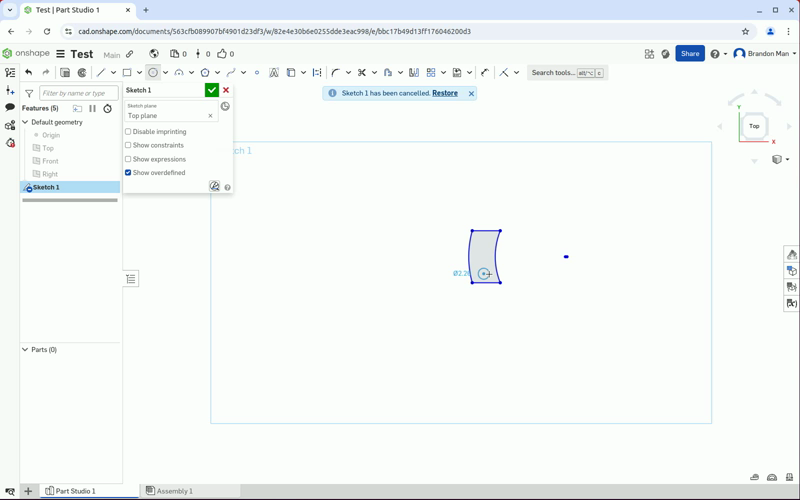
click(489, 273)
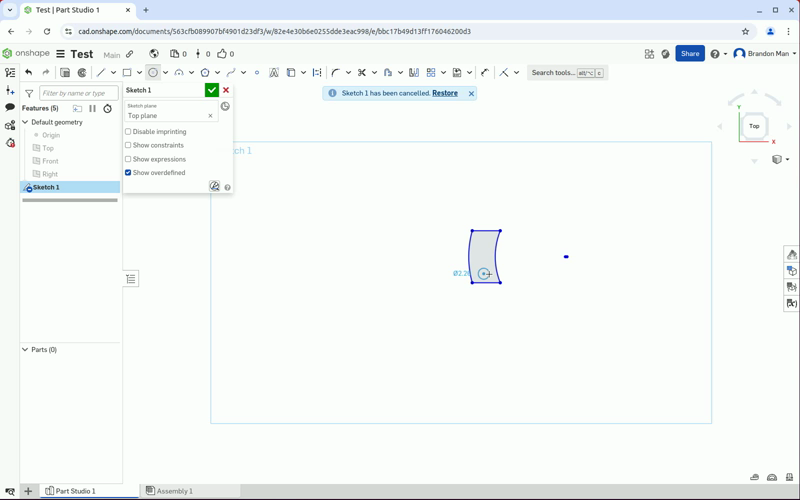
key(esc)
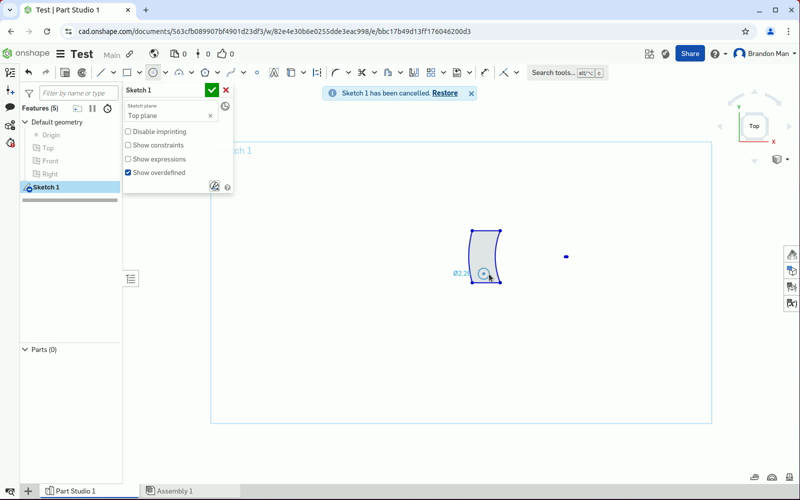
key(c)
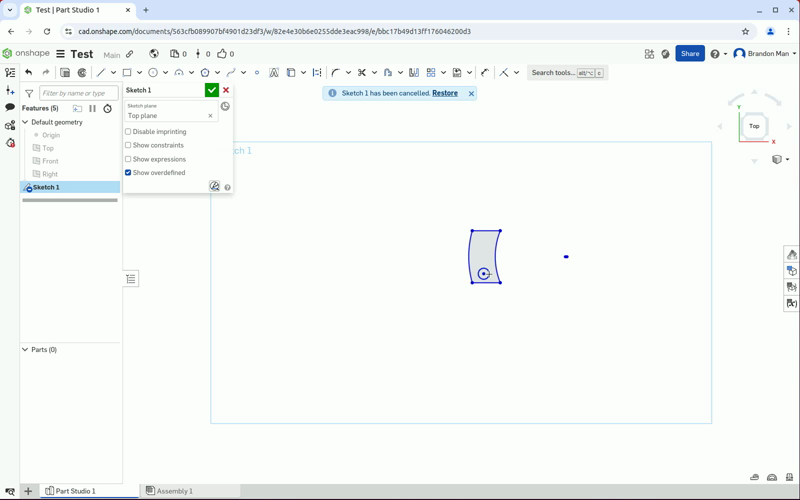
key_down(shift)
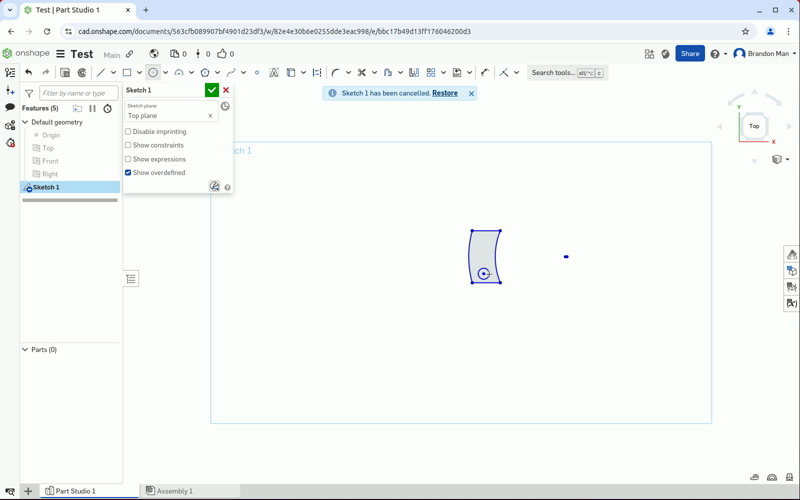
mouse_move(483, 240)
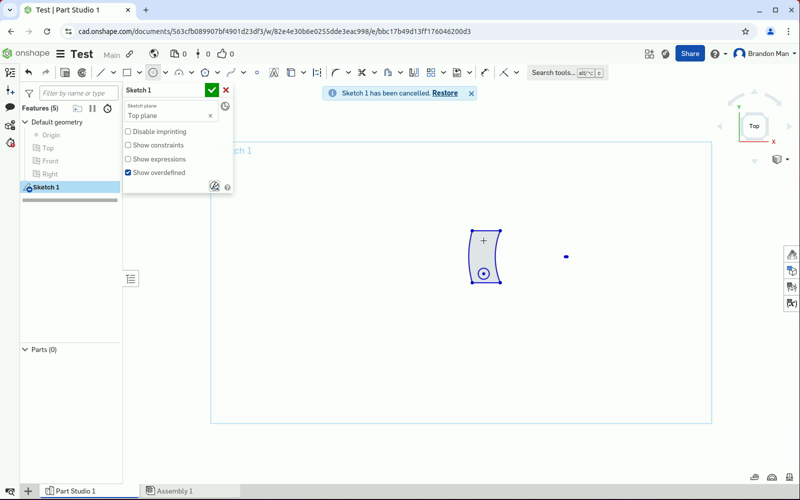
click(483, 240)
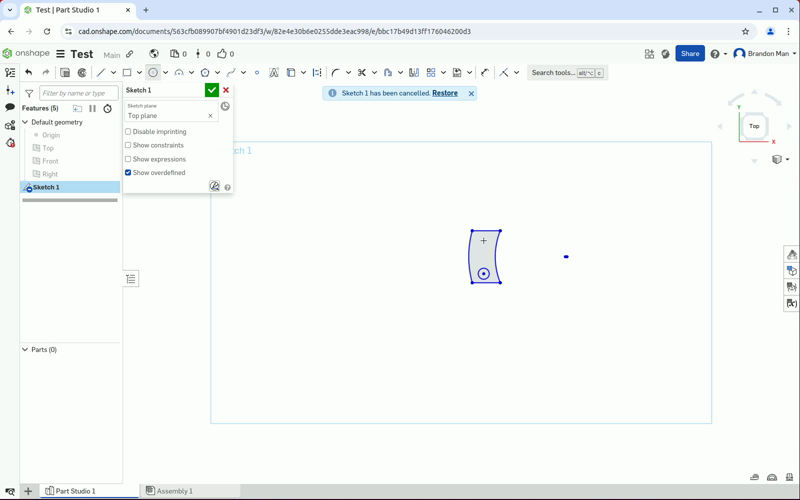
key_up(shift)
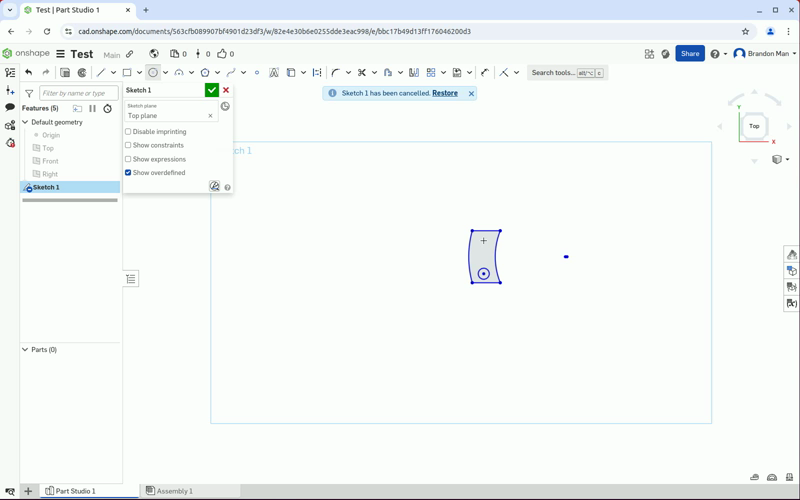
mouse_move(489, 240)
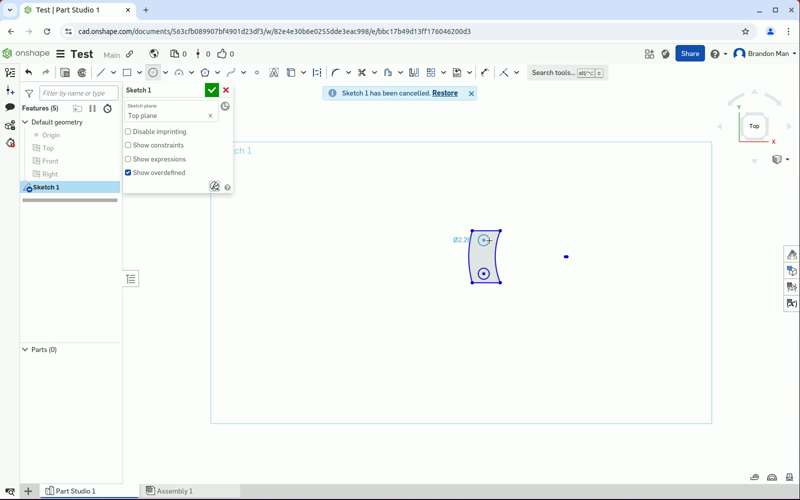
click(489, 240)
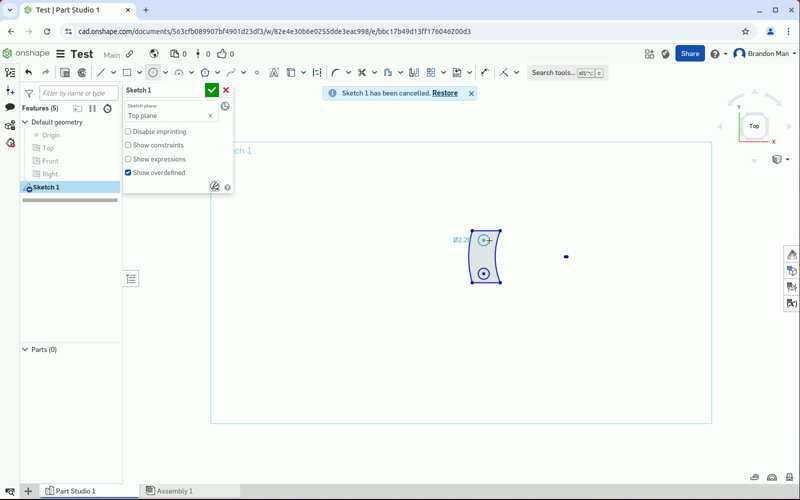
key(esc)
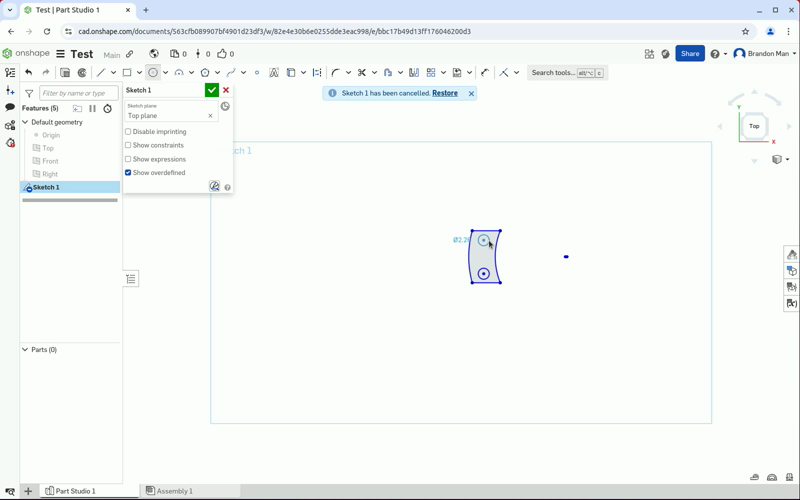
mouse_move(493, 248)
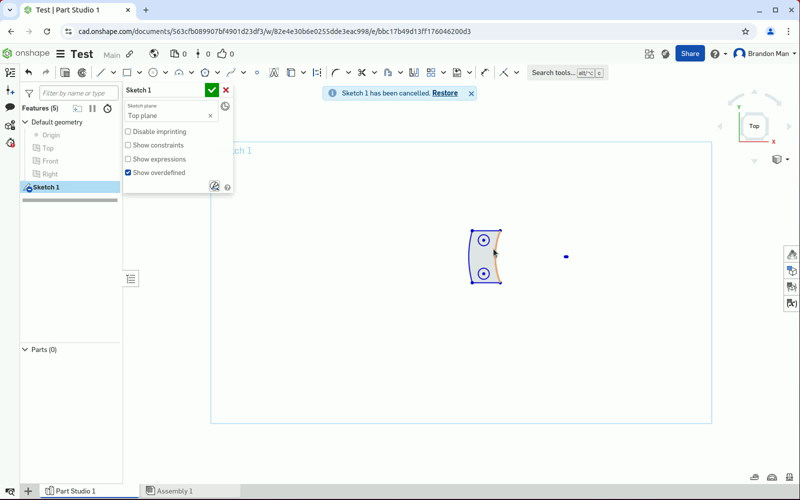
scroll(6)
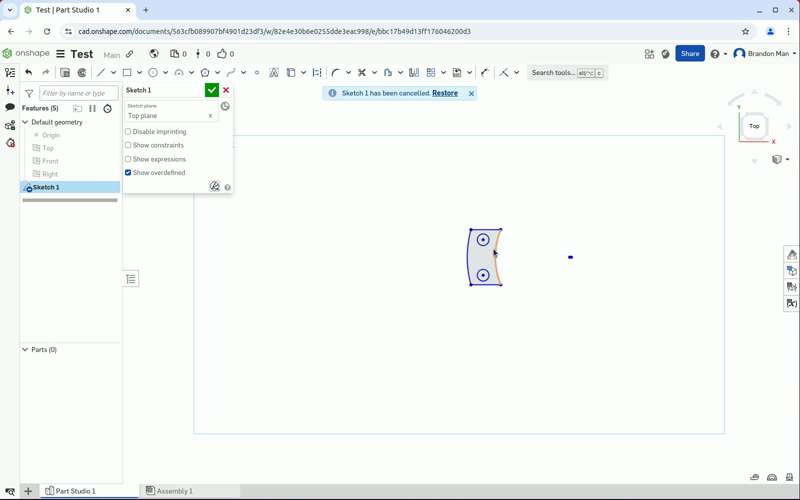
scroll(6)
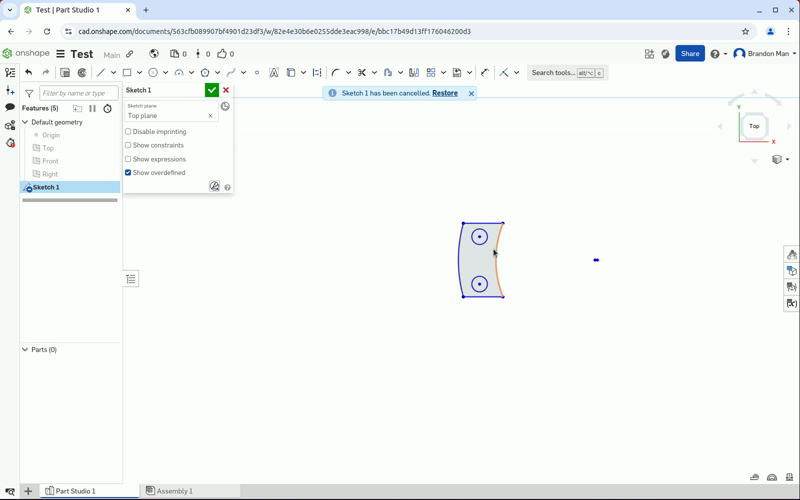
scroll(6)
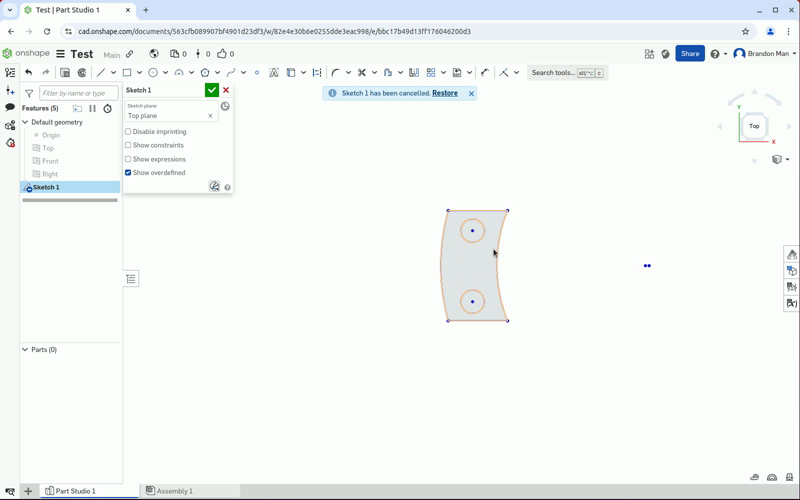
scroll(6)
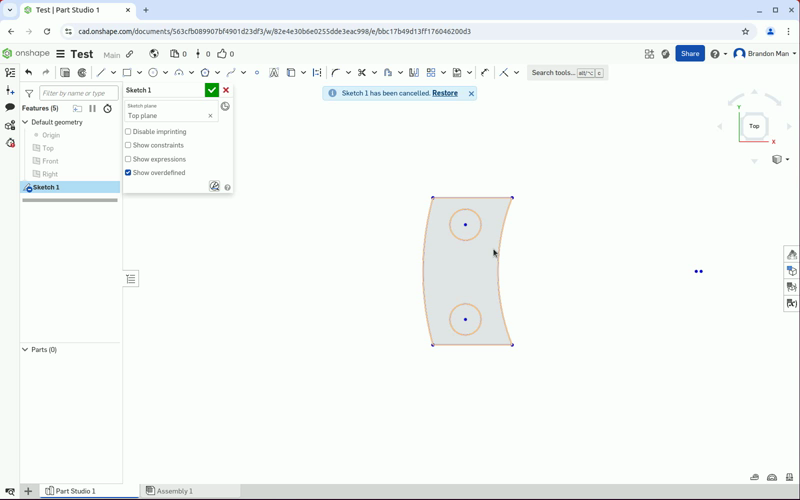
scroll(6)
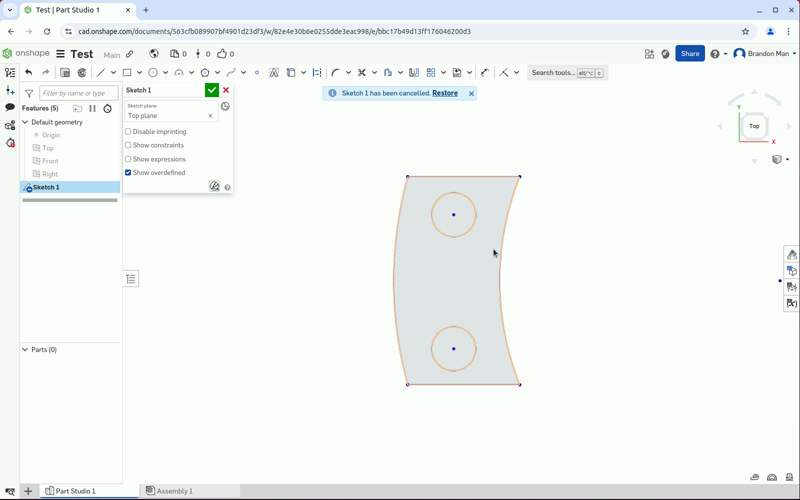
scroll(6)
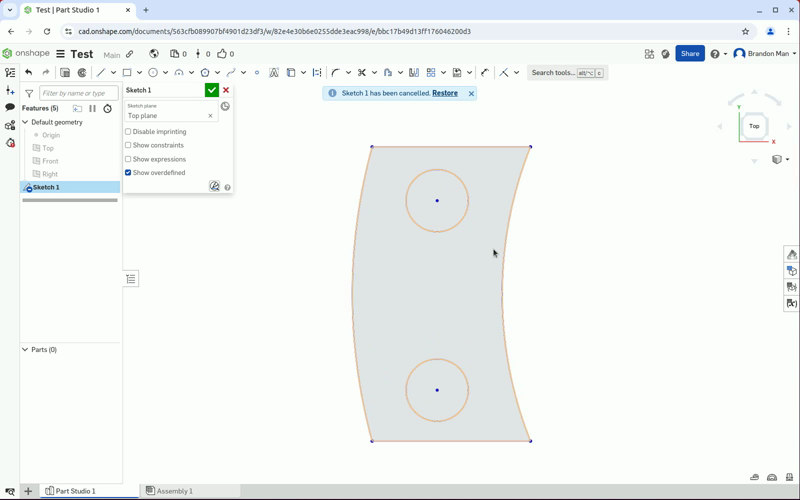
scroll(6)
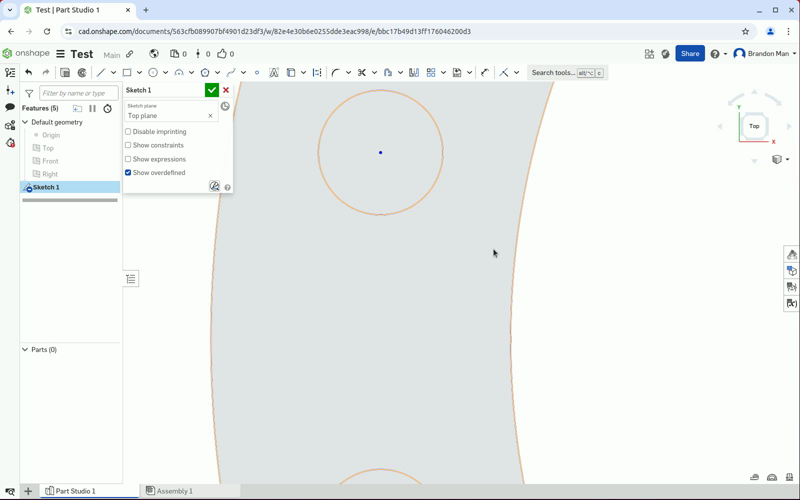
click(493, 248)
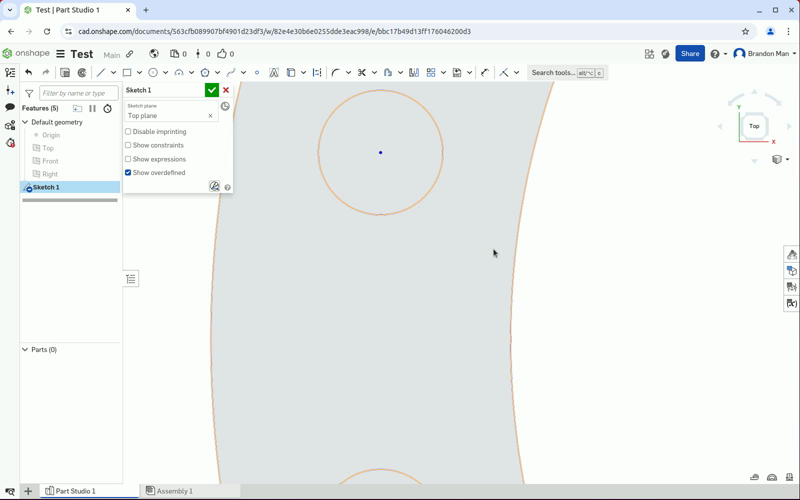
scroll(-6)
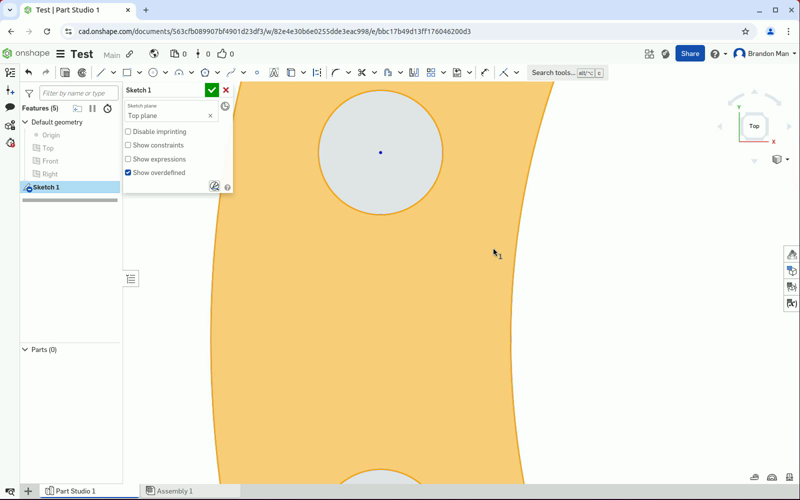
scroll(-6)
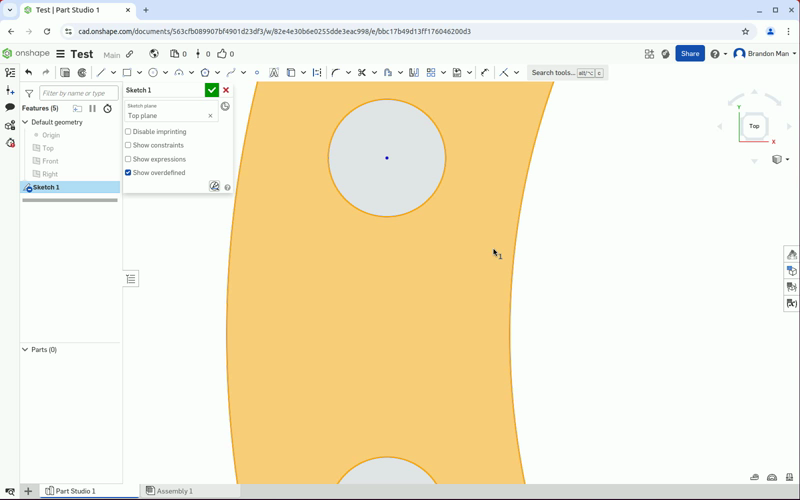
scroll(-6)
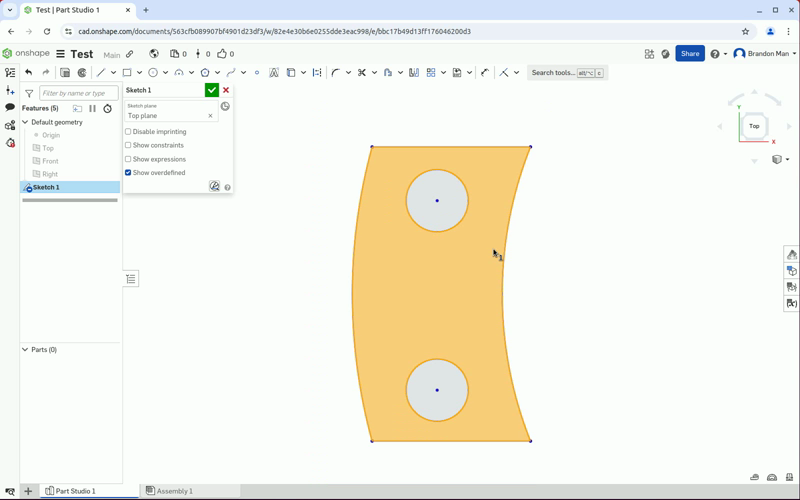
scroll(-6)
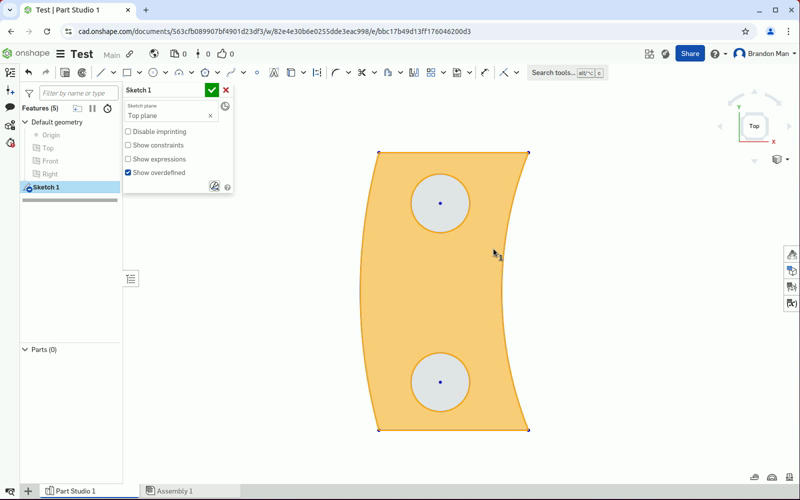
scroll(-6)
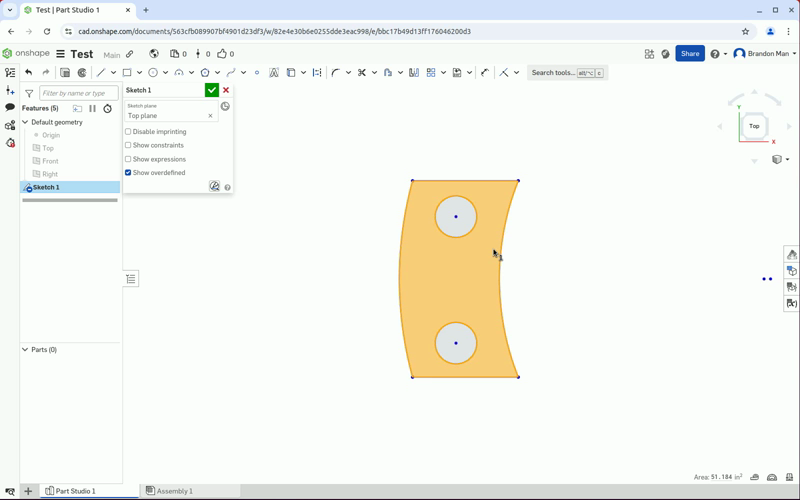
scroll(-6)
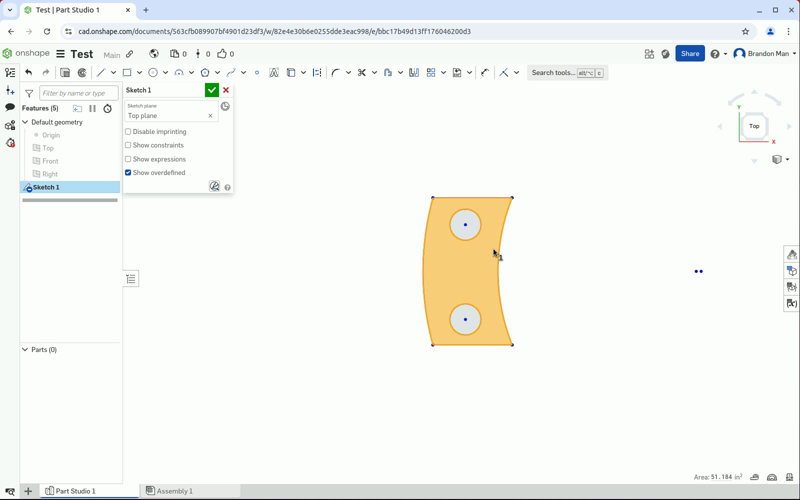
scroll(-6)
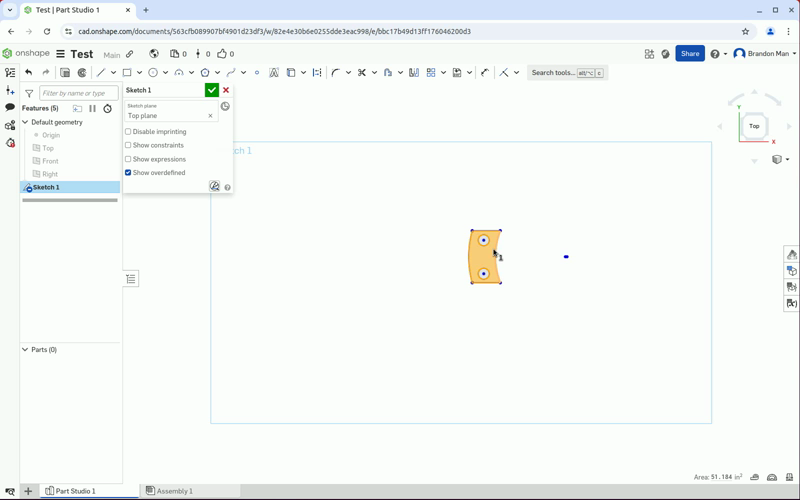
mouse_move(73, 352)
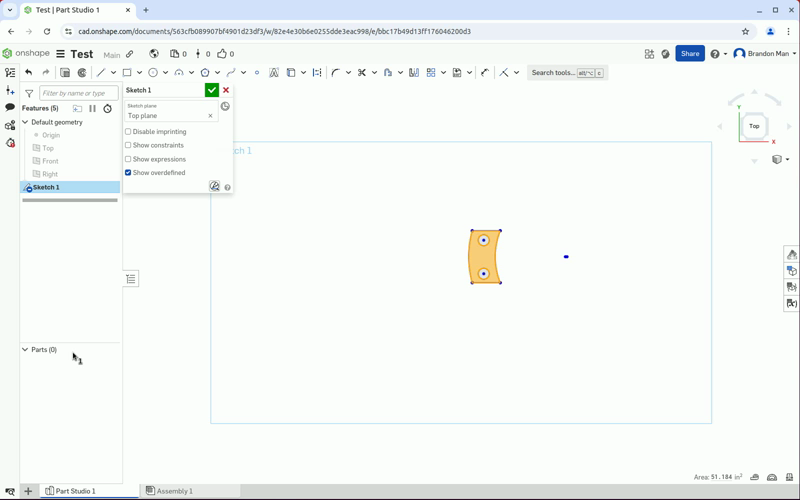
key(shift+y)
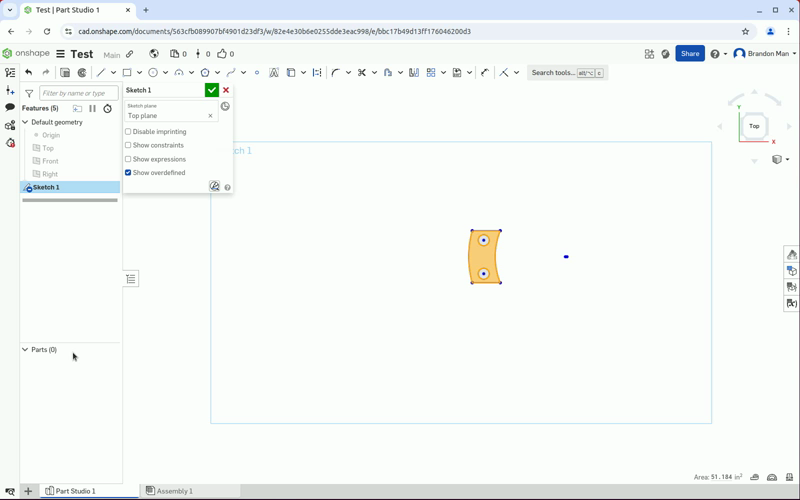
key(shift+e)
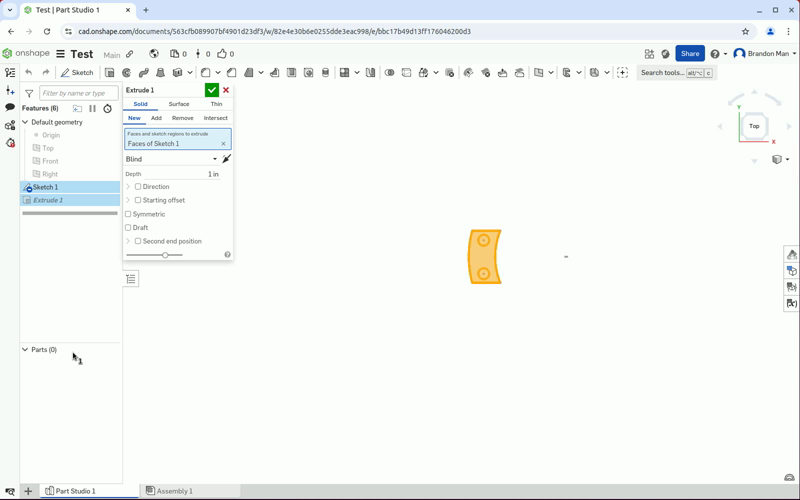
mouse_move(143, 106)
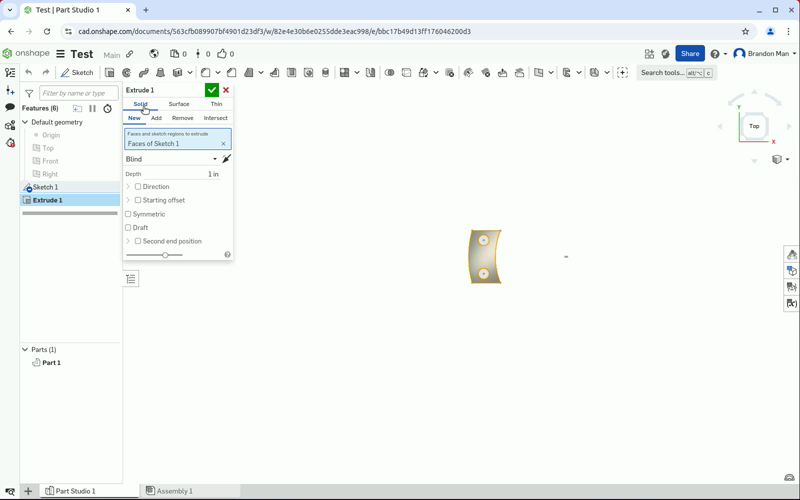
click(143, 106)
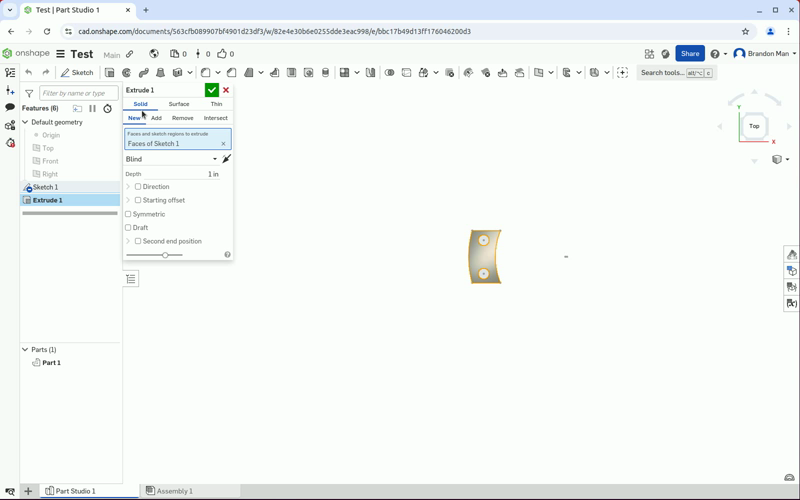
mouse_move(137, 120)
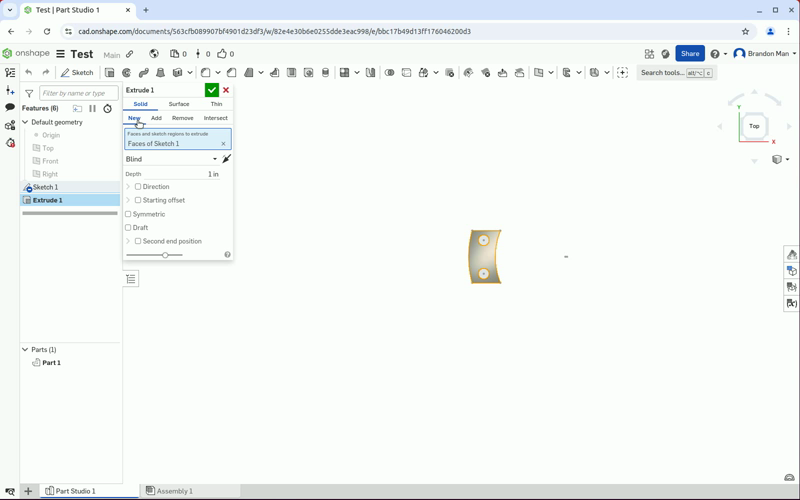
click(137, 120)
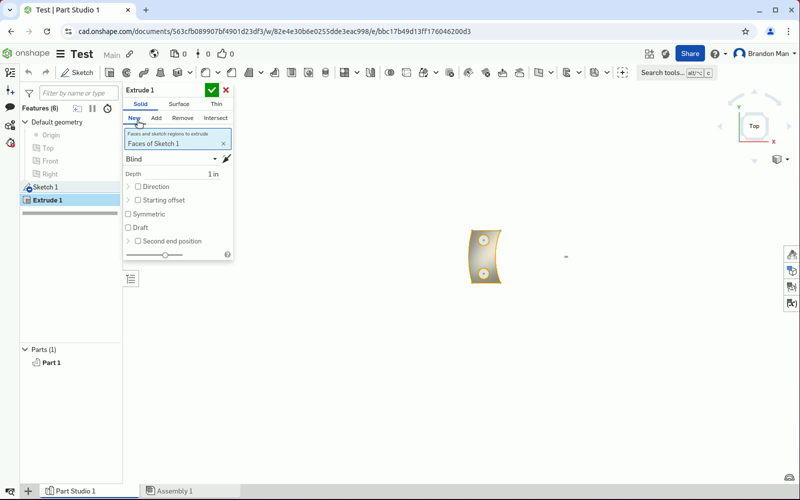
key(tab, 4)
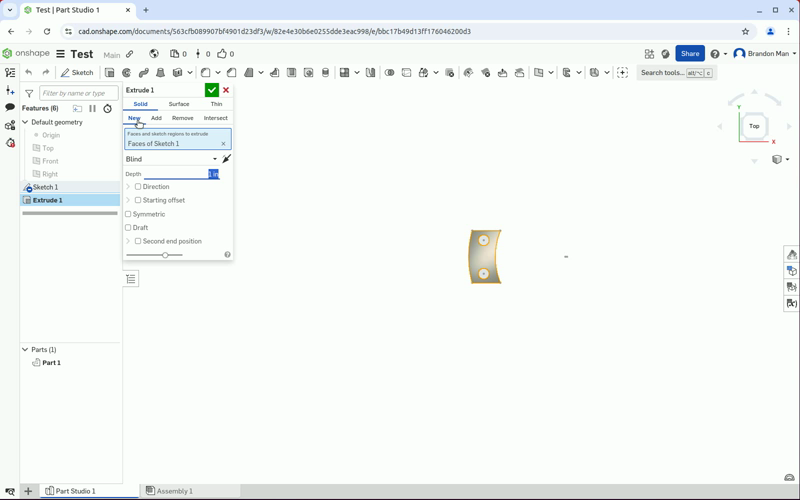
text(4.814)
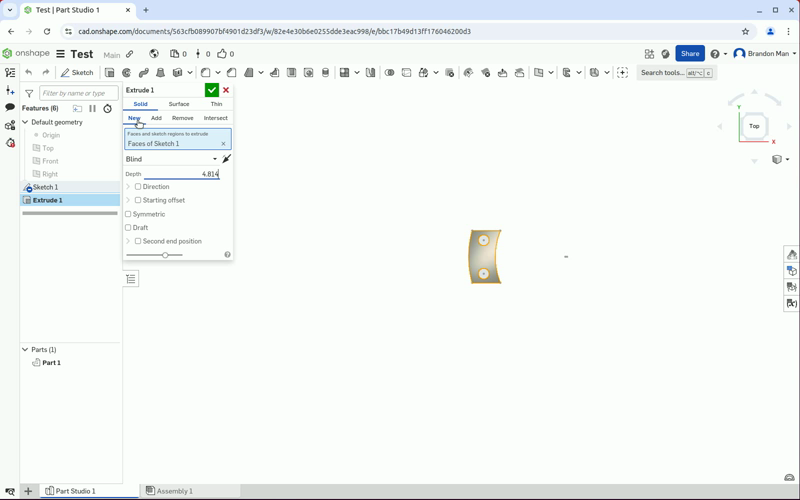
key(enter)
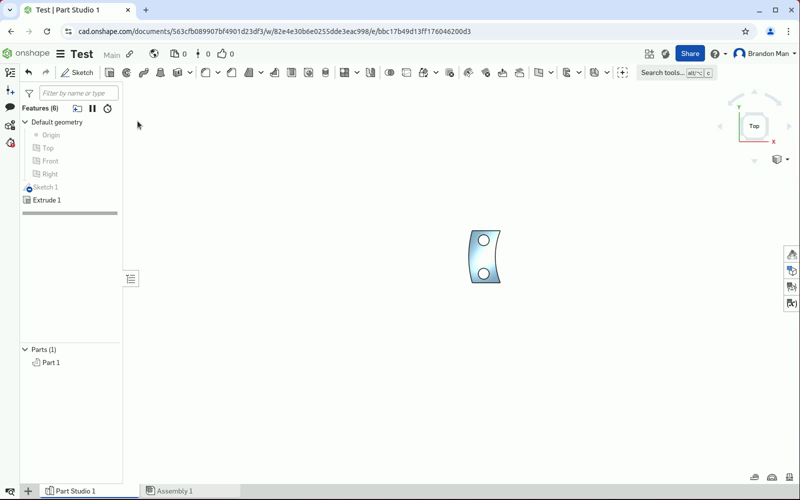
key(shift+h)
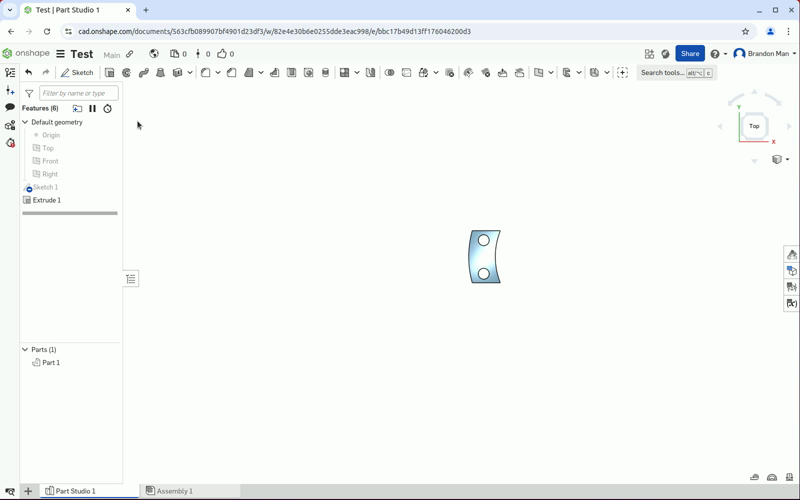
key(shift+h)
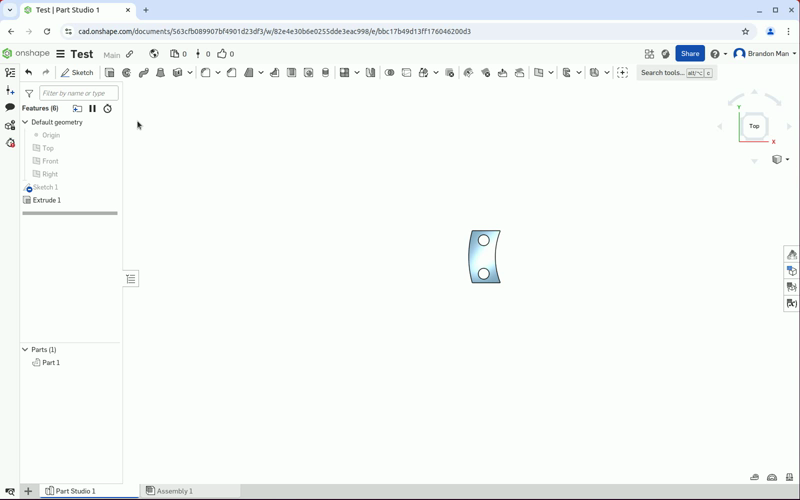
mouse_move(73, 189)
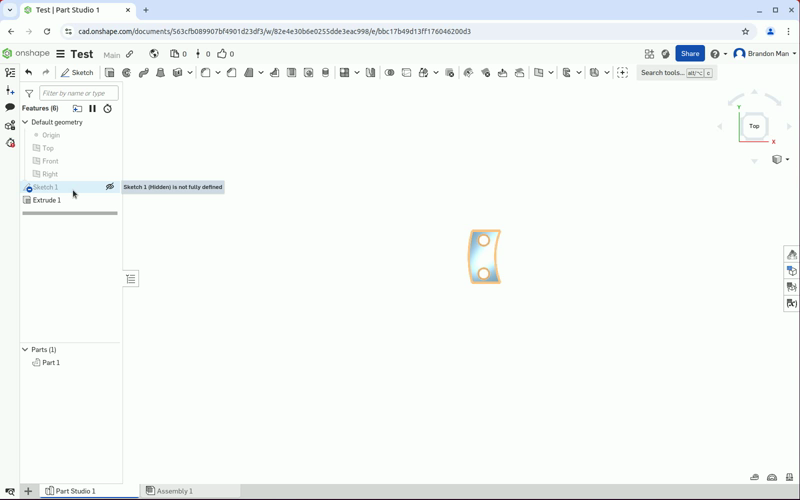
click(73, 189)
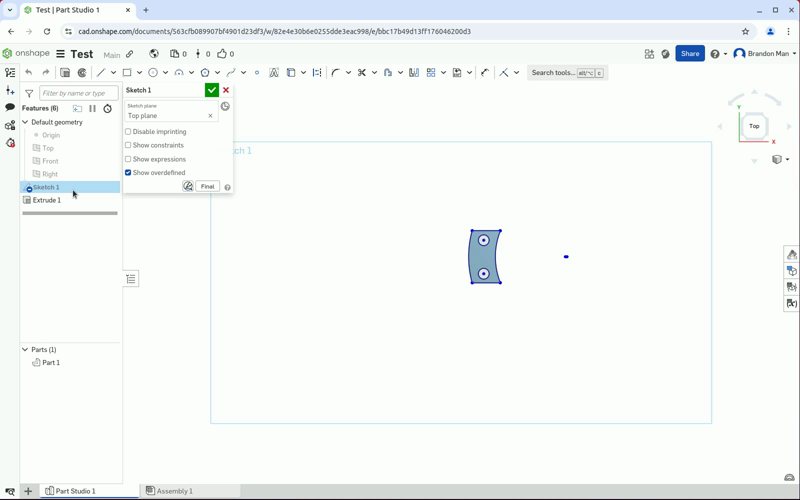
mouse_move(229, 92)
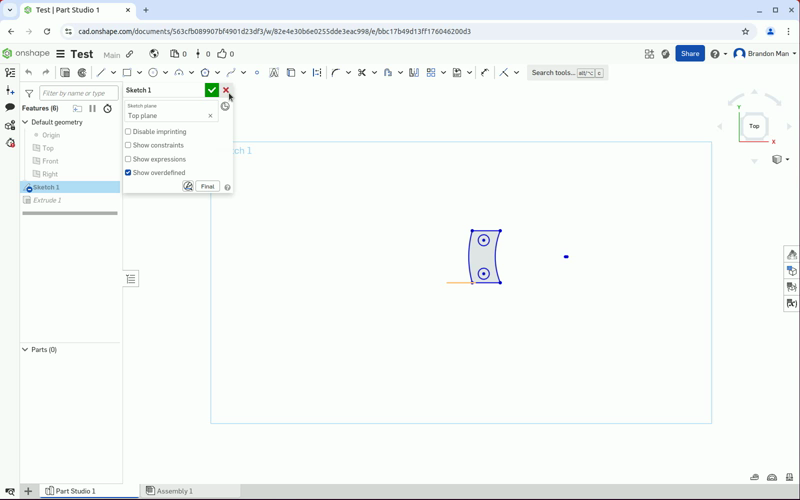
click(229, 92)
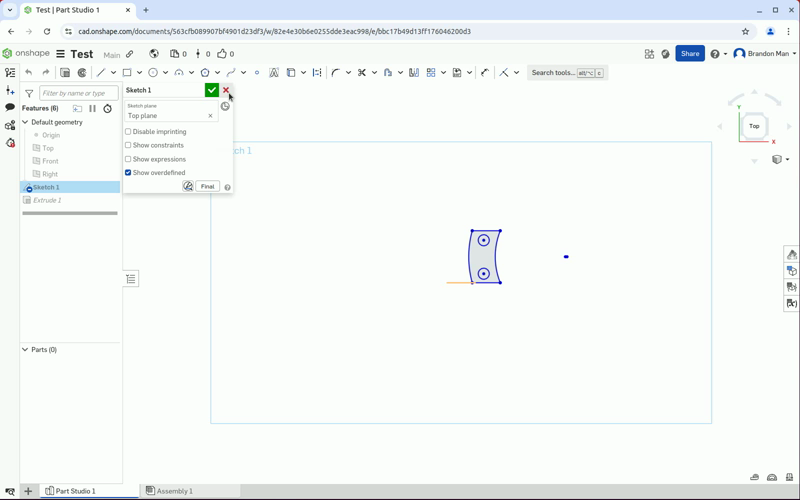
key(shift+s)
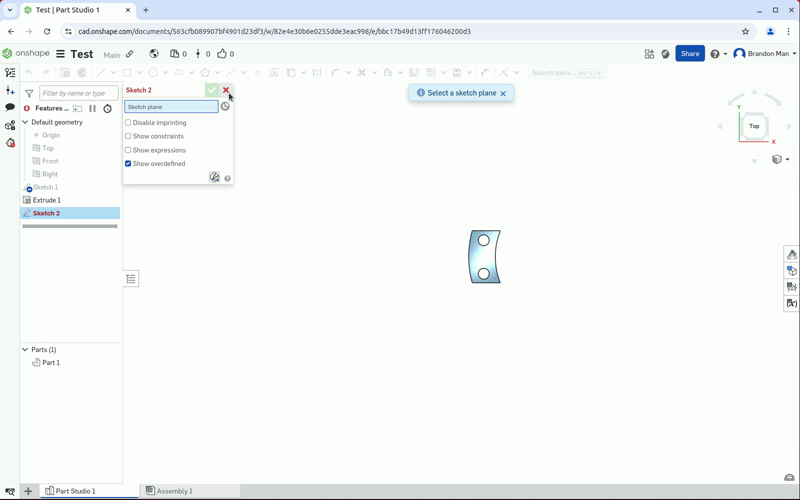
mouse_move(73, 150)
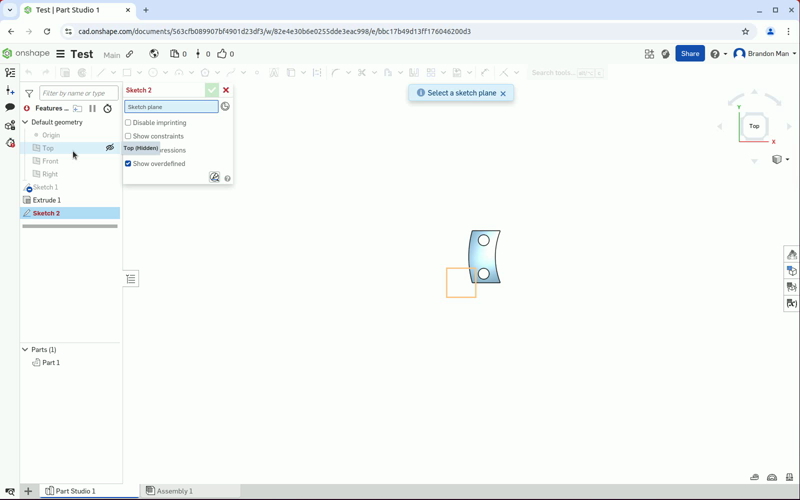
click(73, 150)
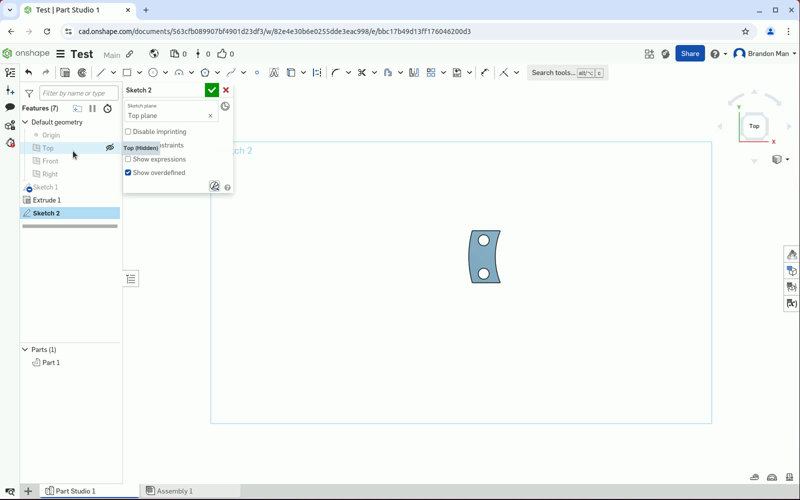
mouse_move(73, 352)
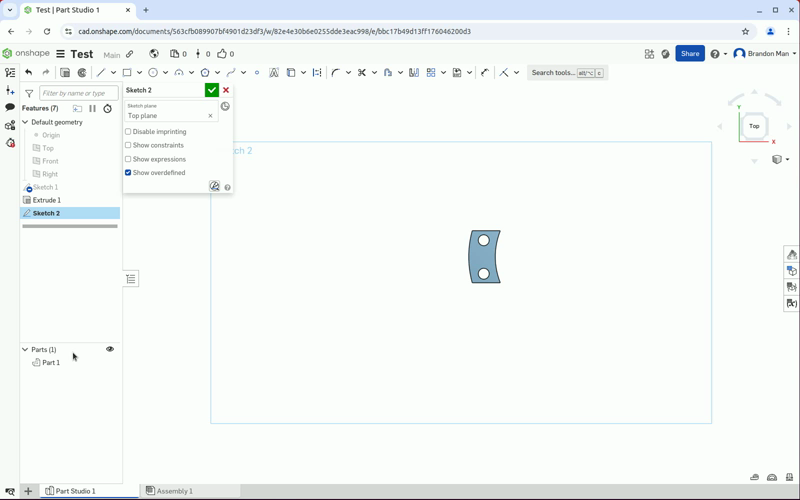
key(y)
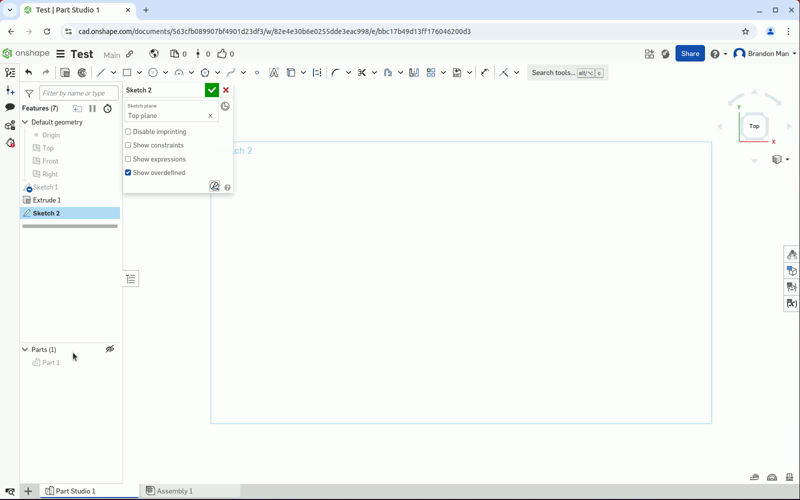
key(l)
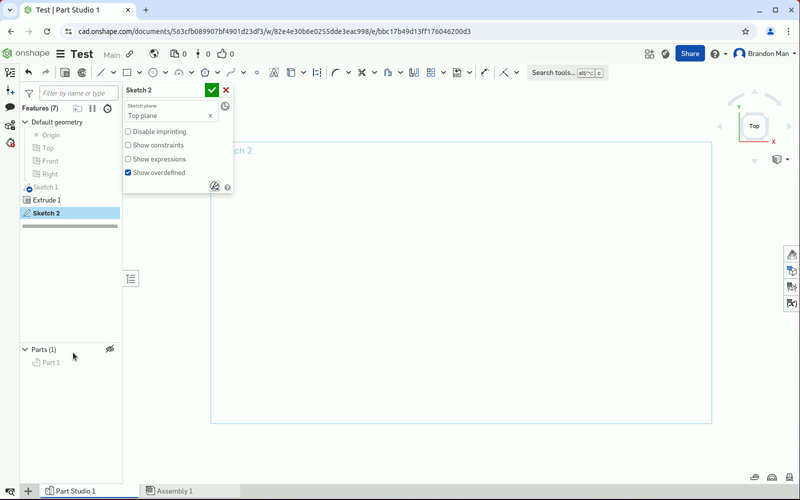
key_down(shift)
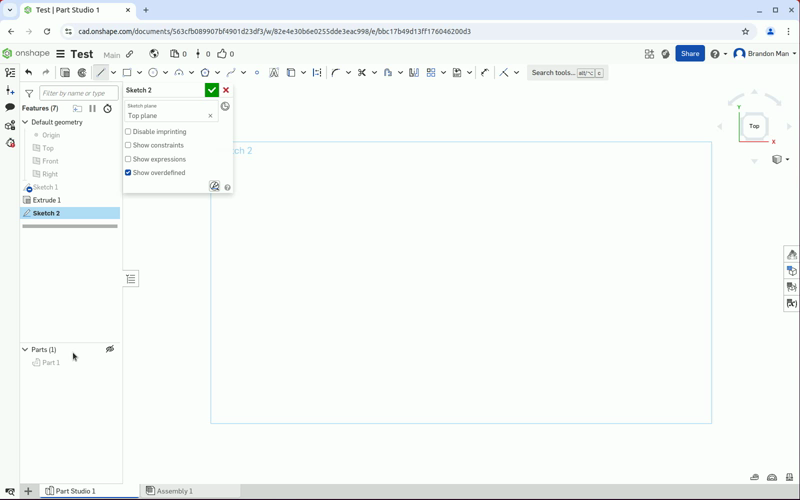
mouse_move(460, 282)
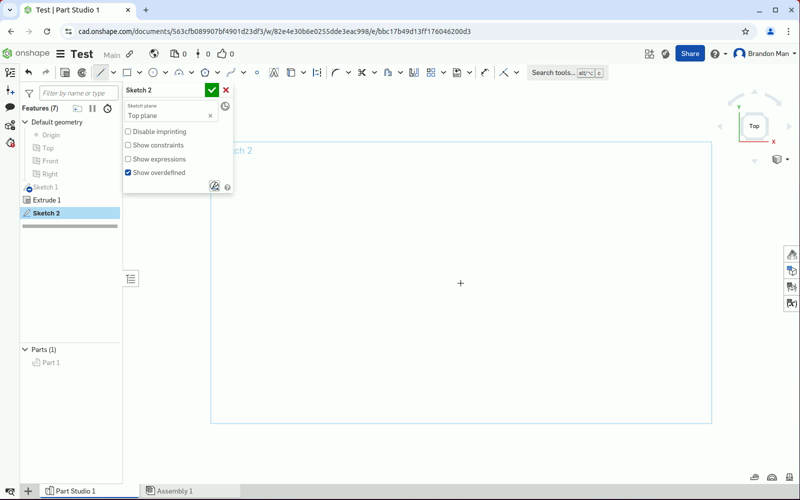
click(460, 282)
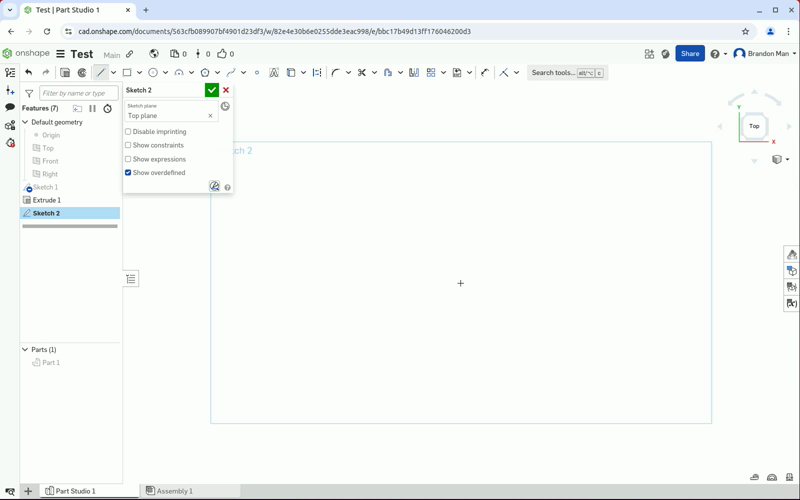
key_up(shift)
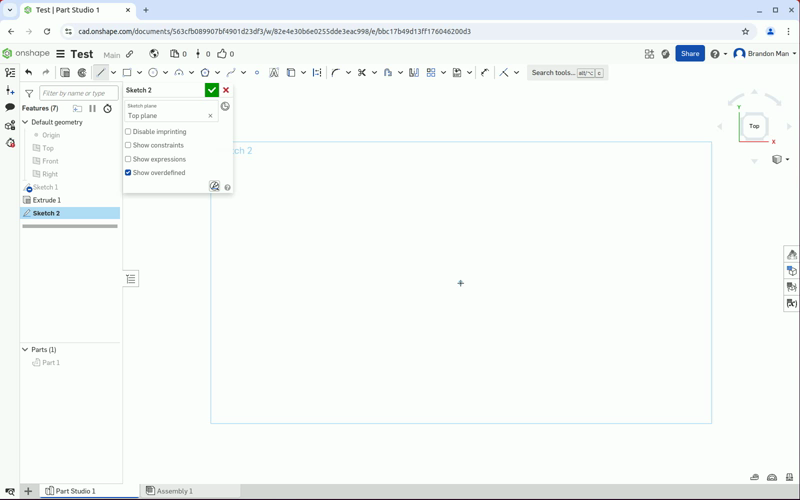
key_down(shift)
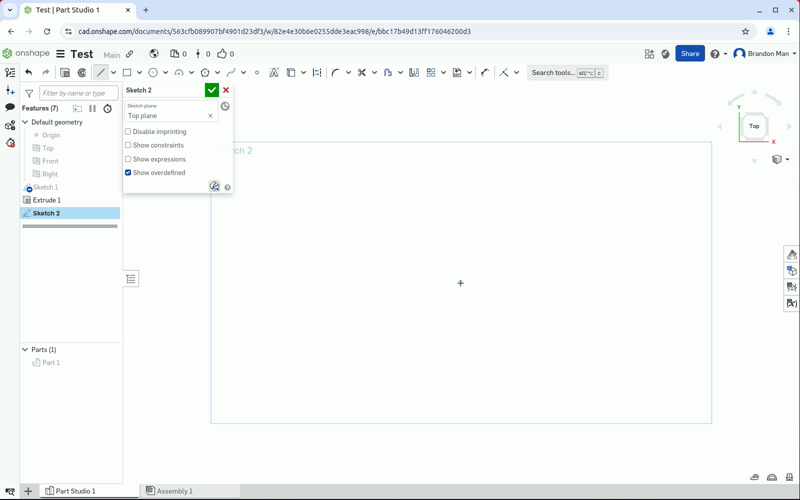
mouse_move(490, 282)
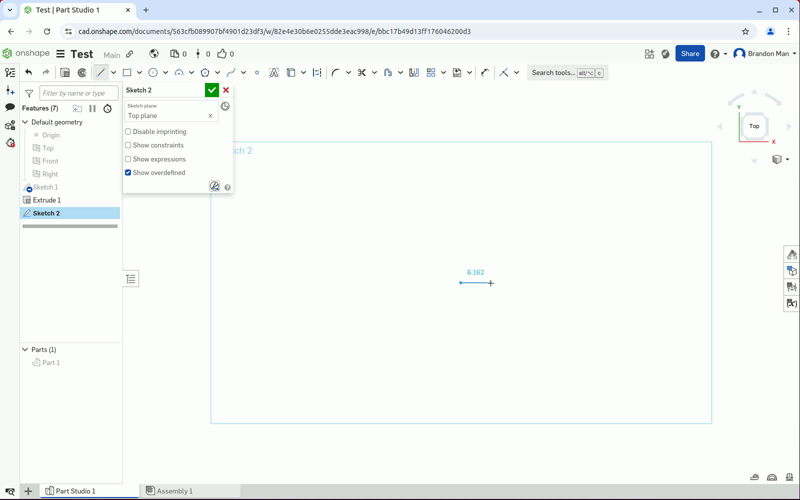
mouse_move(472, 282)
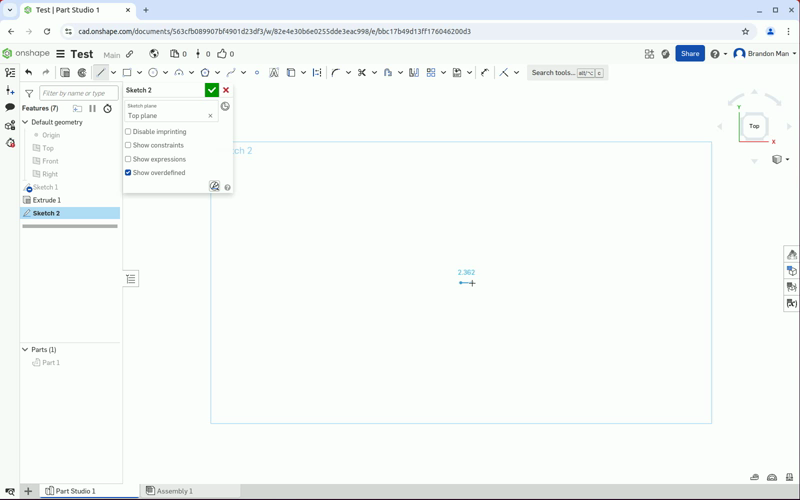
click(472, 282)
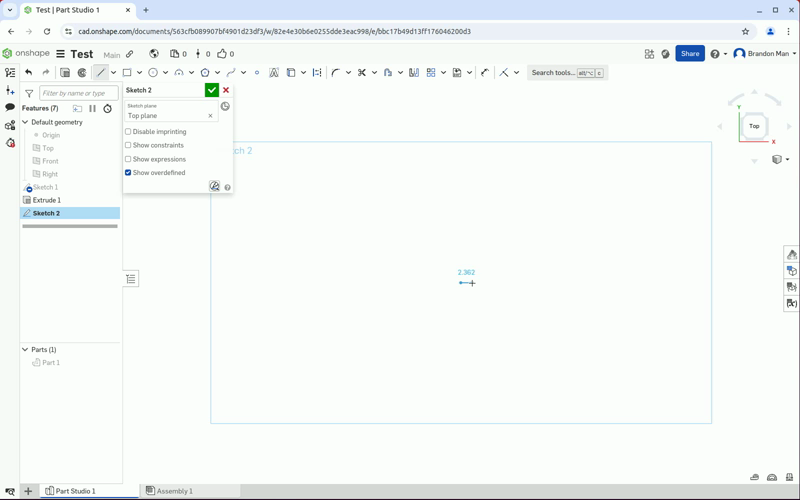
key_up(shift)
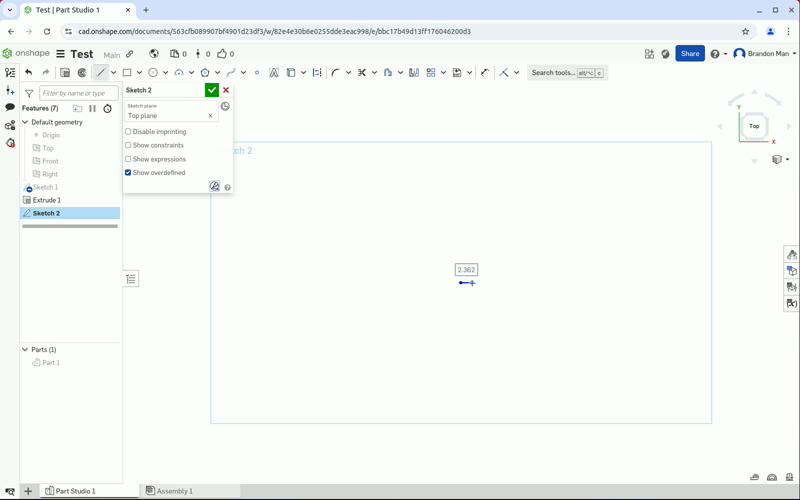
key(esc)
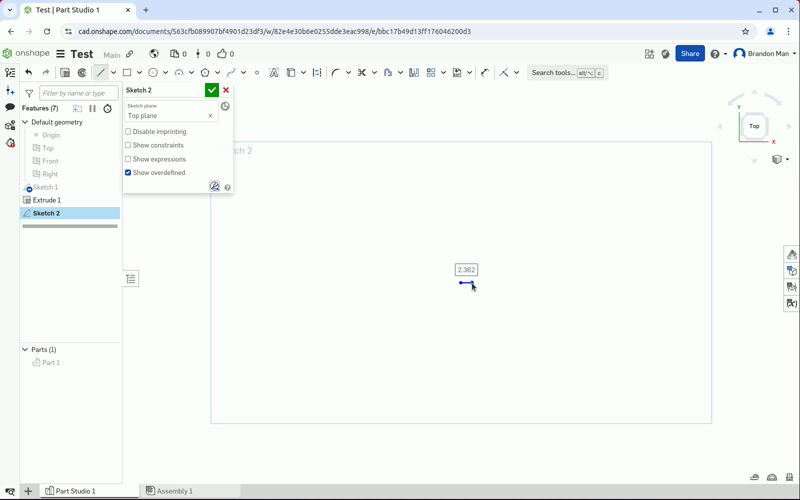
key(a)
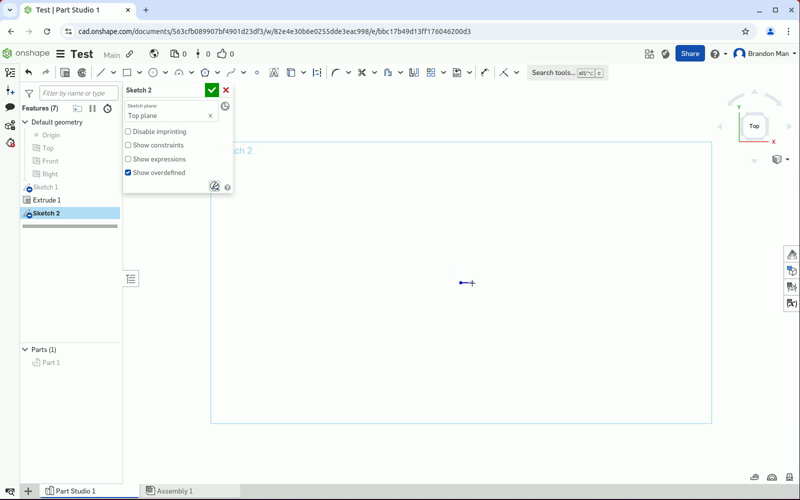
mouse_move(472, 282)
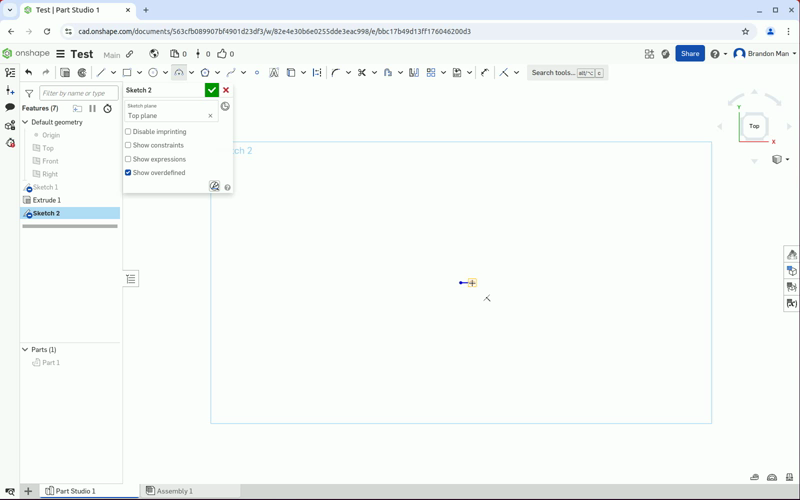
click(472, 282)
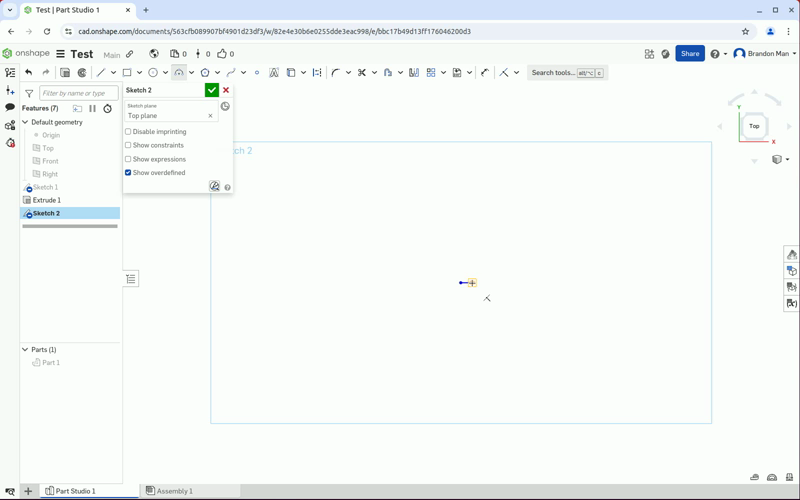
key_down(shift)
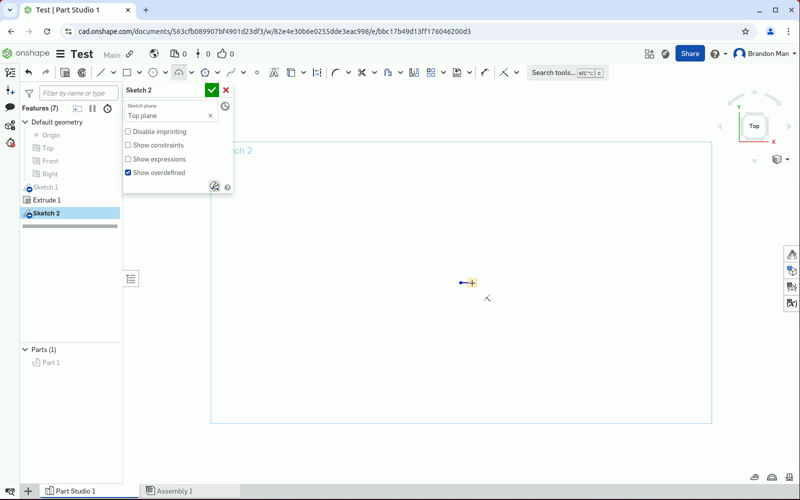
mouse_move(472, 230)
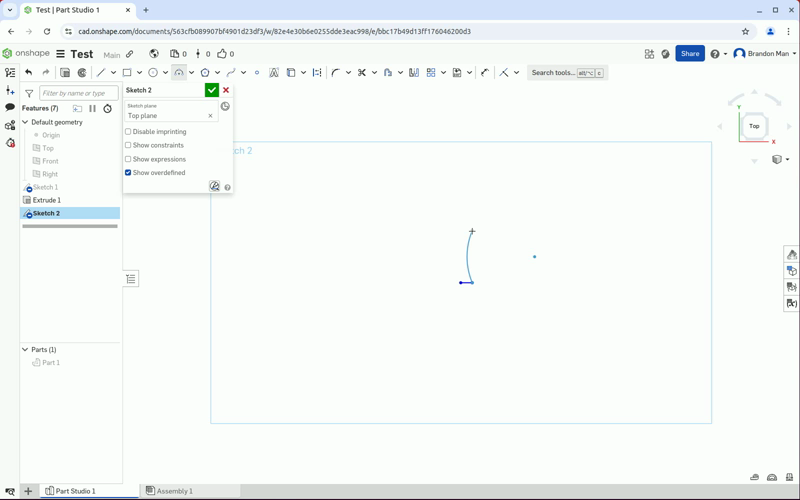
click(472, 230)
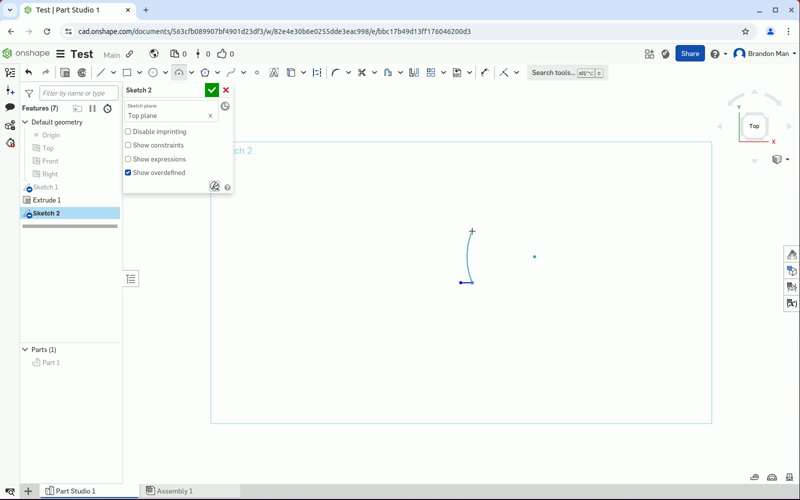
mouse_move(468, 256)
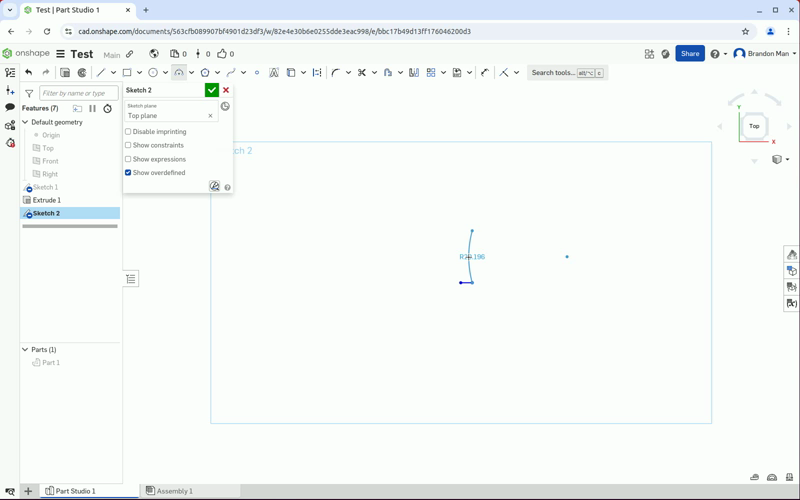
click(468, 256)
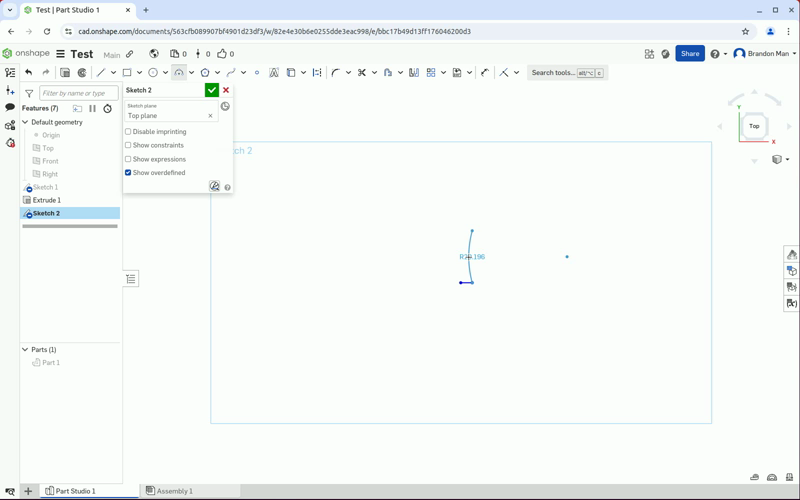
key_up(shift)
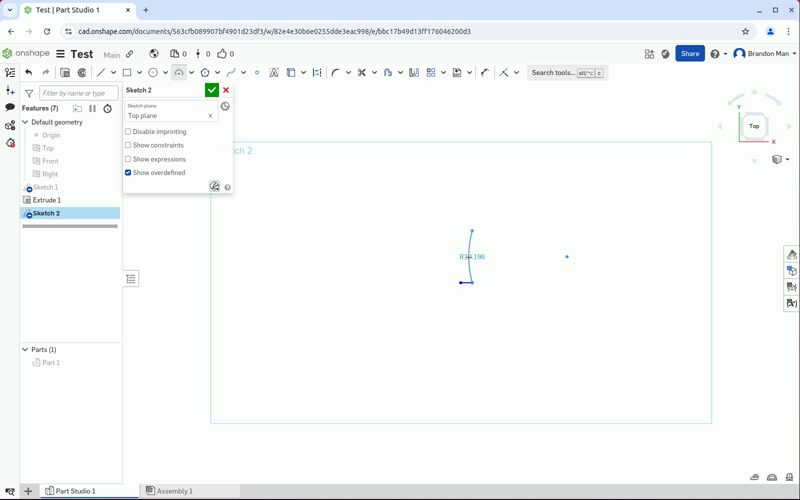
key(esc)
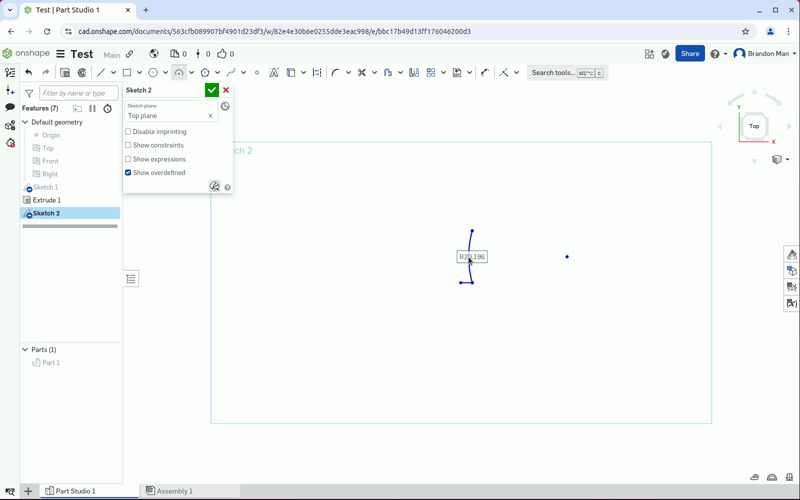
key(l)
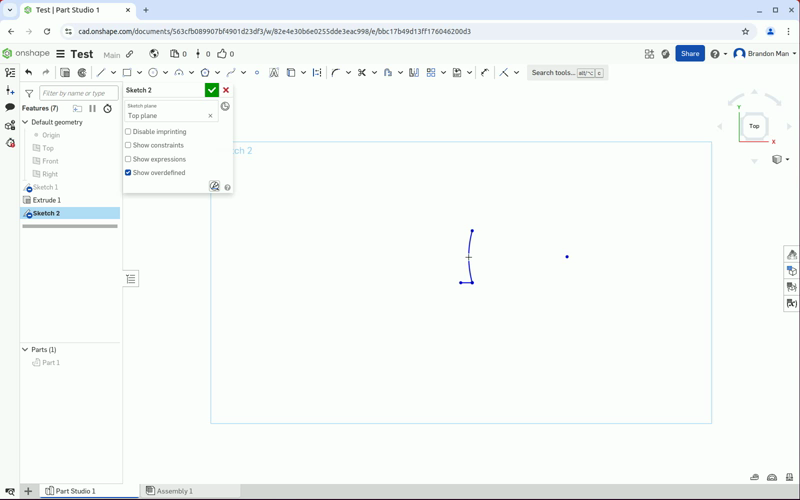
mouse_move(472, 230)
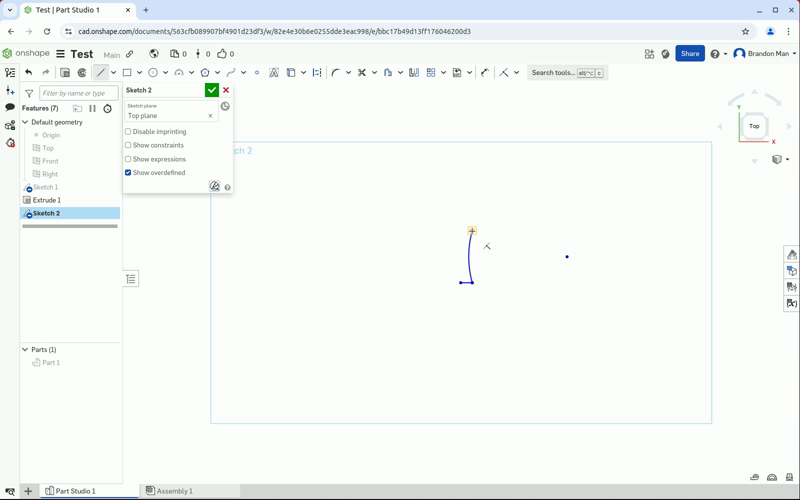
click(472, 230)
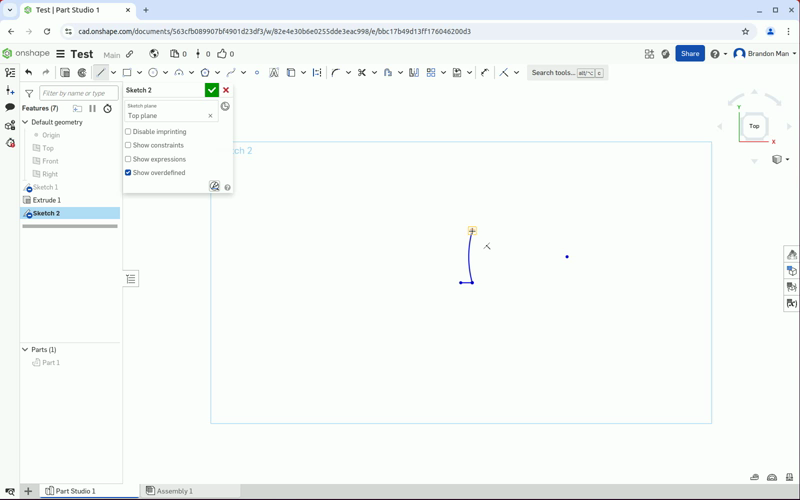
key_down(shift)
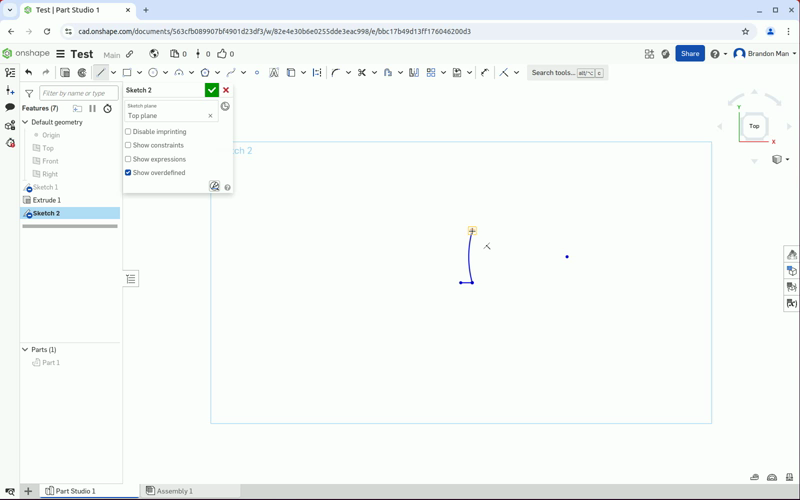
mouse_move(502, 230)
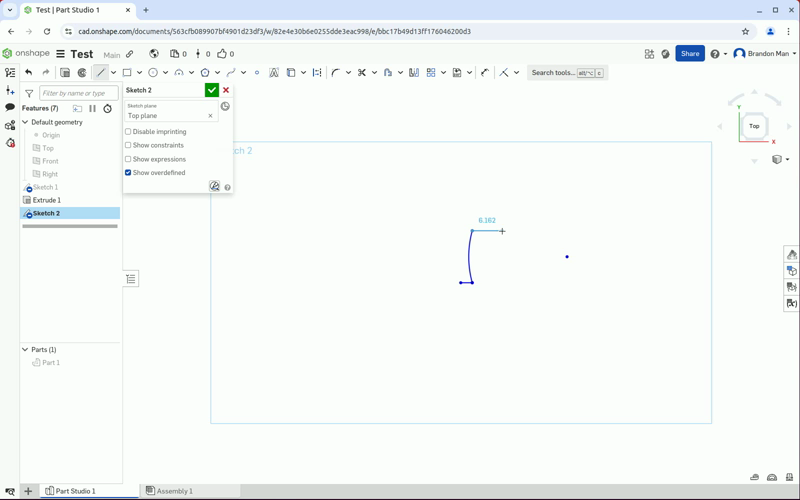
mouse_move(460, 230)
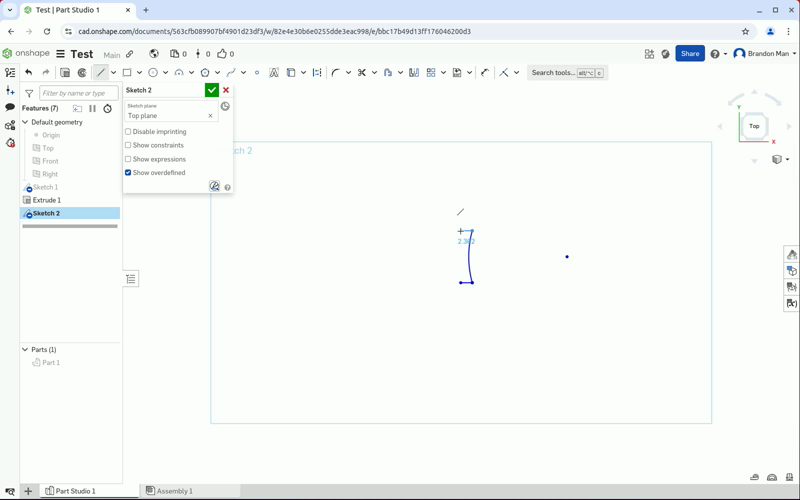
click(460, 230)
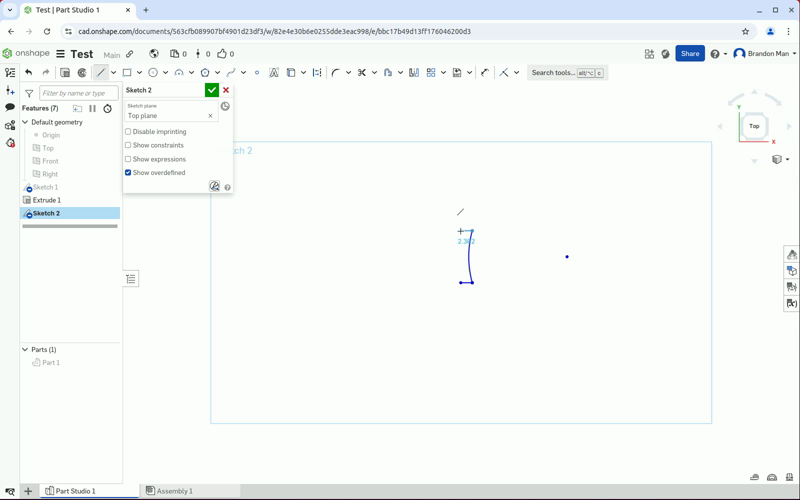
key_up(shift)
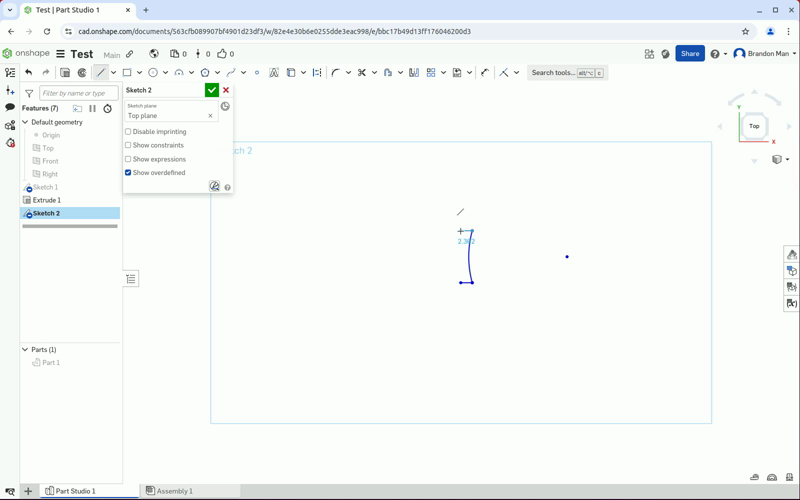
mouse_move(490, 230)
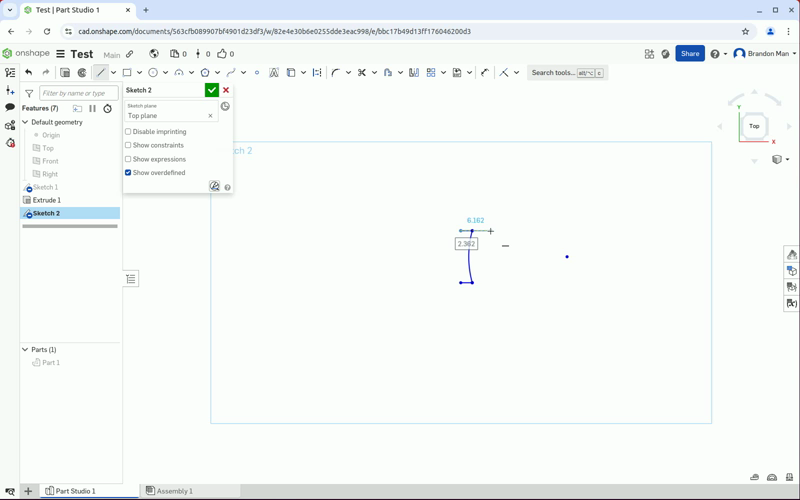
key_down(shift)
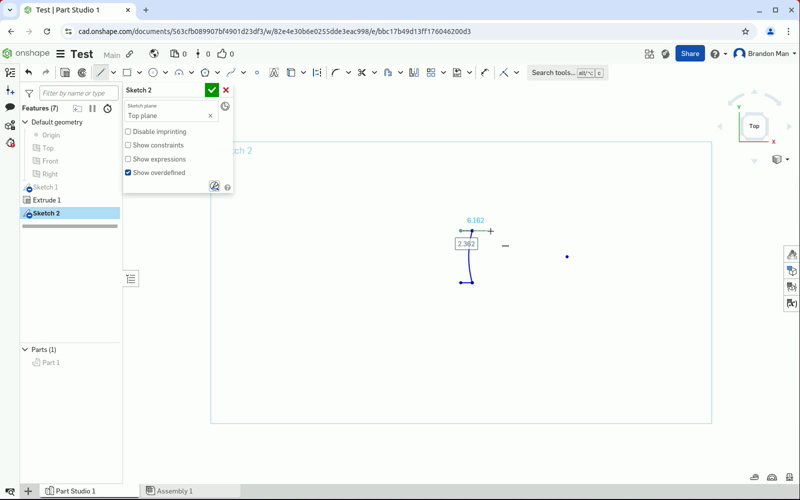
mouse_move(460, 282)
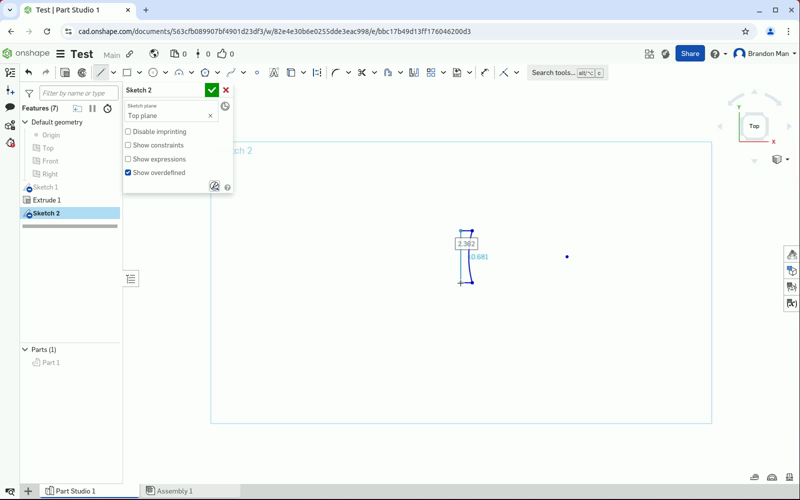
key_up(shift)
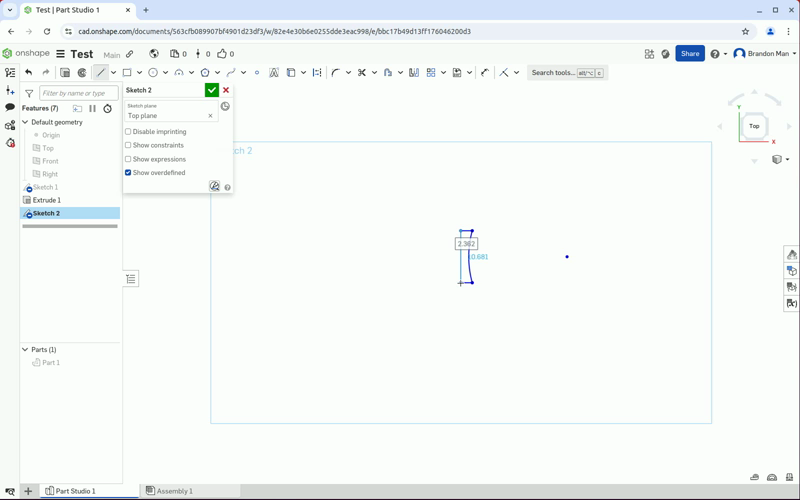
click(460, 282)
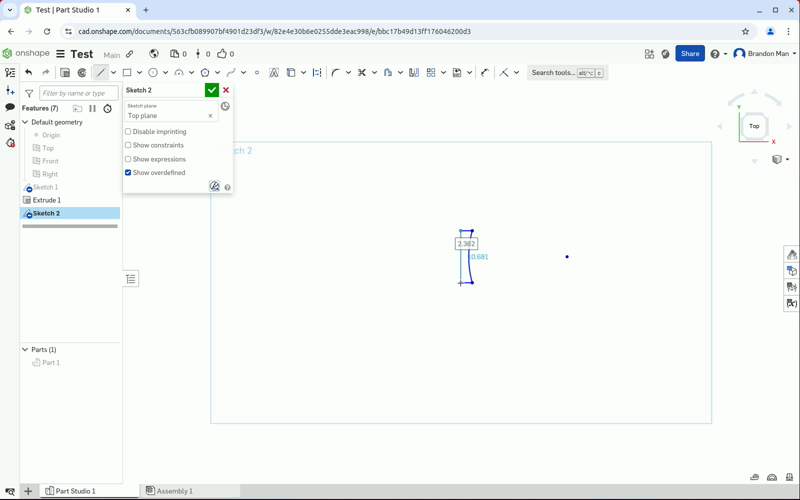
key(esc)
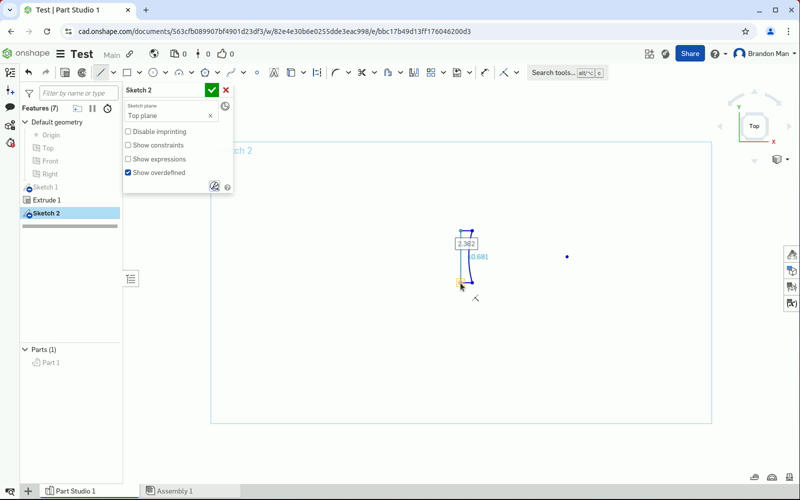
mouse_move(466, 232)
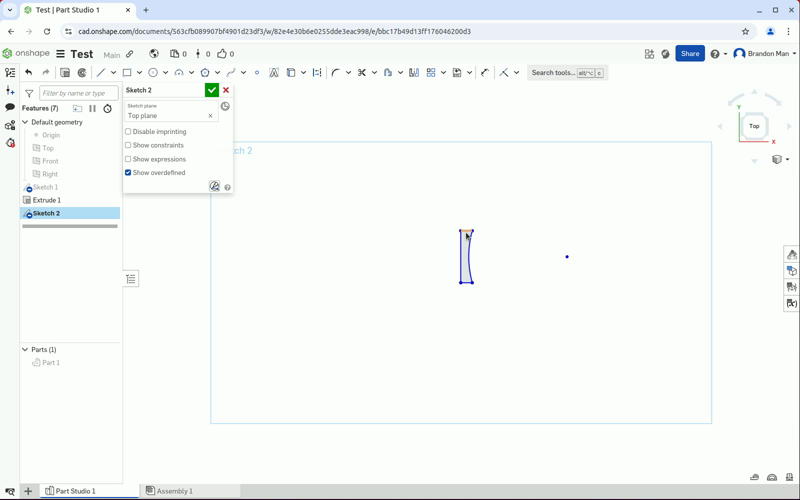
scroll(6)
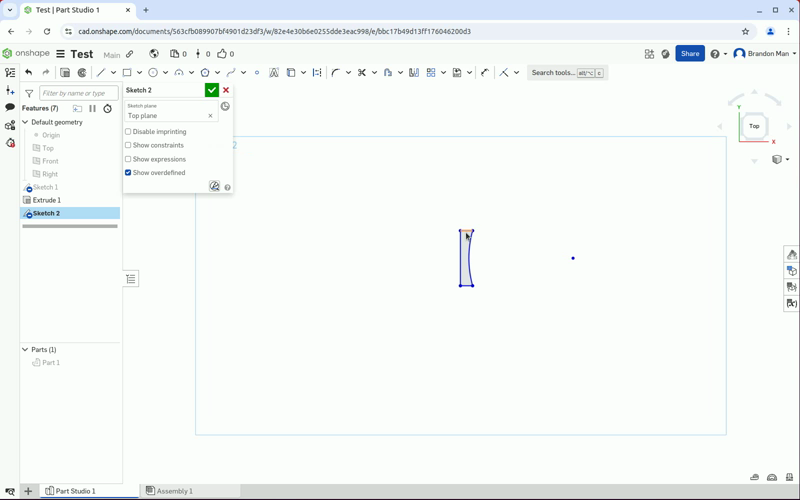
scroll(6)
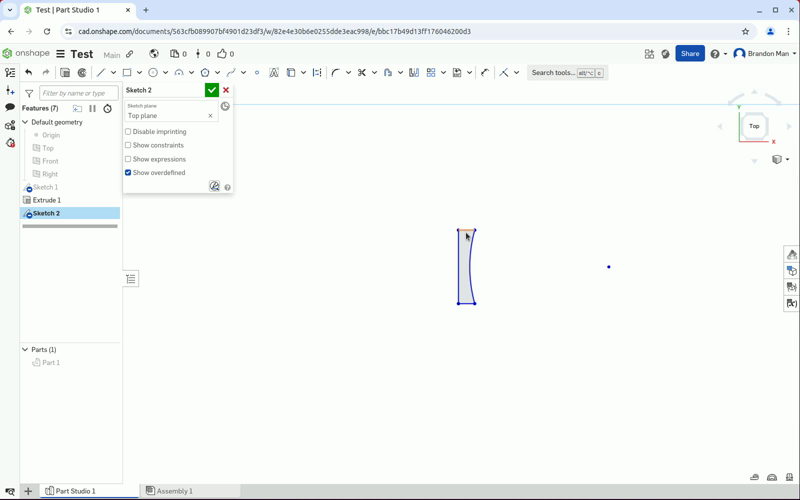
scroll(6)
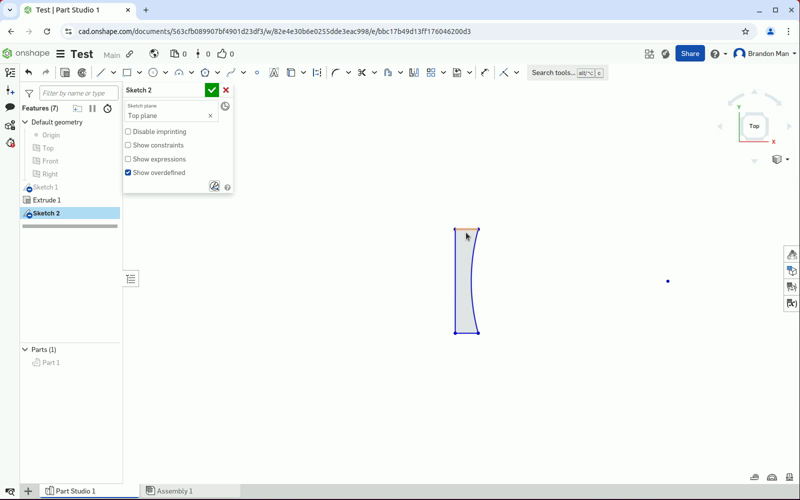
scroll(6)
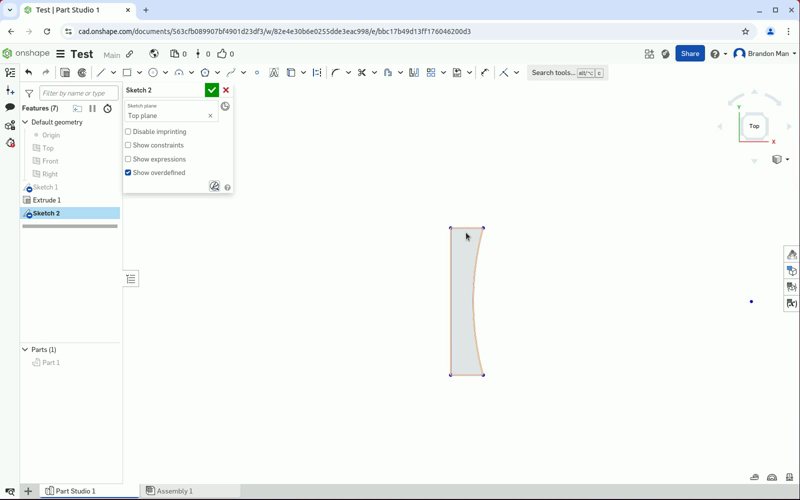
scroll(6)
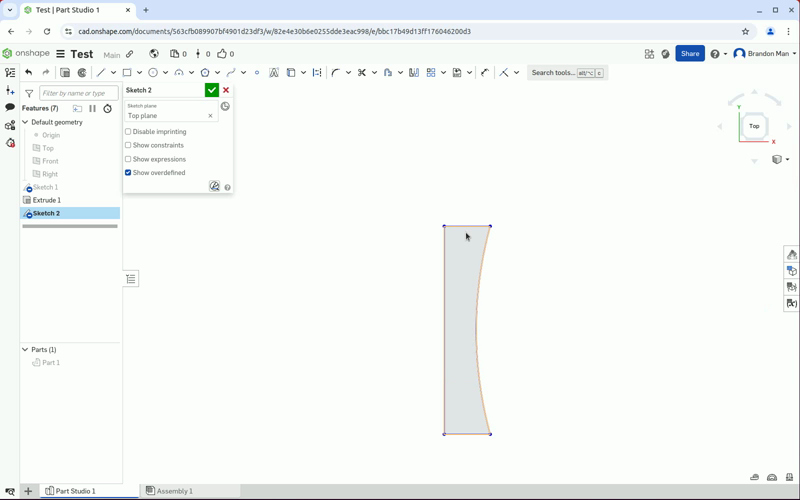
scroll(6)
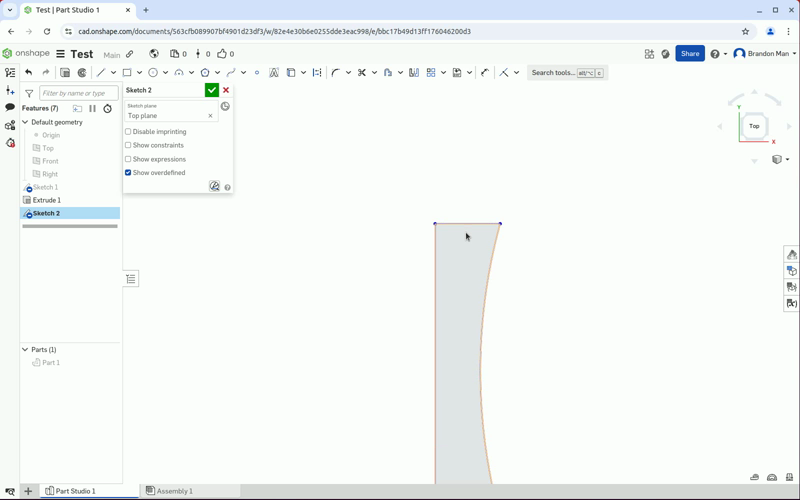
scroll(6)
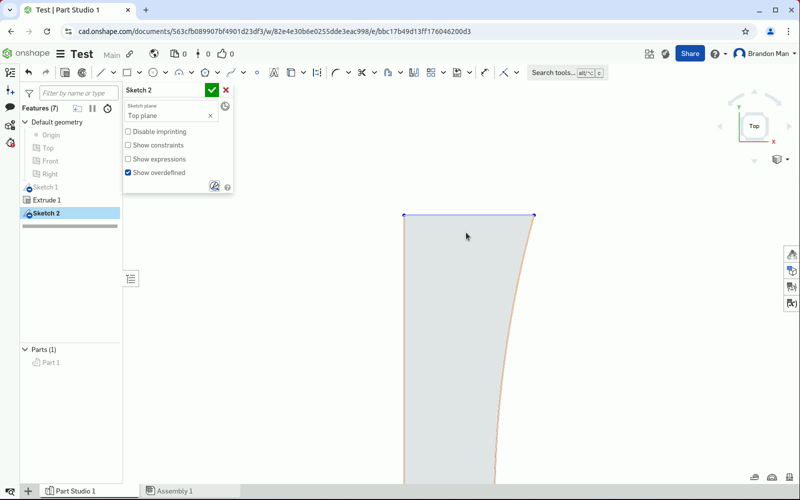
click(466, 232)
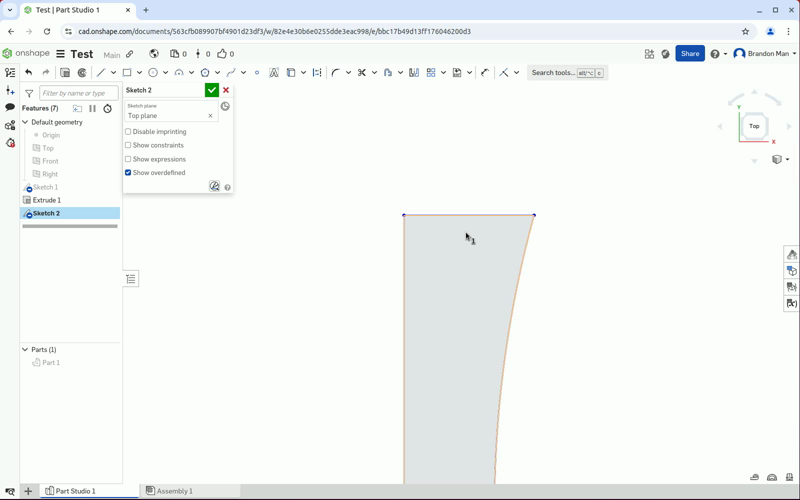
scroll(-6)
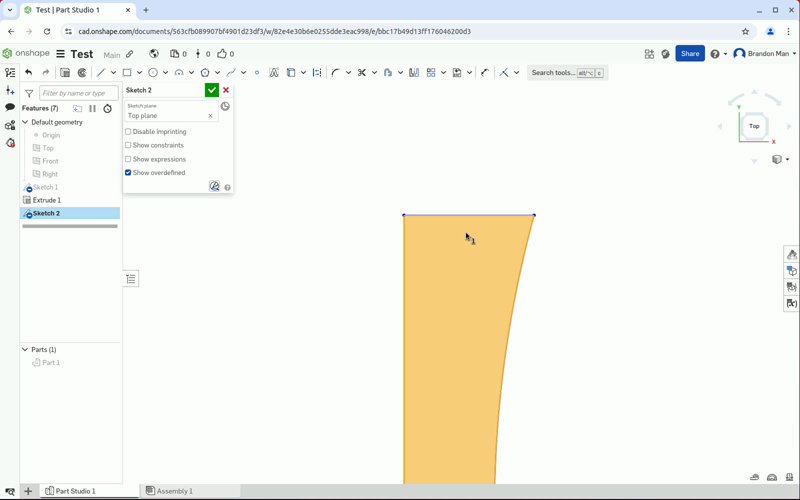
scroll(-6)
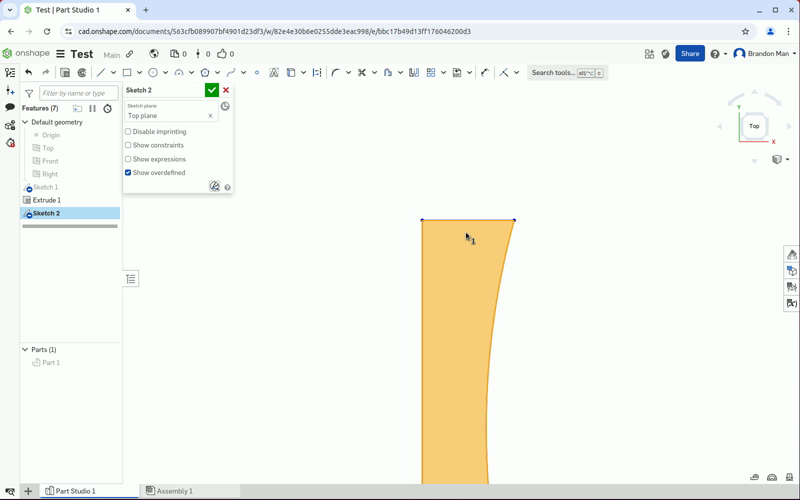
scroll(-6)
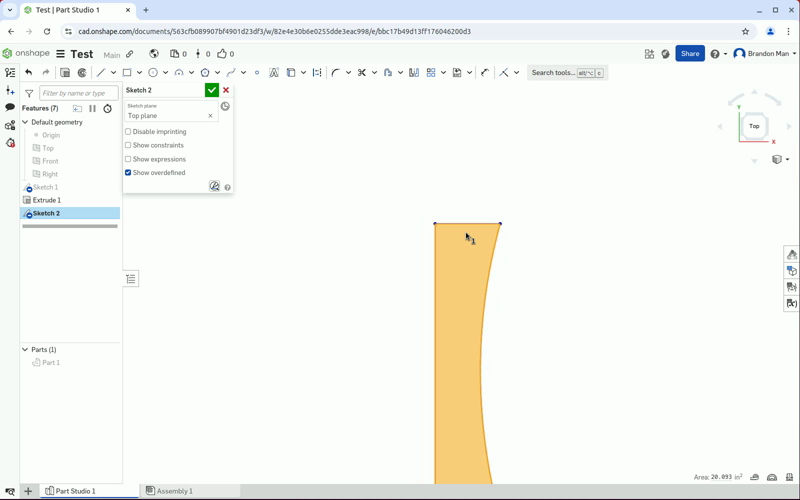
scroll(-6)
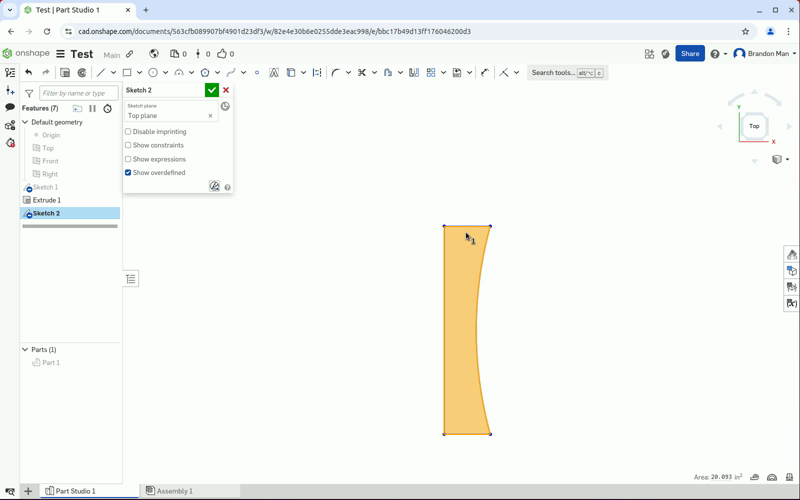
scroll(-6)
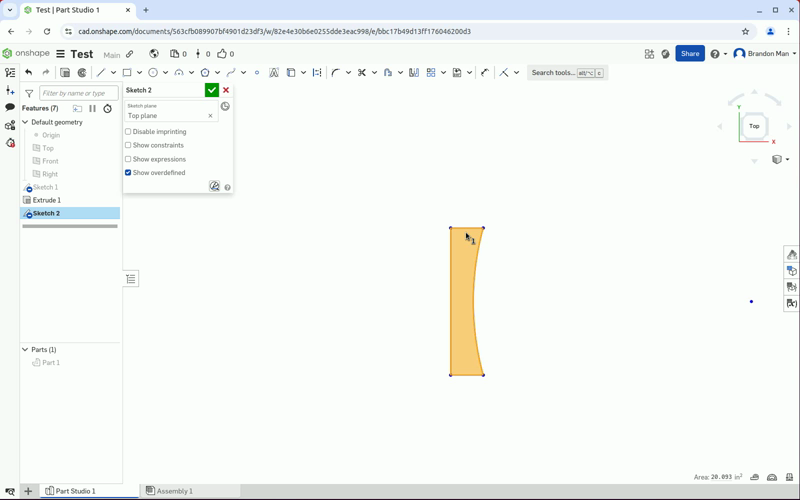
scroll(-6)
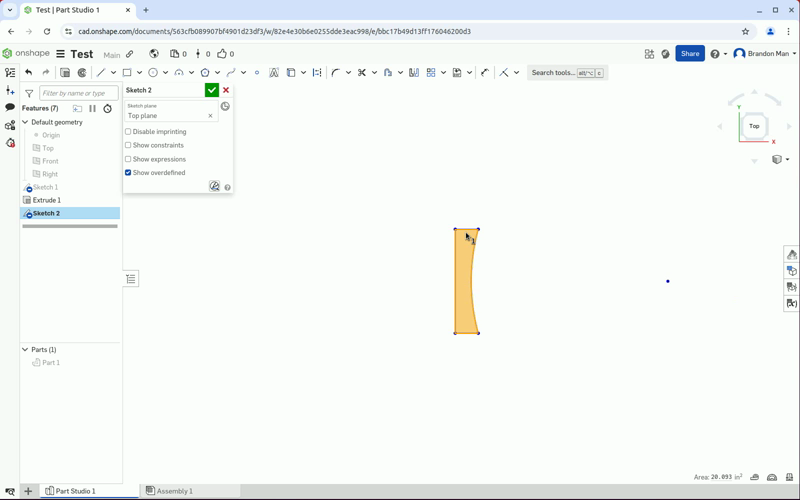
scroll(-6)
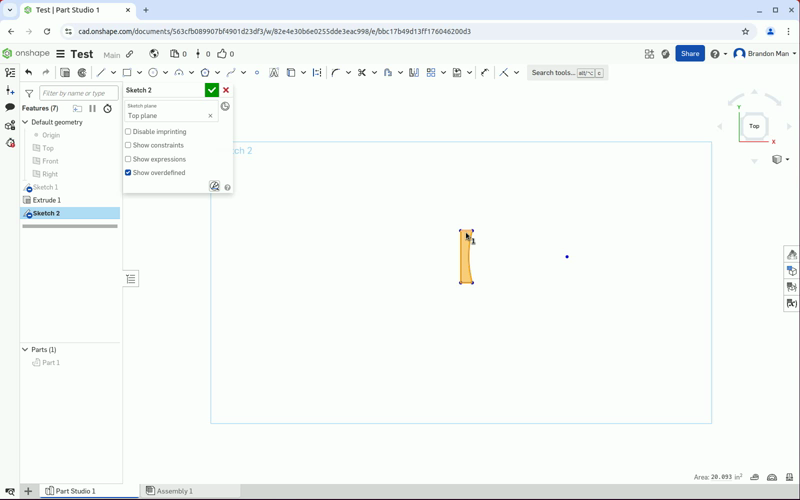
mouse_move(73, 352)
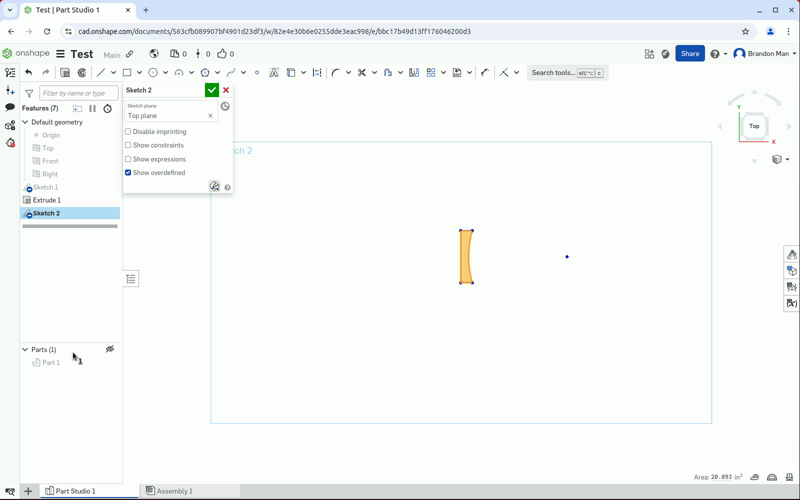
key(shift+y)
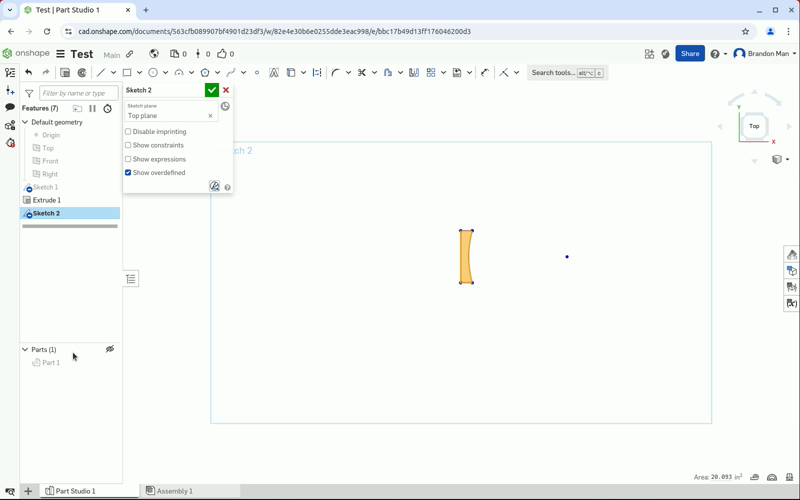
key(shift+e)
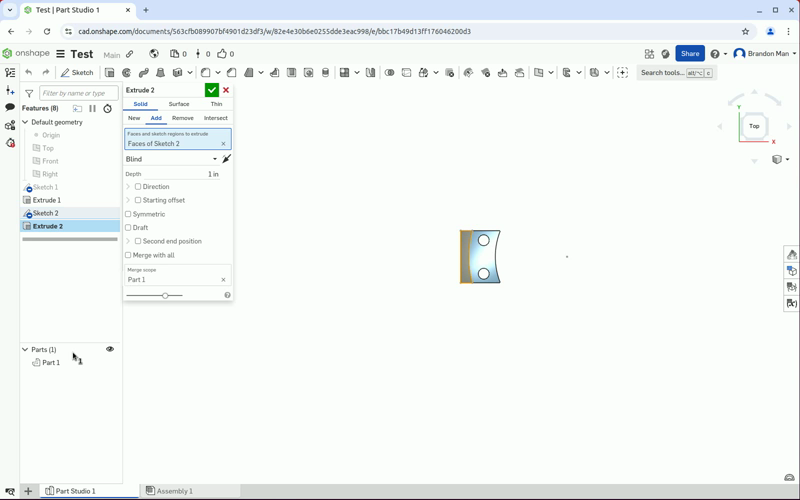
mouse_move(143, 106)
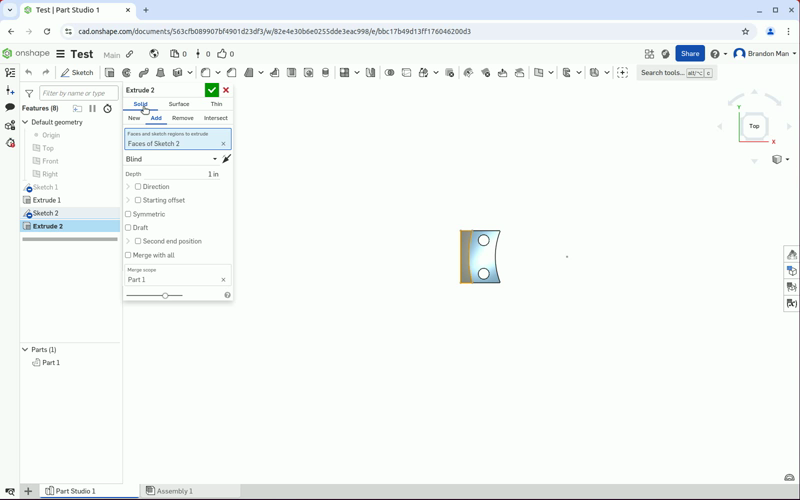
click(143, 106)
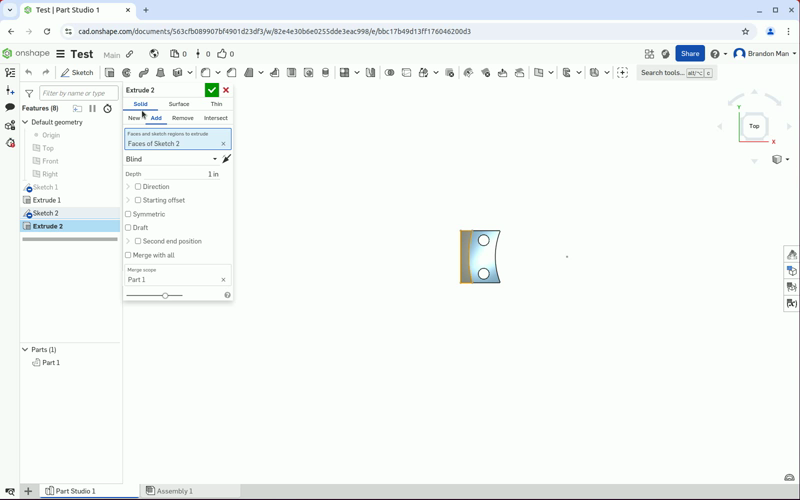
mouse_move(137, 120)
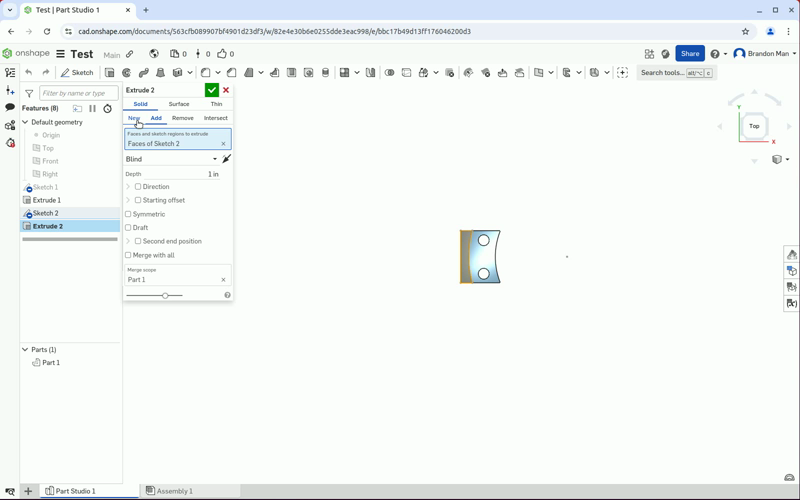
click(137, 120)
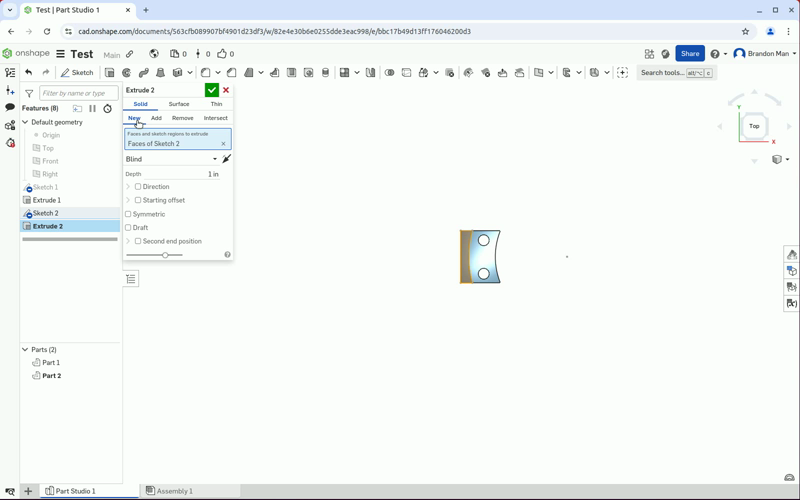
key(tab, 4)
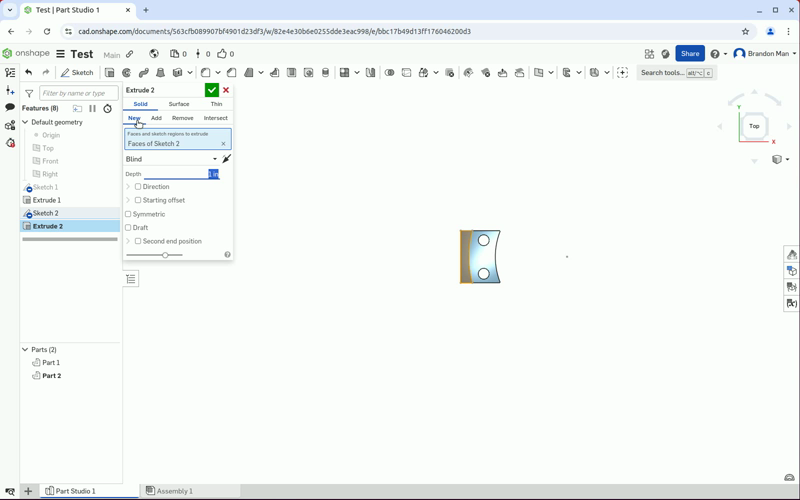
text(6.018)
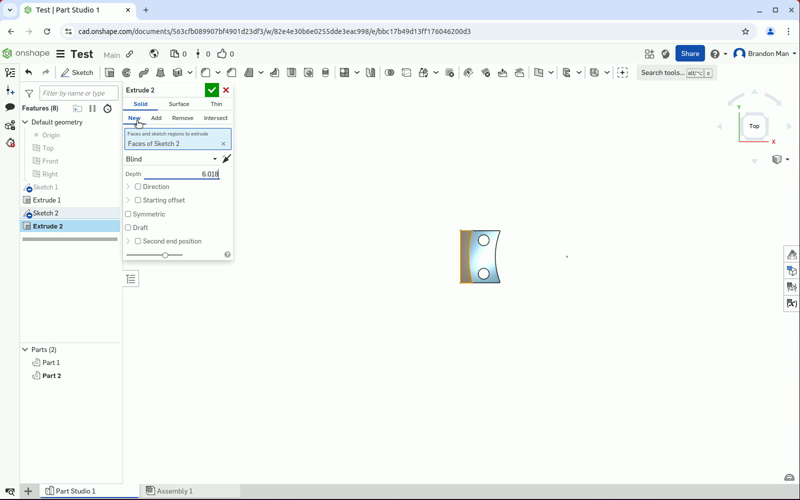
key(enter)
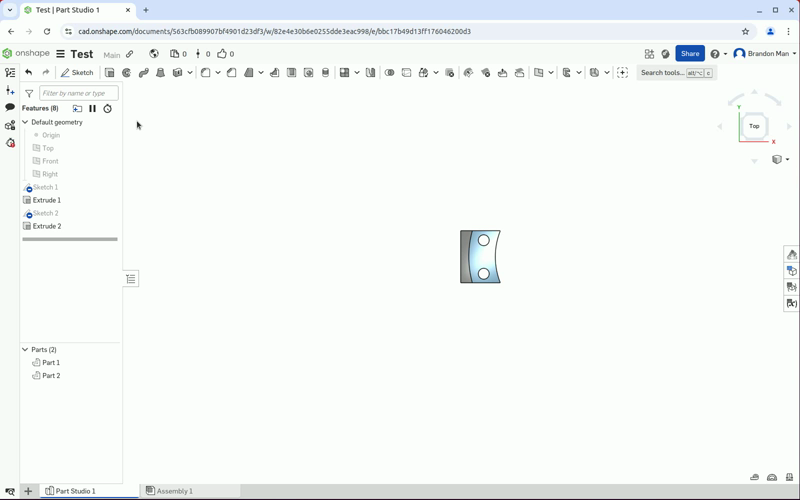
key(shift+h)
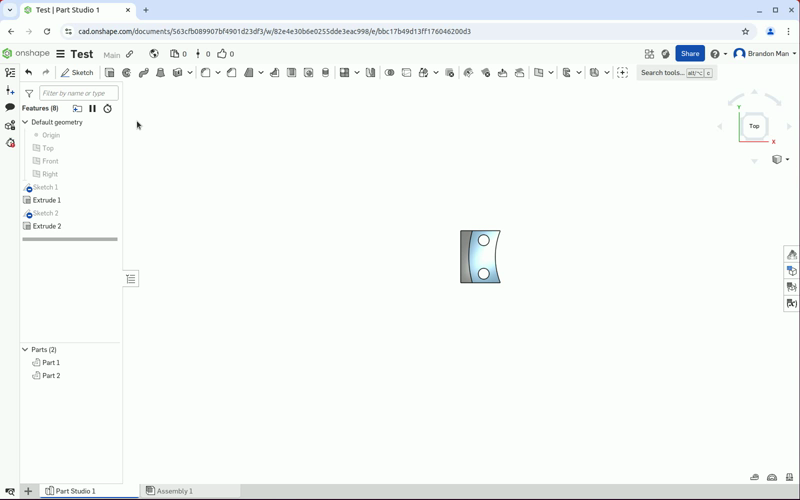
key(shift+h)
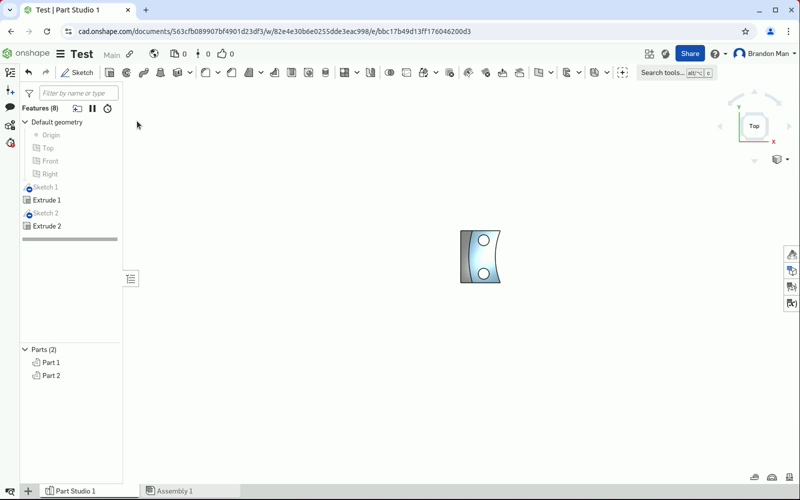
mouse_move(73, 189)
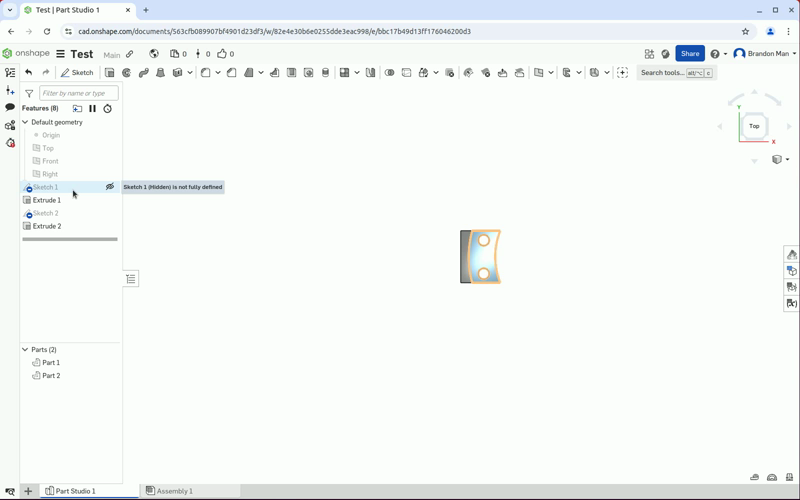
click(73, 189)
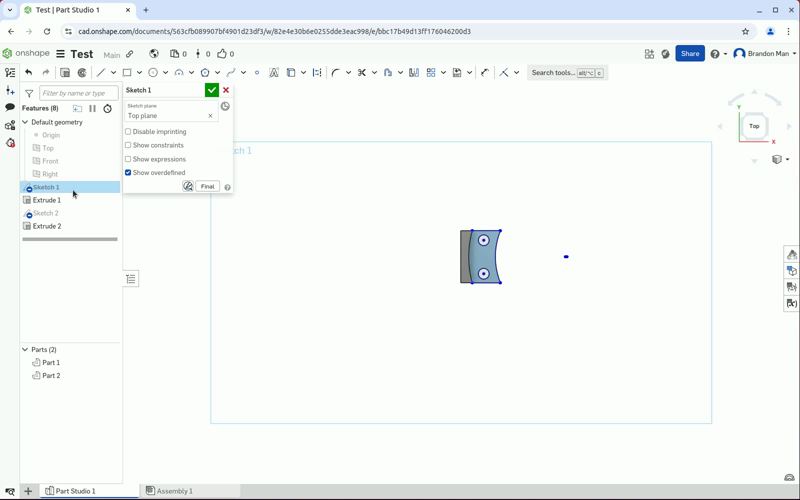
mouse_move(229, 92)
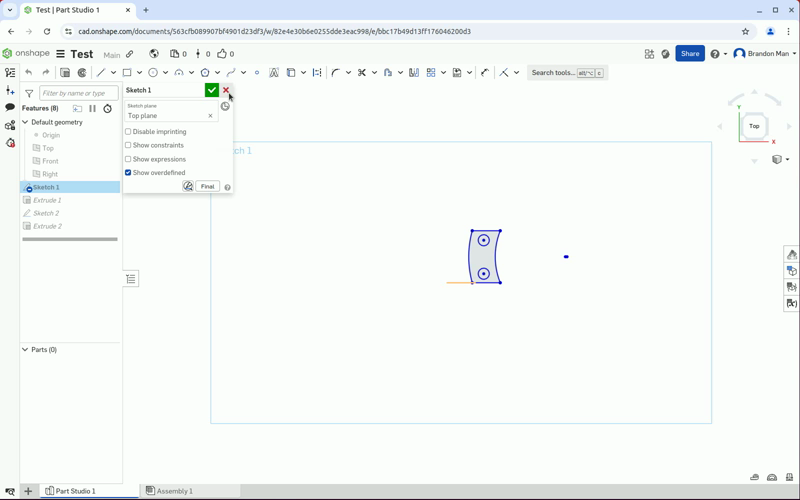
click(229, 92)
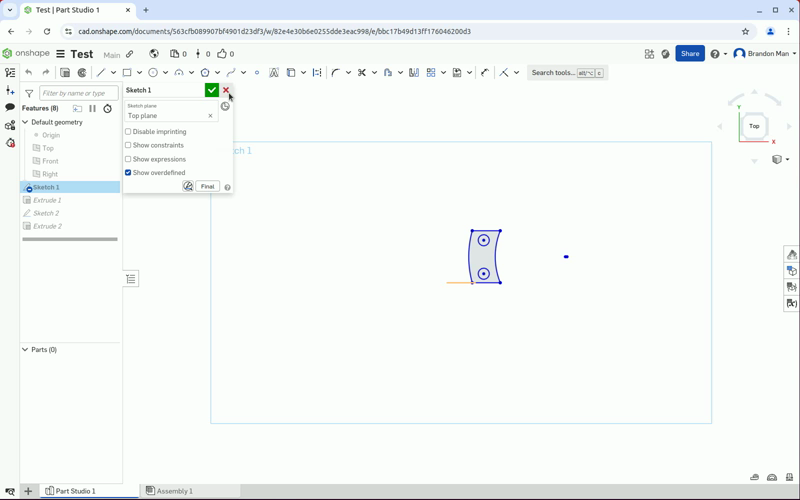
key(shift+s)
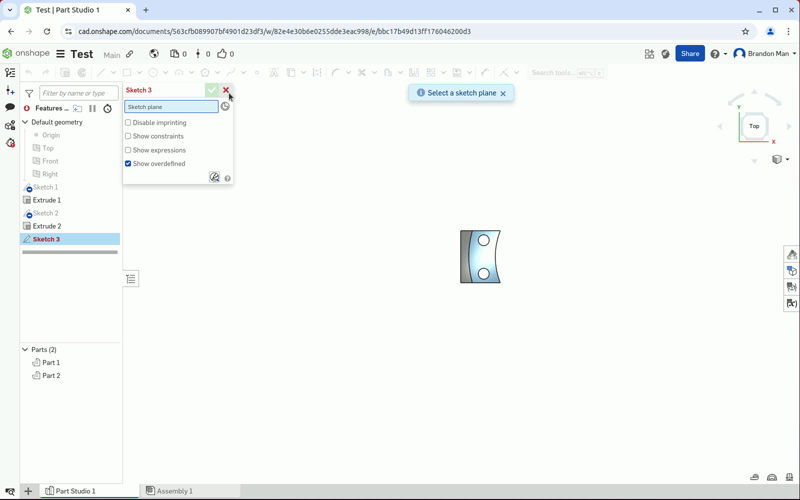
mouse_move(73, 150)
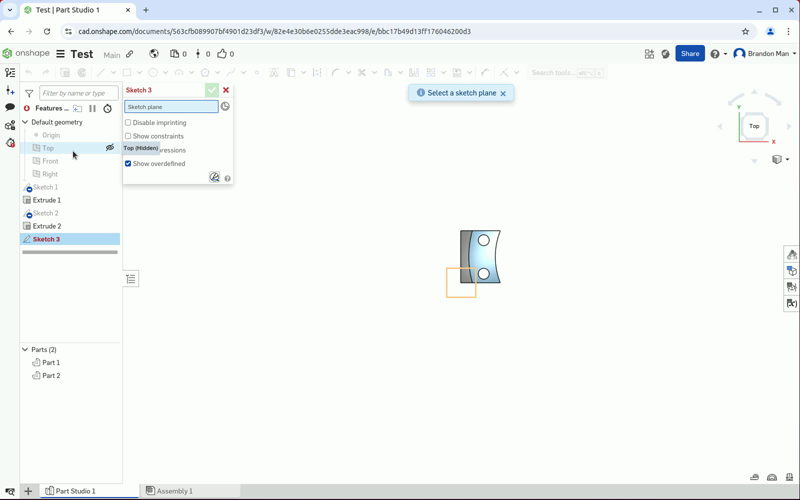
click(73, 150)
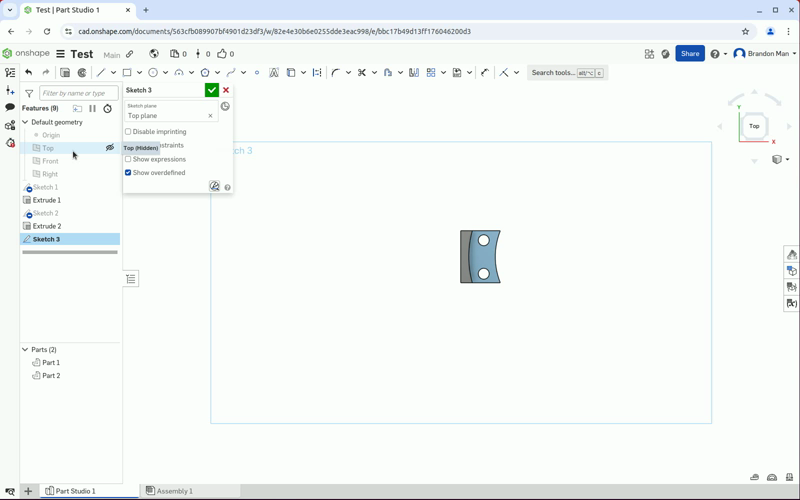
mouse_move(73, 352)
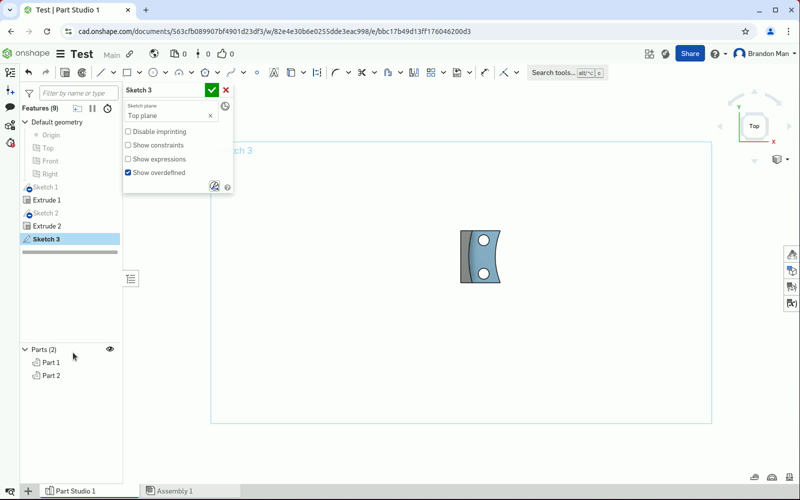
key(y)
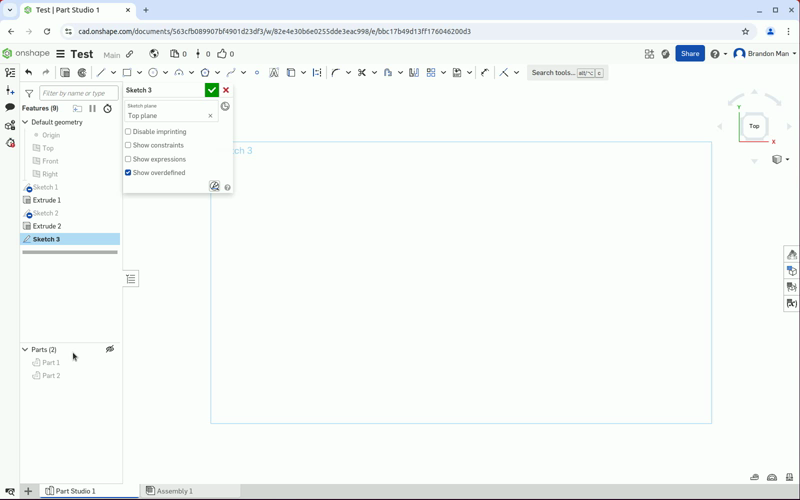
key(l)
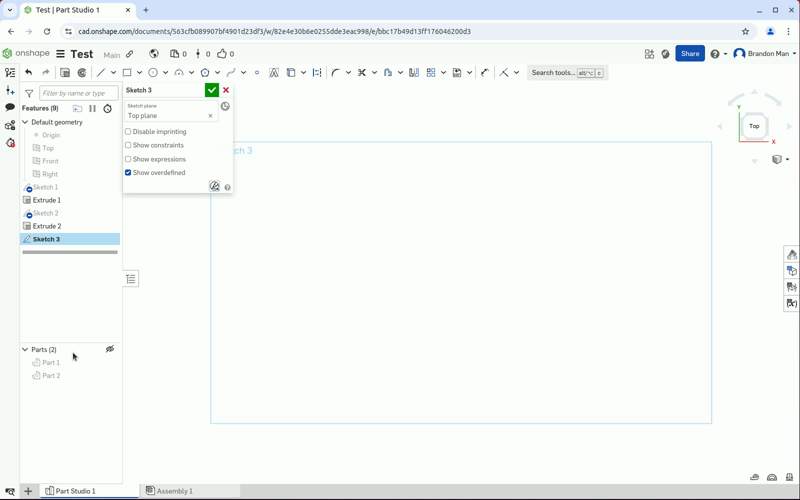
key_down(shift)
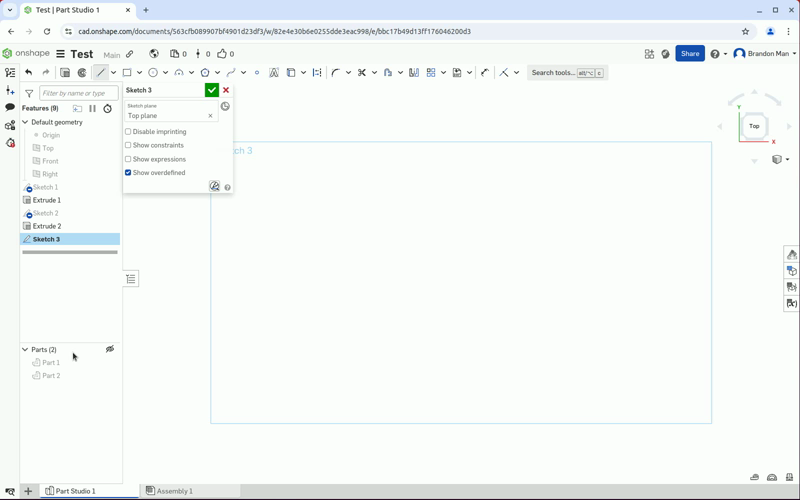
mouse_move(499, 282)
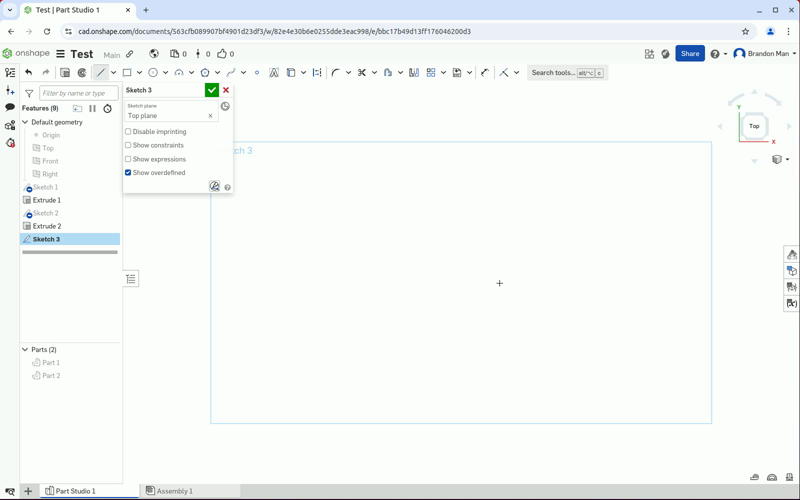
click(499, 282)
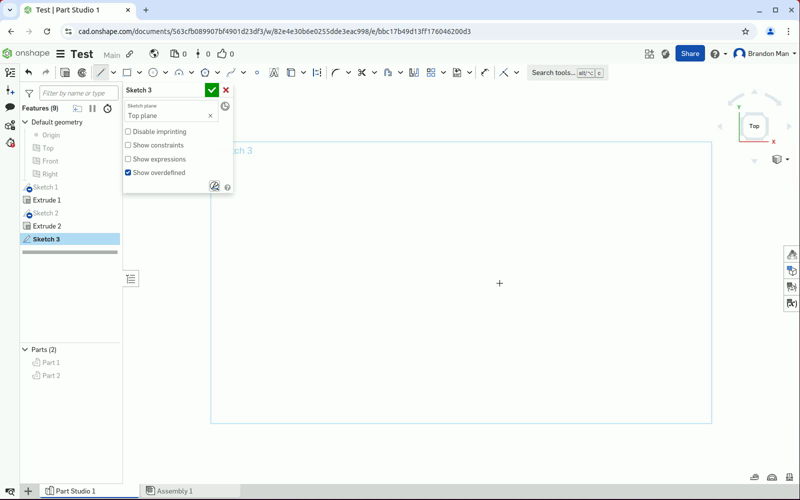
key_up(shift)
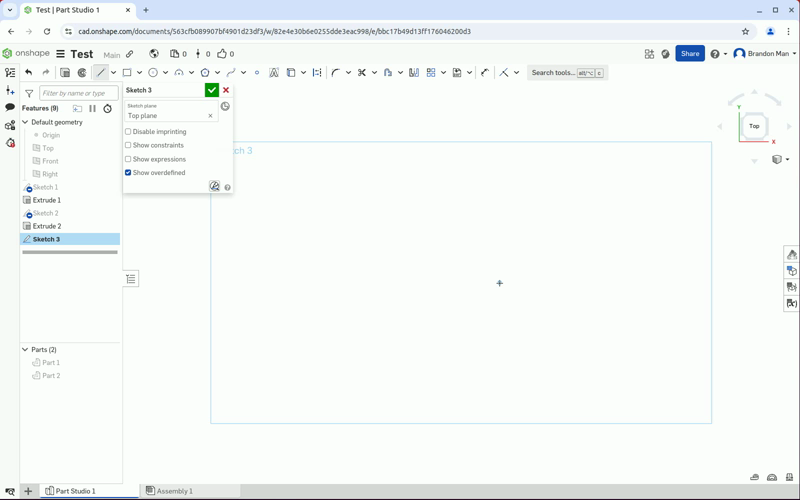
key_down(shift)
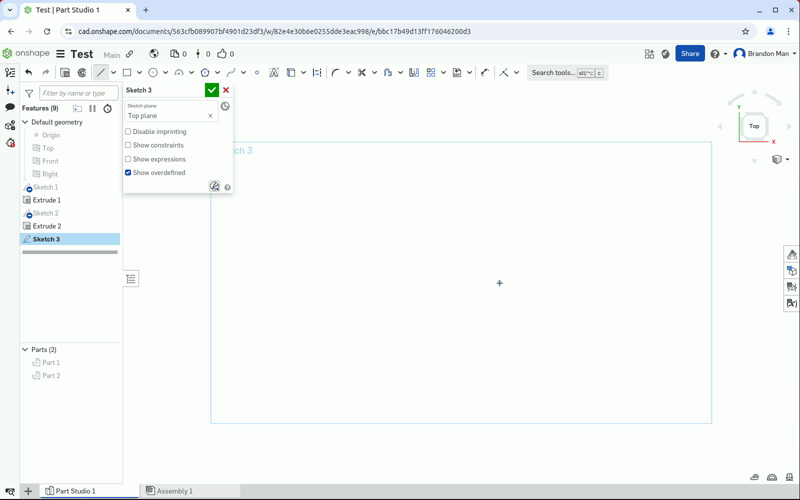
mouse_move(529, 282)
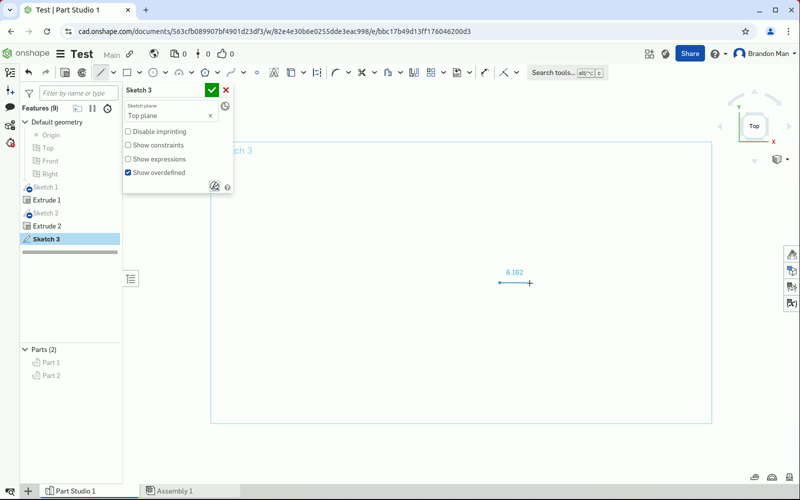
mouse_move(518, 282)
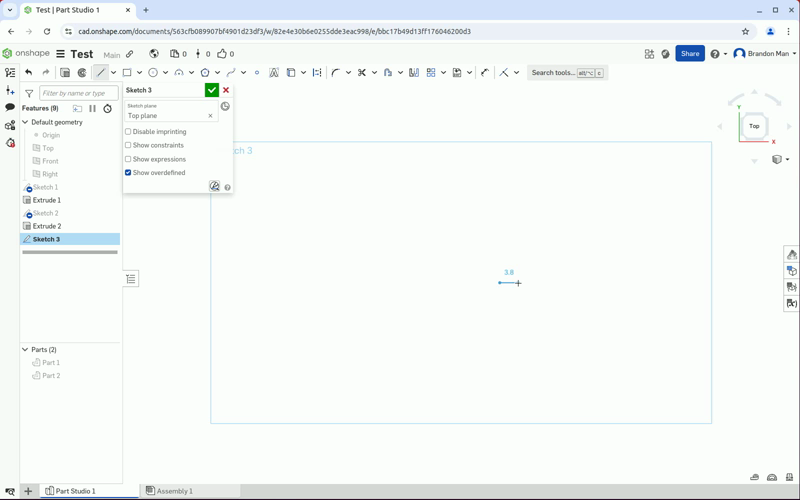
click(518, 282)
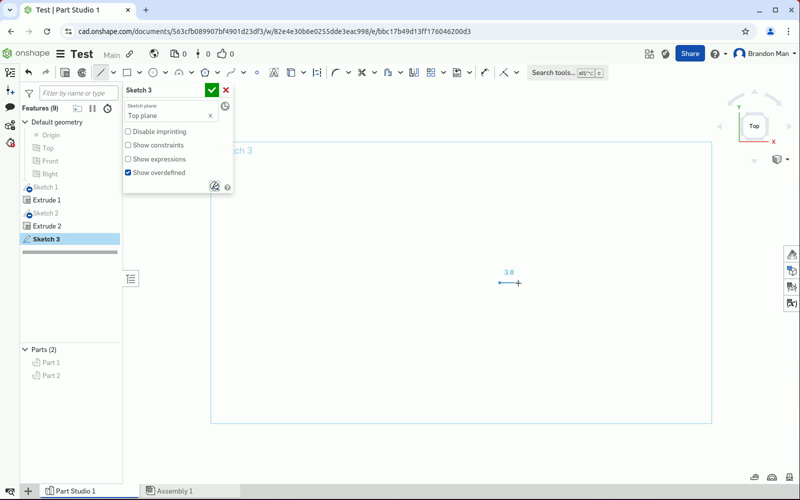
key_up(shift)
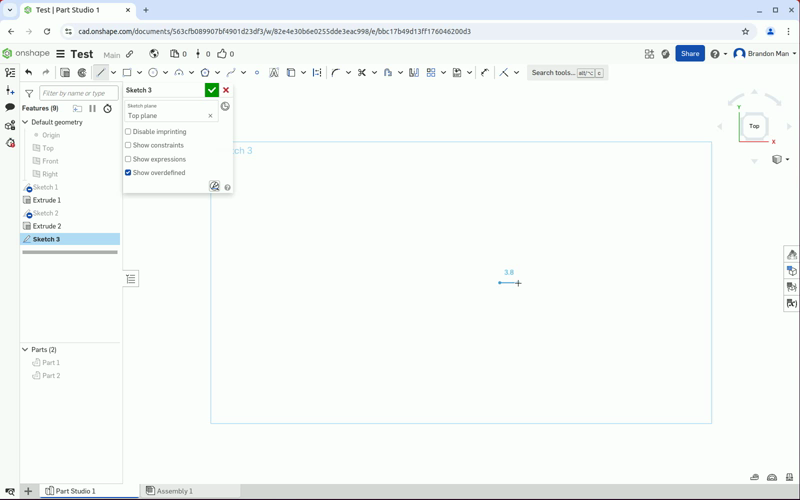
key_down(shift)
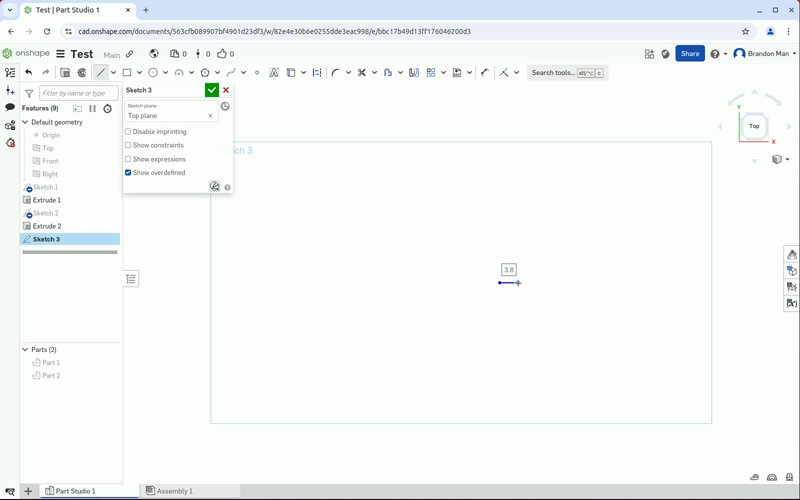
mouse_move(548, 282)
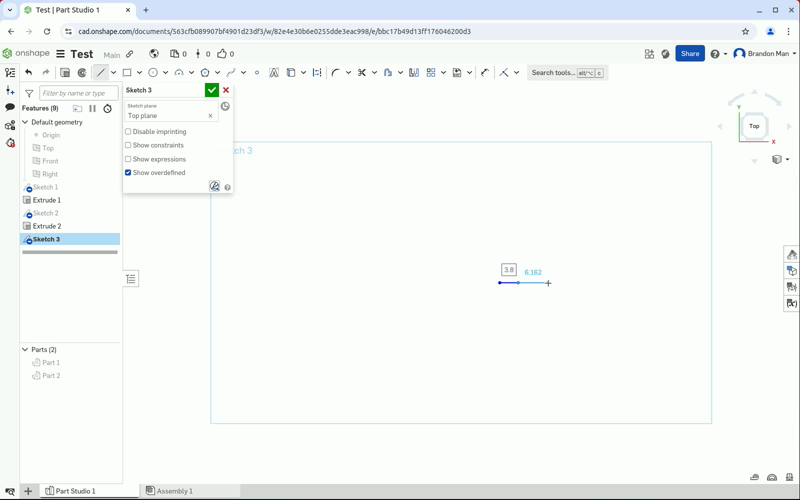
mouse_move(518, 263)
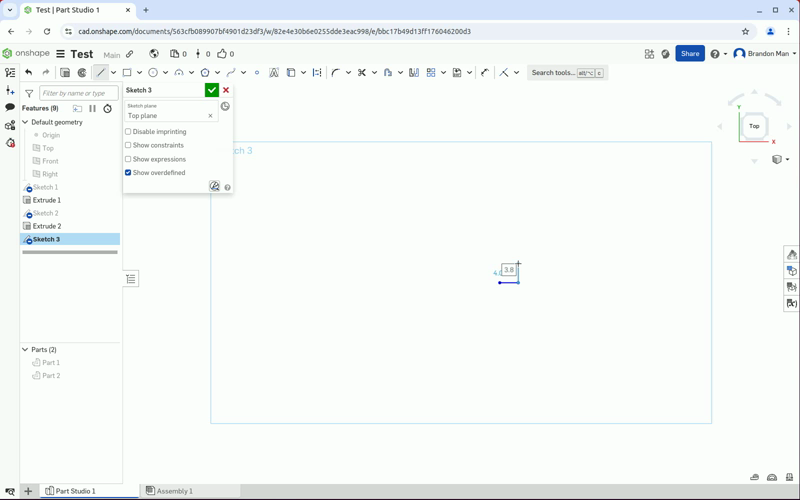
click(518, 263)
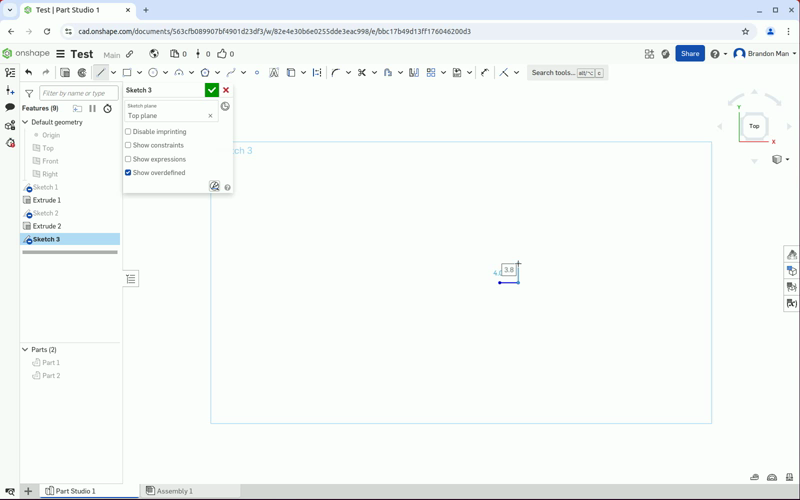
key_up(shift)
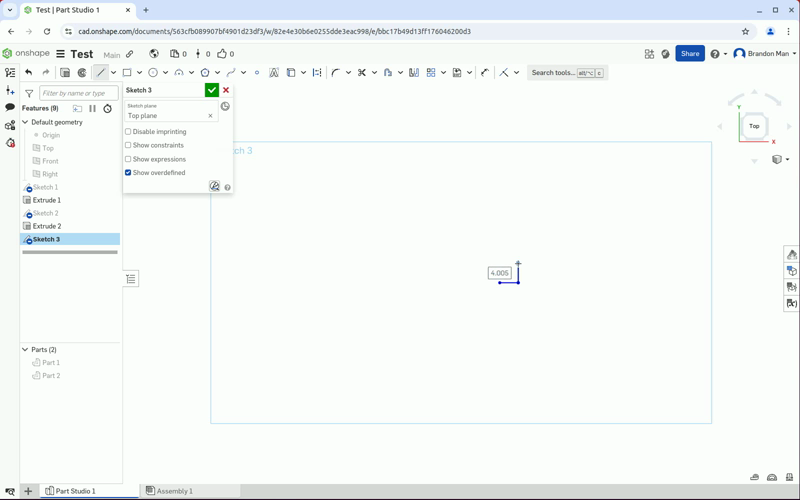
key(esc)
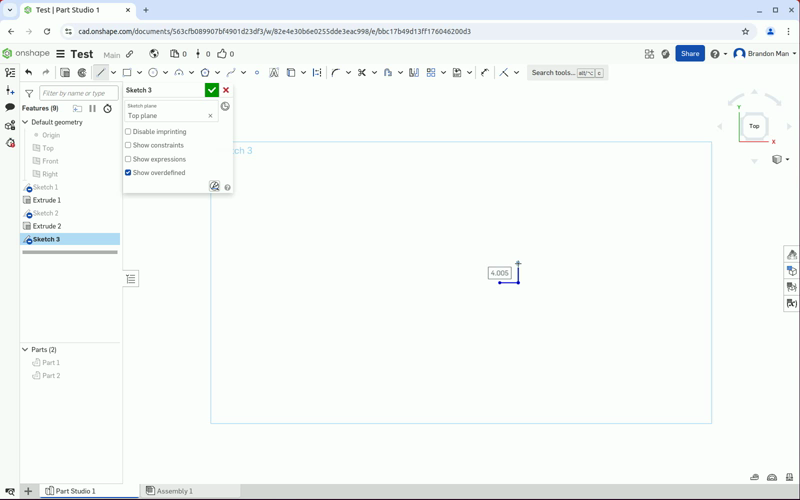
key(a)
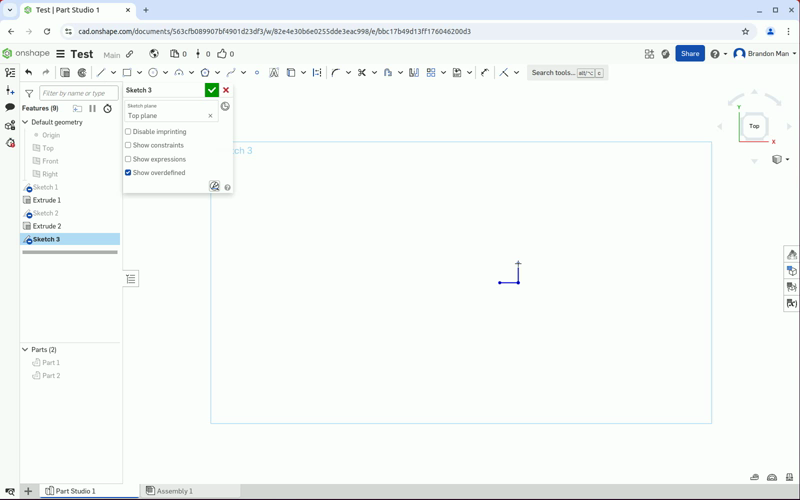
mouse_move(518, 263)
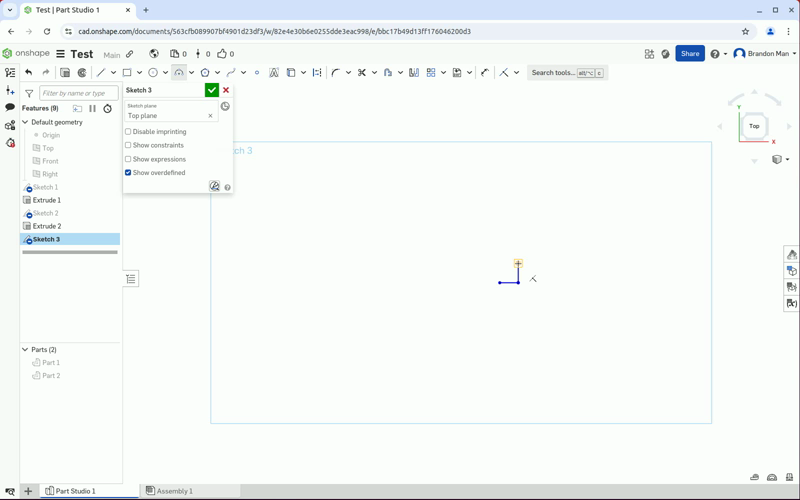
click(518, 263)
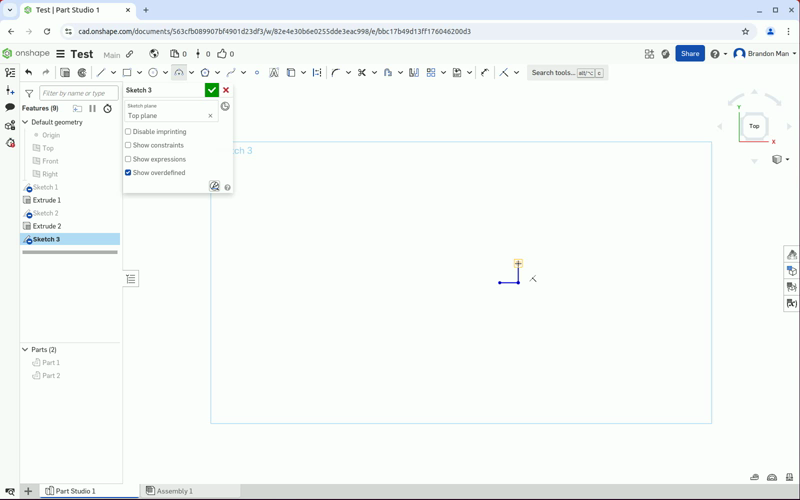
key_down(shift)
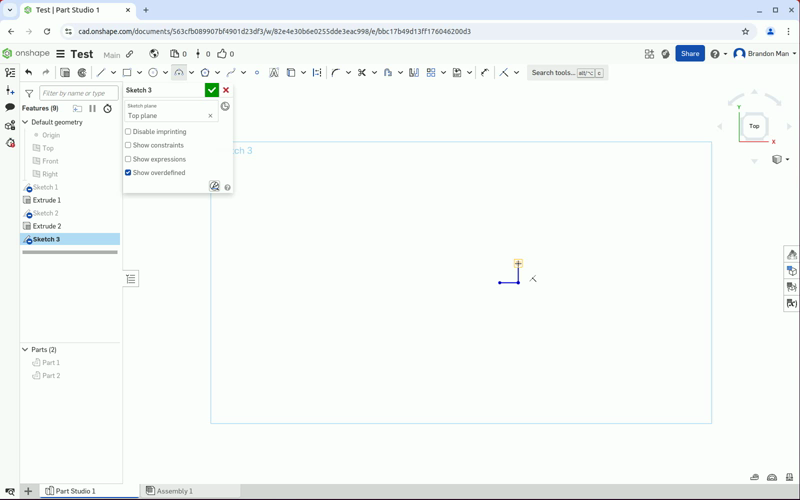
mouse_move(518, 250)
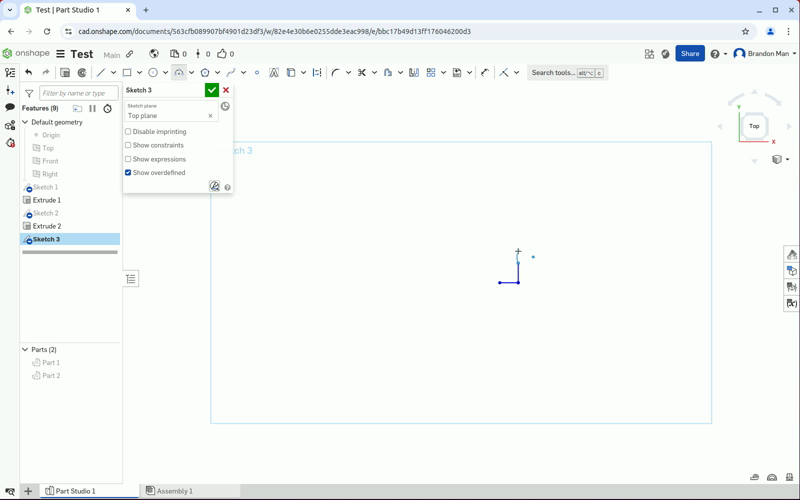
click(518, 250)
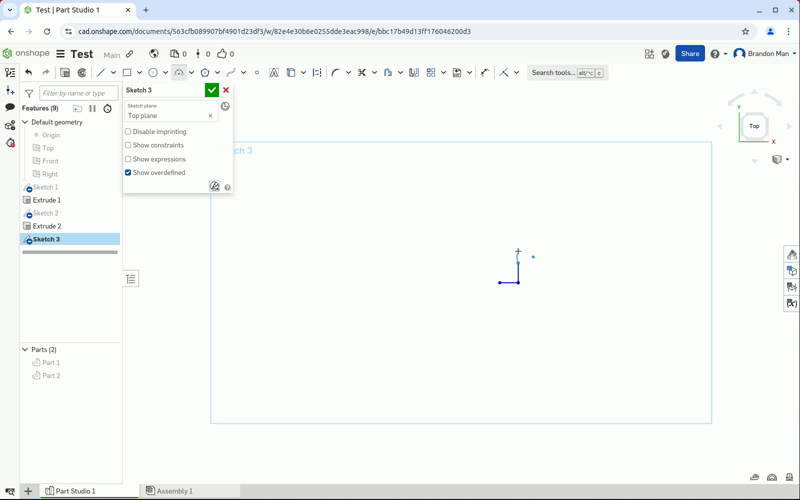
mouse_move(516, 256)
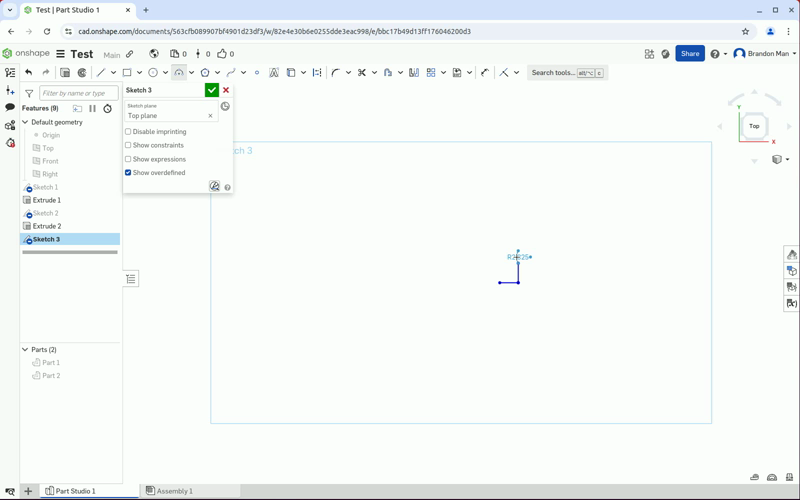
click(516, 256)
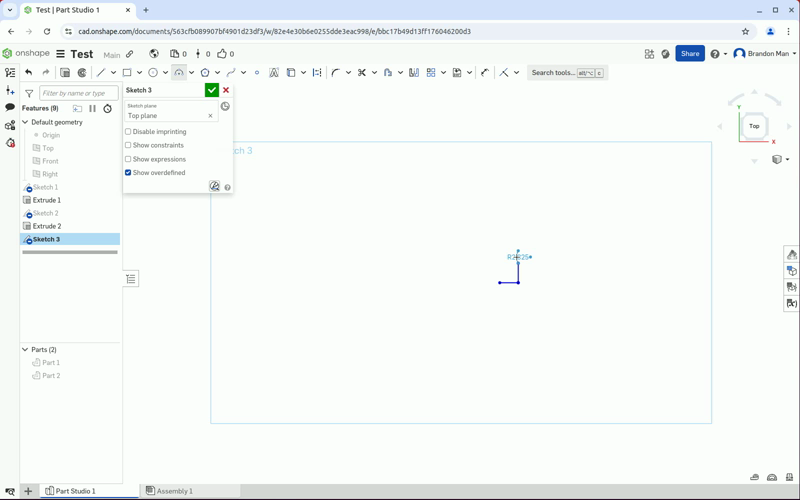
key_up(shift)
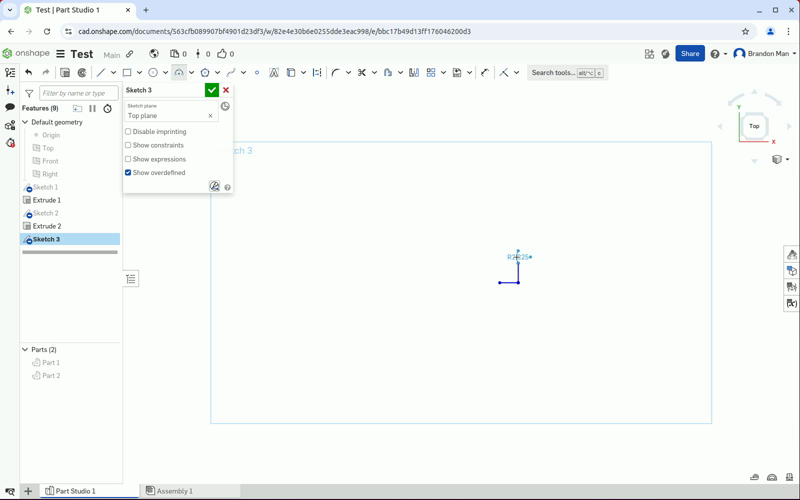
key(esc)
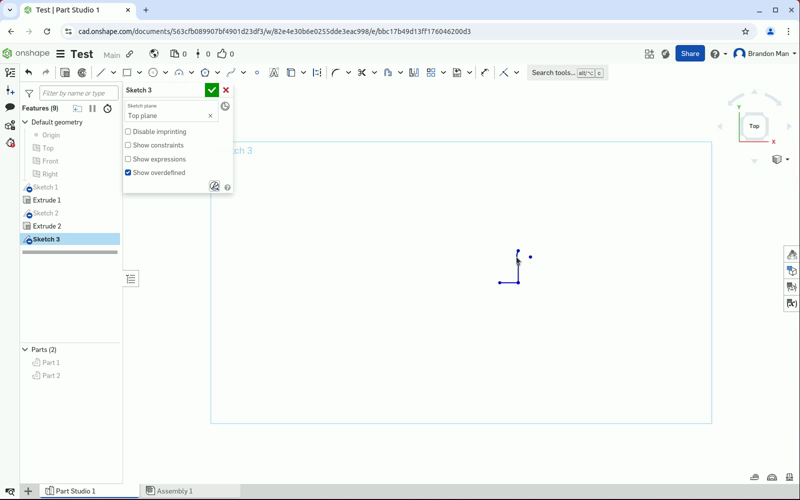
key(l)
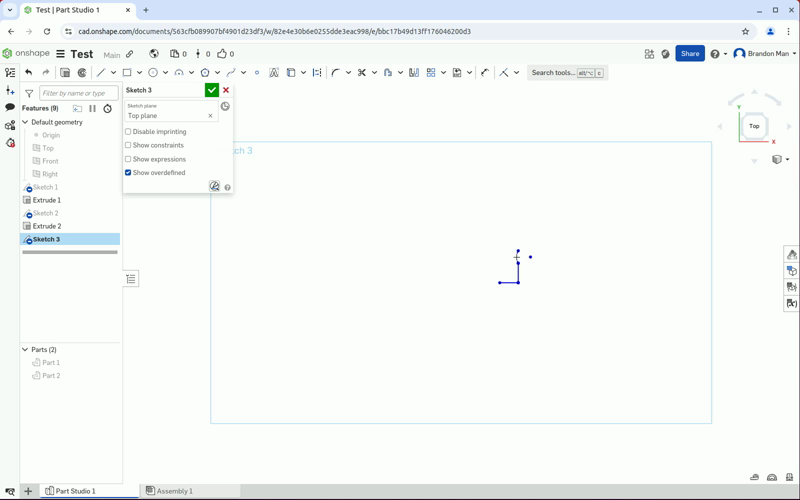
mouse_move(518, 250)
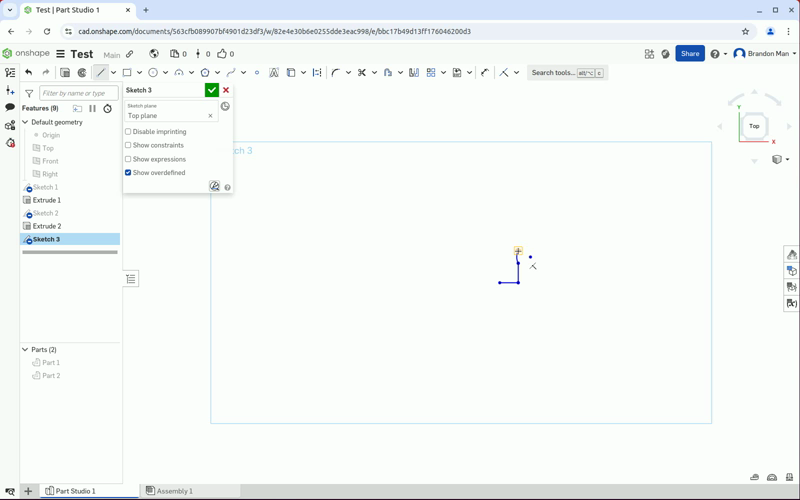
click(518, 250)
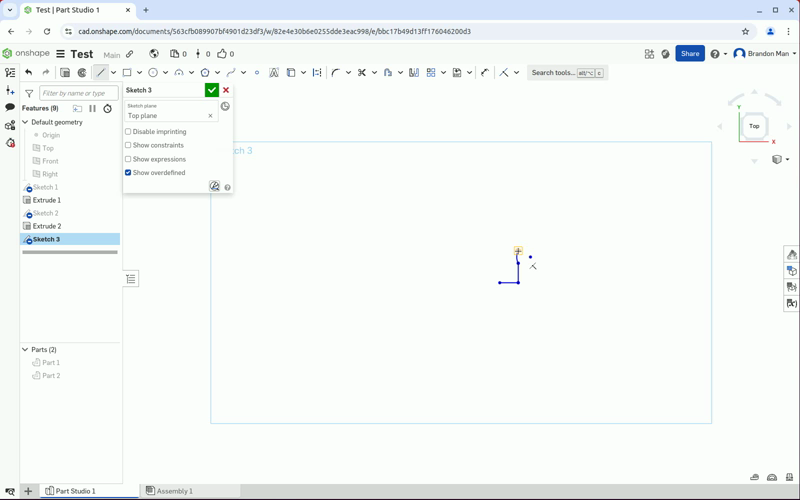
key_down(shift)
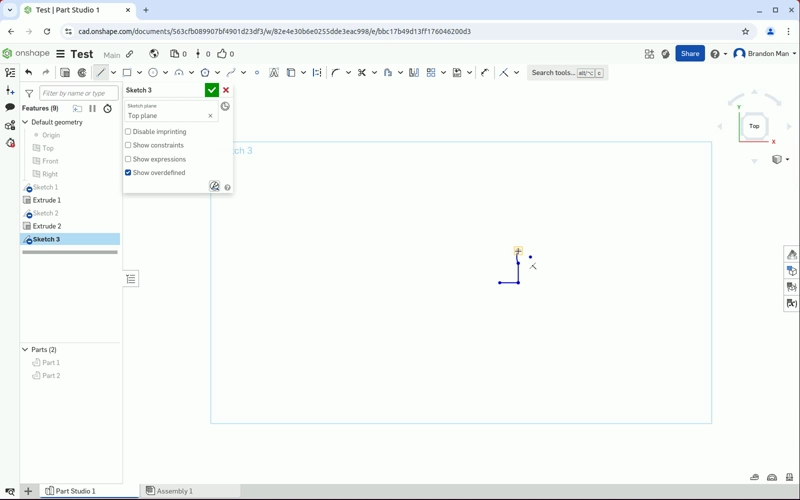
mouse_move(548, 250)
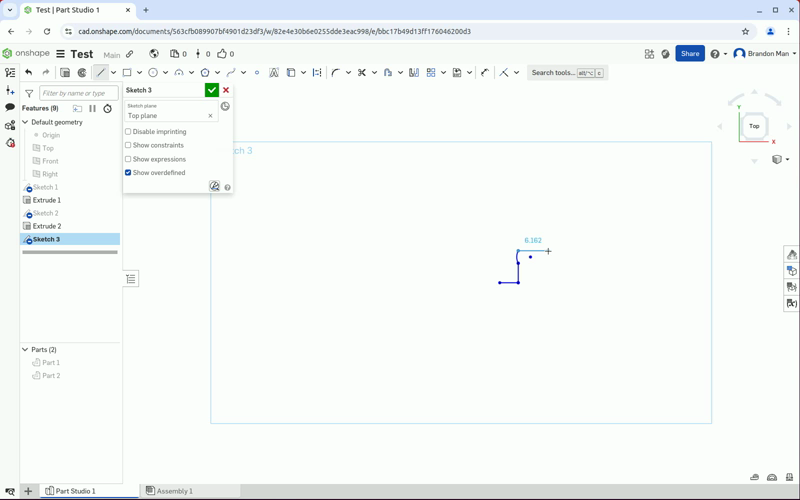
mouse_move(518, 230)
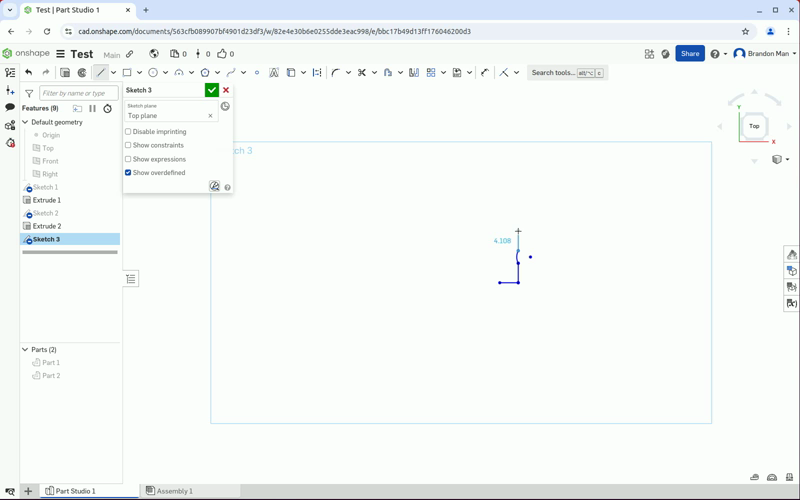
click(518, 230)
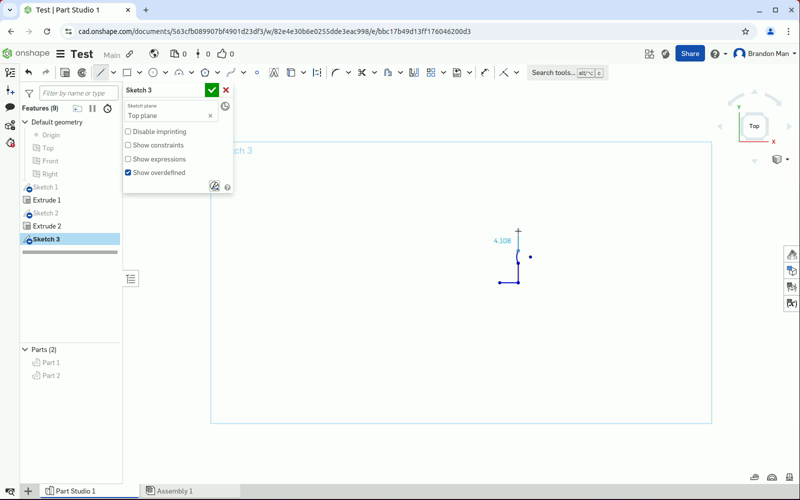
key_up(shift)
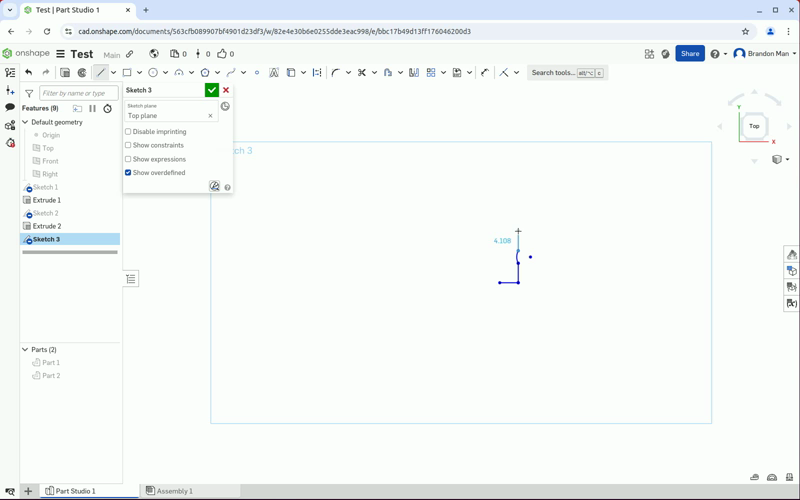
key_down(shift)
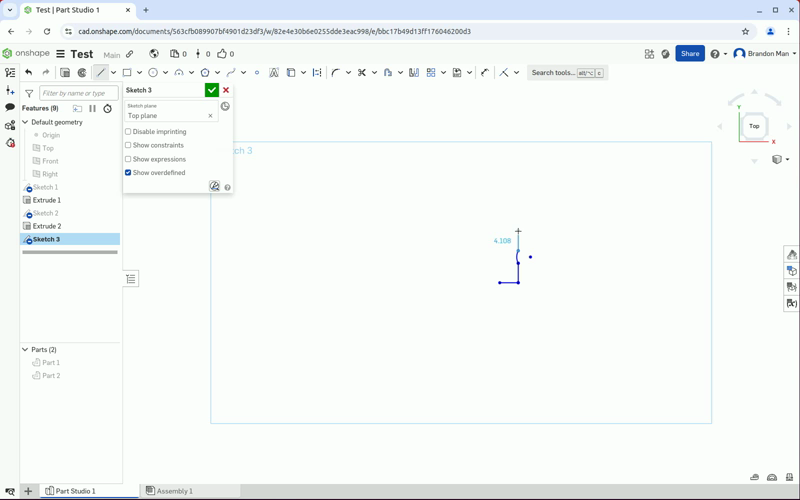
mouse_move(548, 230)
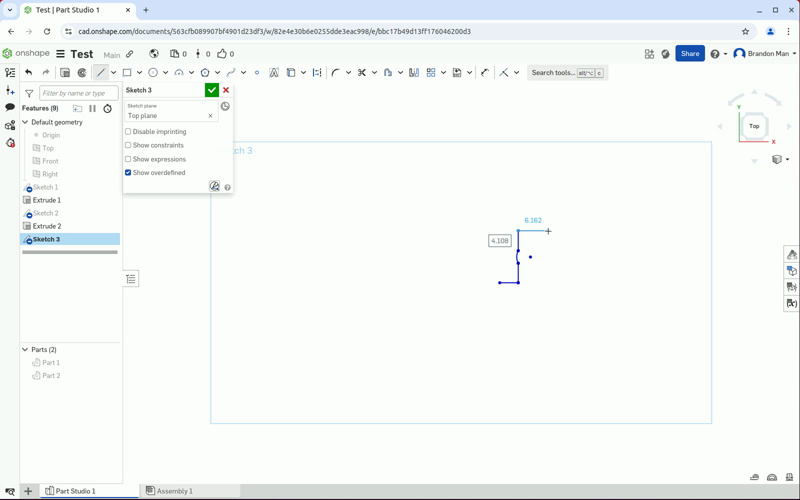
mouse_move(499, 230)
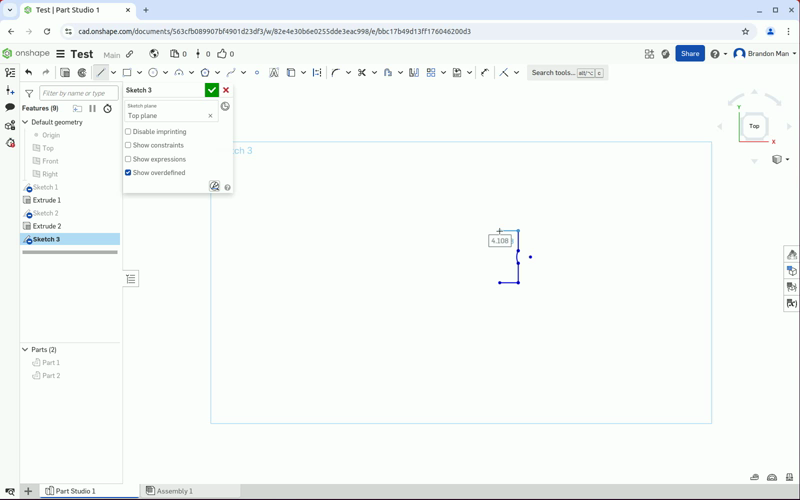
click(499, 230)
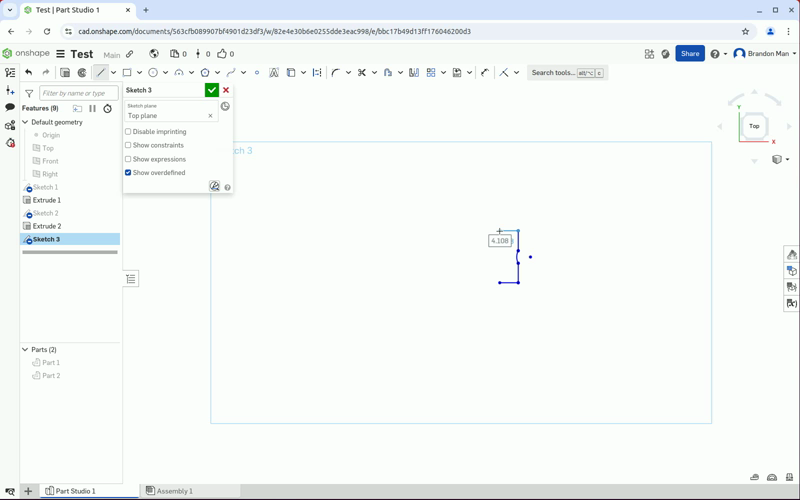
key_up(shift)
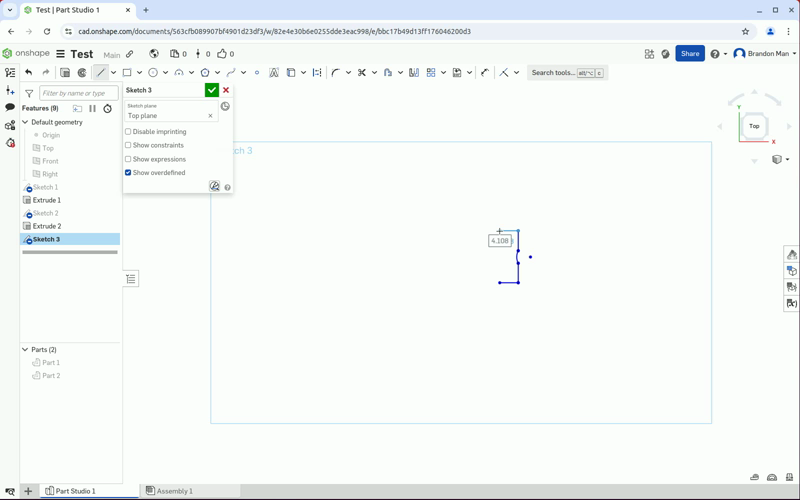
key(esc)
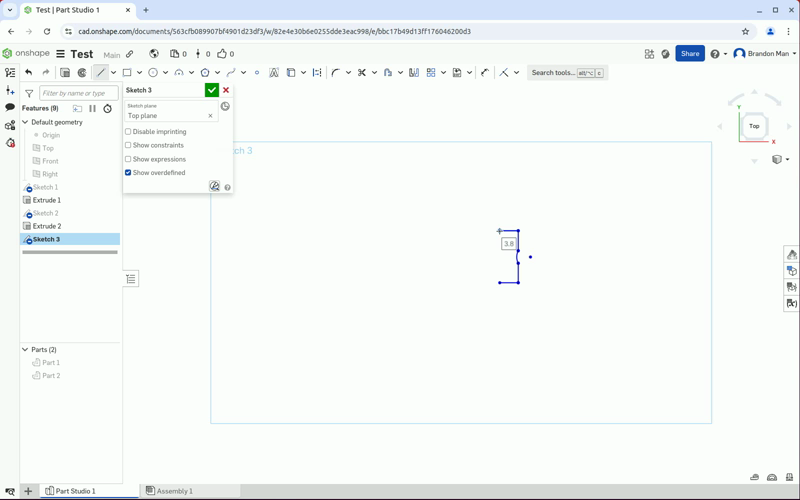
key(a)
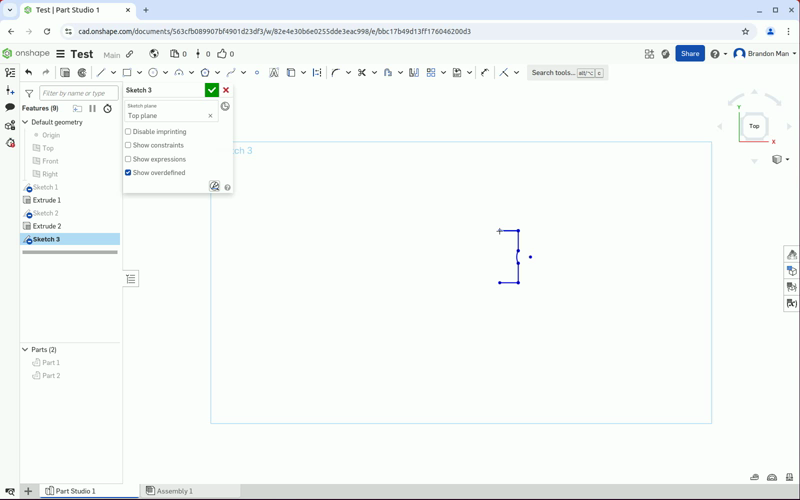
mouse_move(499, 230)
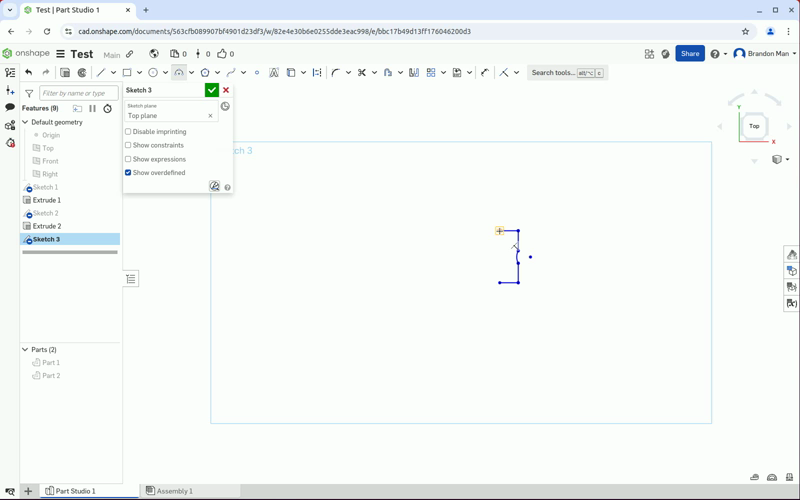
click(499, 230)
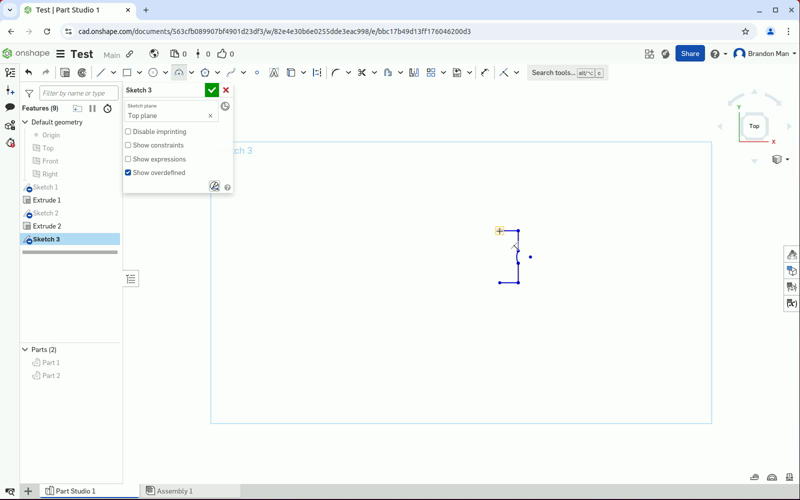
mouse_move(499, 282)
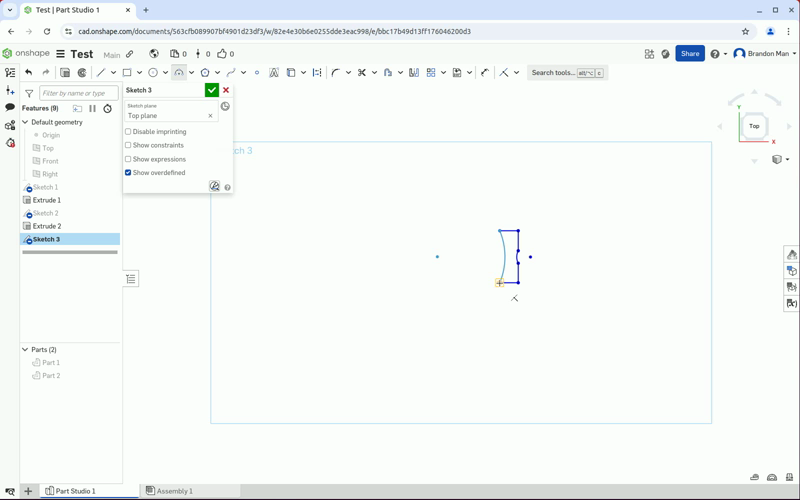
click(499, 282)
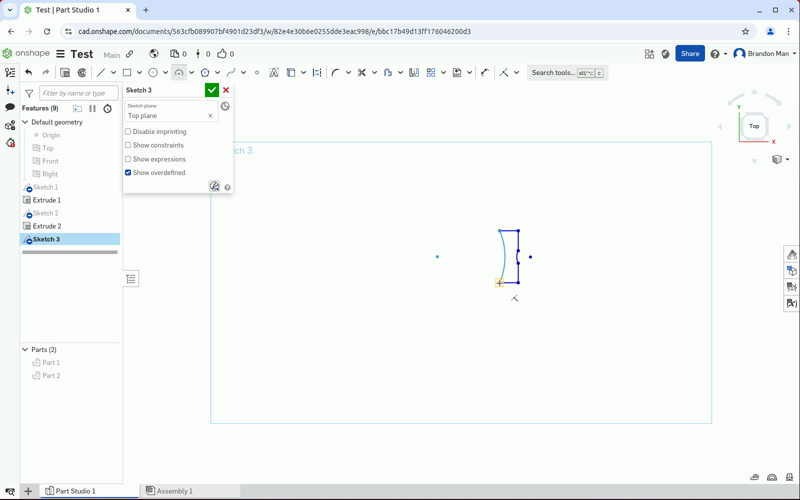
key_down(shift)
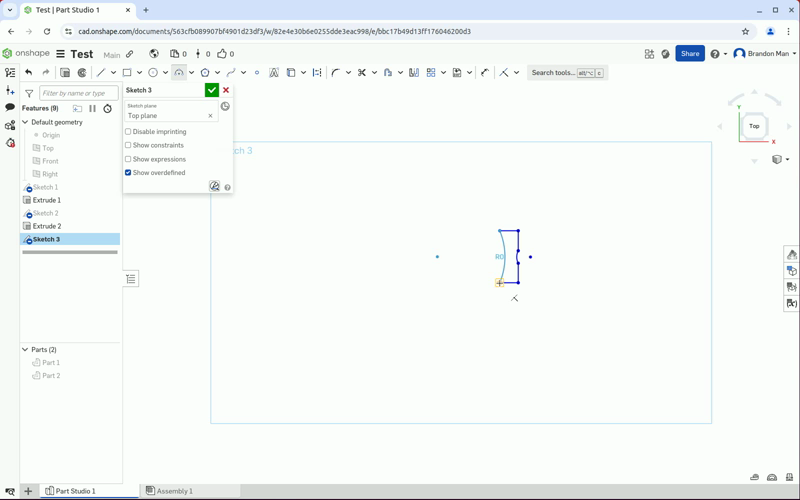
mouse_move(494, 256)
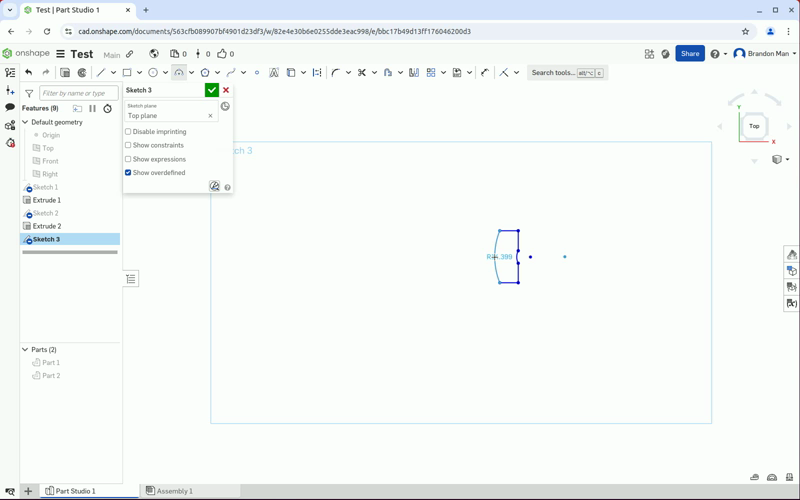
click(494, 256)
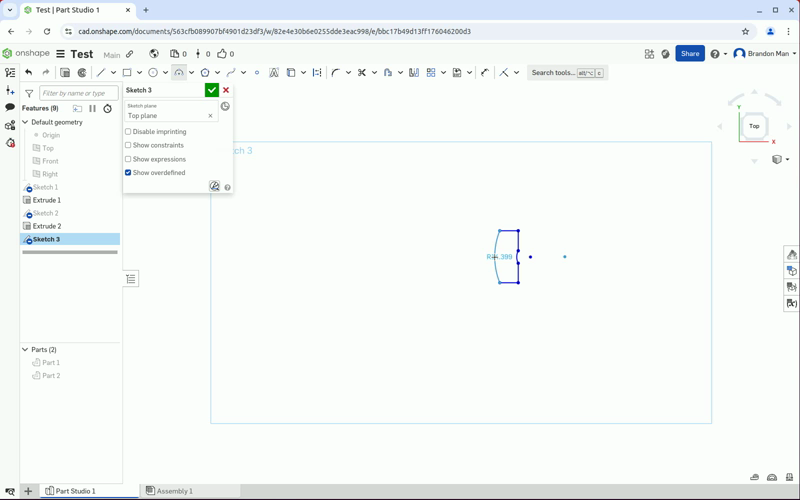
key_up(shift)
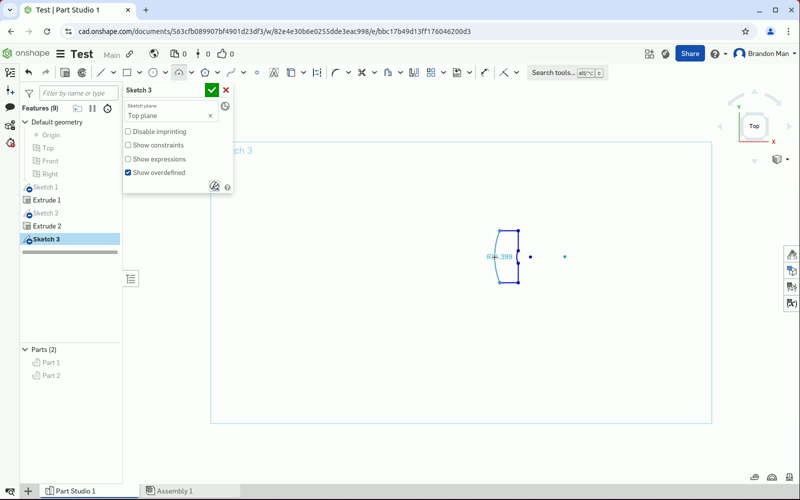
key(esc)
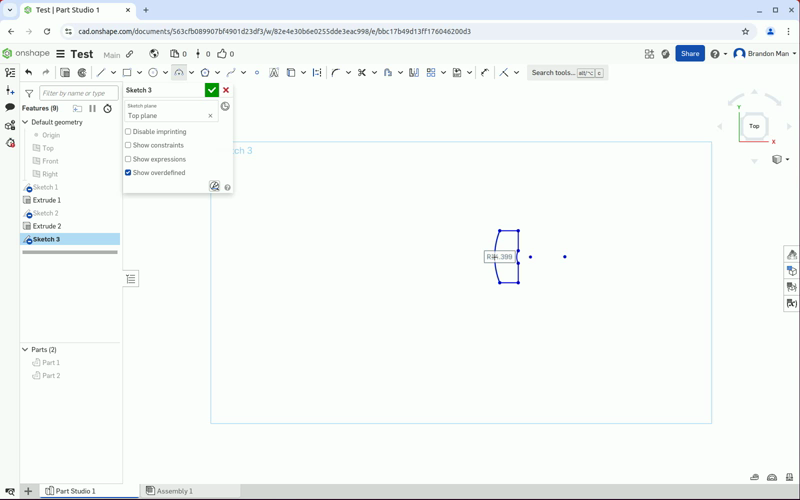
mouse_move(502, 267)
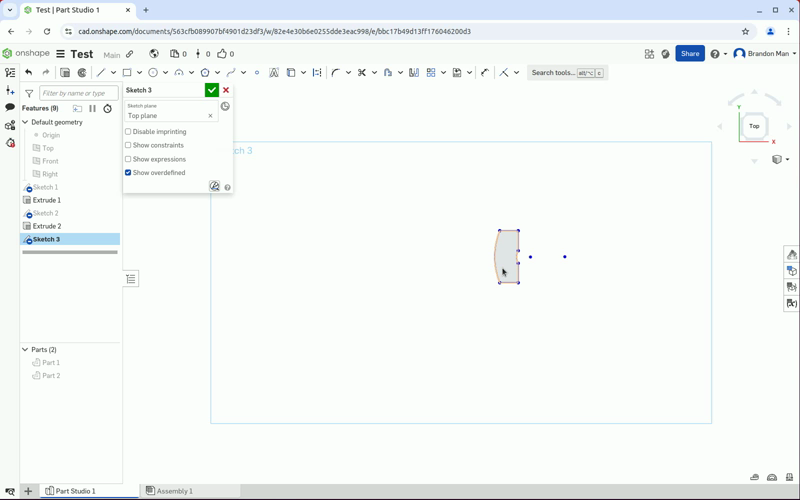
scroll(6)
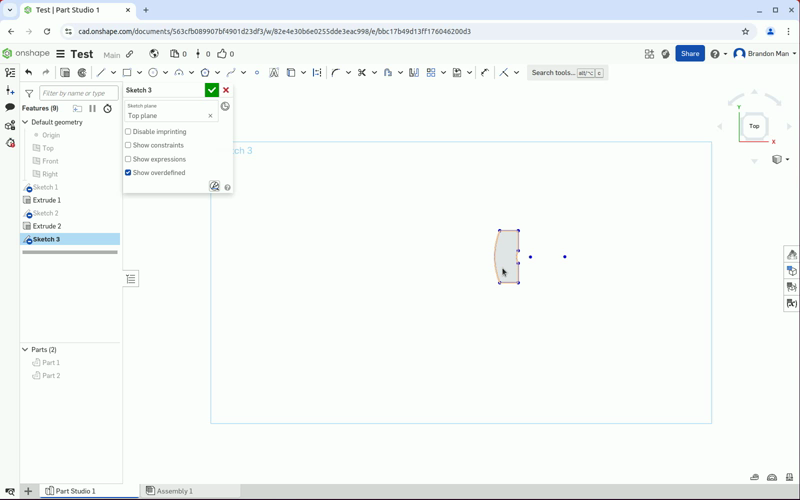
scroll(6)
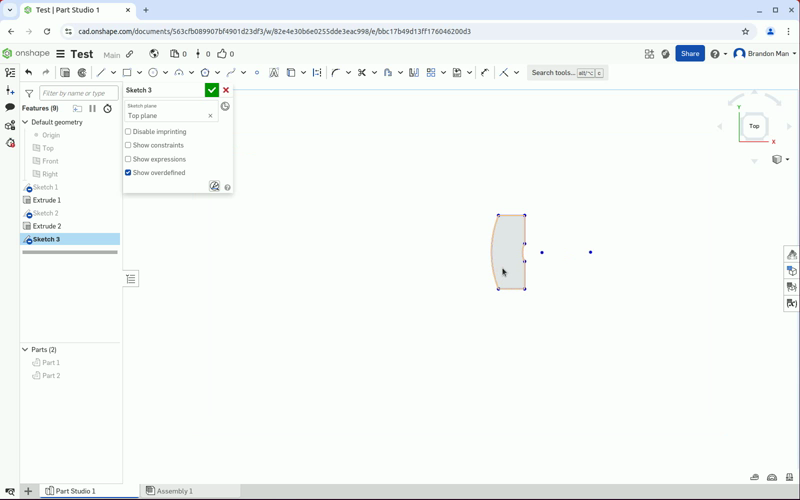
scroll(6)
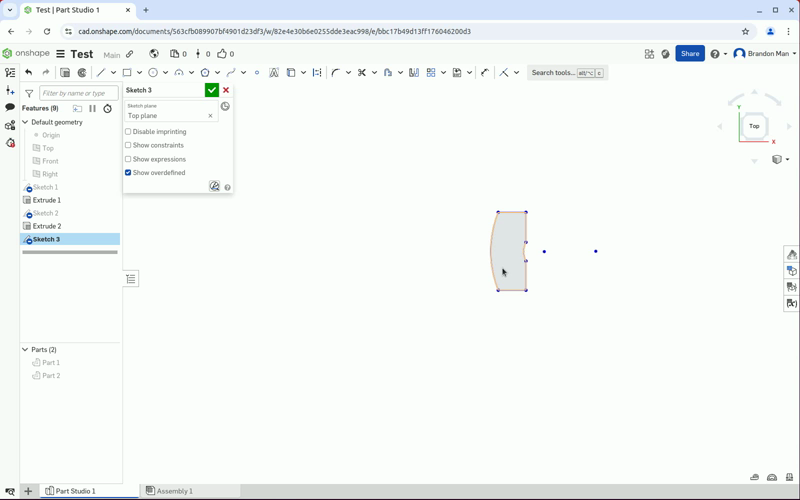
scroll(6)
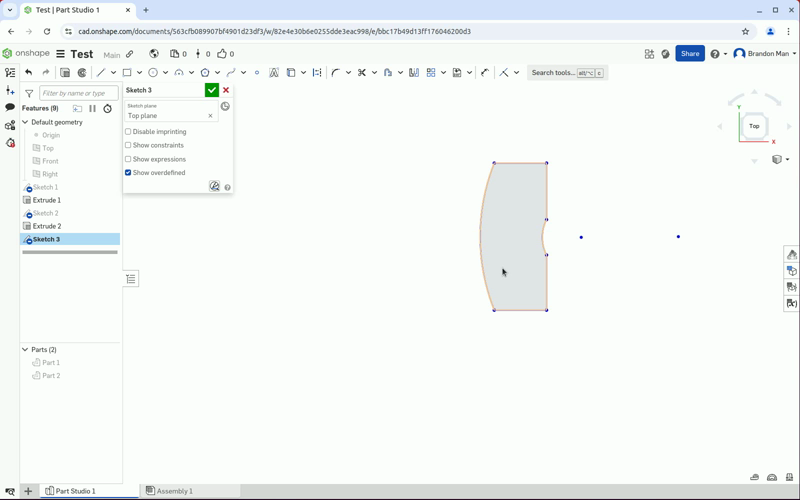
scroll(6)
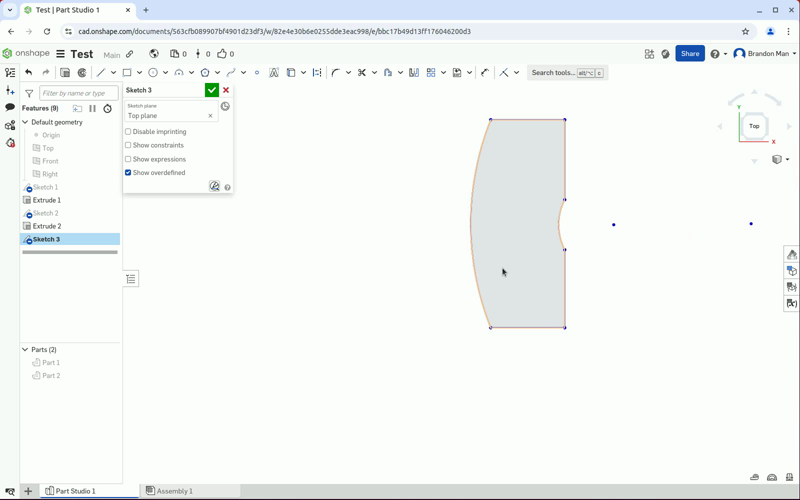
scroll(6)
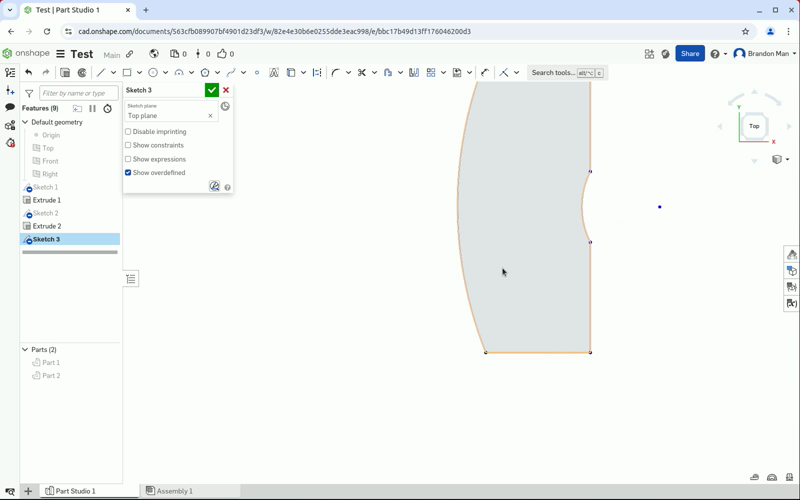
scroll(6)
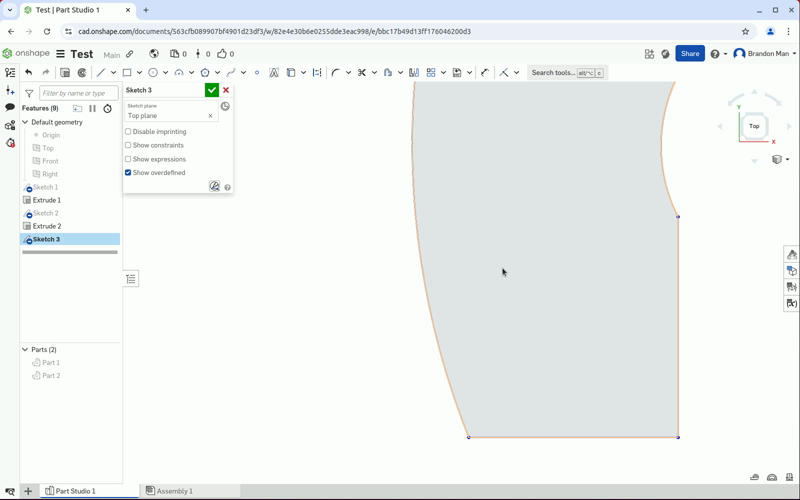
click(502, 267)
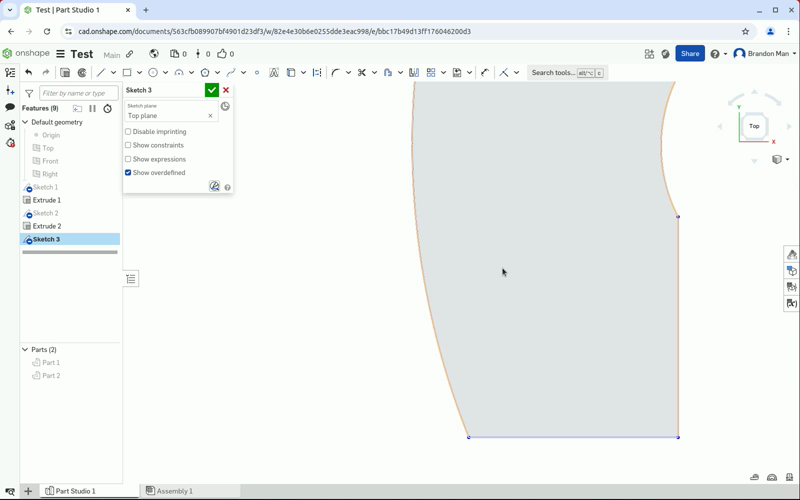
scroll(-6)
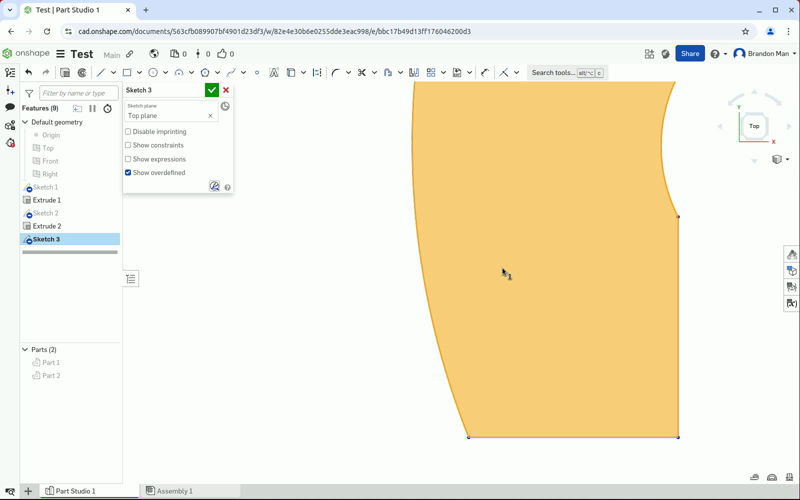
scroll(-6)
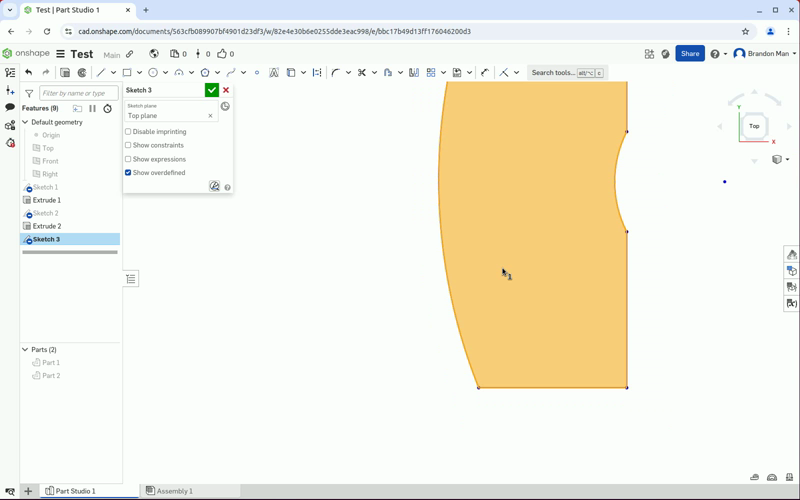
scroll(-6)
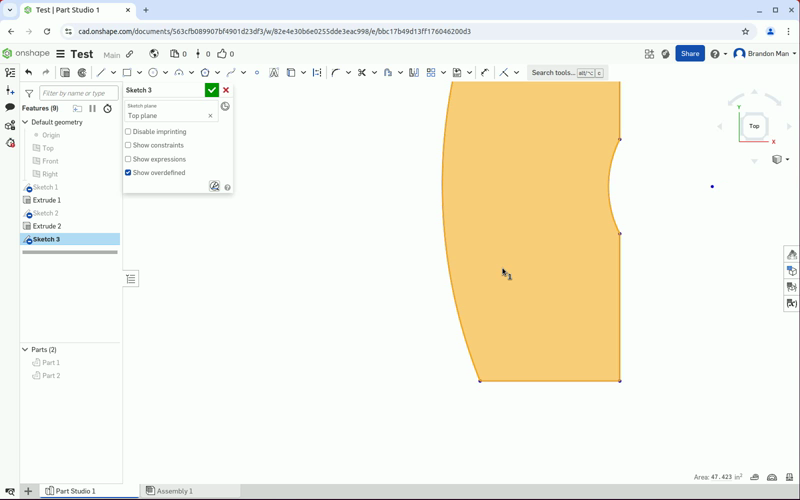
scroll(-6)
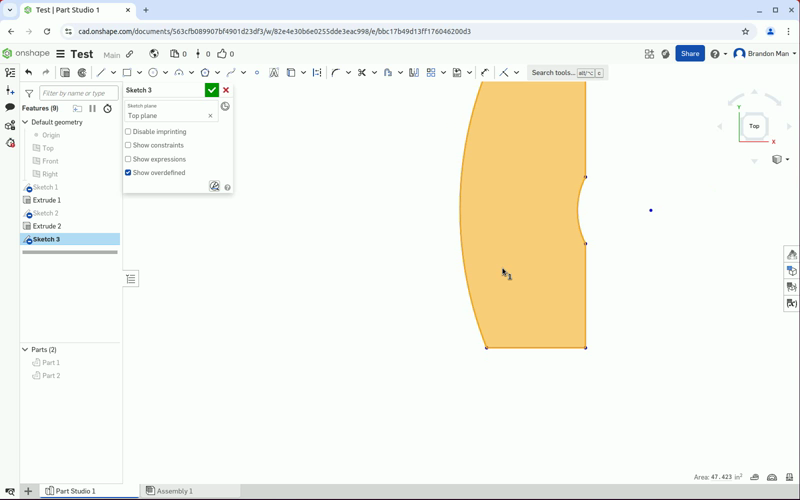
scroll(-6)
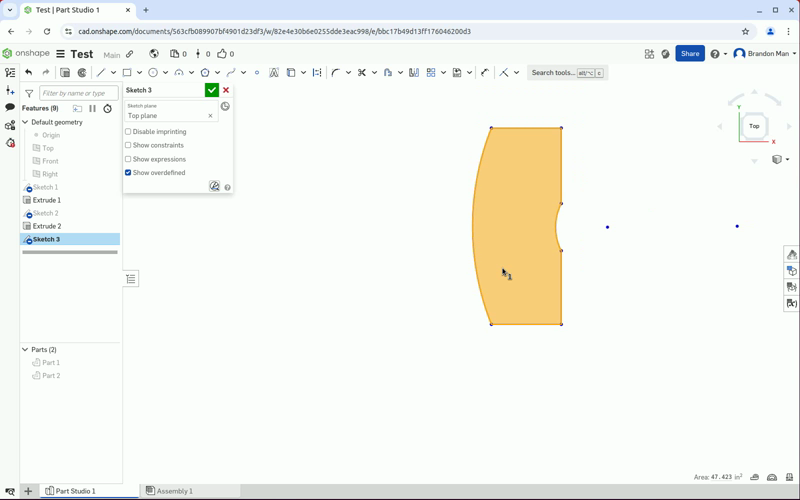
scroll(-6)
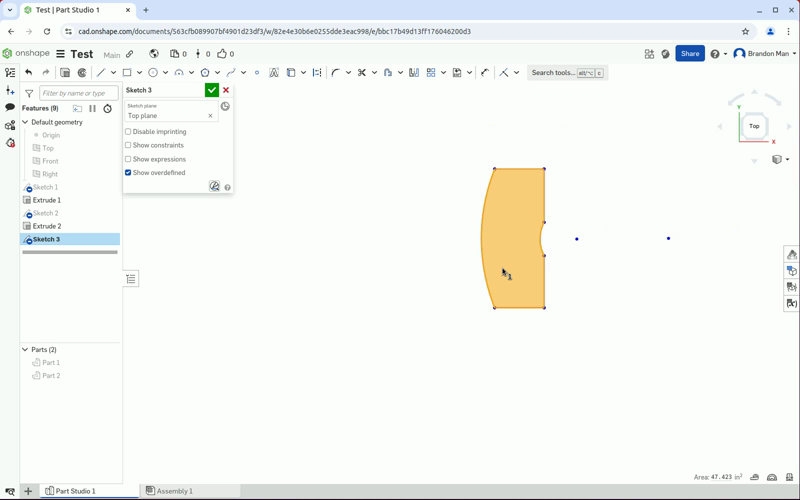
scroll(-6)
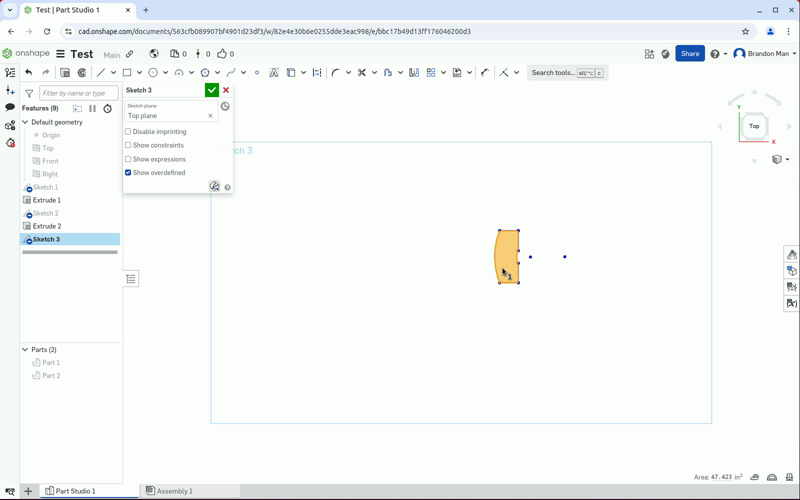
mouse_move(73, 352)
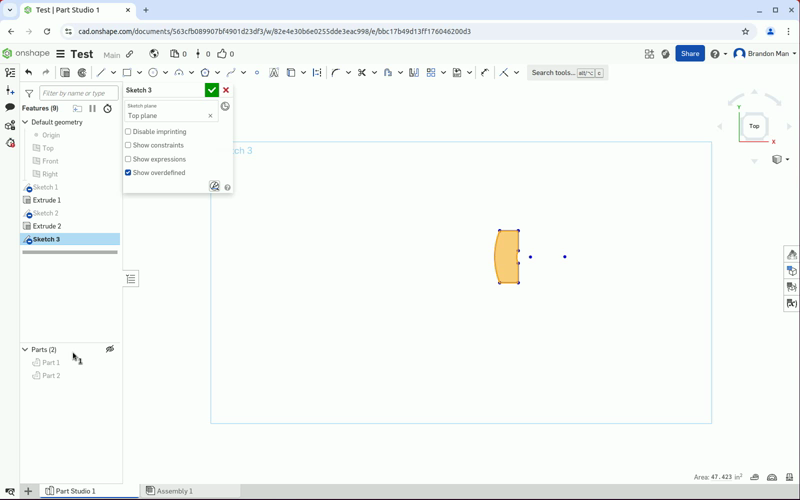
key(shift+y)
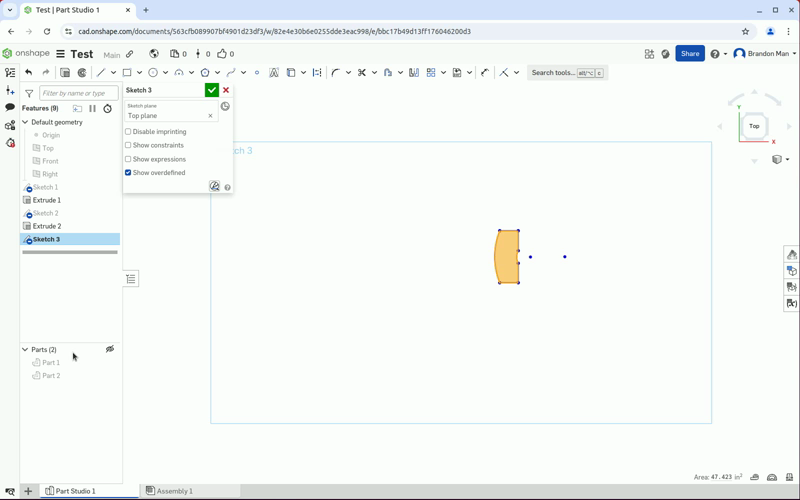
key(shift+e)
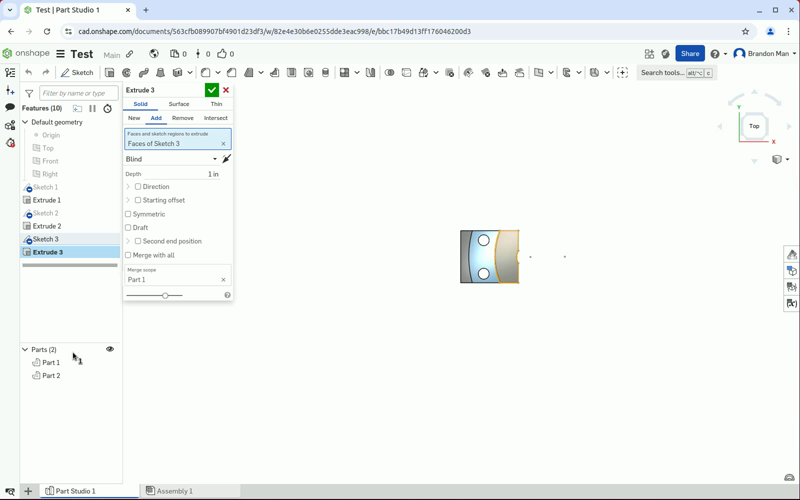
mouse_move(143, 106)
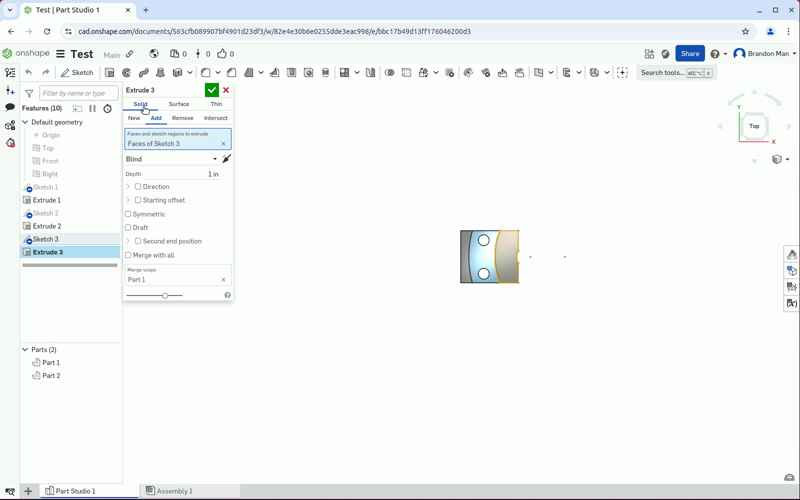
click(143, 106)
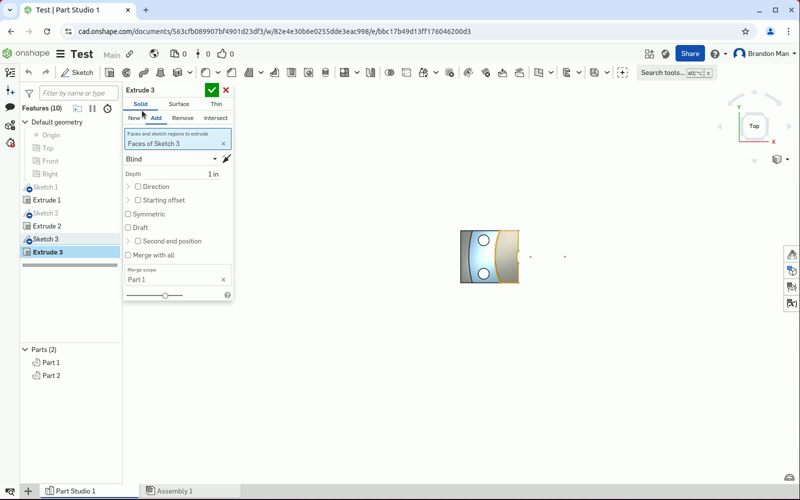
mouse_move(137, 120)
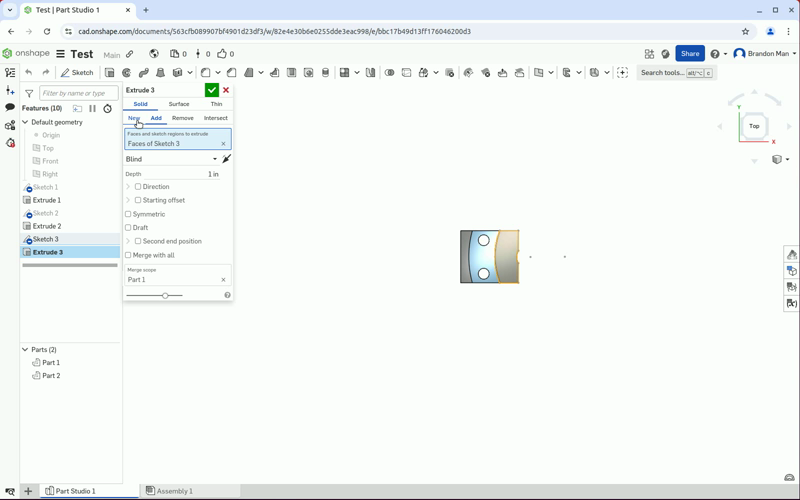
click(137, 120)
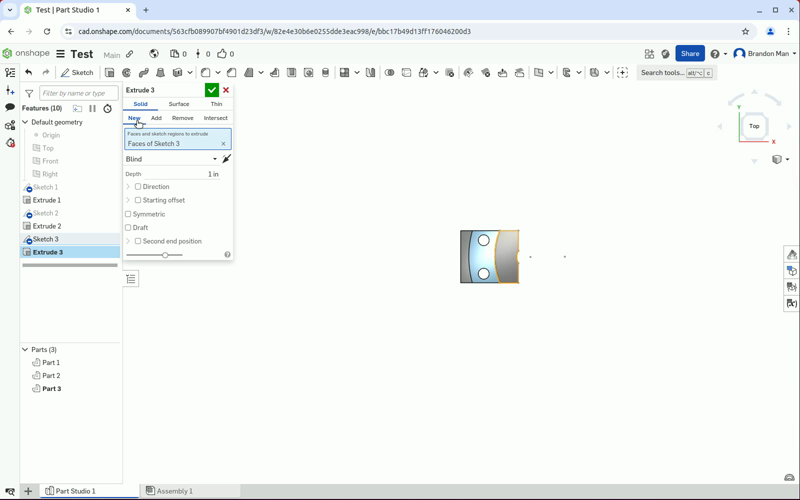
key(tab, 4)
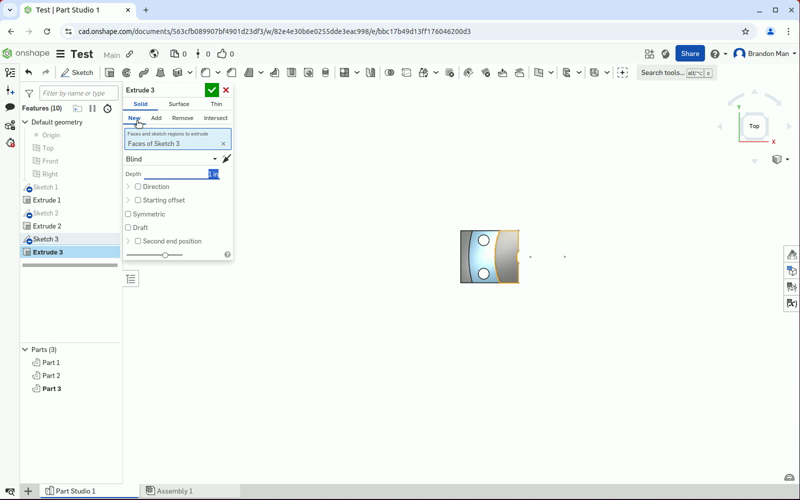
text(6.018)
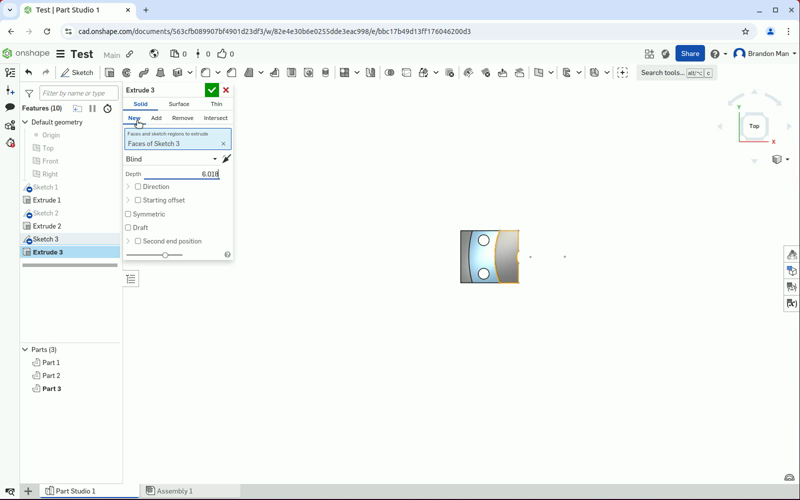
key(enter)
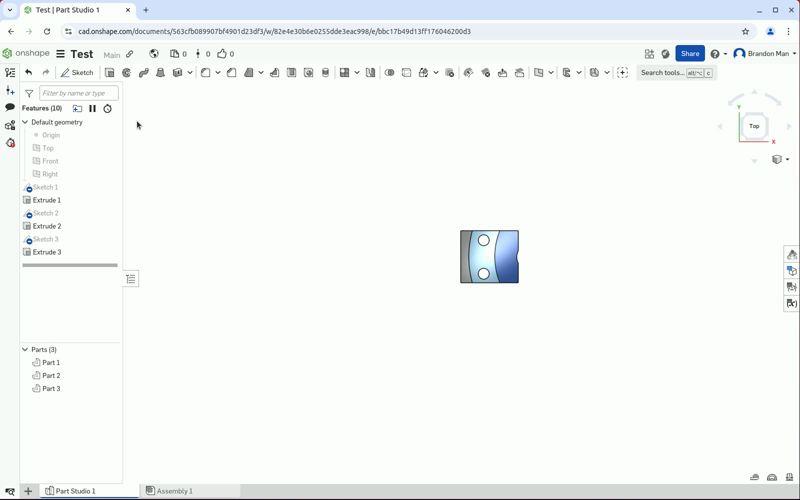
key(shift+h)
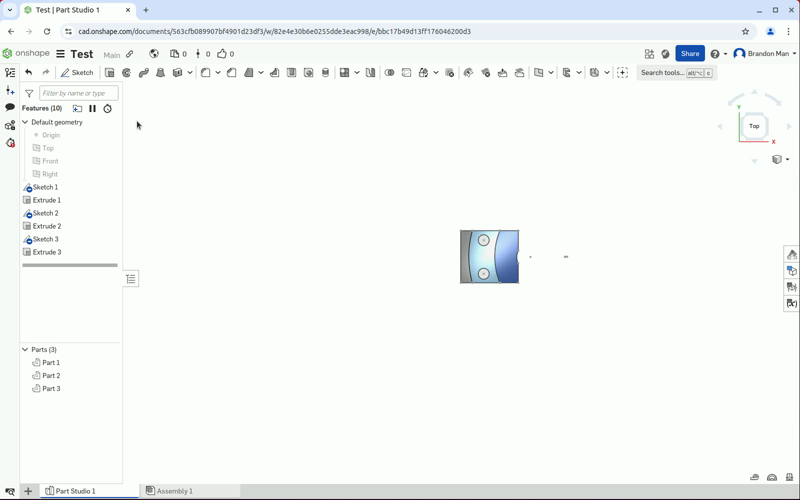
key(shift+h)
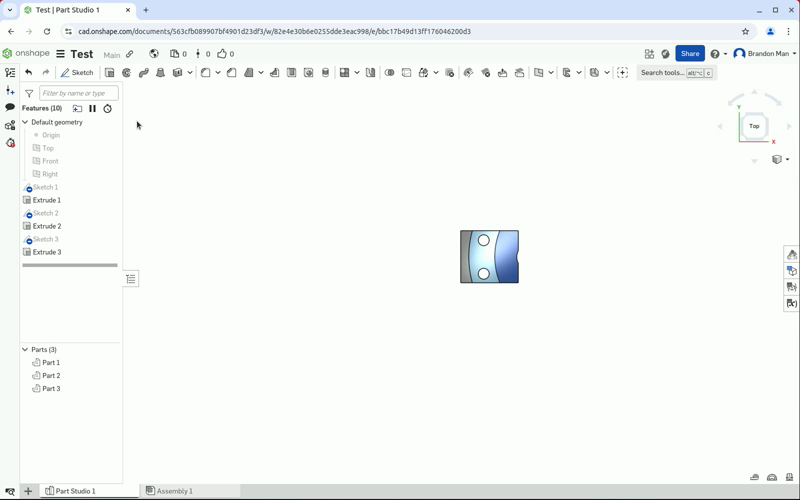
mouse_move(73, 189)
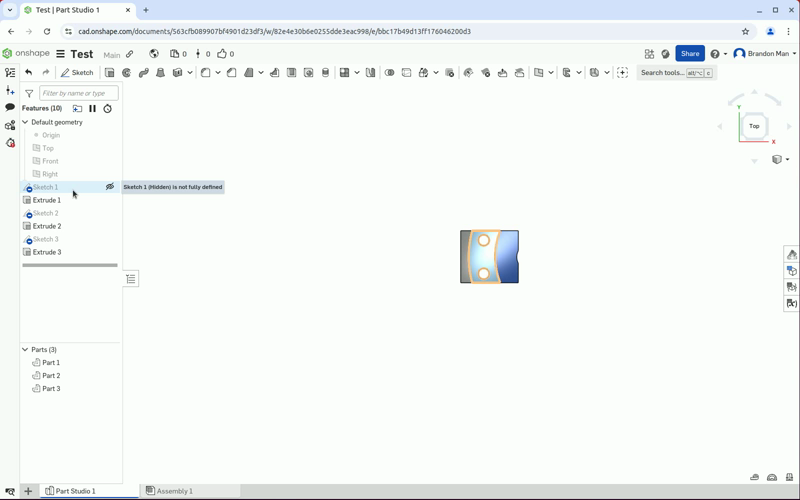
click(73, 189)
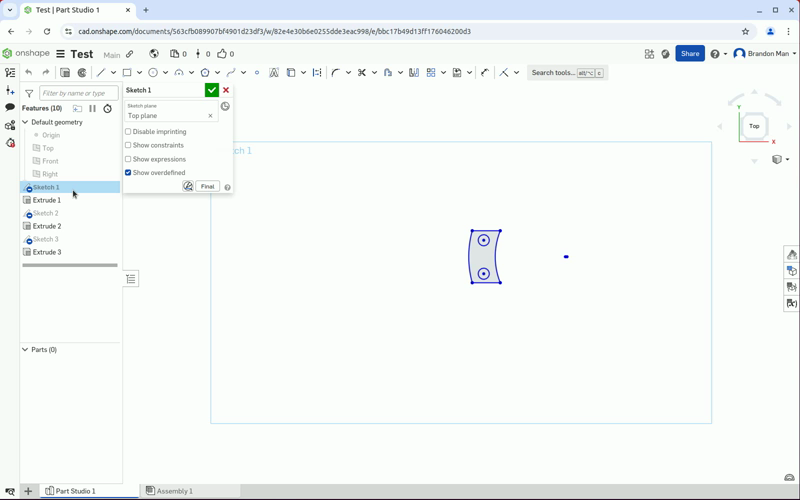
mouse_move(229, 92)
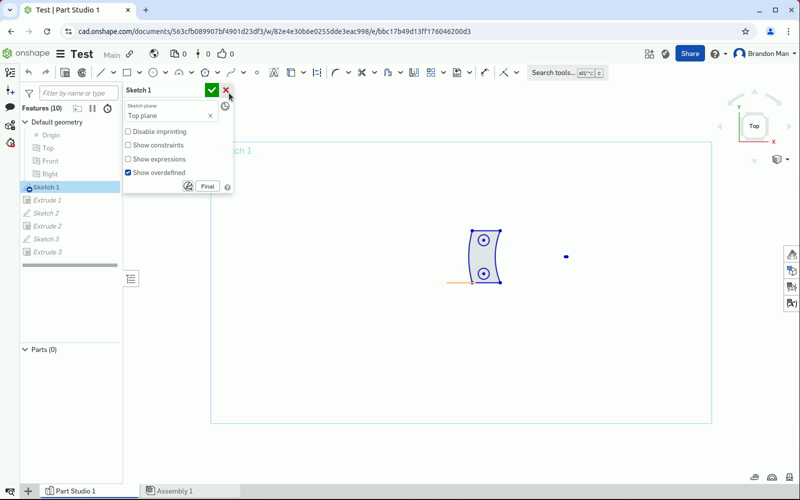
click(229, 92)
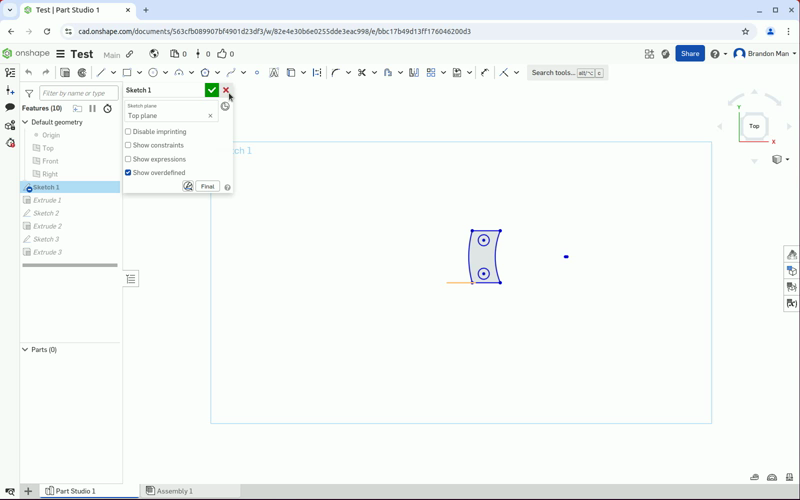
key(shift+s)
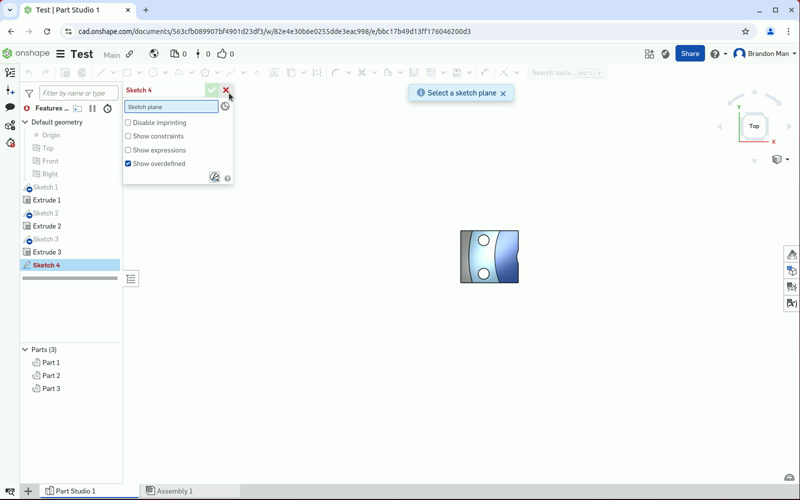
mouse_move(73, 150)
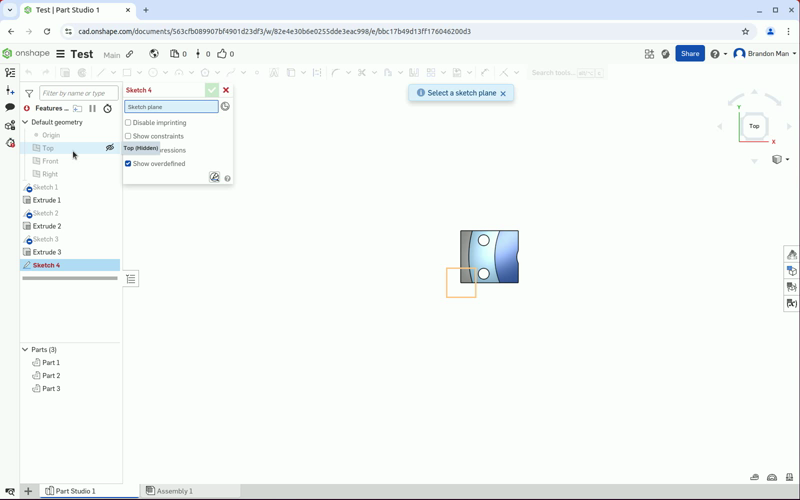
click(73, 150)
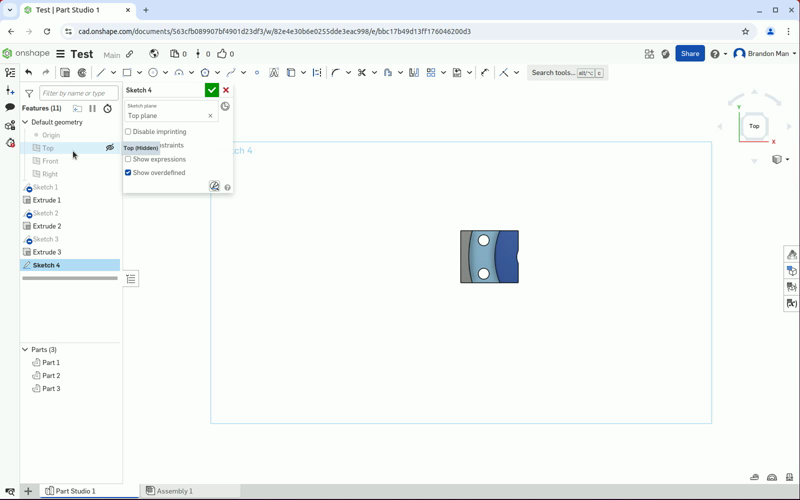
mouse_move(73, 352)
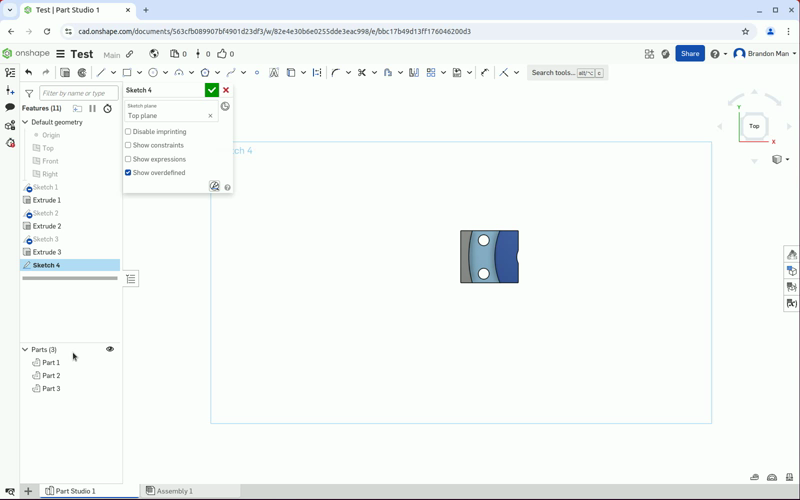
key(y)
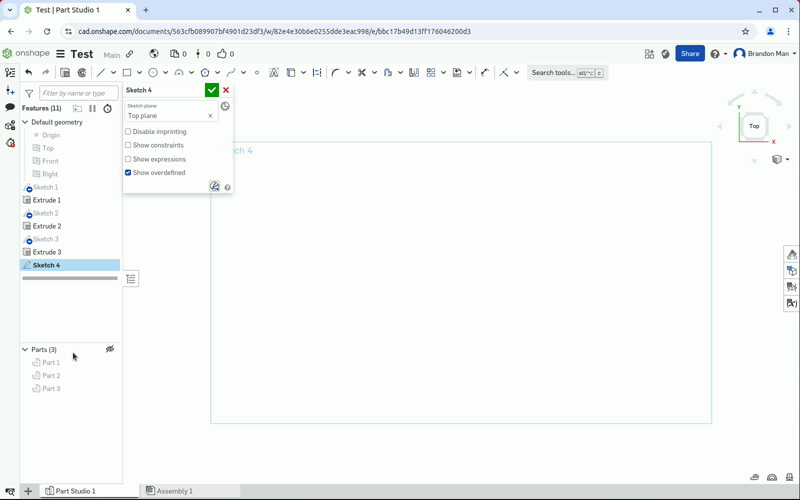
key(a)
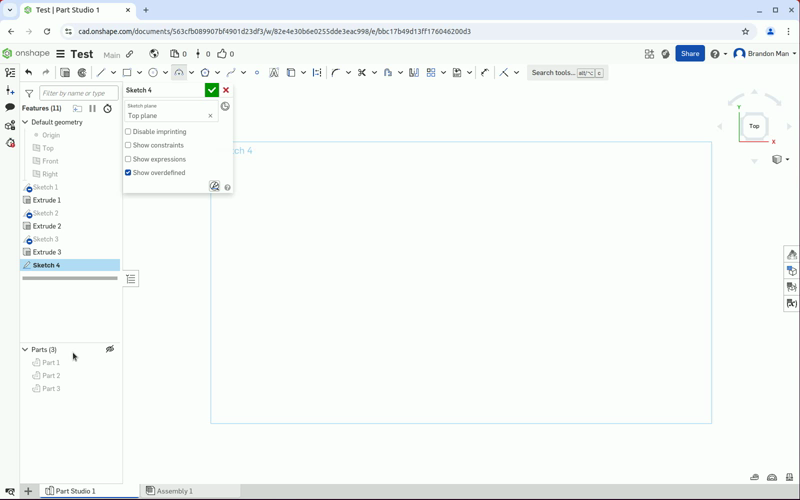
key_down(shift)
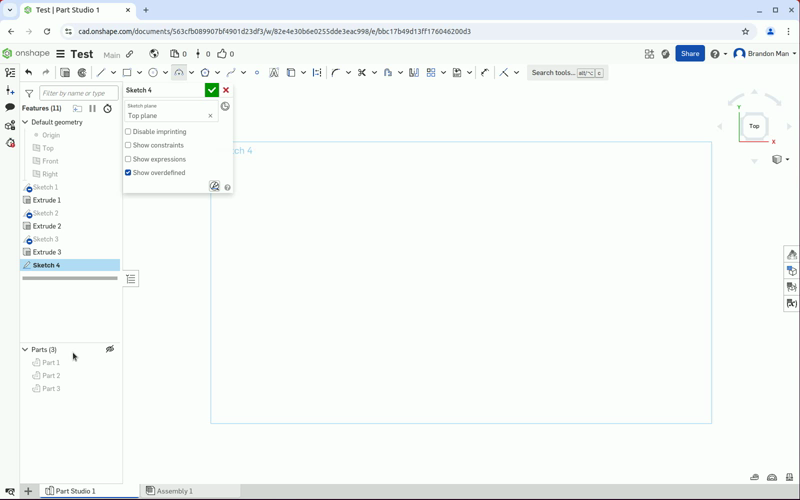
mouse_move(518, 250)
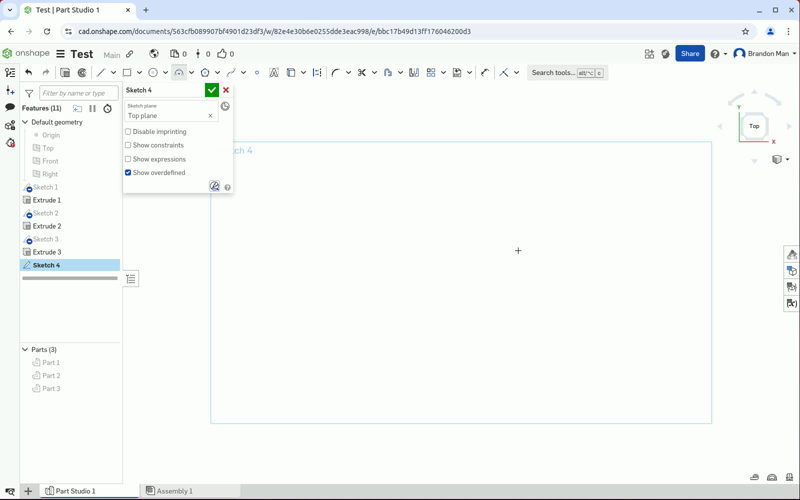
click(518, 250)
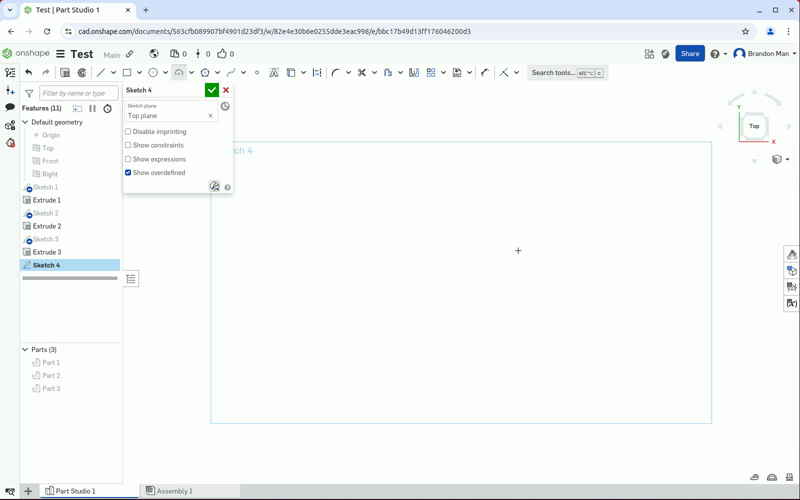
key_up(shift)
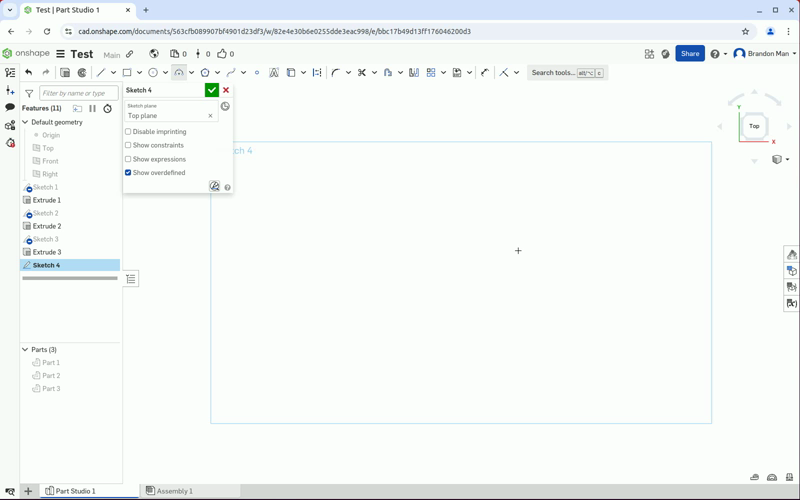
key_down(shift)
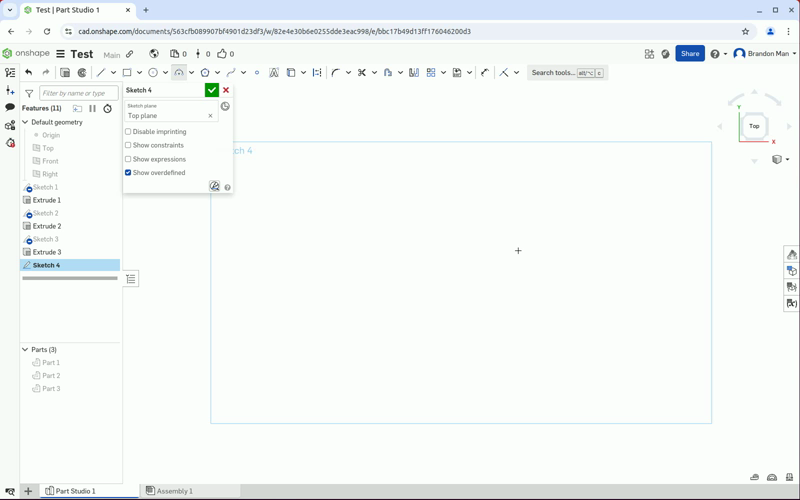
mouse_move(541, 244)
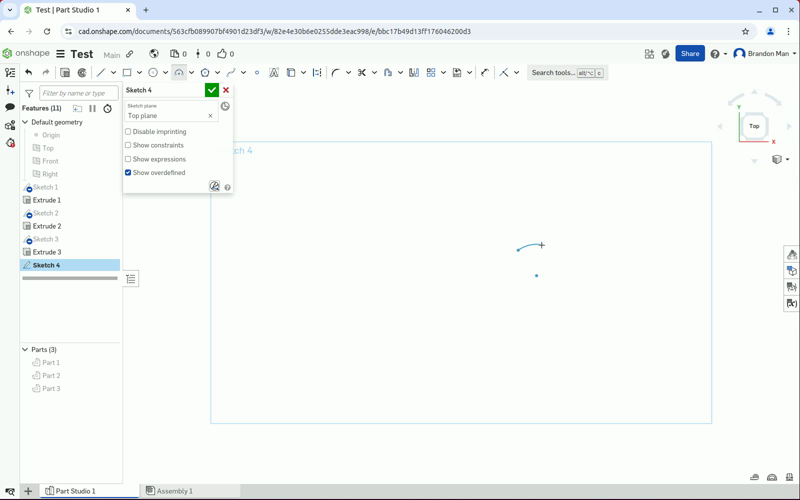
click(541, 244)
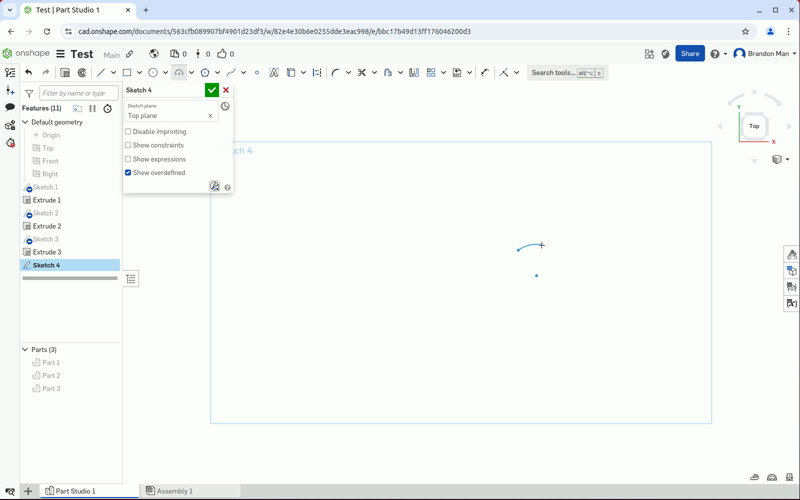
mouse_move(528, 241)
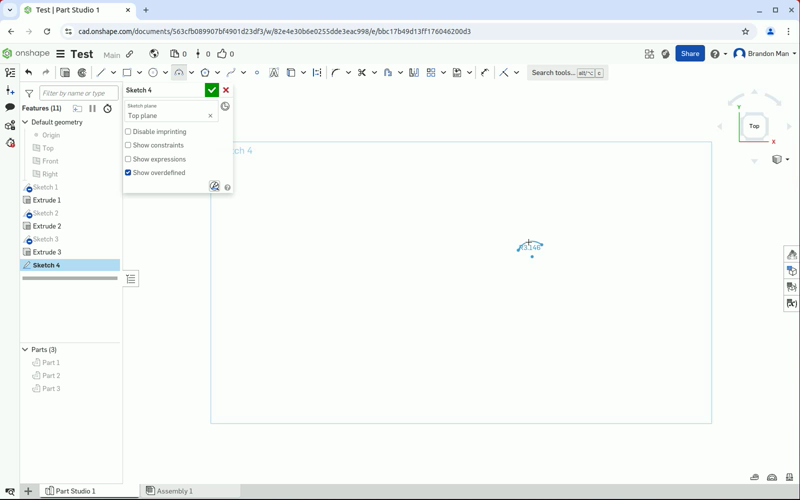
click(528, 241)
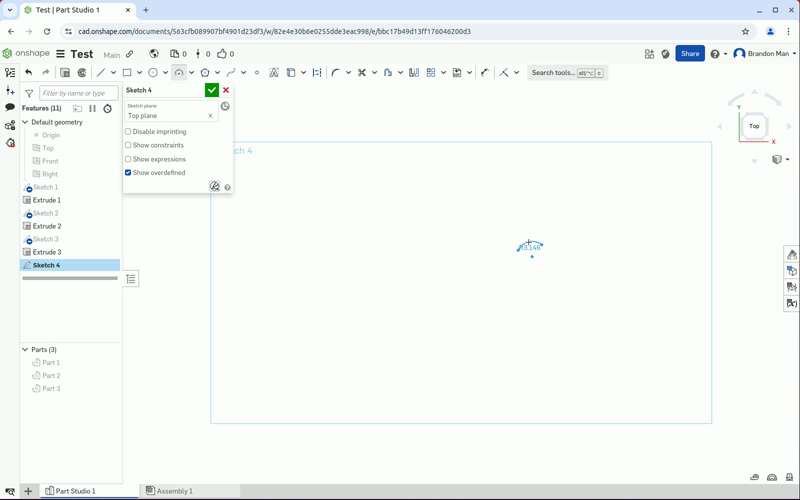
key_up(shift)
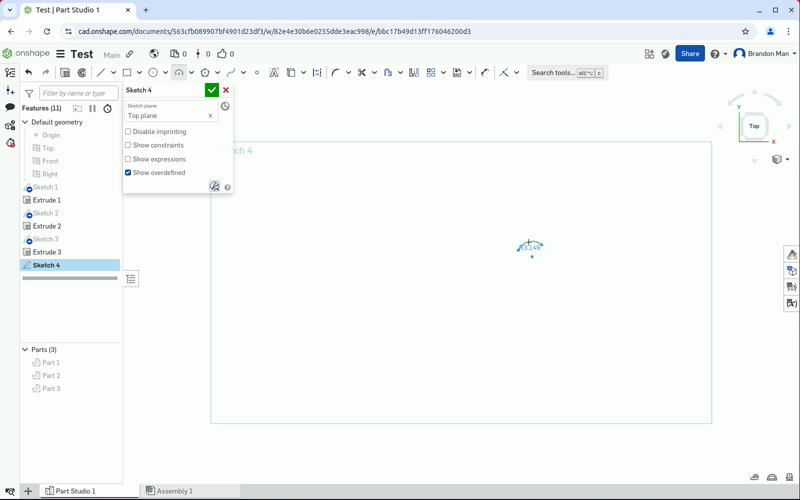
key(esc)
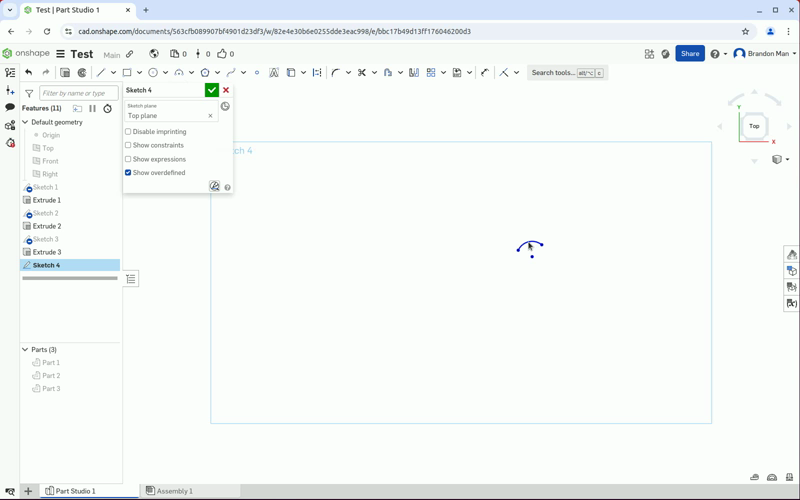
key(l)
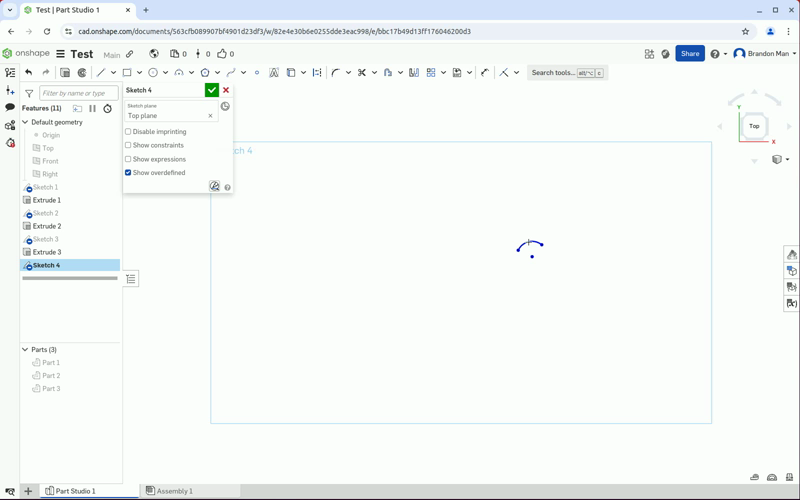
mouse_move(541, 244)
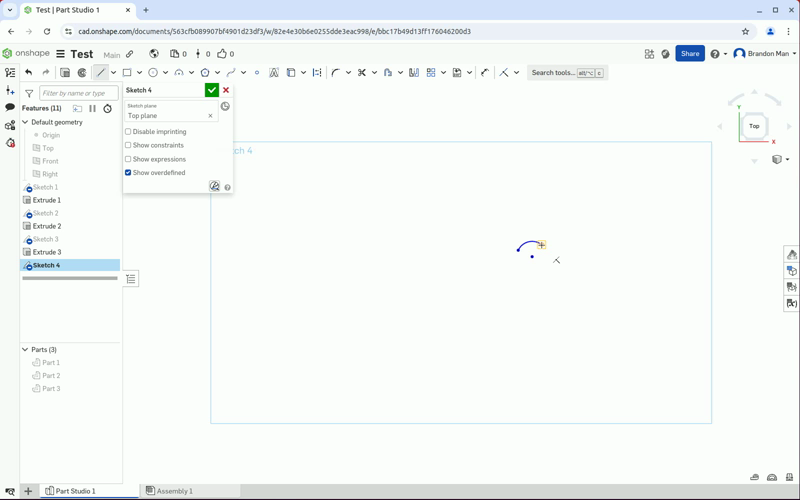
click(541, 244)
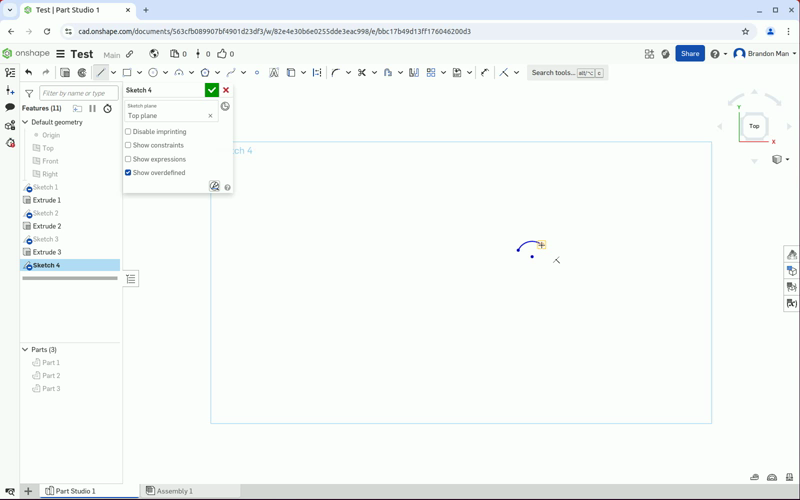
key_down(shift)
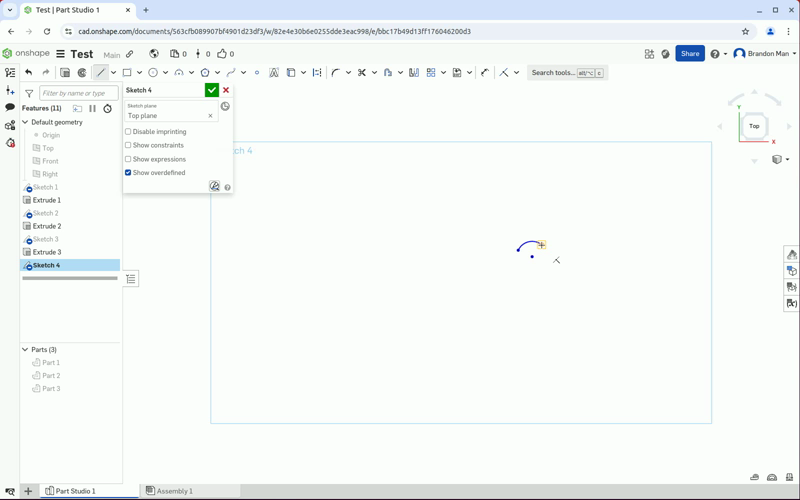
mouse_move(571, 244)
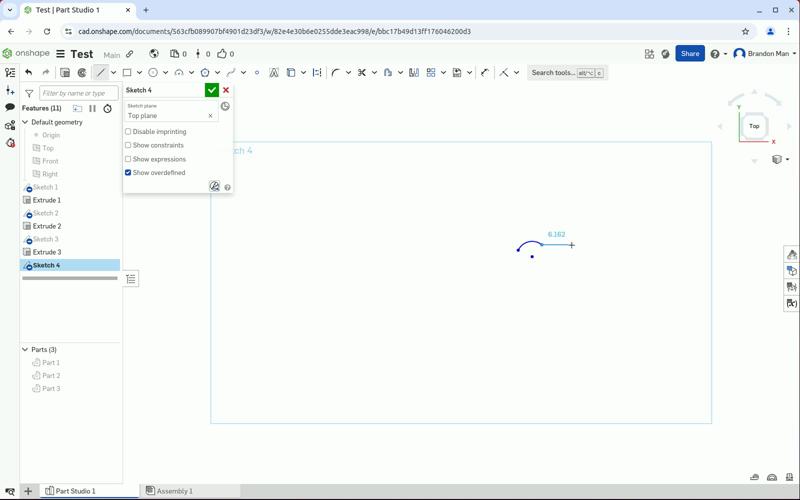
mouse_move(571, 244)
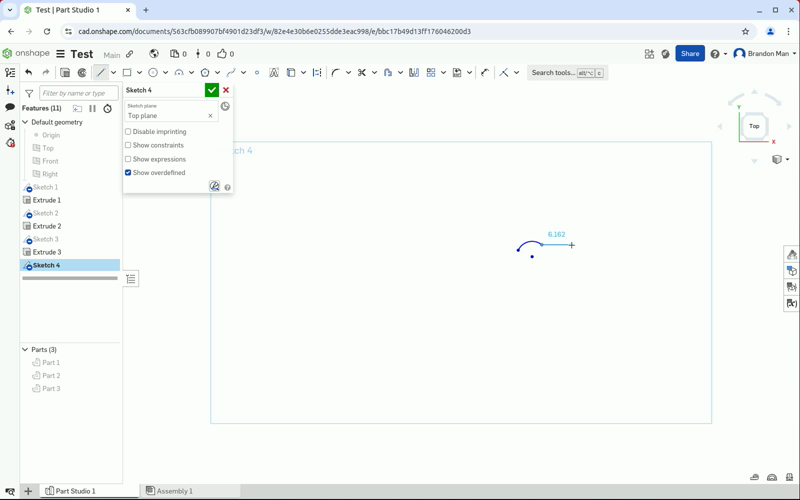
click(571, 244)
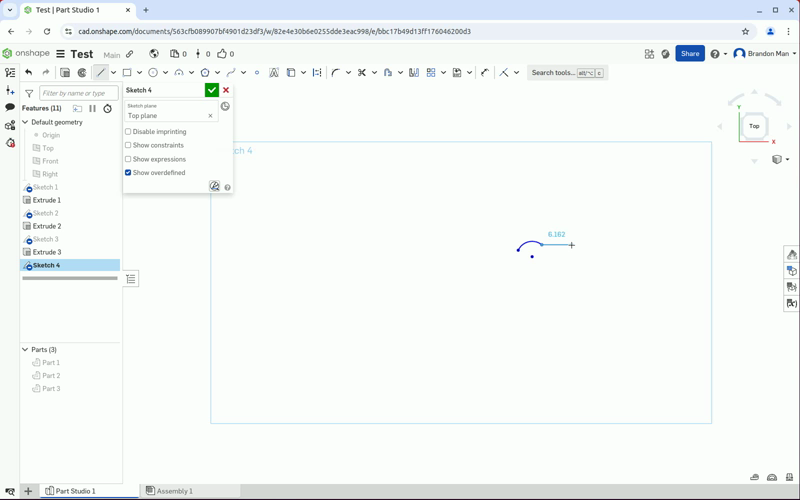
key_up(shift)
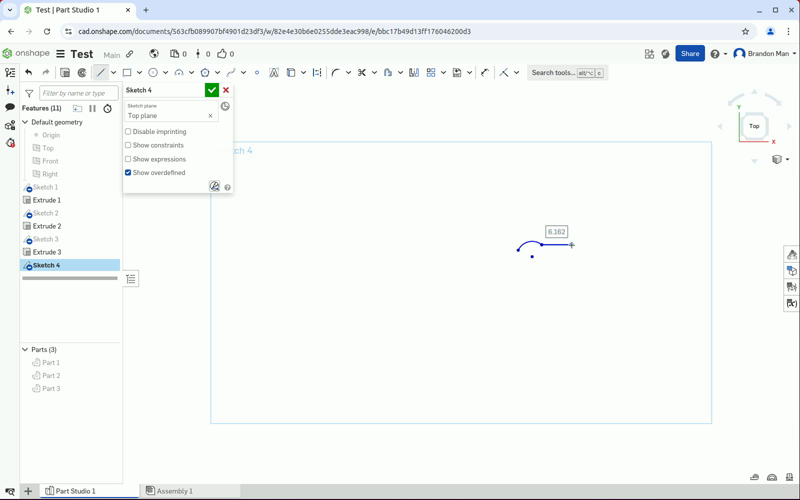
key_down(shift)
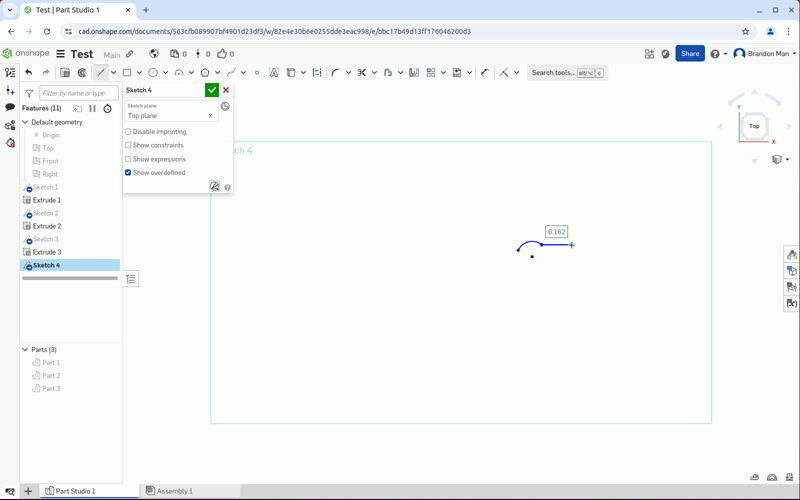
mouse_move(589, 244)
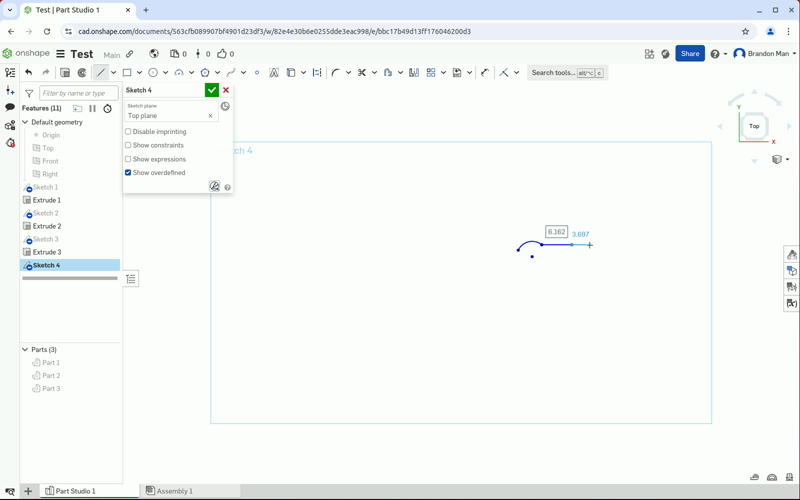
mouse_move(563, 229)
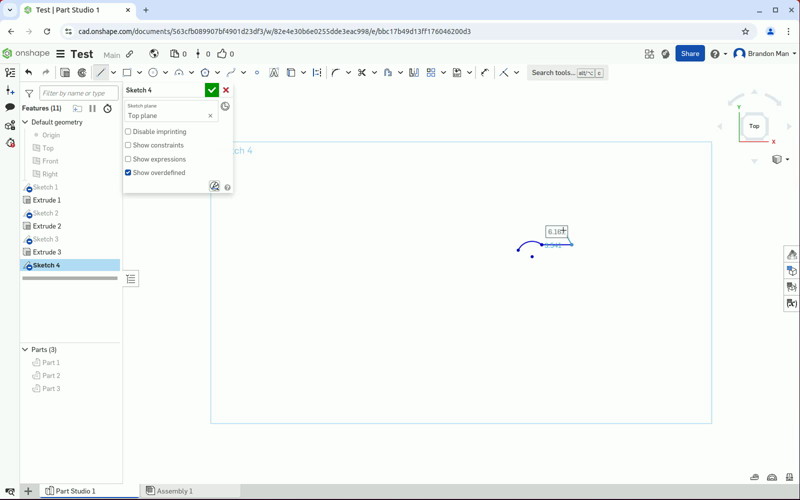
click(563, 229)
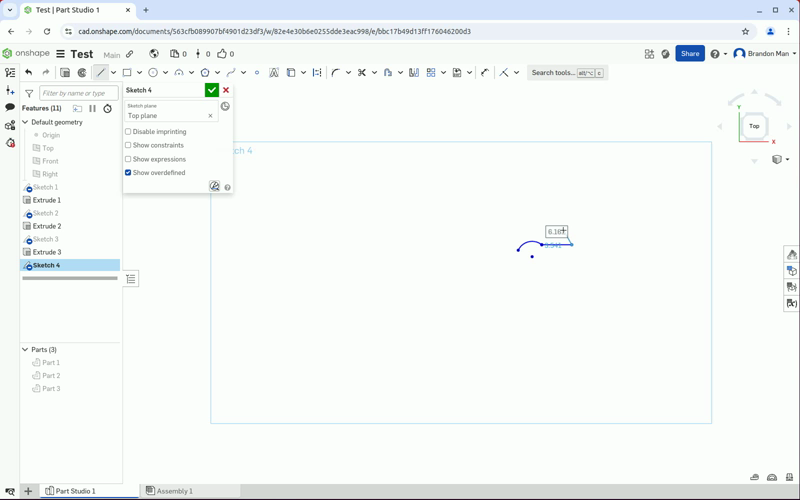
key_up(shift)
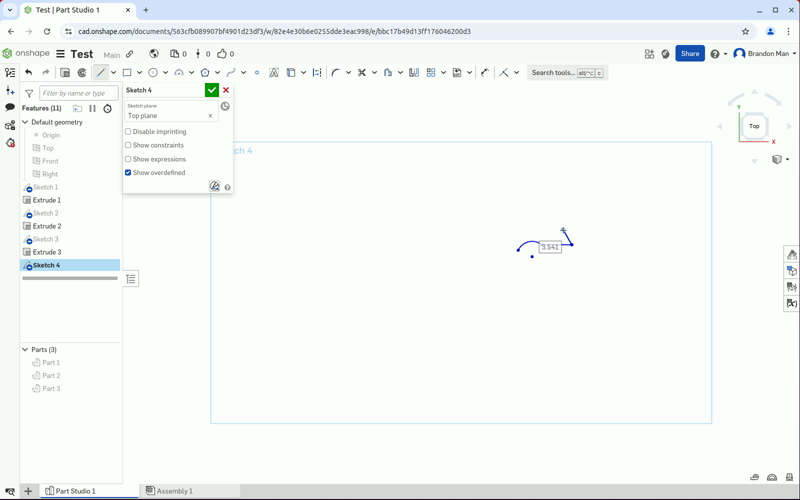
key_down(shift)
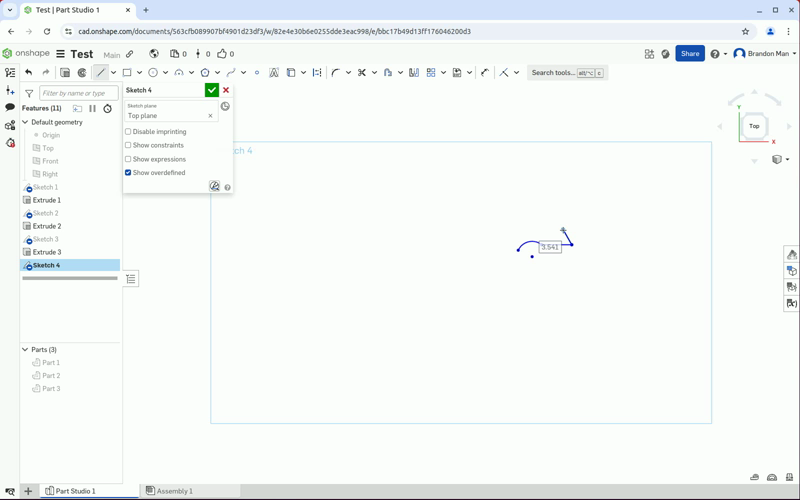
mouse_move(589, 229)
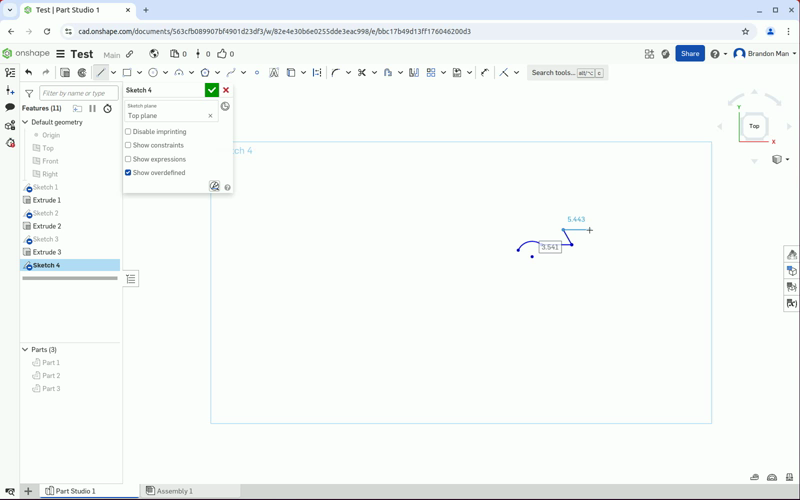
mouse_move(518, 229)
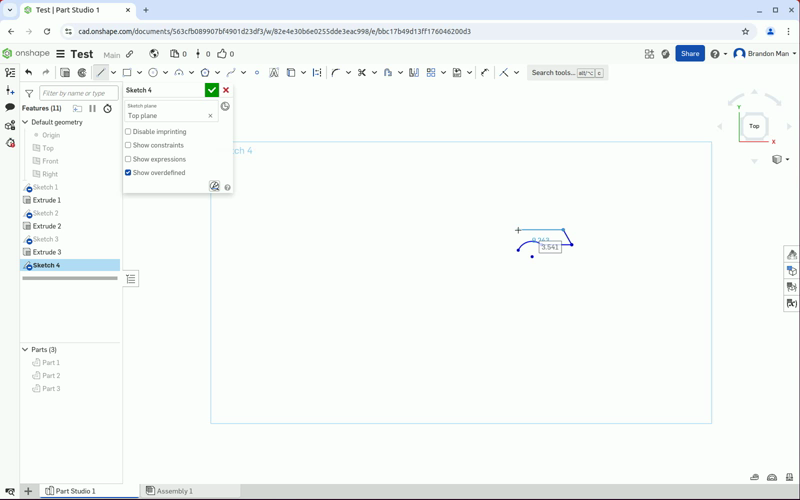
click(518, 229)
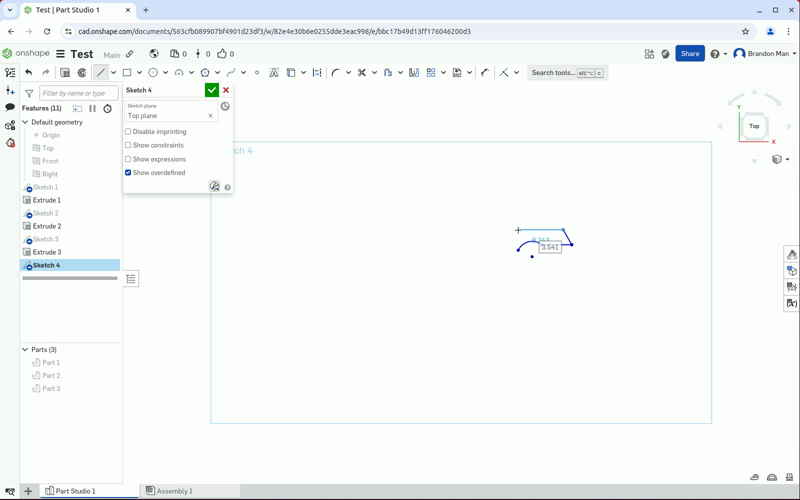
key_up(shift)
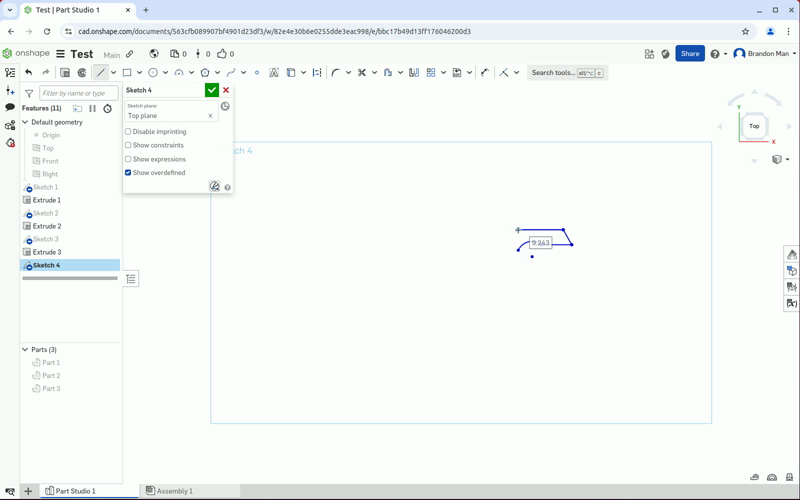
mouse_move(548, 229)
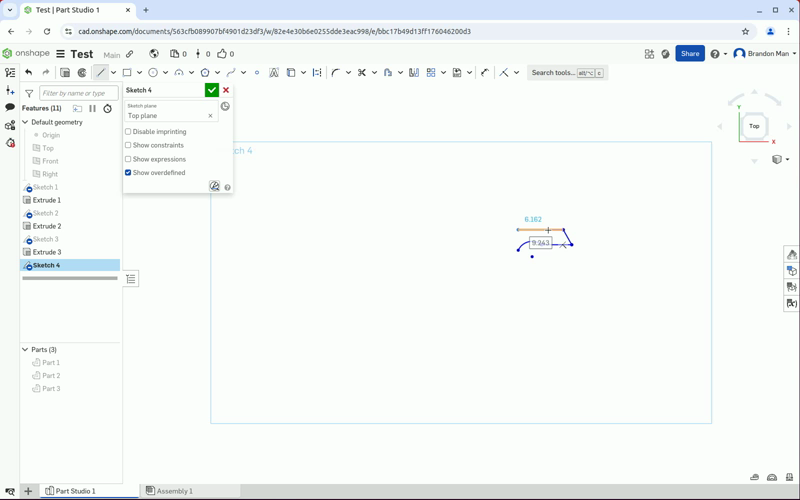
key_down(shift)
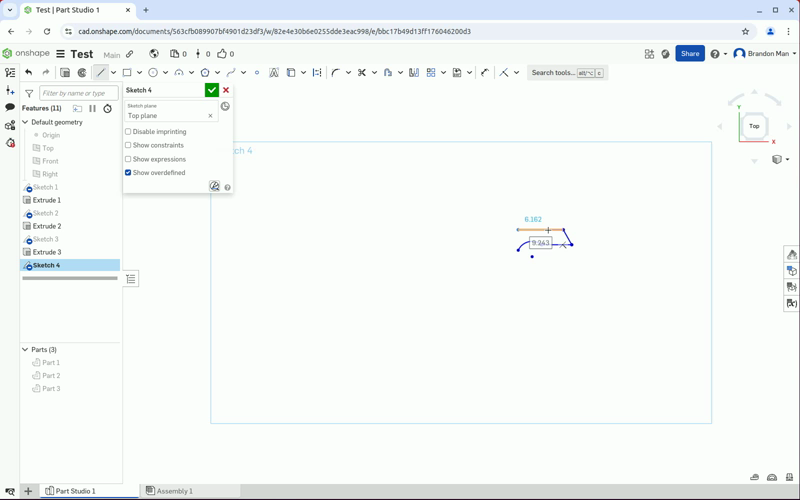
mouse_move(518, 250)
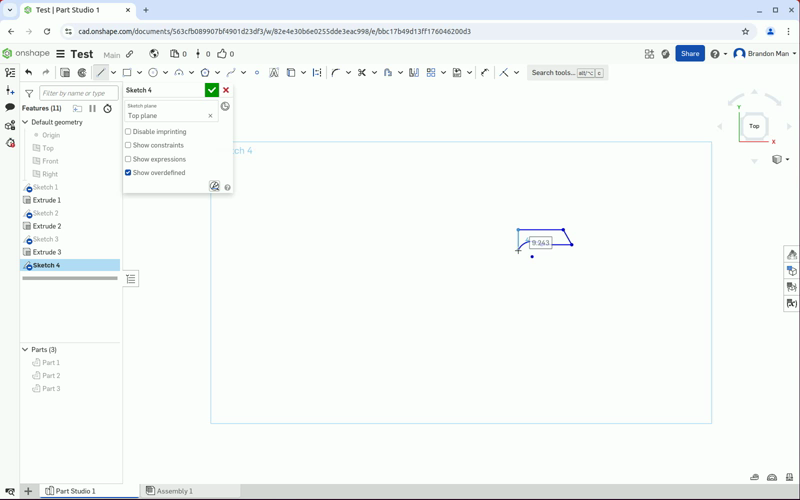
key_up(shift)
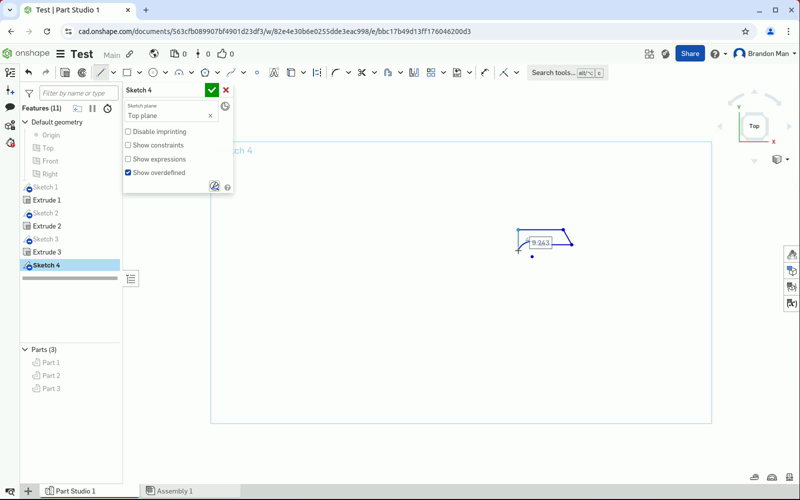
click(518, 250)
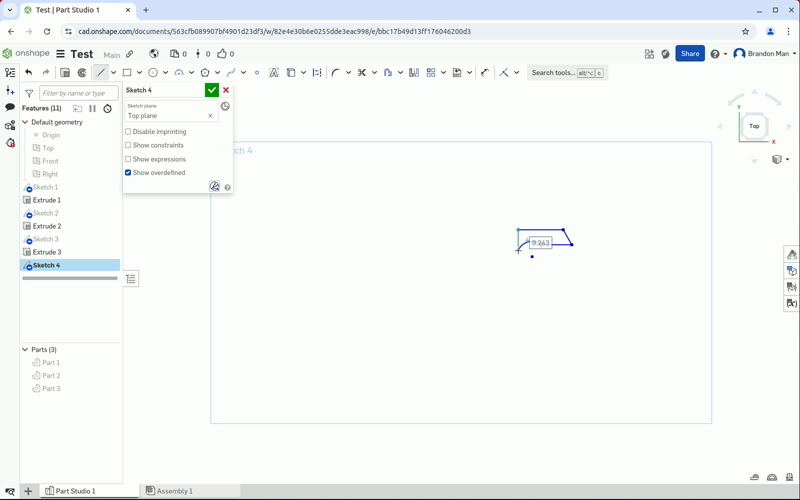
key(esc)
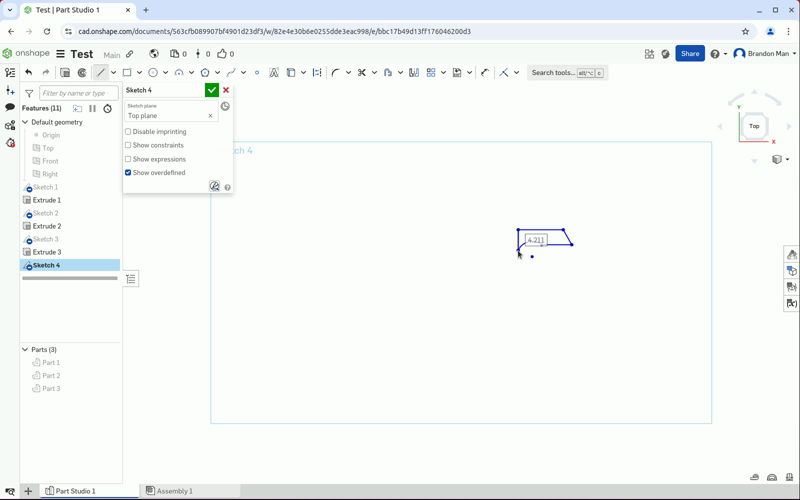
mouse_move(540, 231)
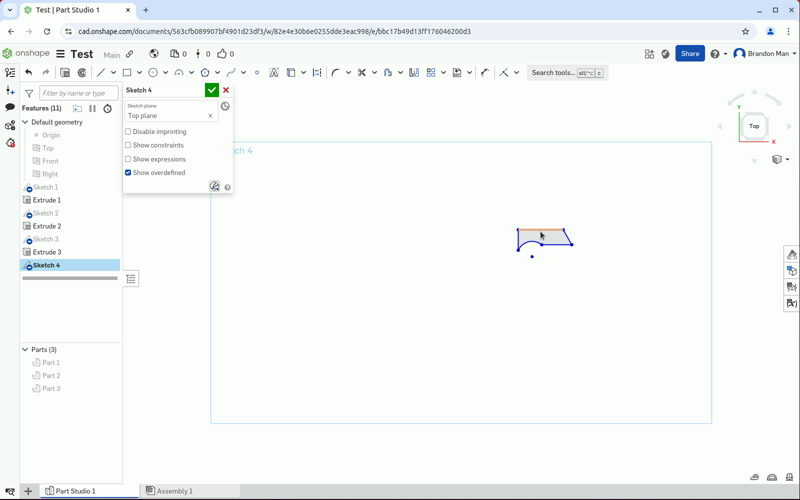
scroll(6)
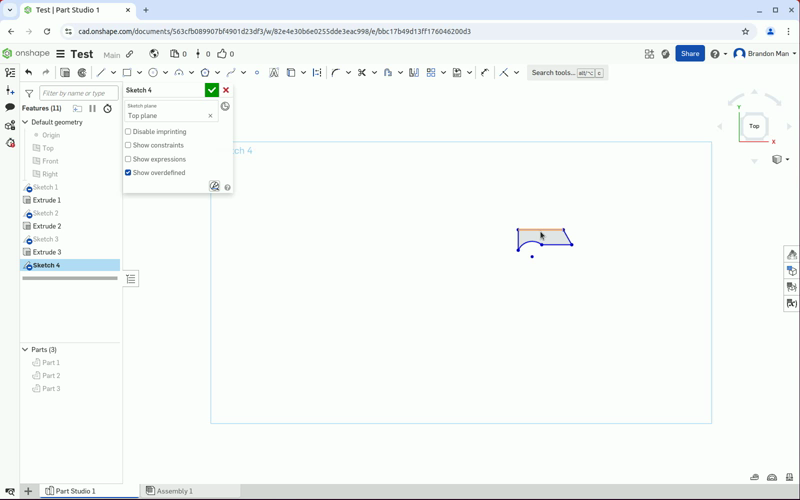
scroll(6)
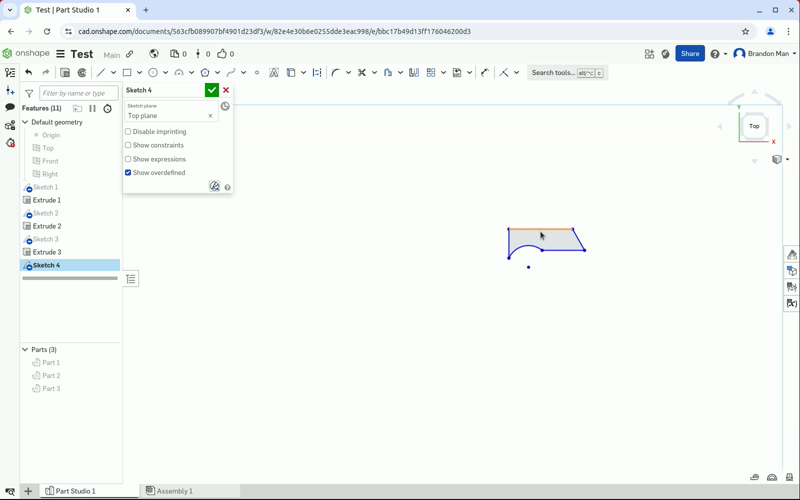
scroll(6)
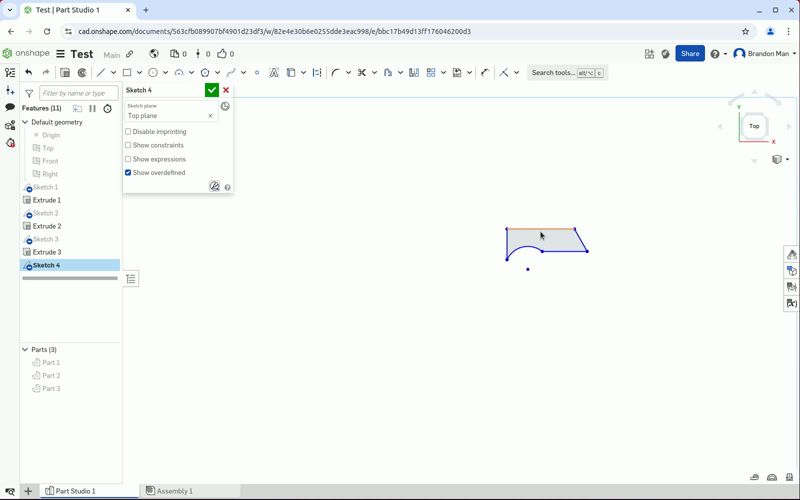
scroll(6)
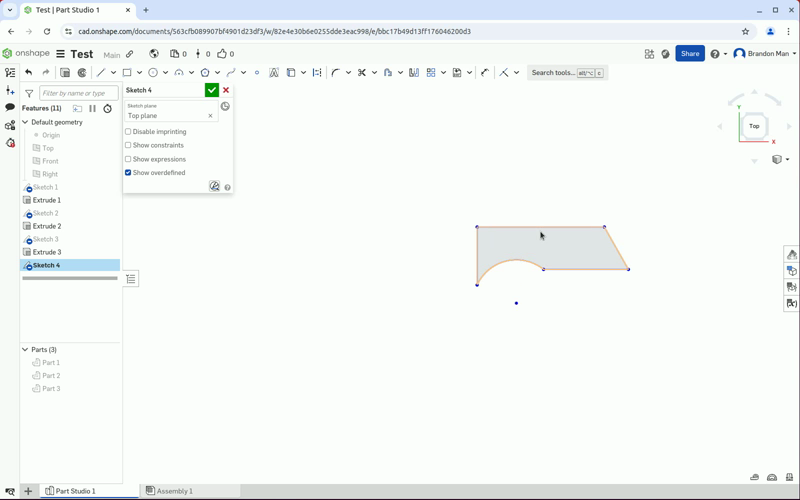
scroll(6)
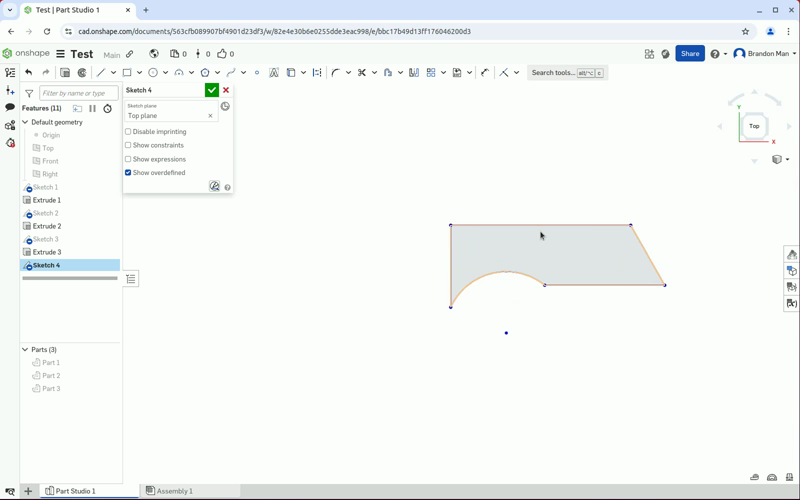
scroll(6)
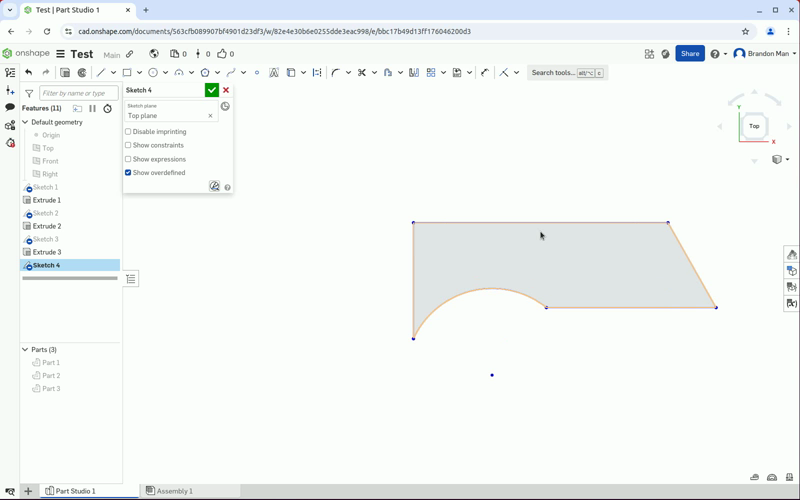
scroll(6)
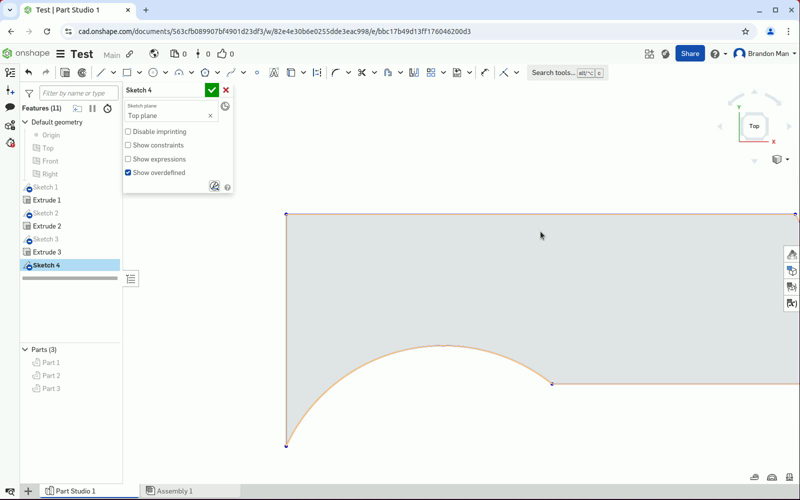
click(540, 231)
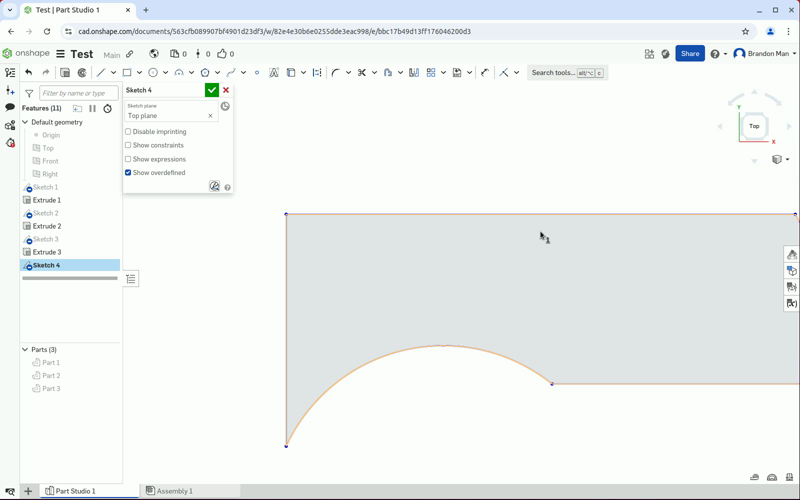
scroll(-6)
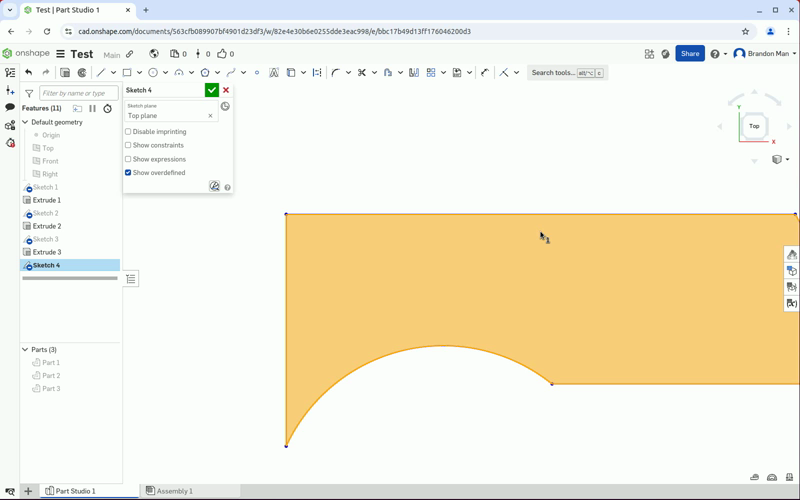
scroll(-6)
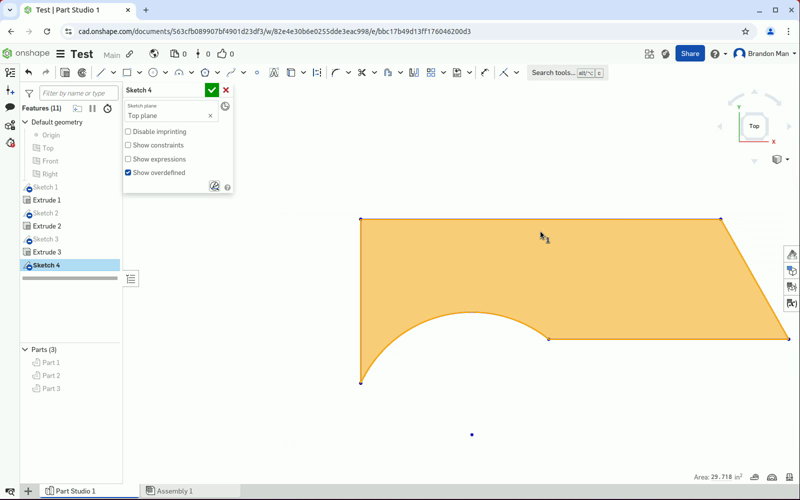
scroll(-6)
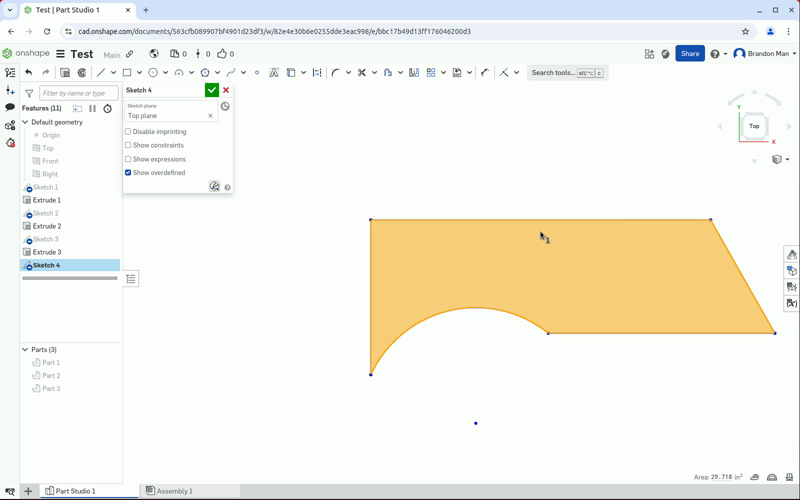
scroll(-6)
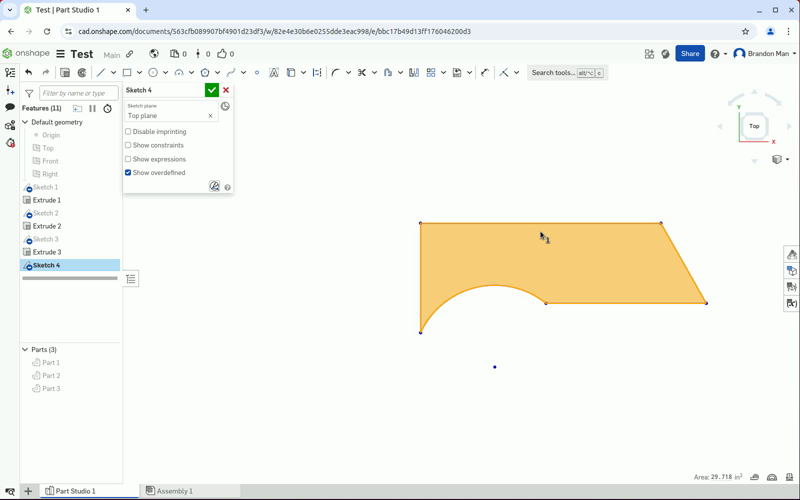
scroll(-6)
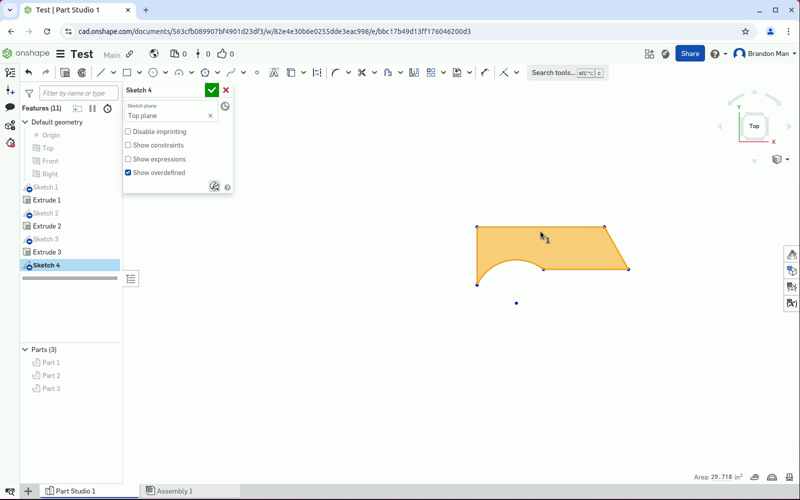
scroll(-6)
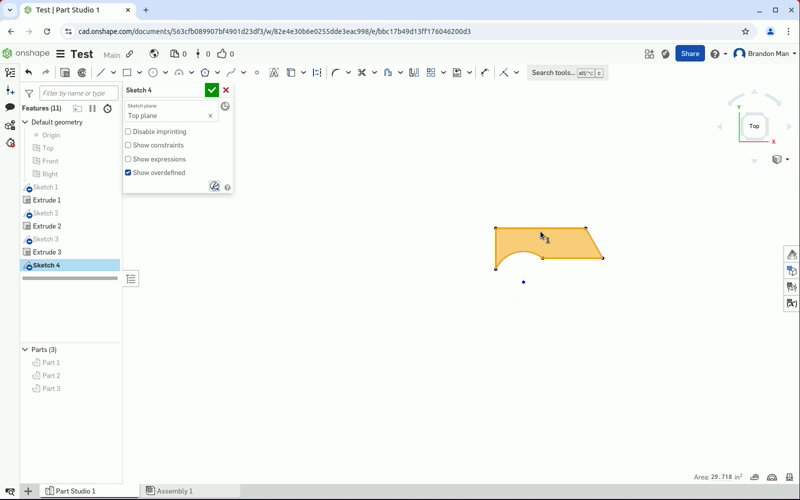
scroll(-6)
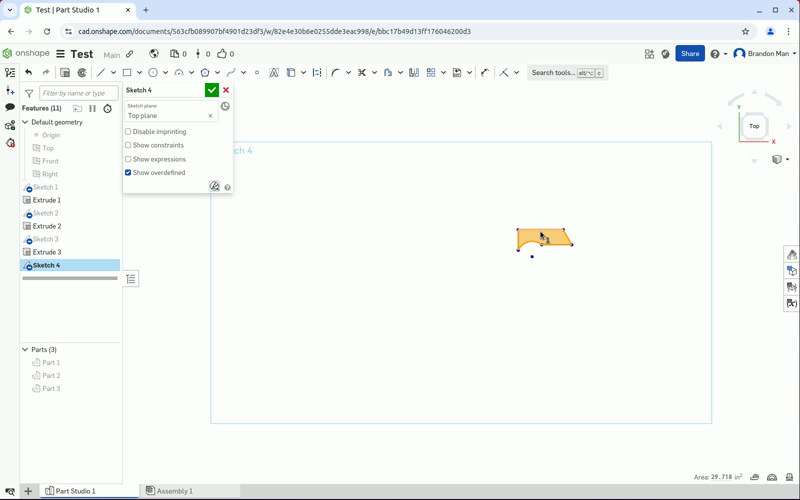
mouse_move(73, 352)
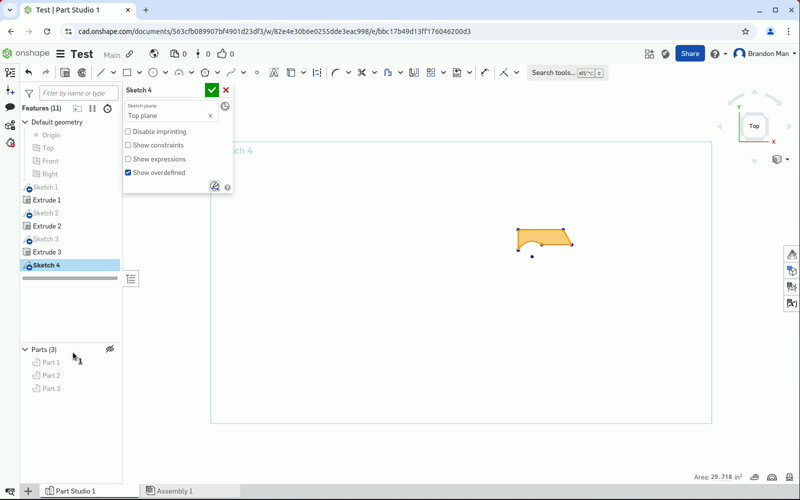
key(shift+y)
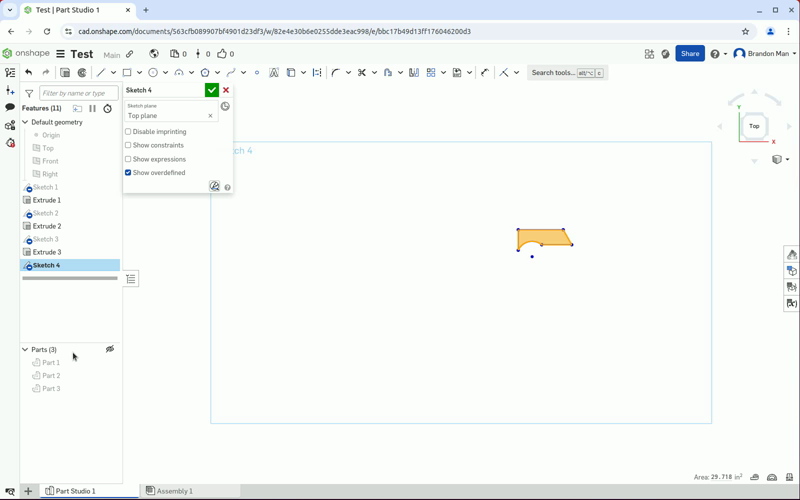
key(shift+e)
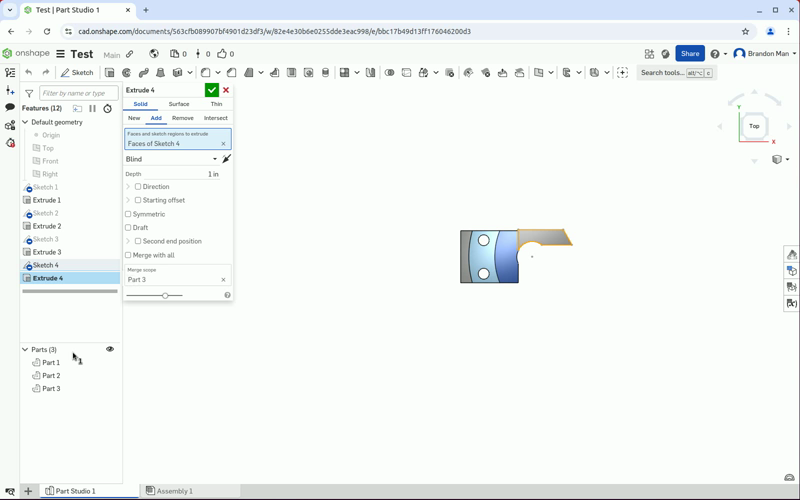
mouse_move(143, 106)
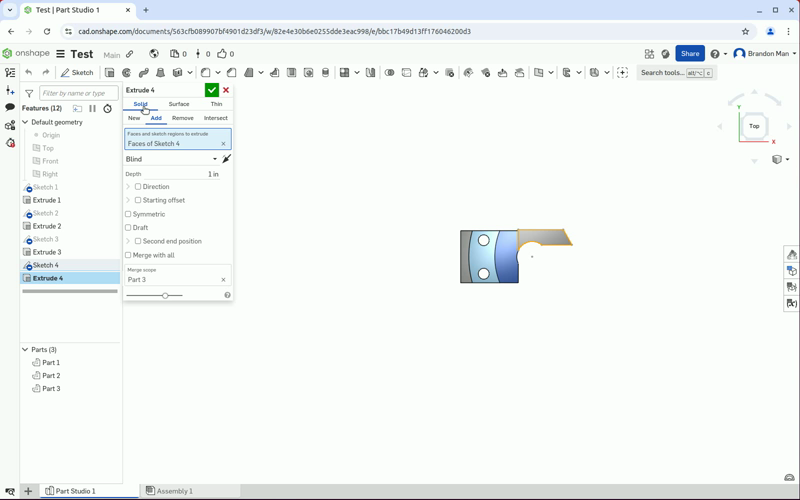
click(143, 106)
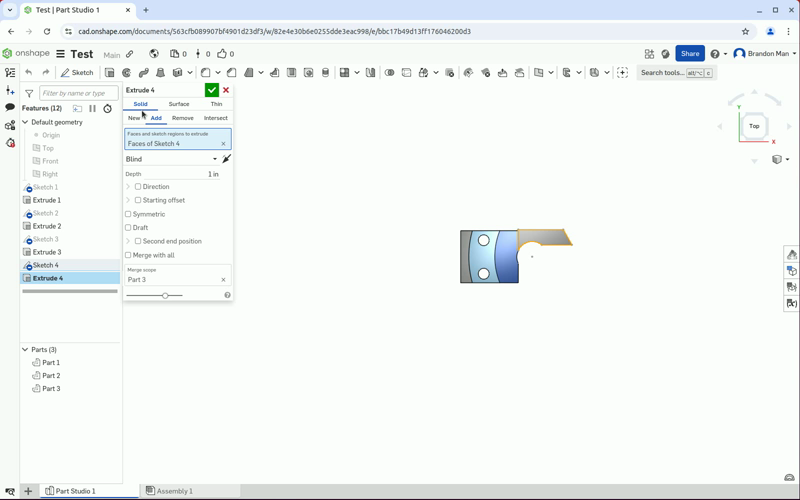
mouse_move(137, 120)
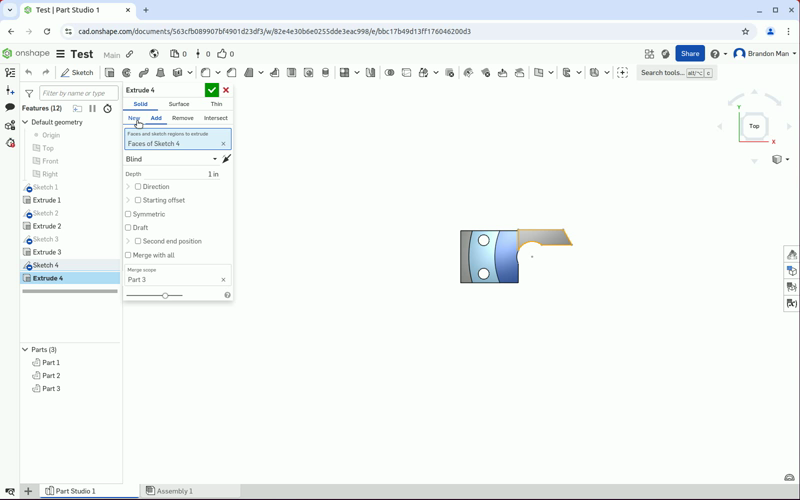
click(137, 120)
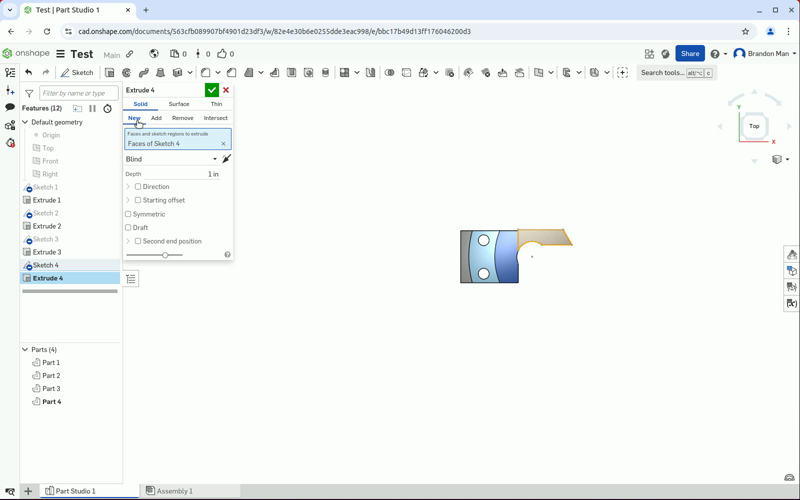
key(tab, 4)
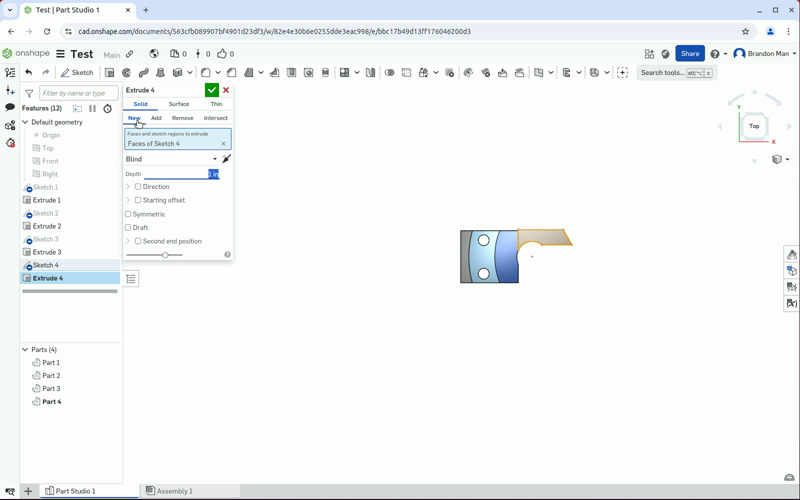
text(4.814)
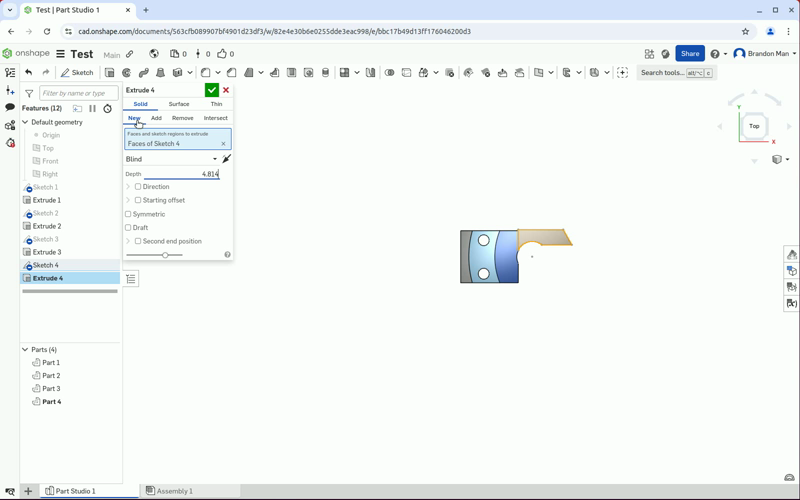
key(enter)
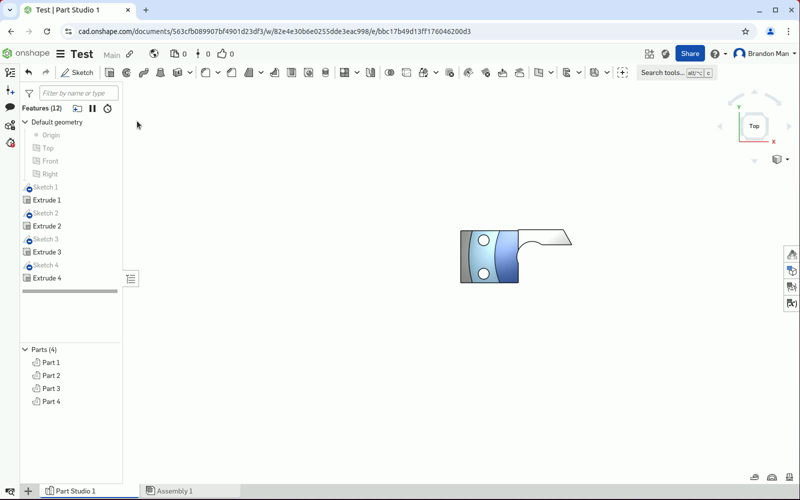
key(shift+h)
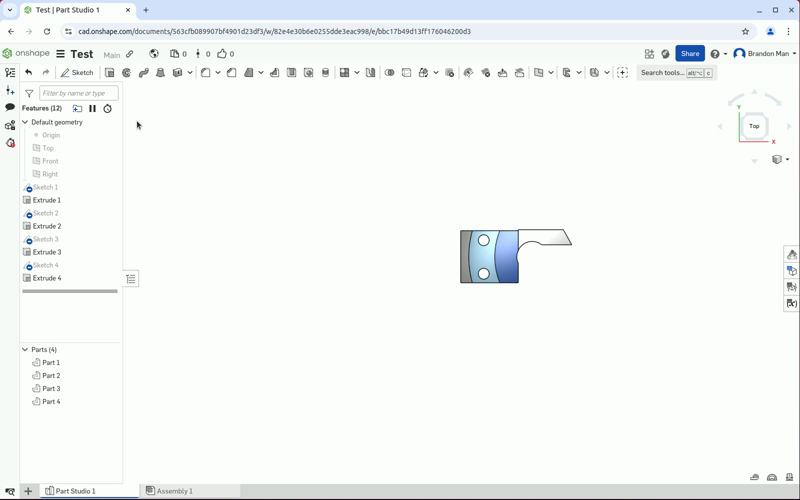
key(shift+h)
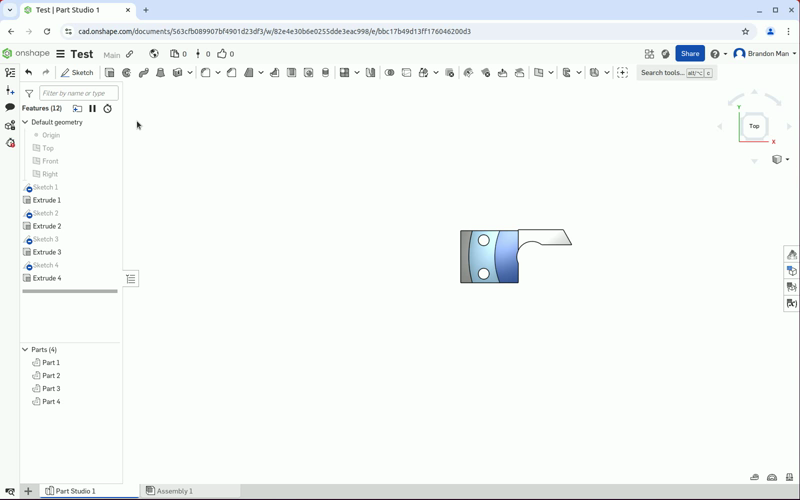
mouse_move(73, 189)
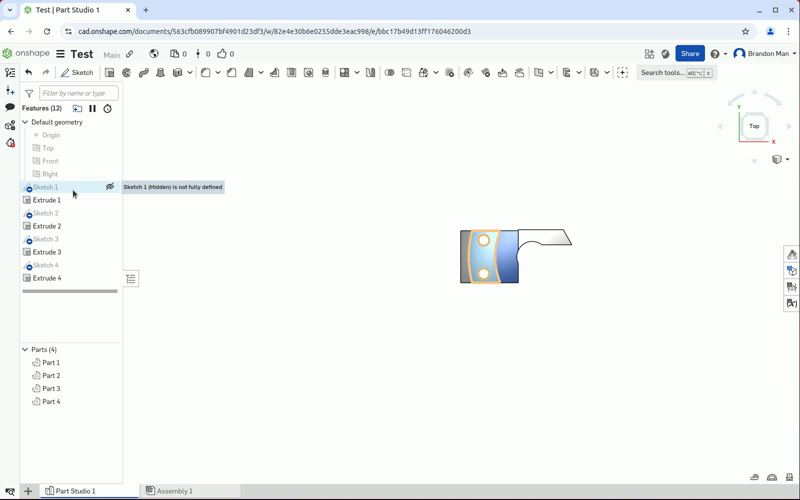
click(73, 189)
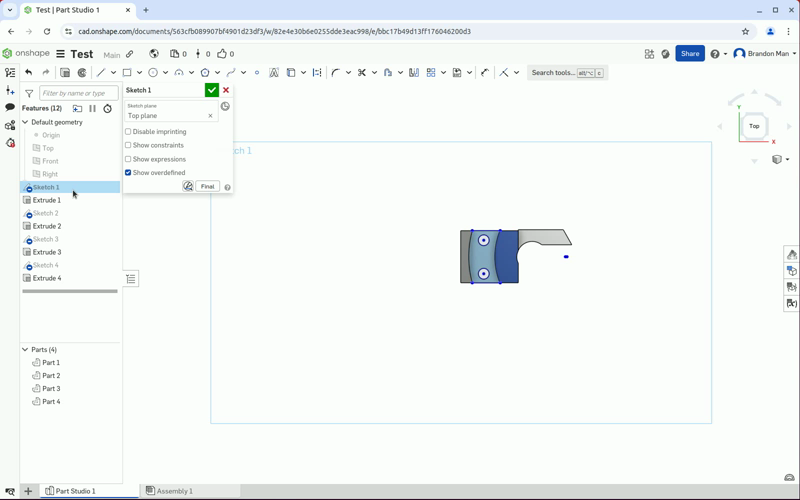
mouse_move(229, 92)
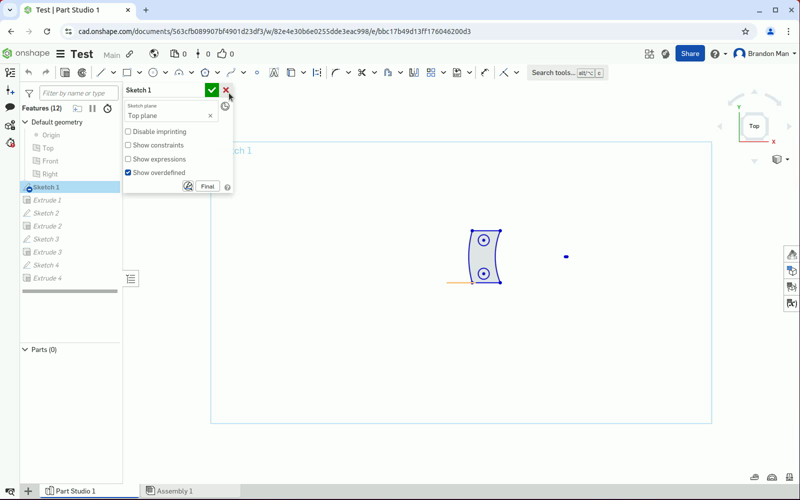
click(229, 92)
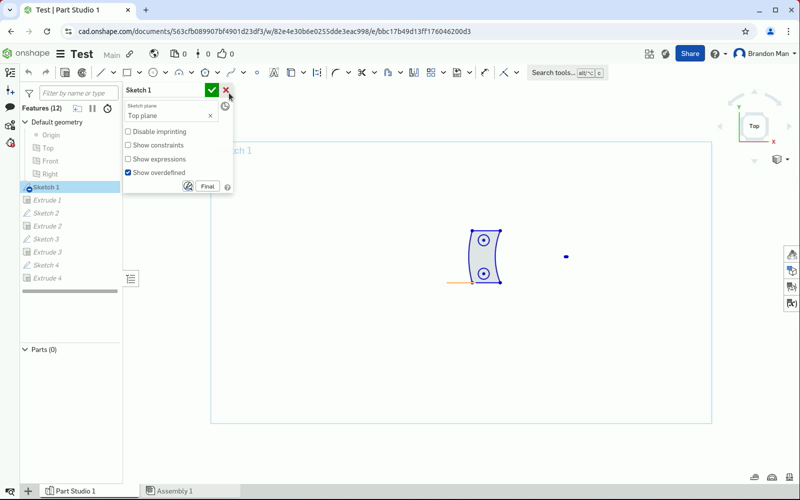
key(shift+s)
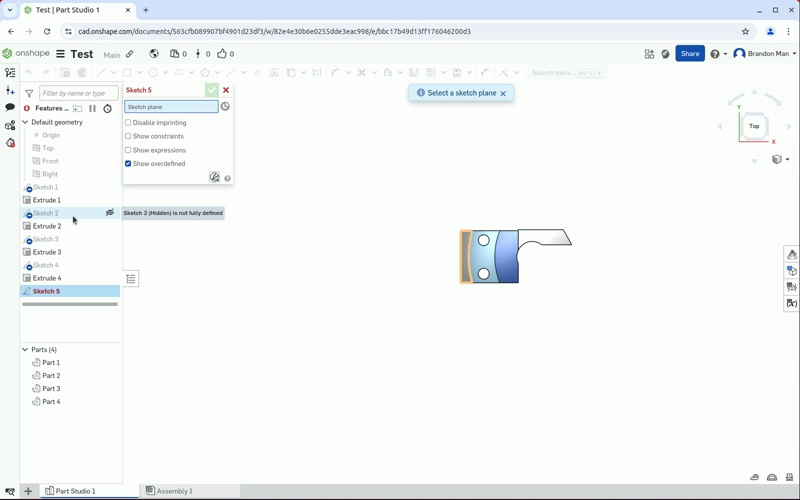
scroll(3)
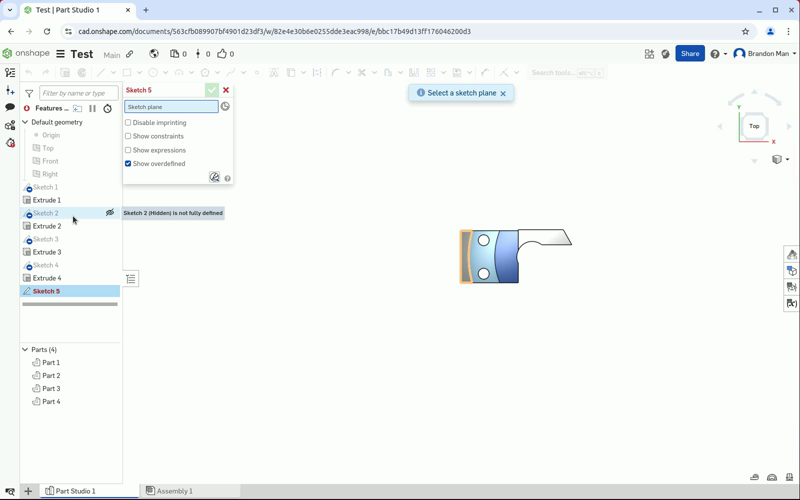
mouse_move(73, 150)
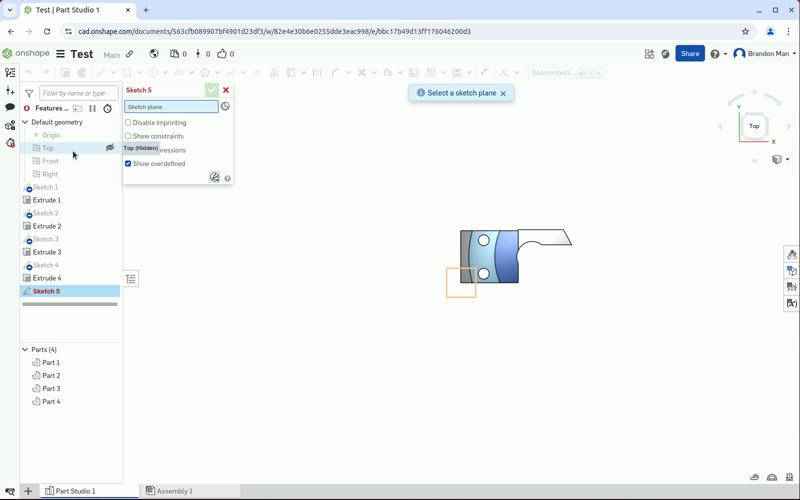
click(73, 150)
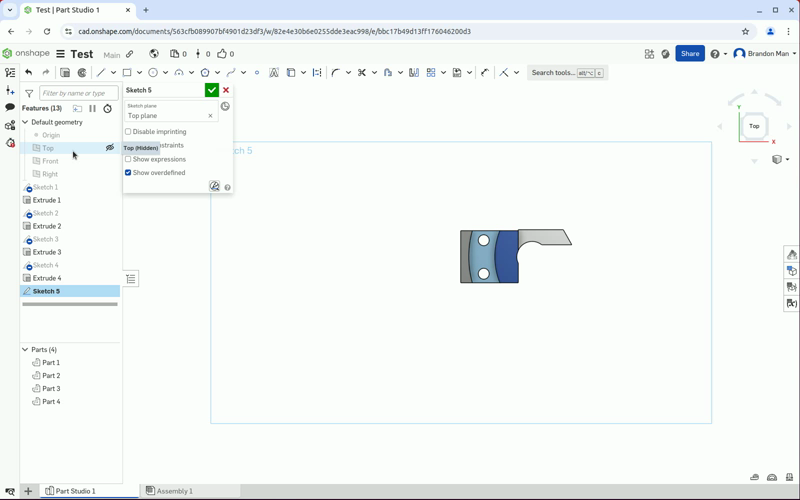
mouse_move(73, 352)
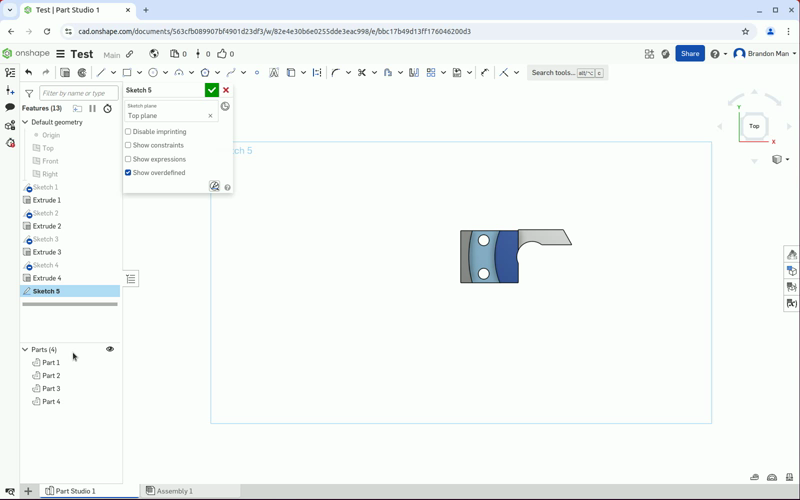
key(y)
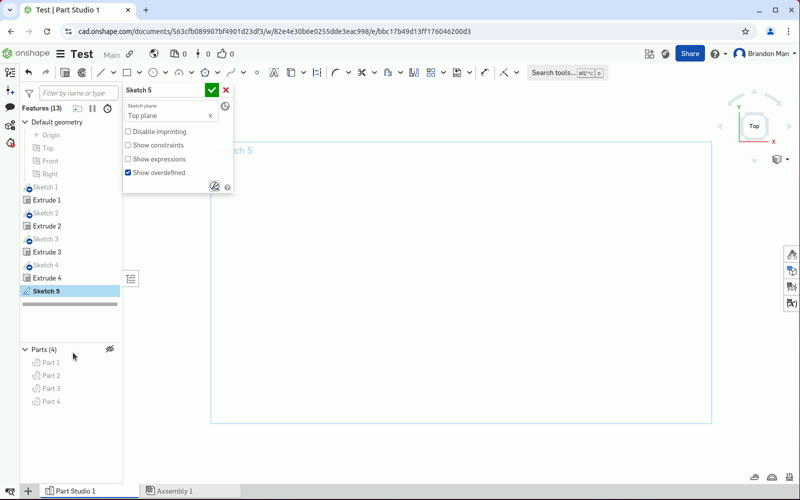
key(l)
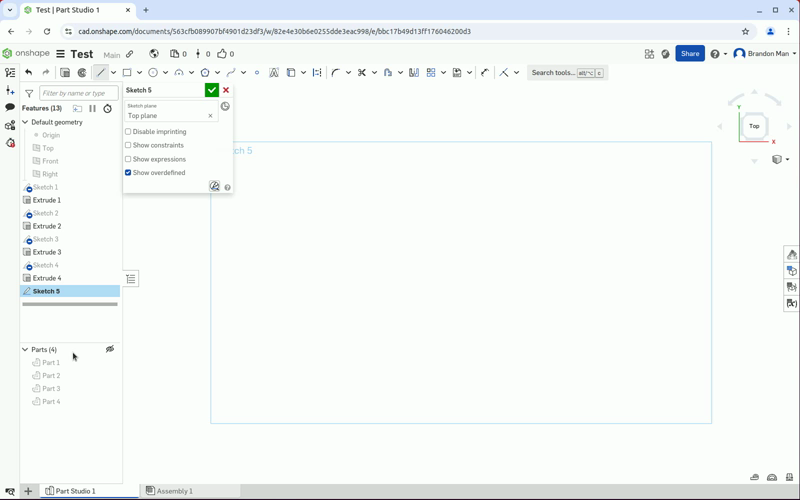
key_down(shift)
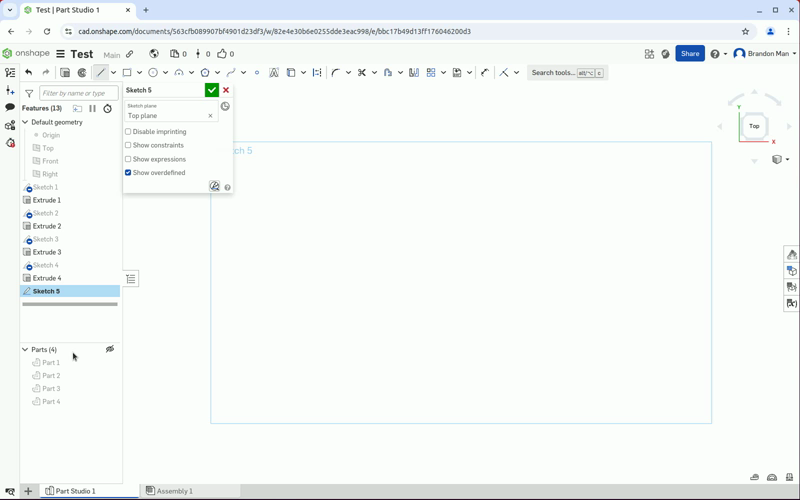
mouse_move(518, 282)
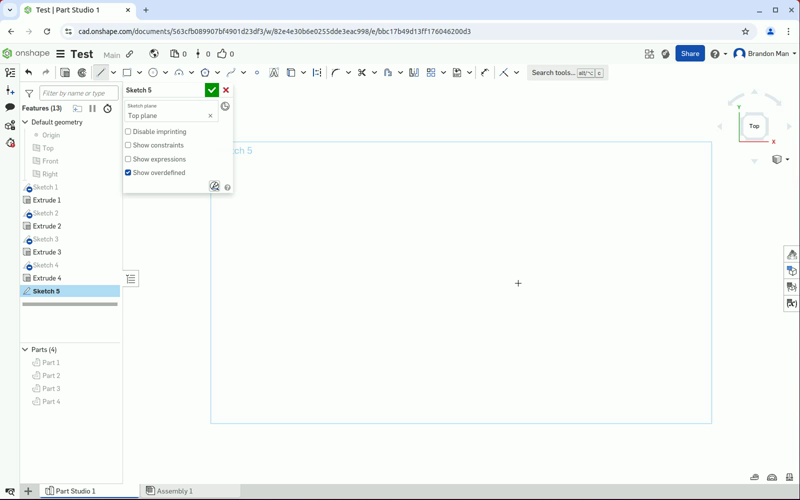
click(518, 282)
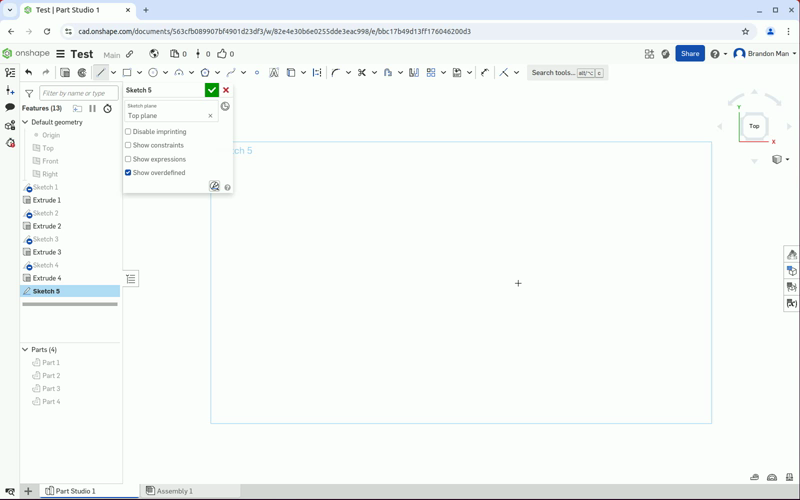
key_up(shift)
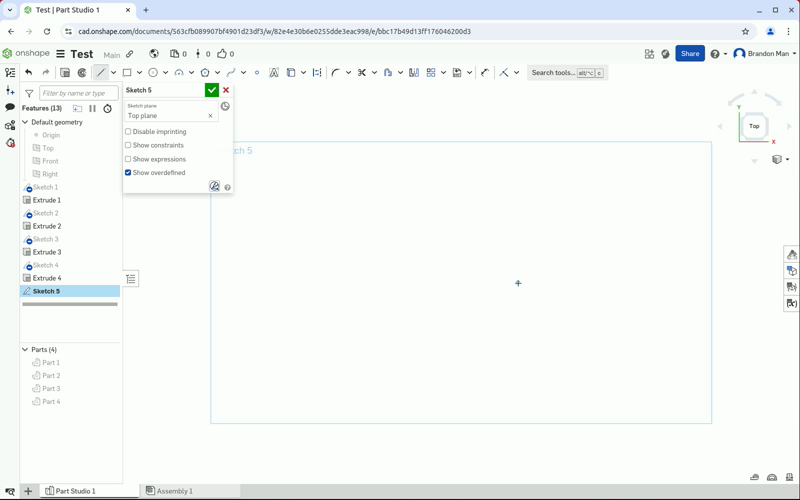
key_down(shift)
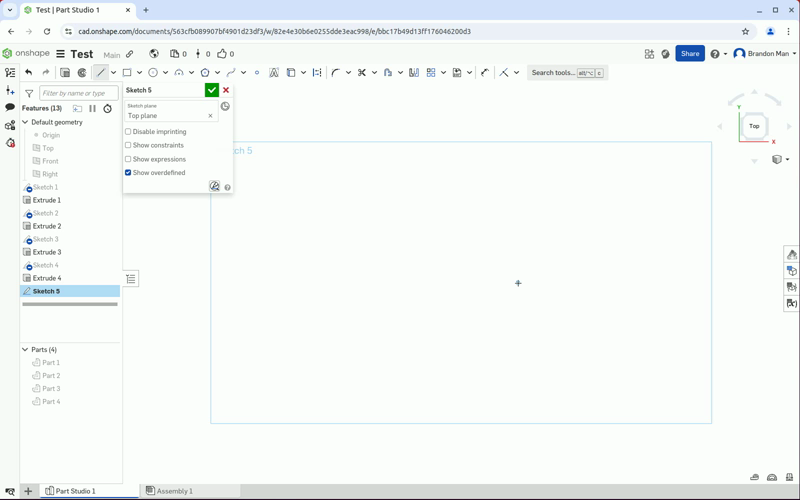
mouse_move(548, 282)
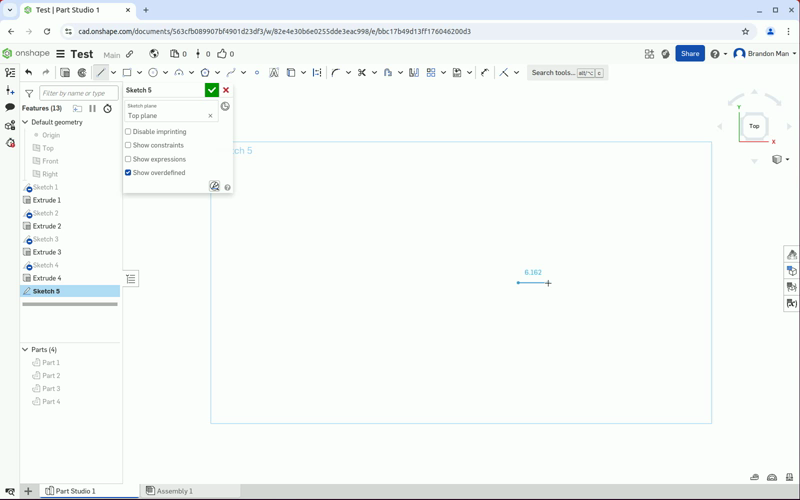
mouse_move(563, 282)
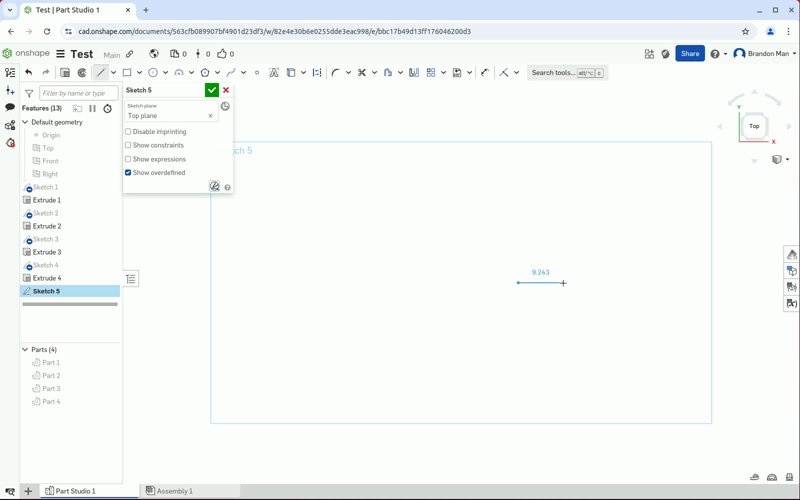
click(563, 282)
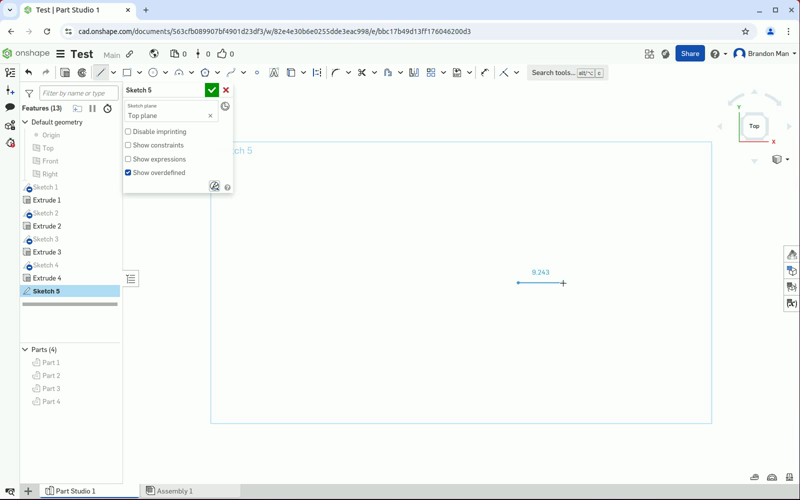
key_up(shift)
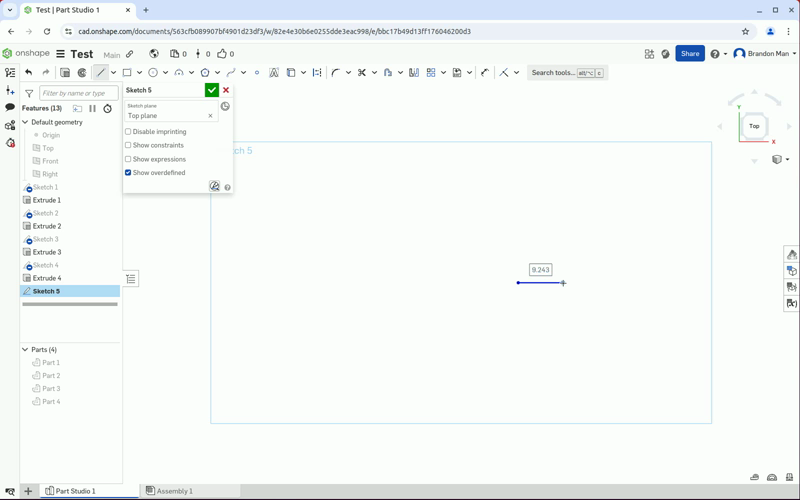
key_down(shift)
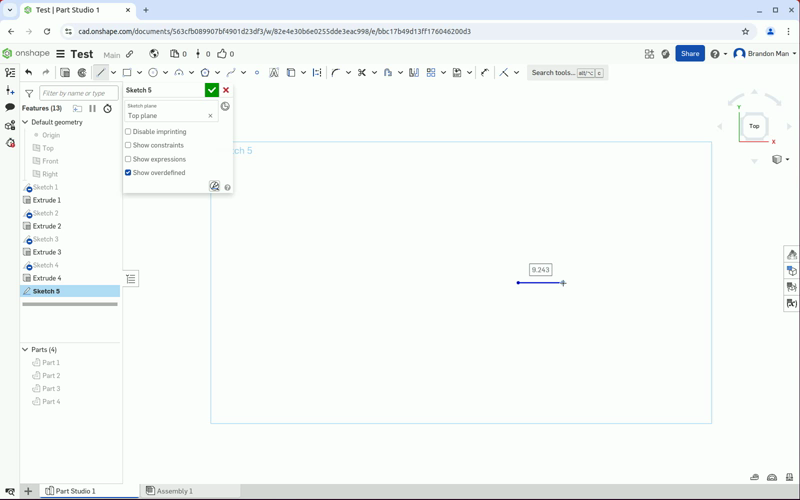
mouse_move(589, 282)
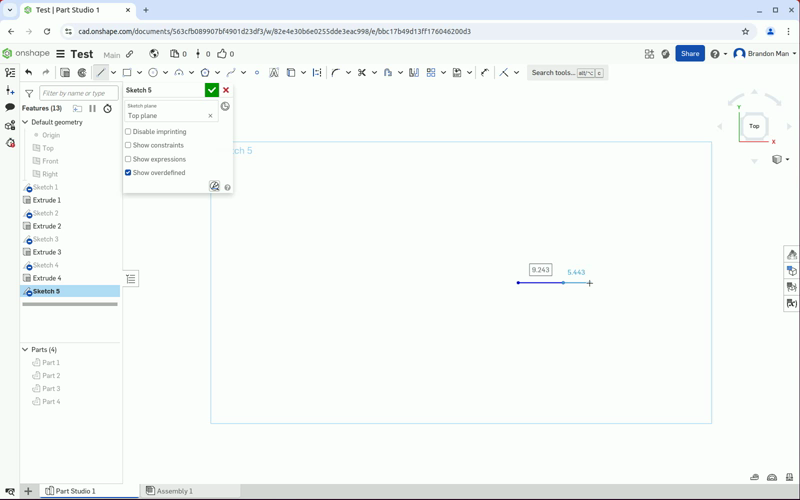
mouse_move(571, 267)
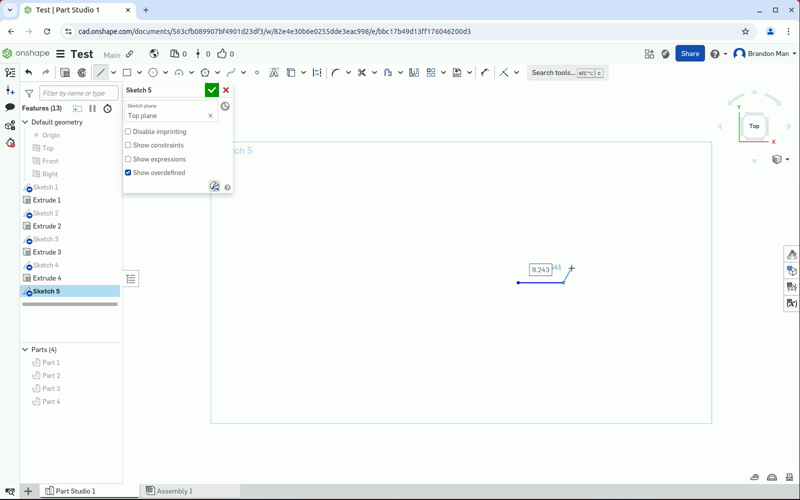
click(571, 267)
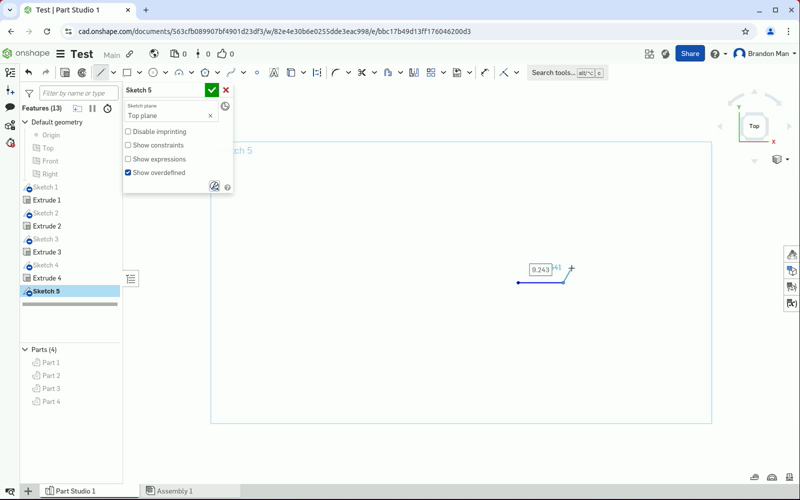
key_up(shift)
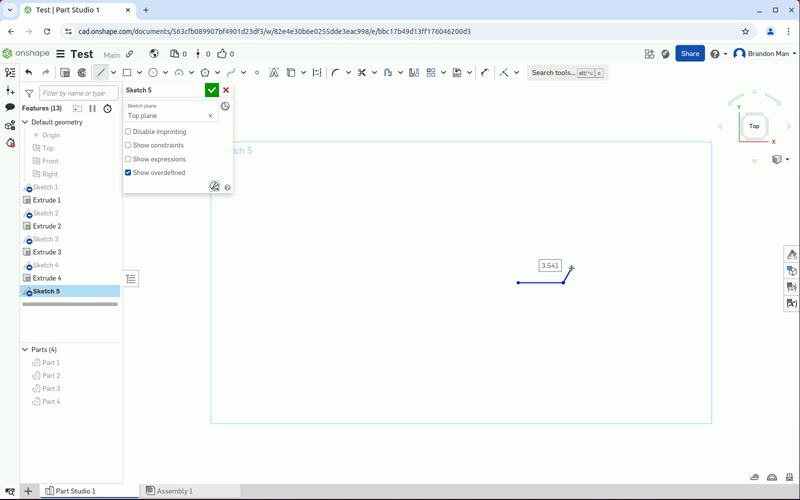
key_down(shift)
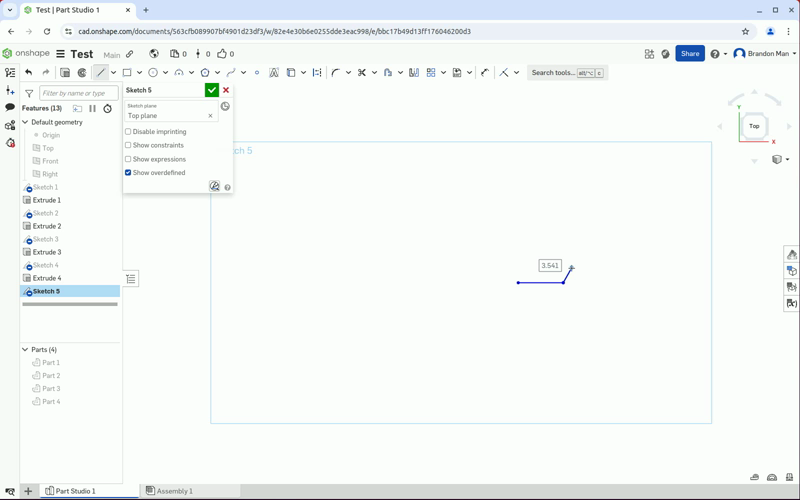
mouse_move(589, 267)
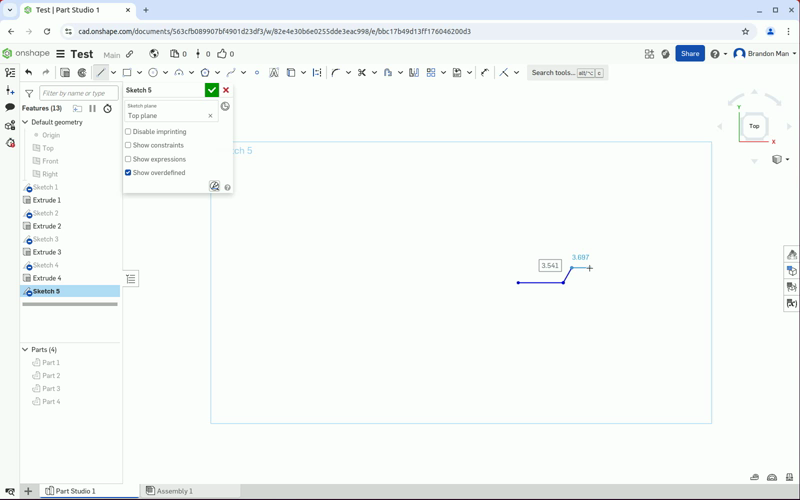
mouse_move(541, 267)
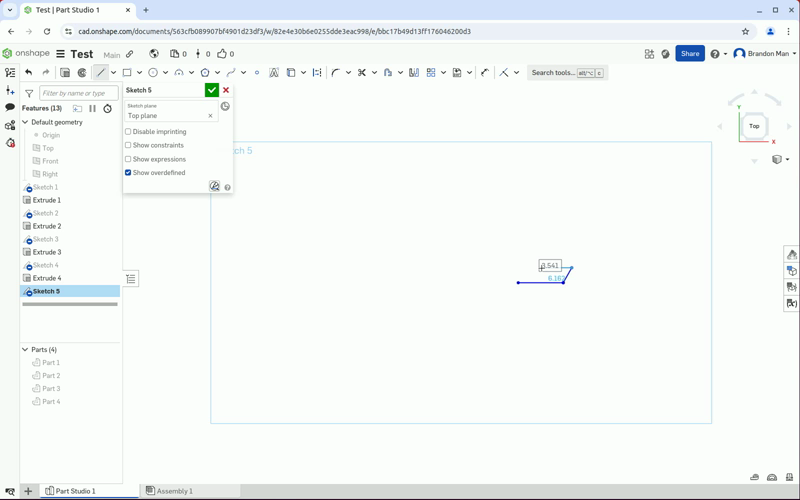
click(541, 267)
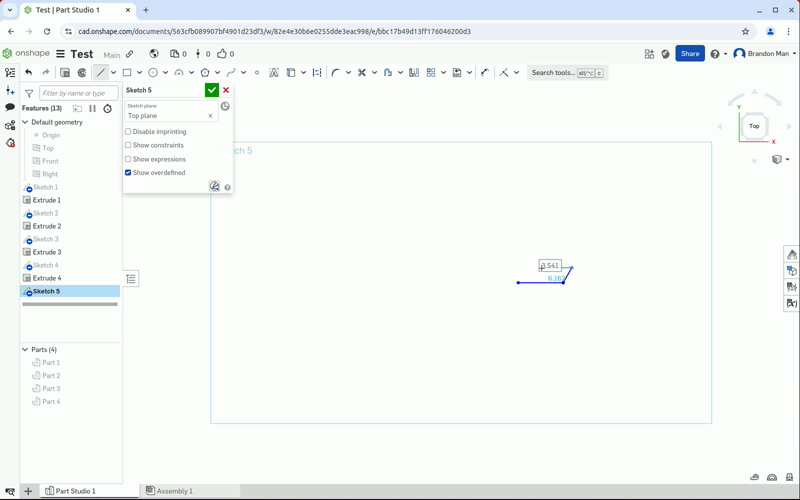
key_up(shift)
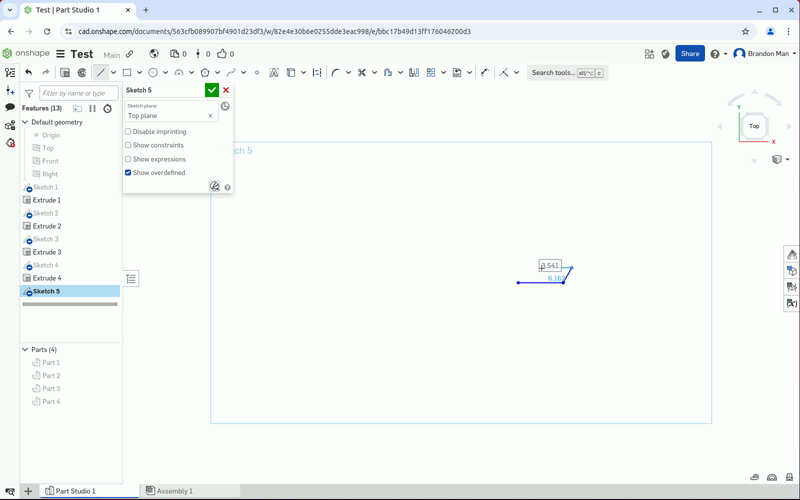
key(esc)
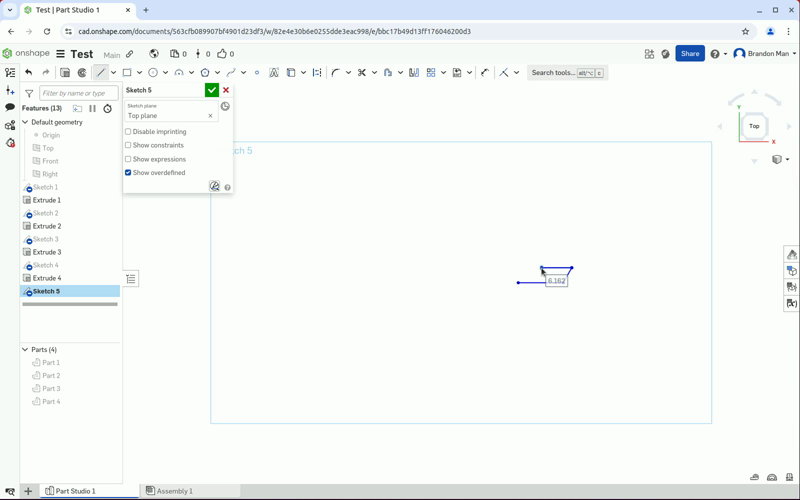
key(a)
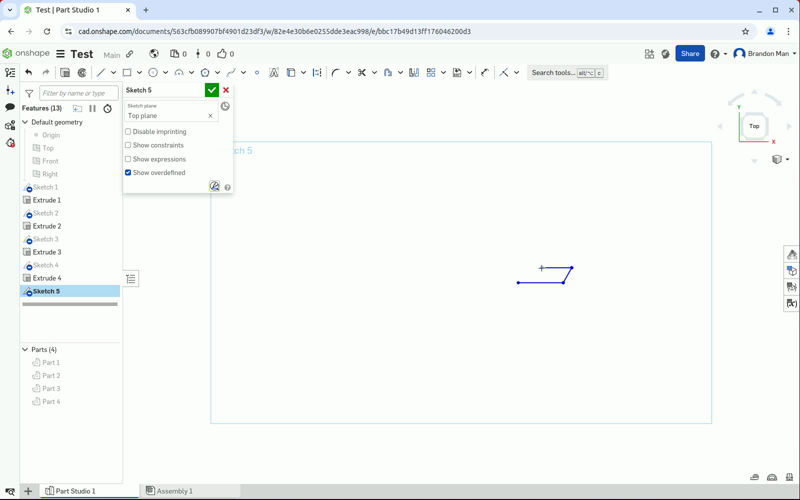
mouse_move(541, 267)
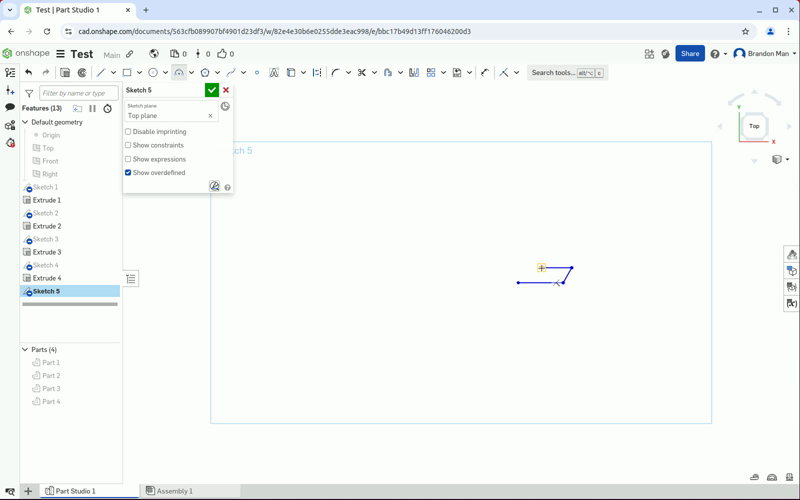
click(541, 267)
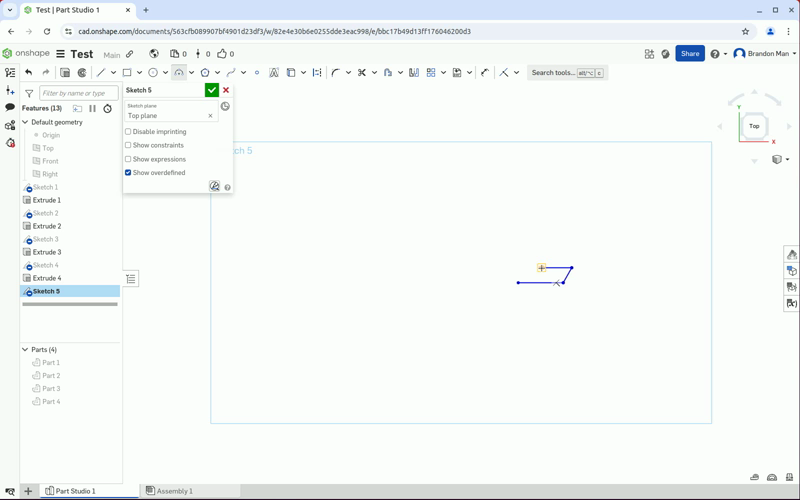
key_down(shift)
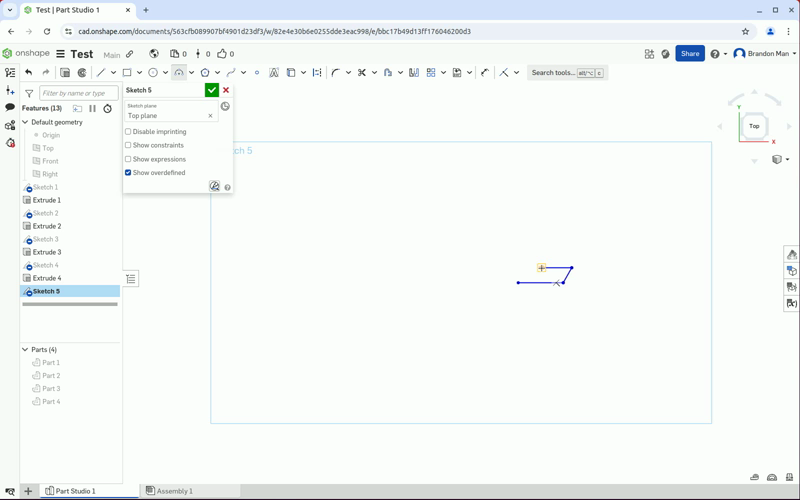
mouse_move(518, 262)
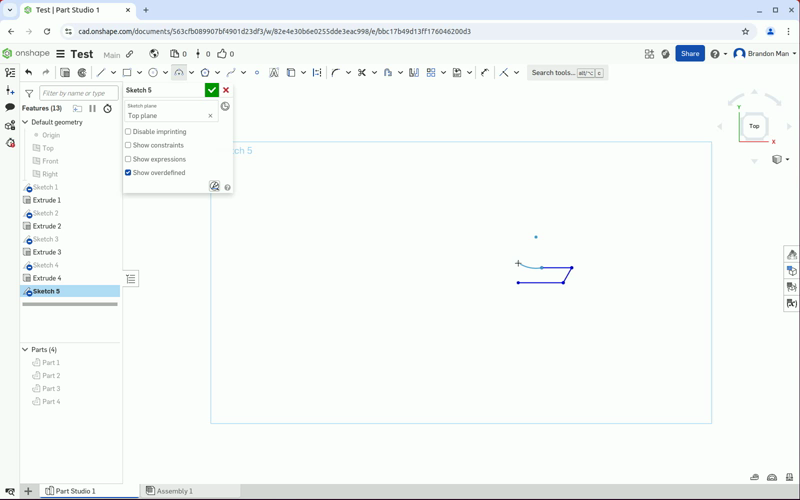
click(518, 262)
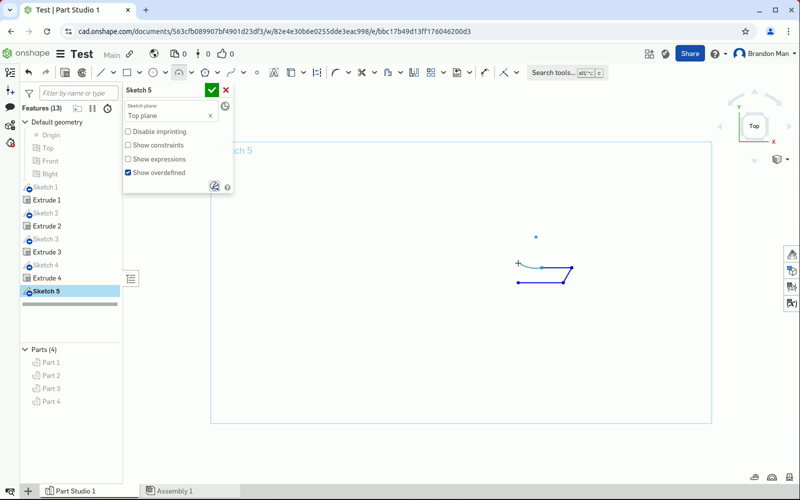
mouse_move(528, 271)
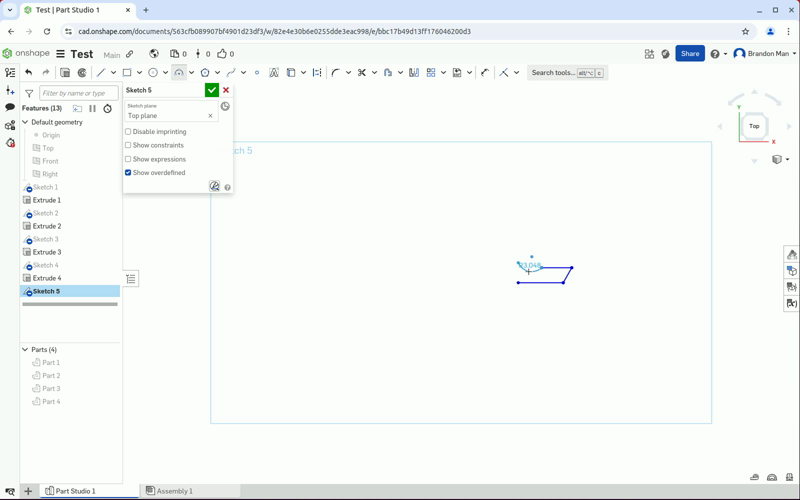
click(528, 271)
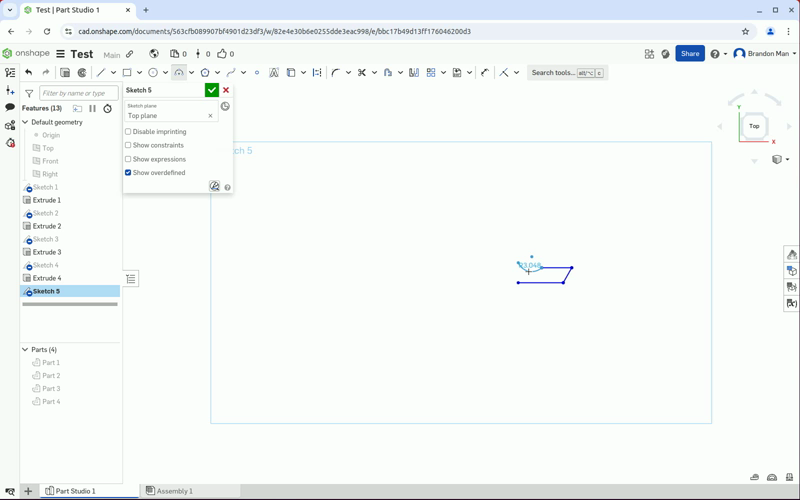
key_up(shift)
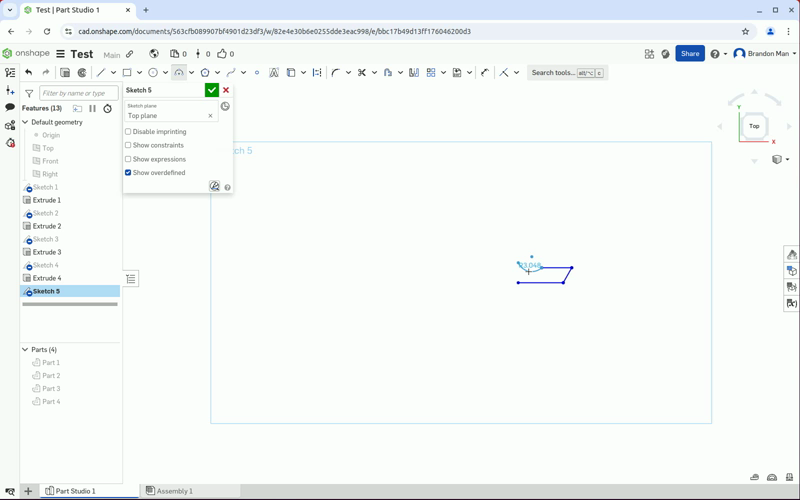
key(esc)
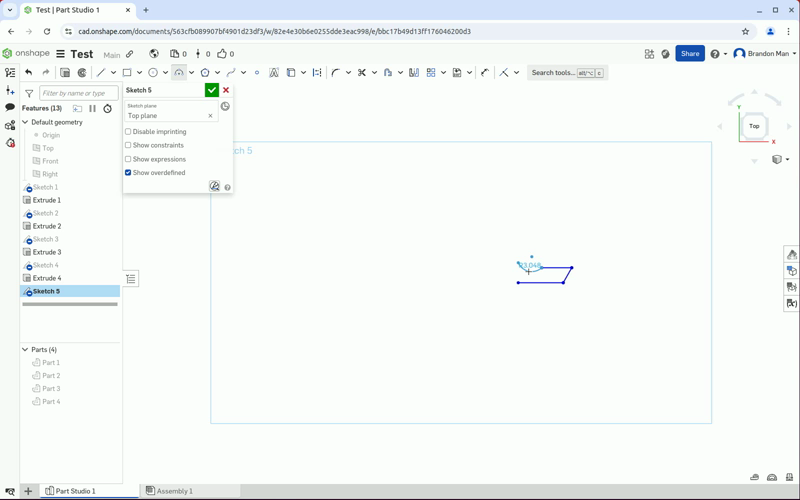
key(l)
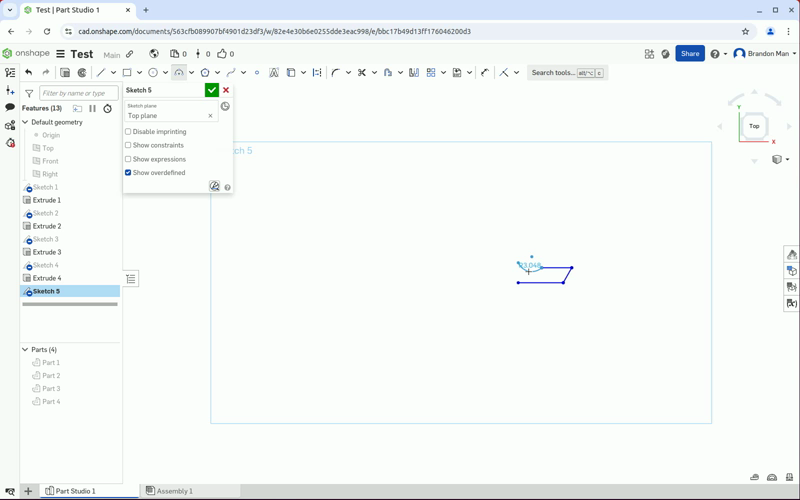
mouse_move(518, 262)
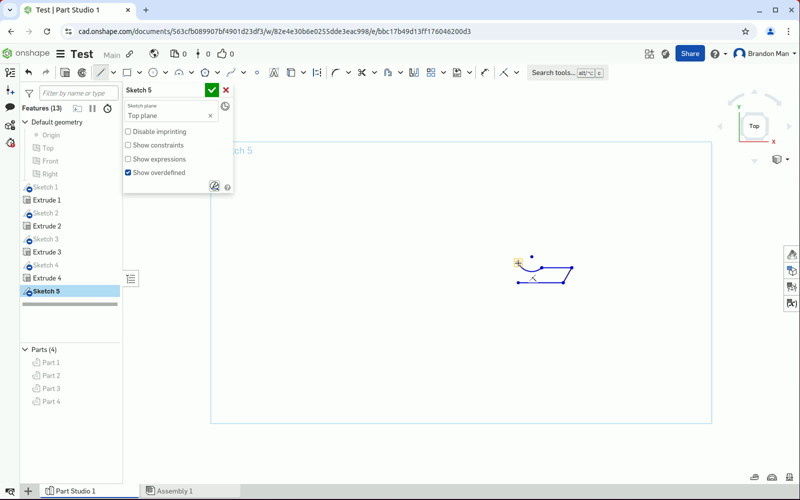
click(518, 262)
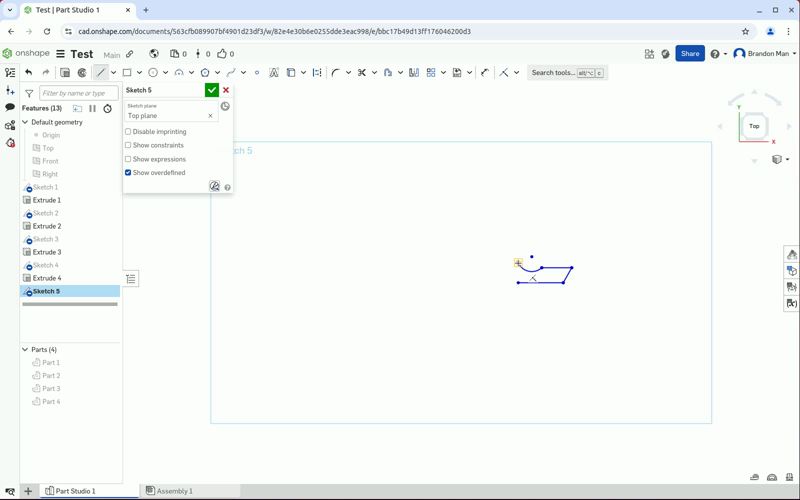
mouse_move(548, 262)
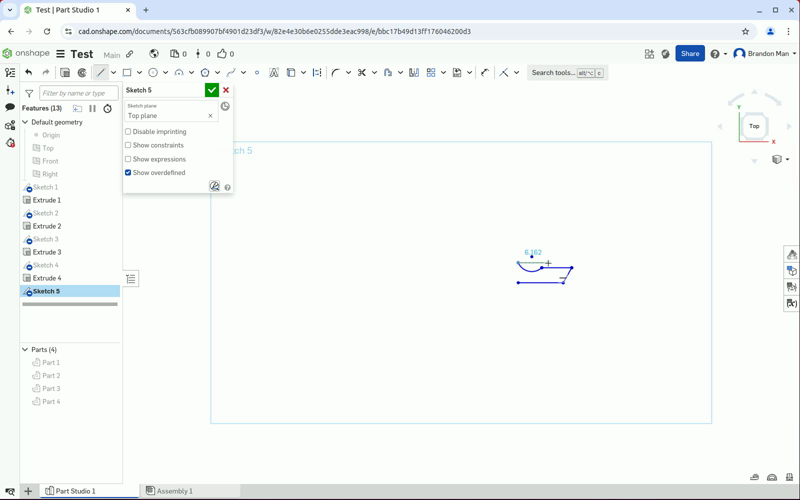
key_down(shift)
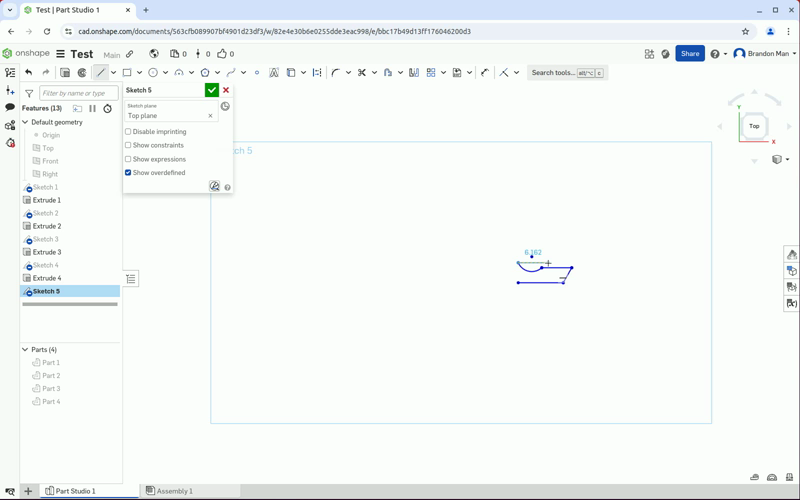
mouse_move(518, 282)
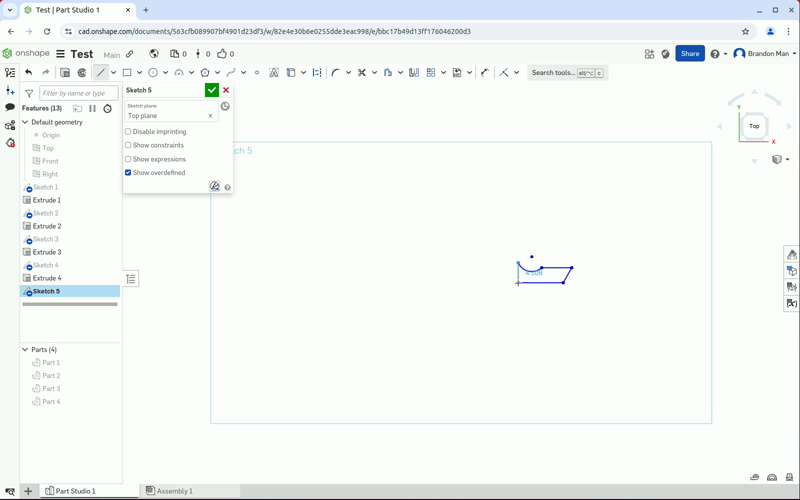
key_up(shift)
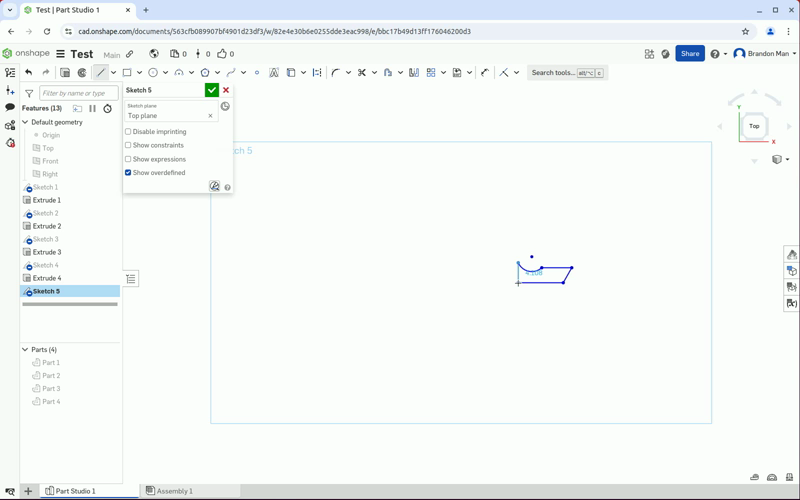
click(518, 282)
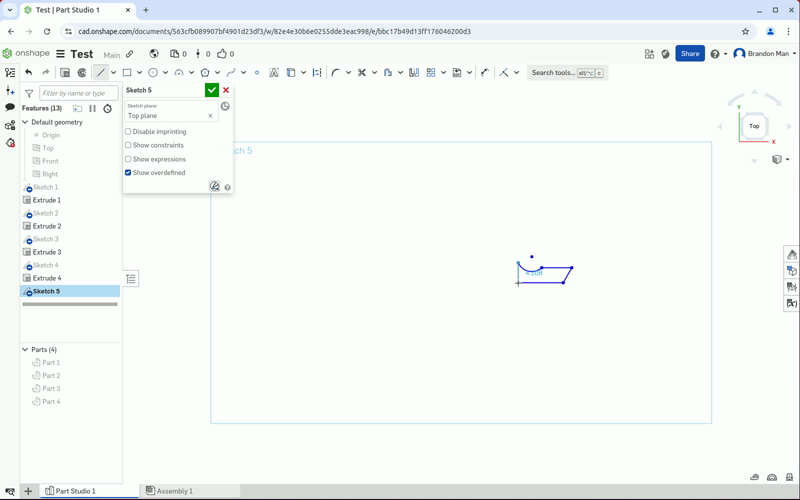
key(esc)
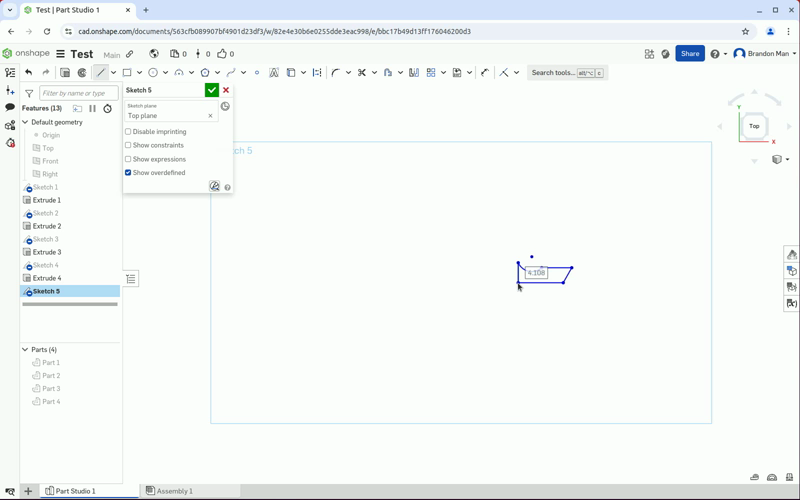
mouse_move(534, 271)
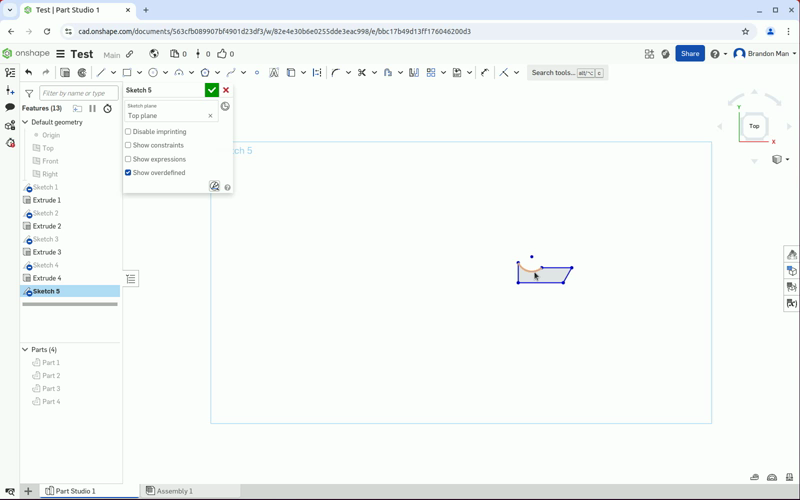
scroll(6)
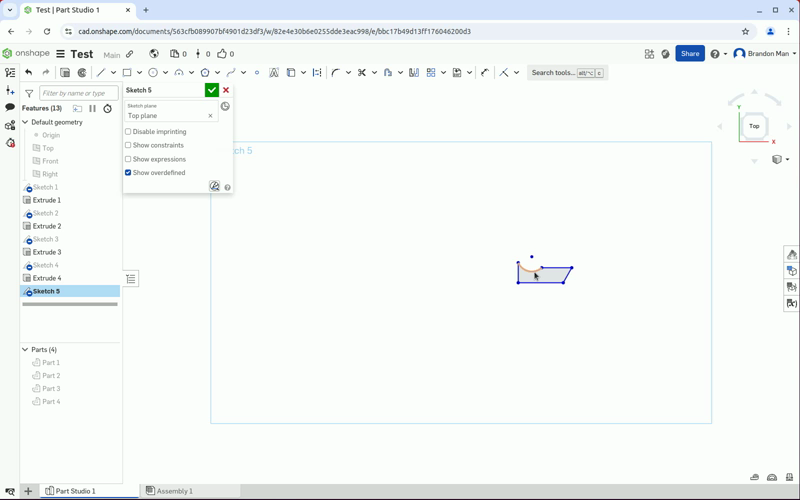
scroll(6)
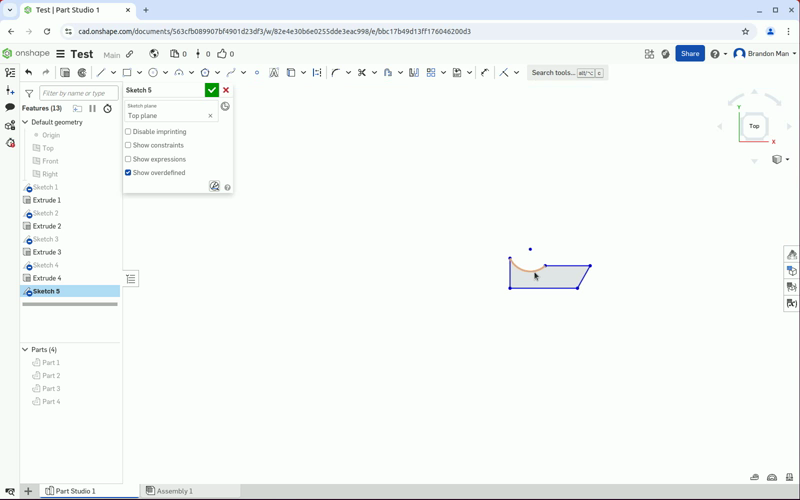
scroll(6)
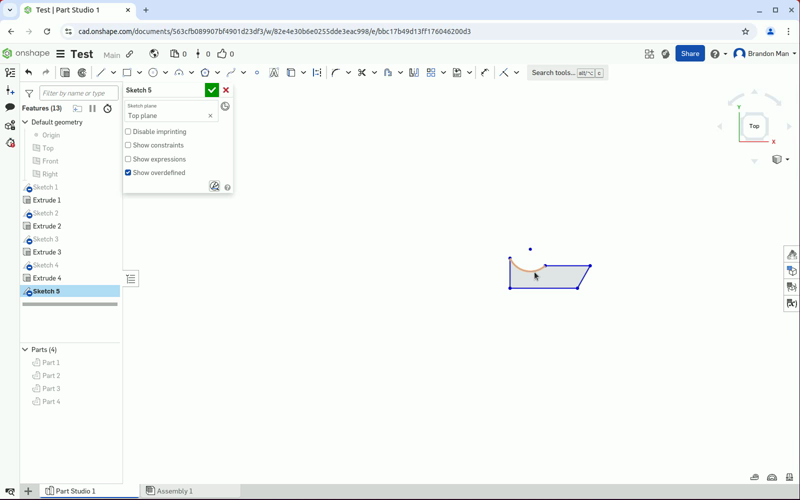
scroll(6)
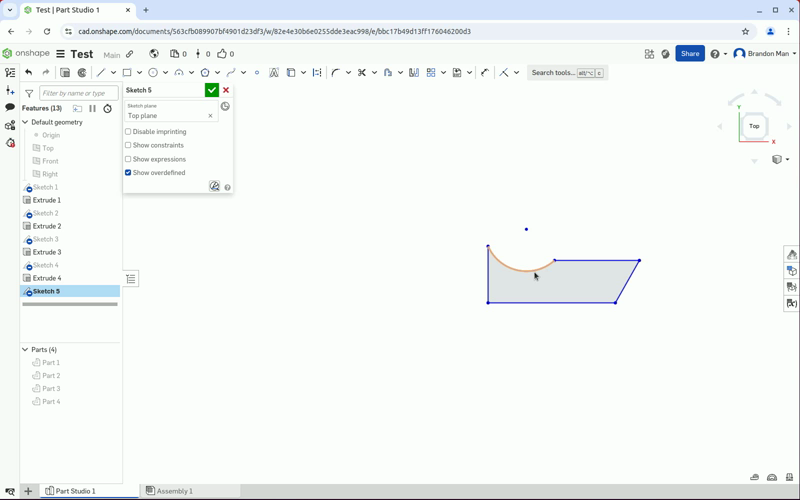
scroll(6)
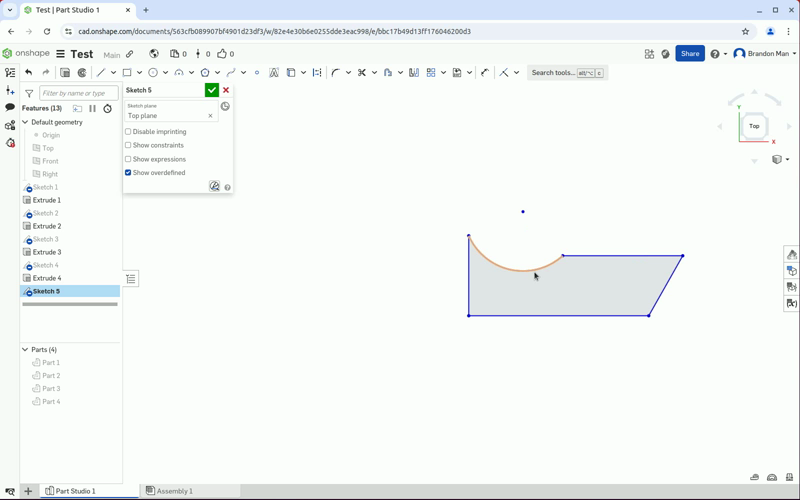
scroll(6)
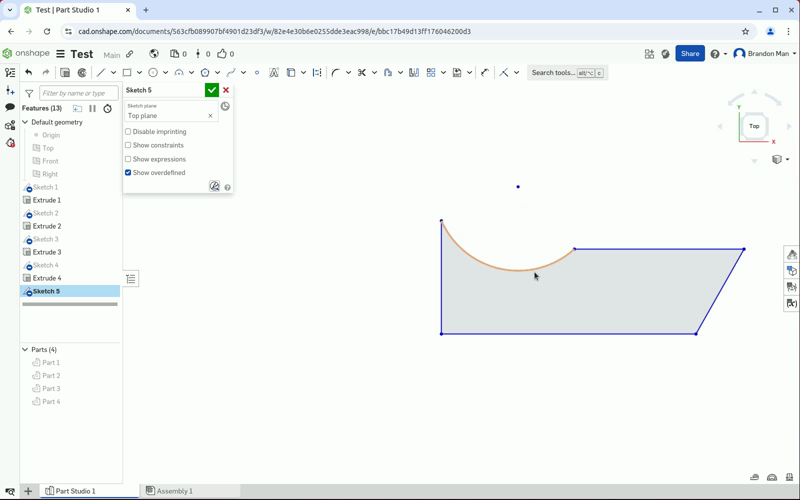
scroll(6)
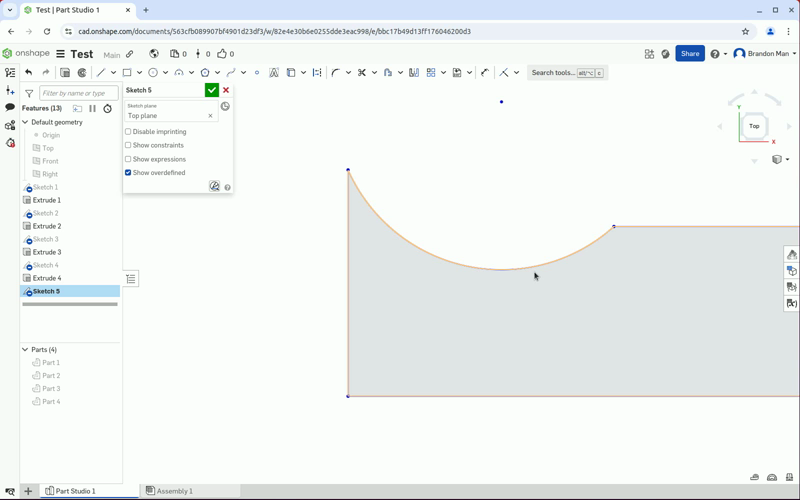
click(534, 271)
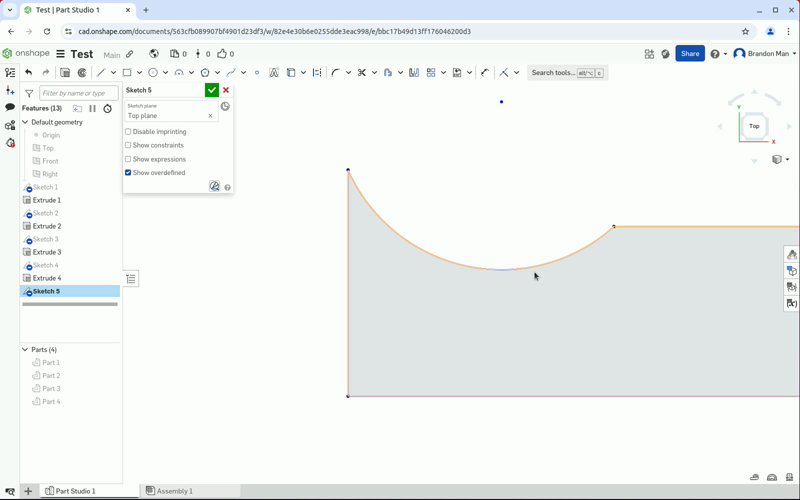
scroll(-6)
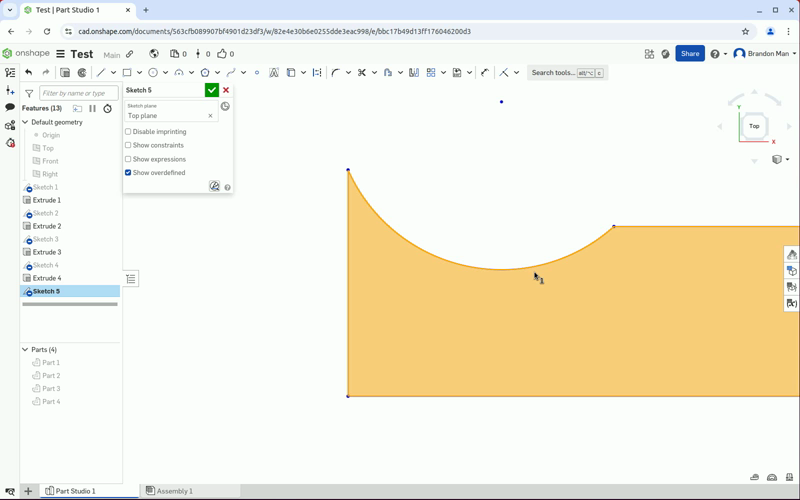
scroll(-6)
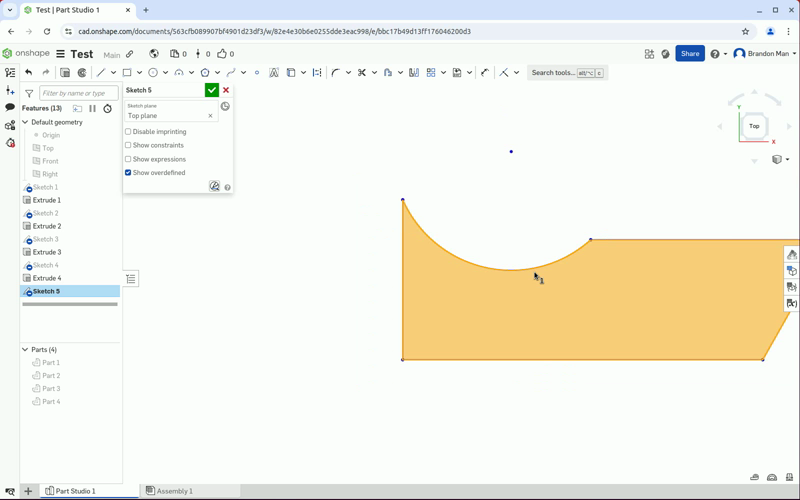
scroll(-6)
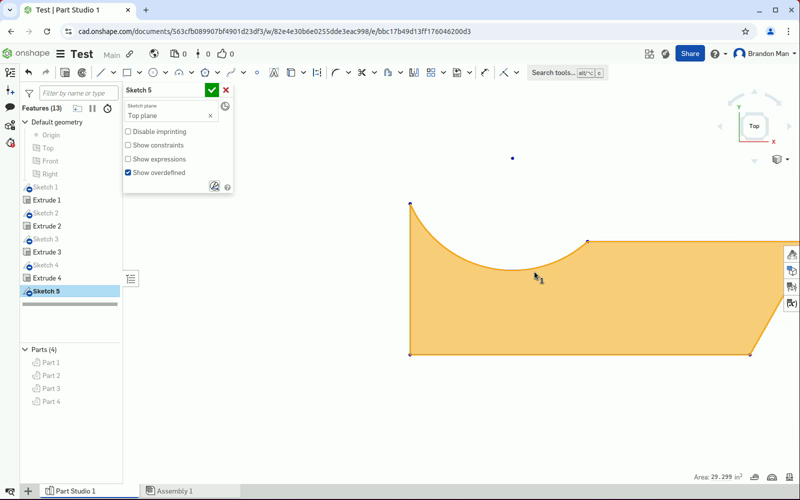
scroll(-6)
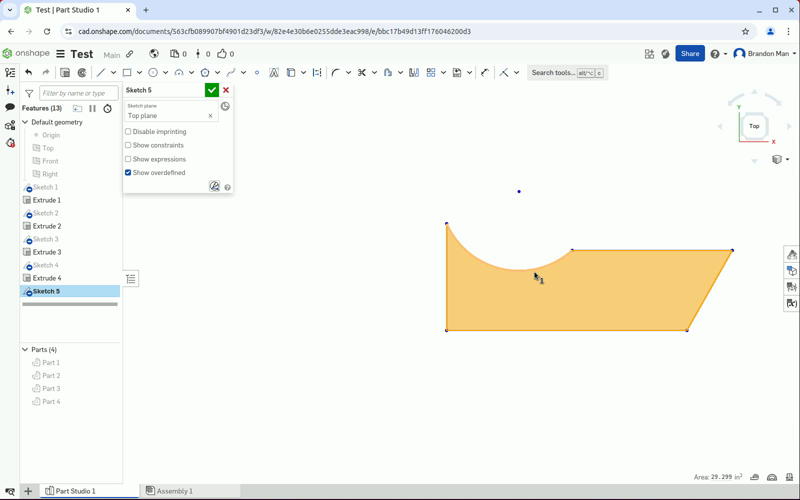
scroll(-6)
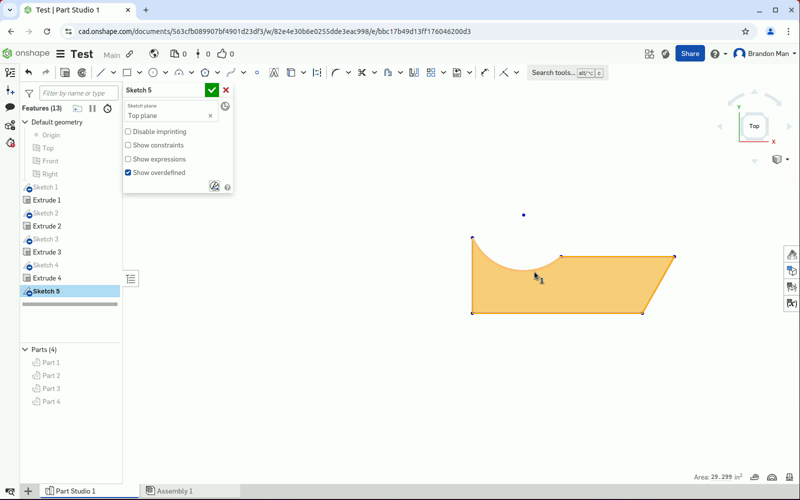
scroll(-6)
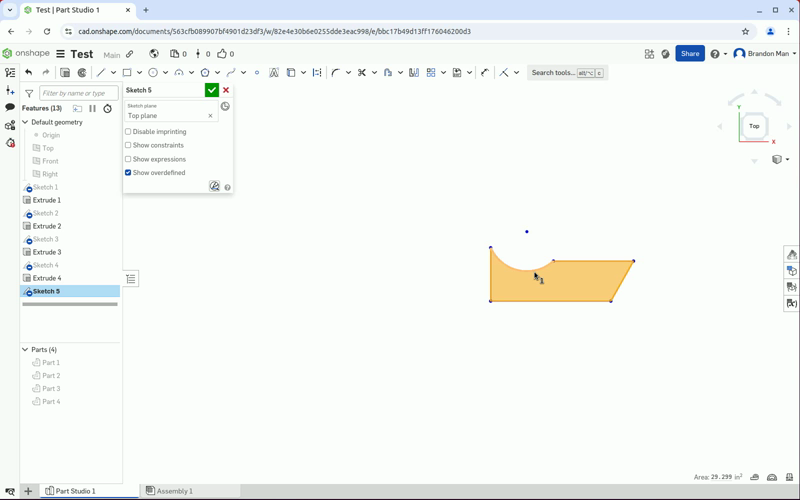
scroll(-6)
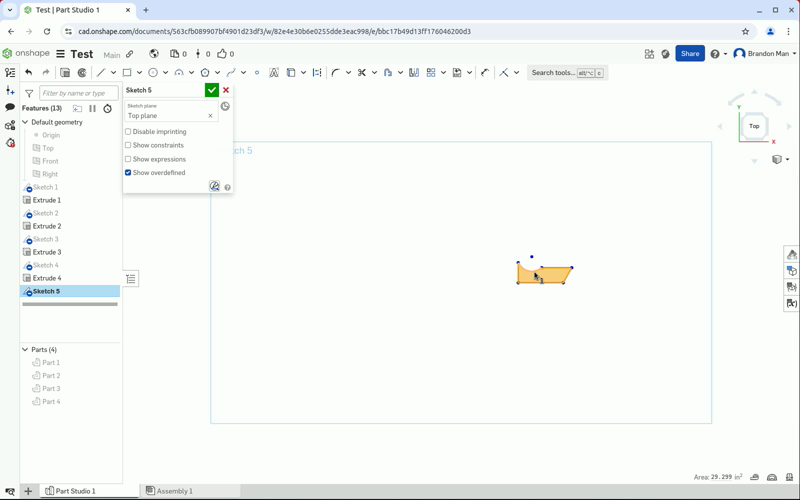
mouse_move(73, 352)
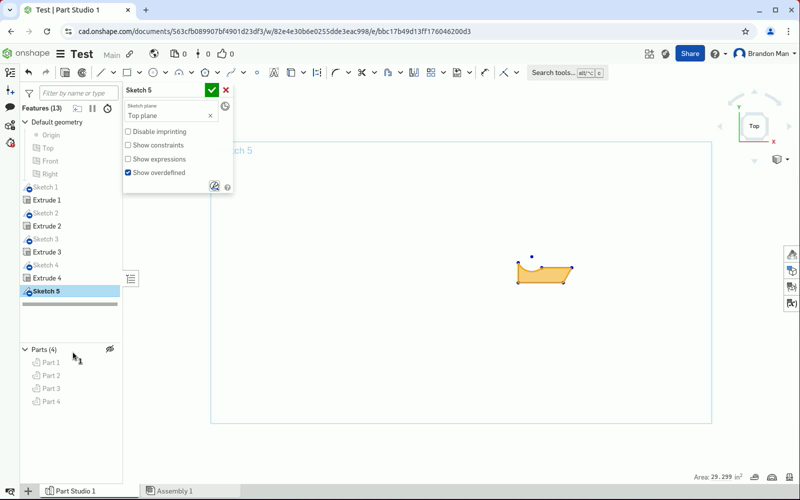
key(shift+y)
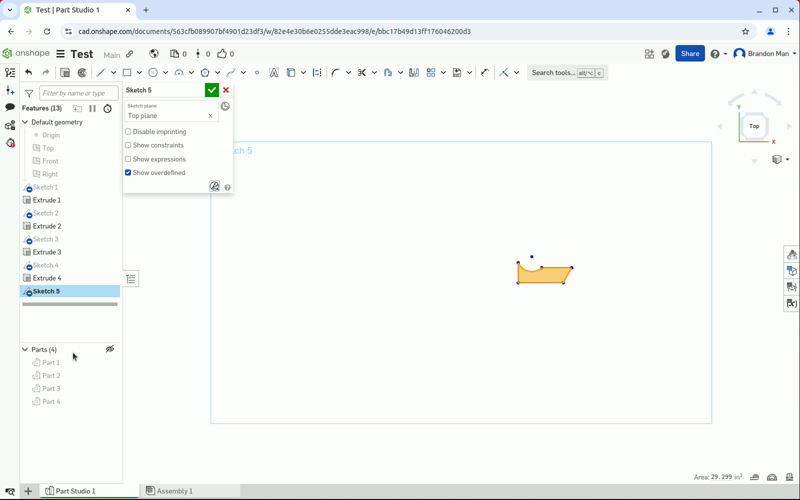
key(shift+e)
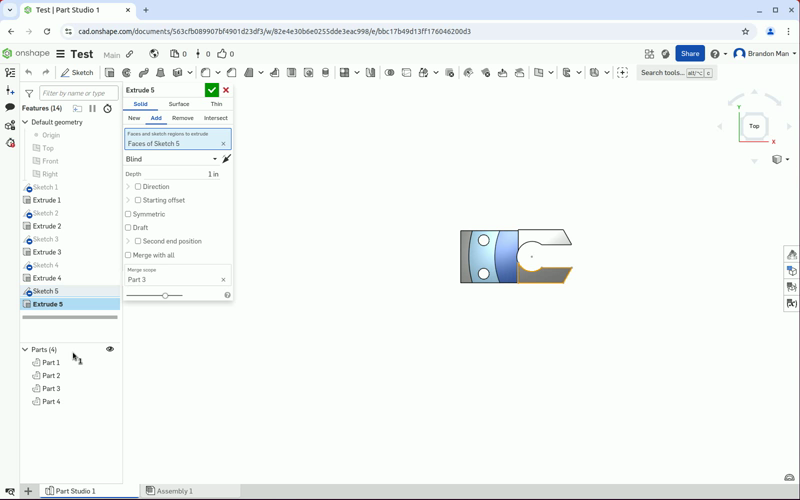
mouse_move(143, 106)
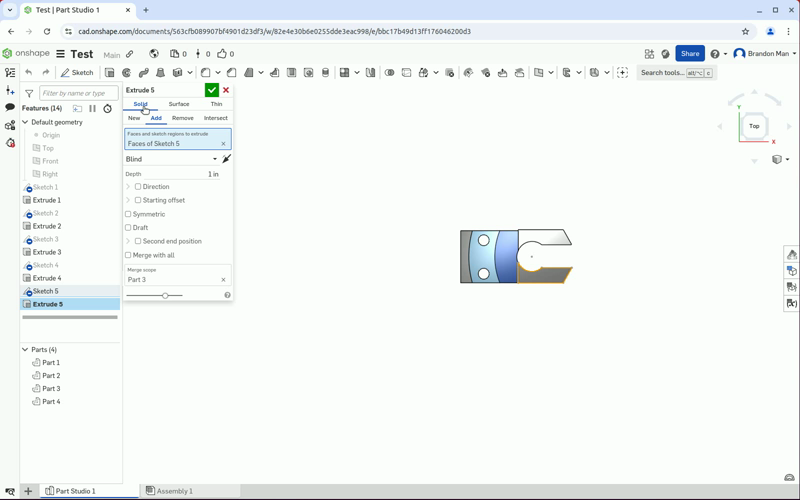
click(143, 106)
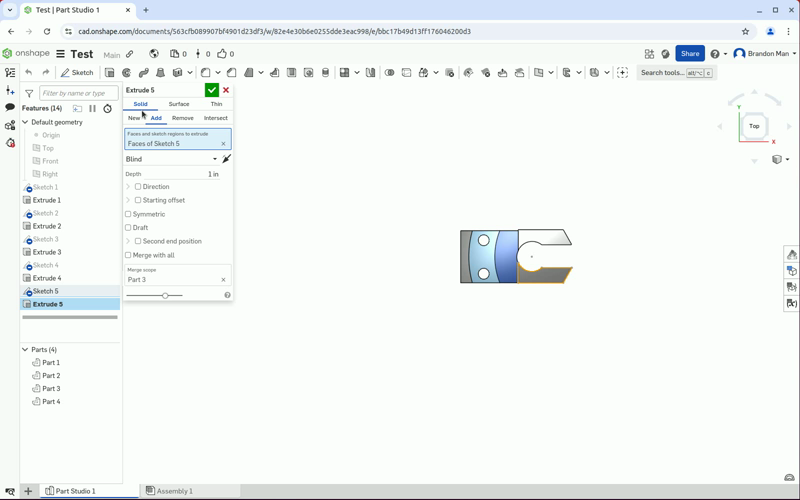
mouse_move(137, 120)
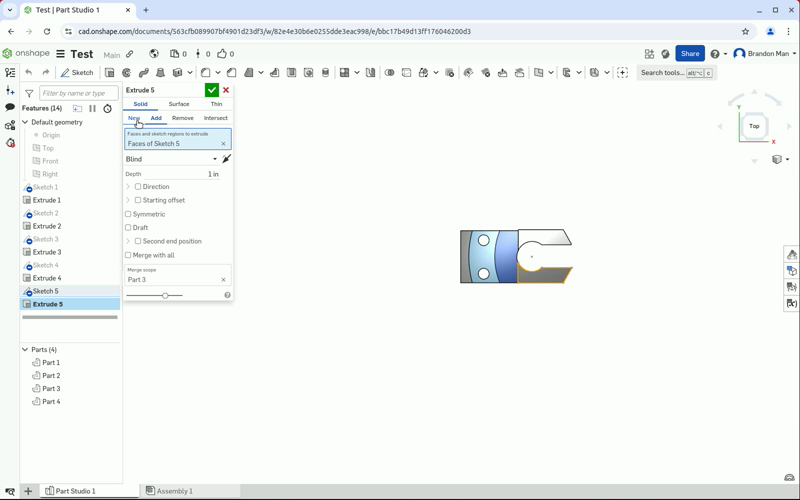
click(137, 120)
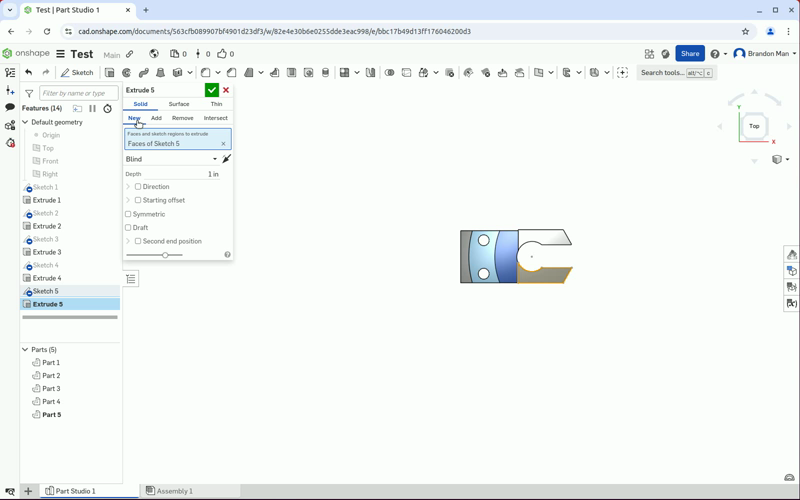
key(tab, 4)
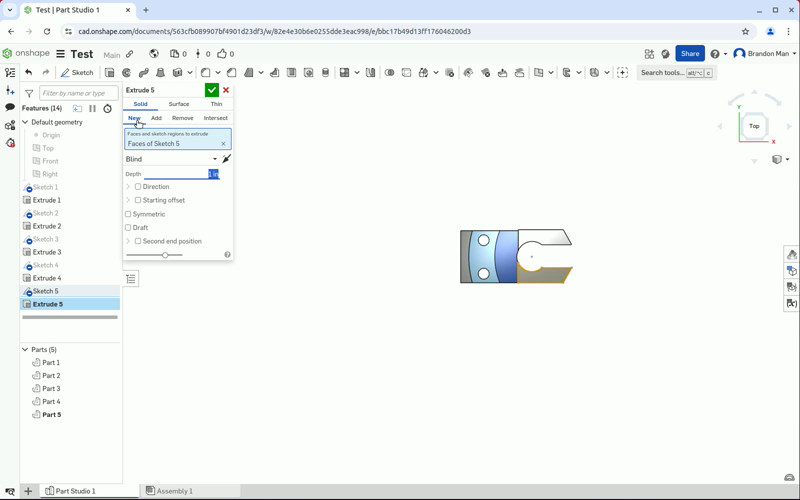
text(4.814)
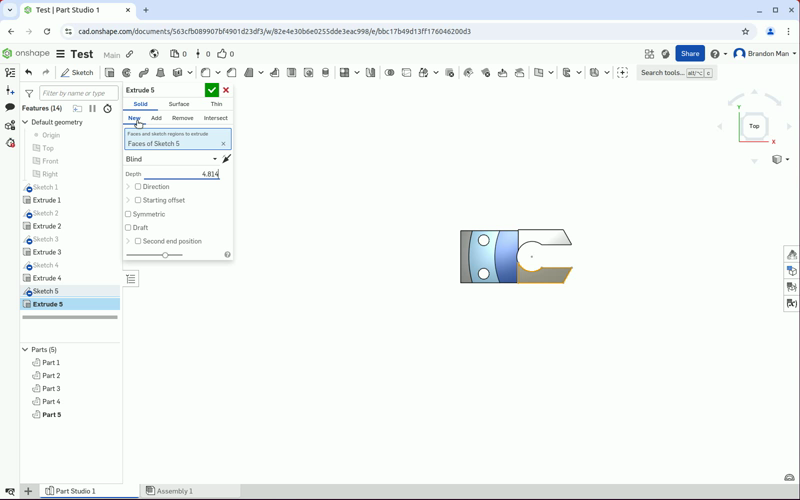
key(enter)
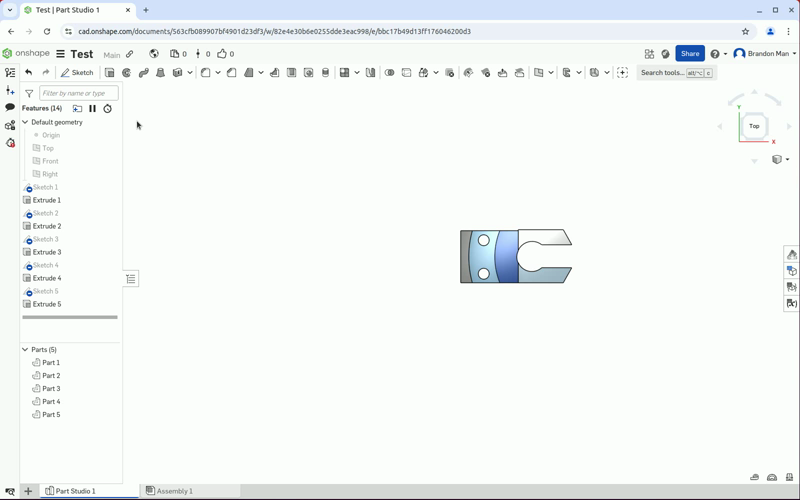
key(shift+h)
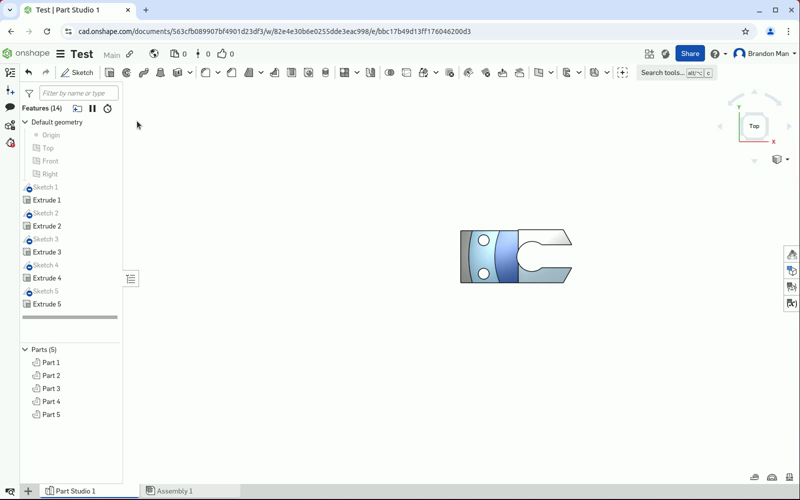
key(shift+h)
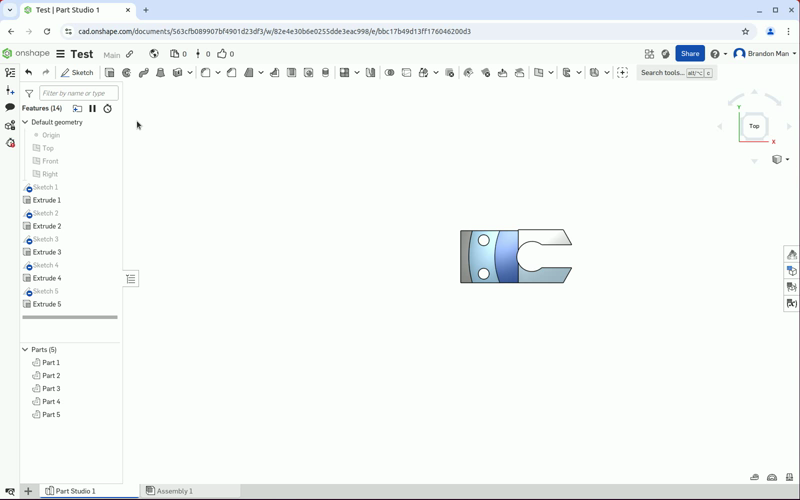
mouse_move(73, 189)
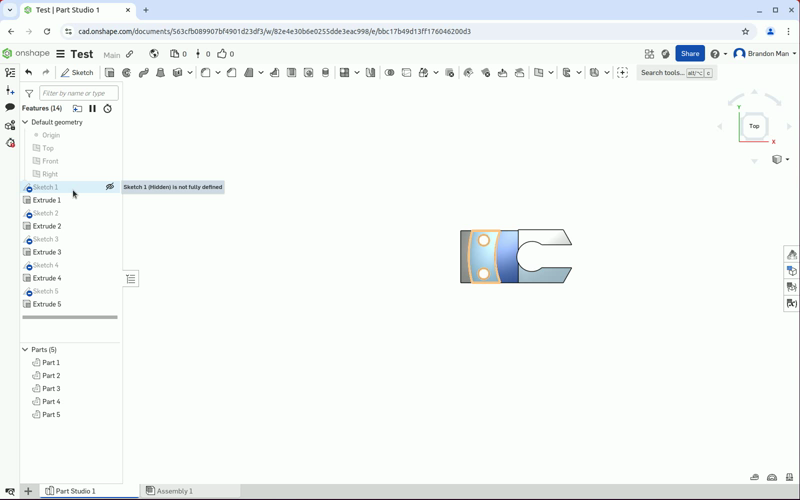
click(73, 189)
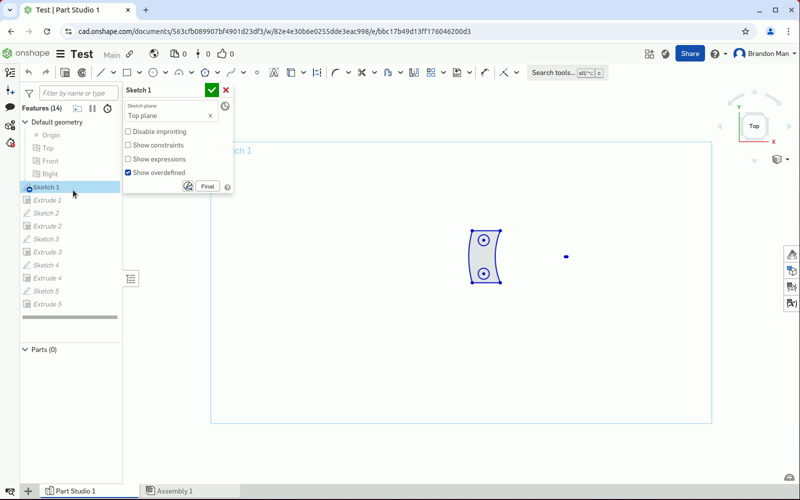
mouse_move(229, 92)
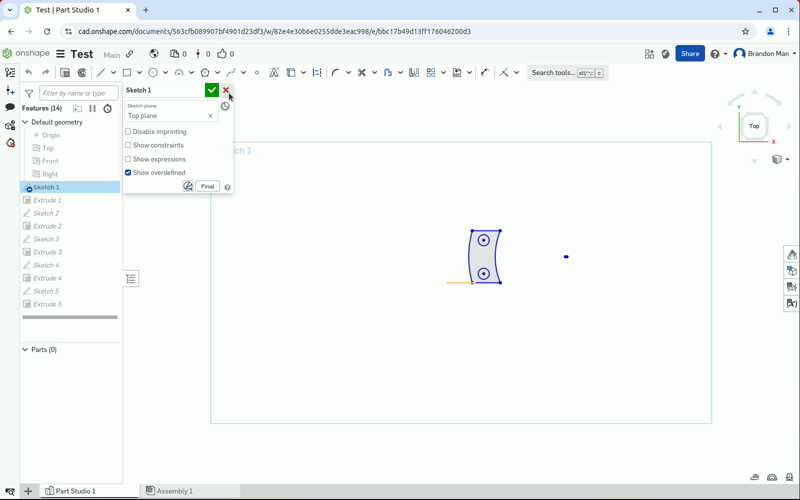
click(229, 92)
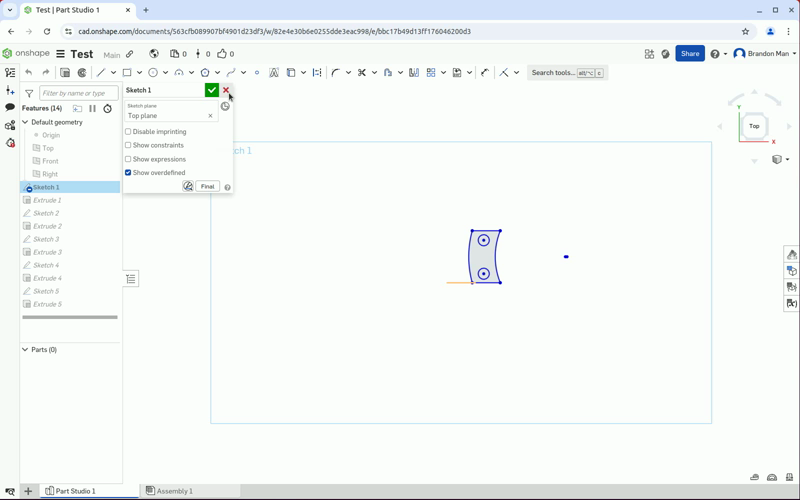
key(shift+s)
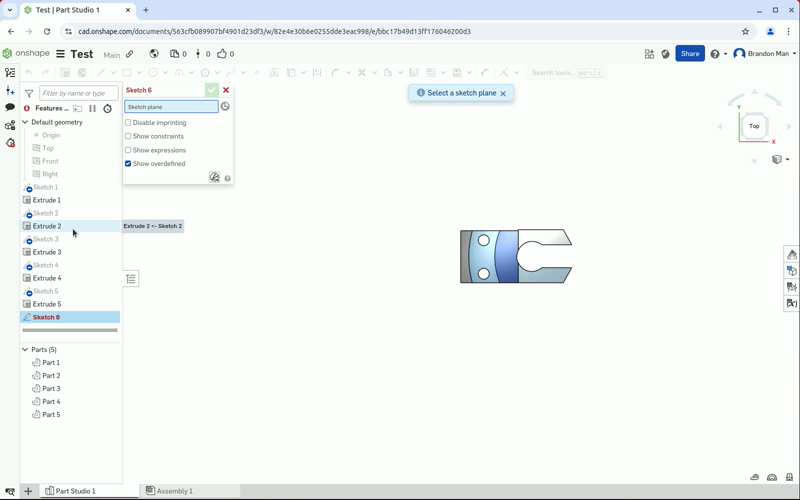
scroll(3)
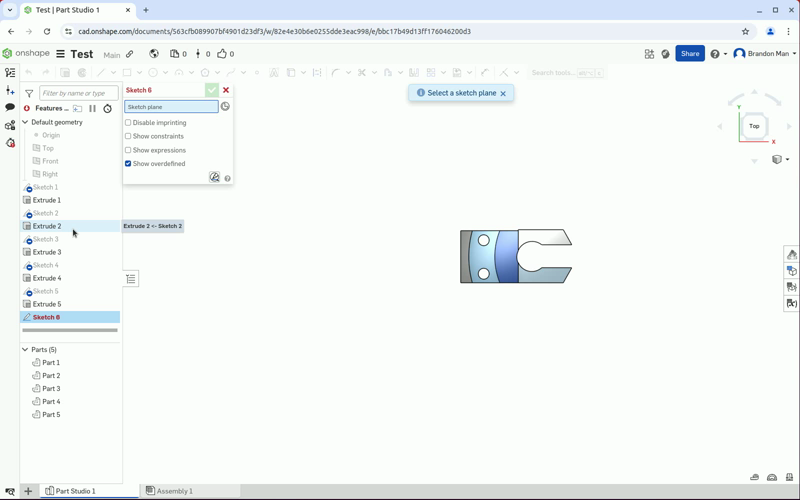
mouse_move(73, 150)
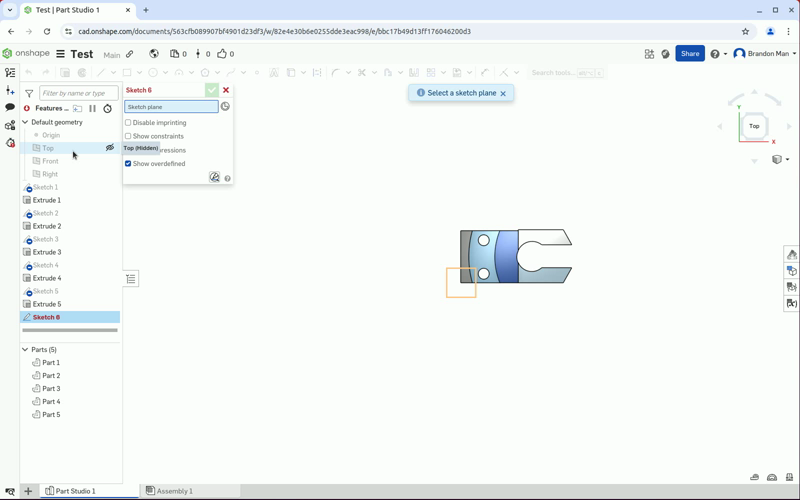
click(73, 150)
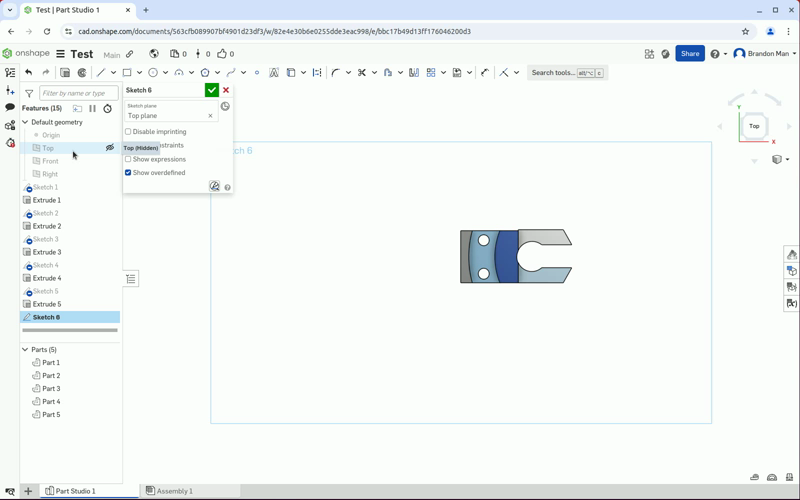
mouse_move(73, 352)
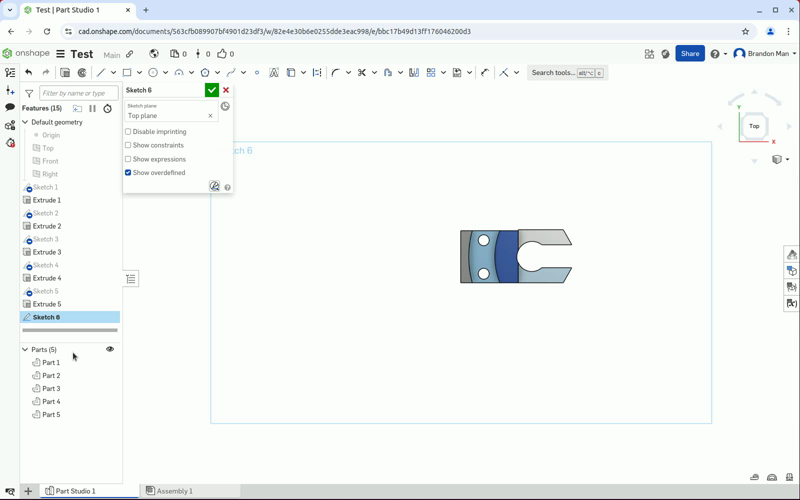
key(y)
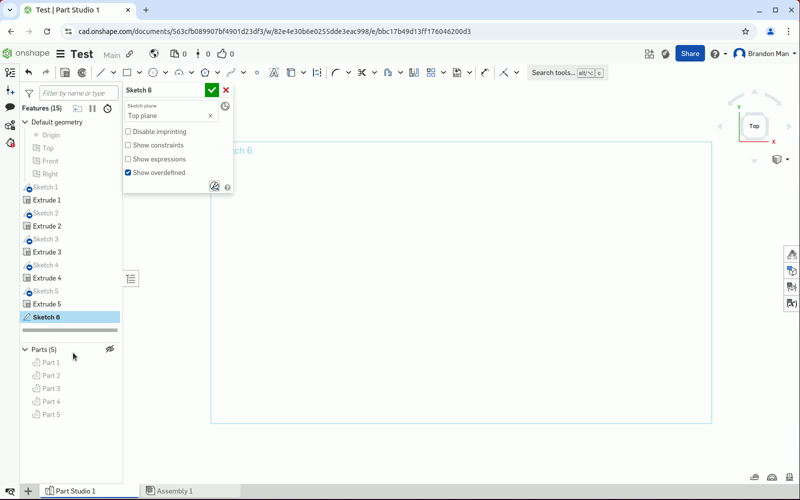
key(l)
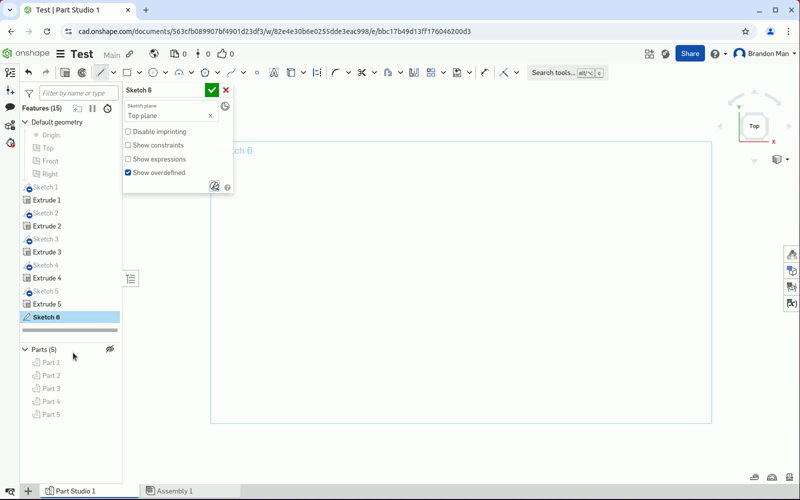
key_down(shift)
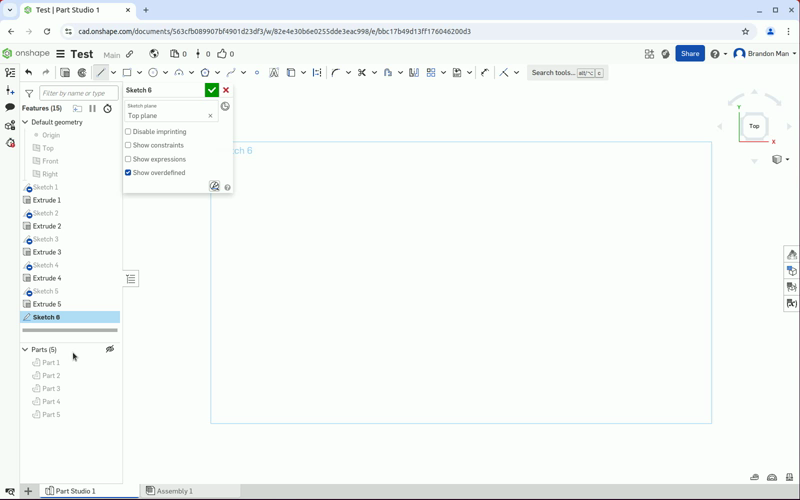
mouse_move(541, 268)
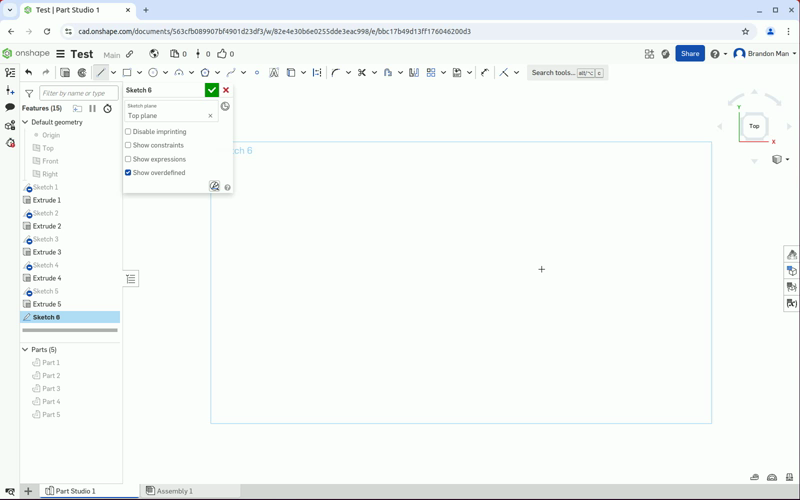
click(541, 268)
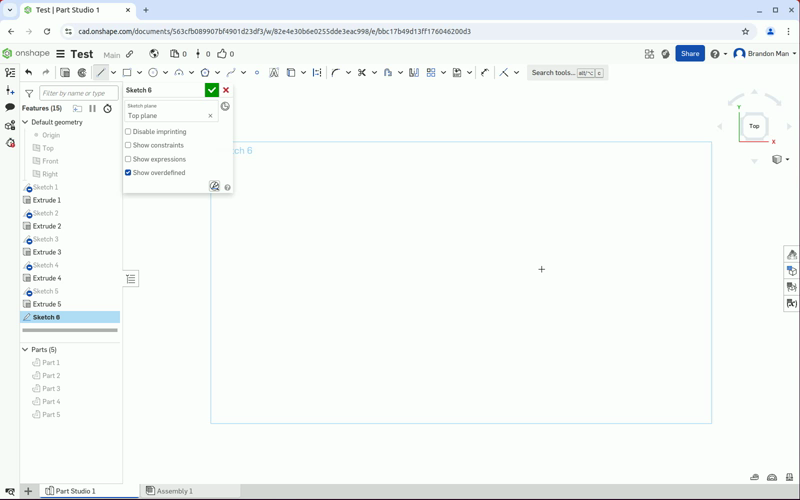
key_up(shift)
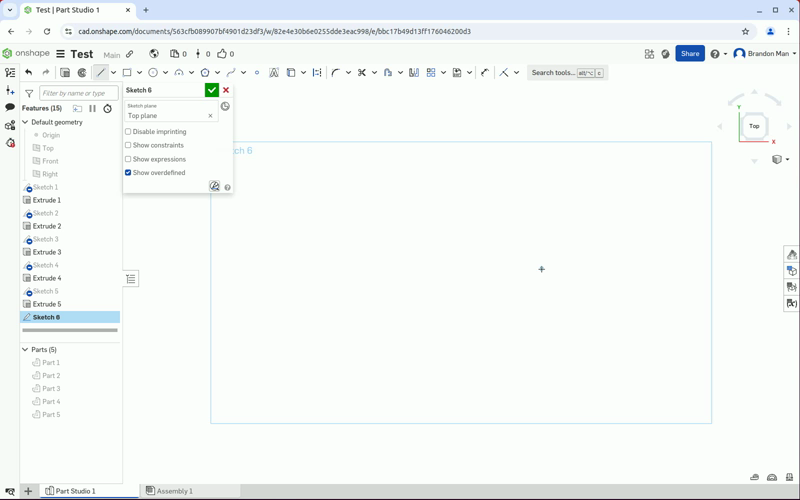
key_down(shift)
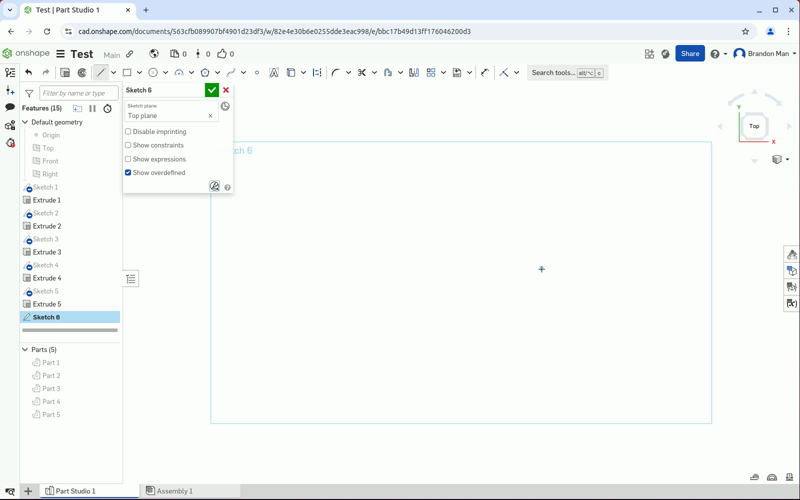
mouse_move(571, 268)
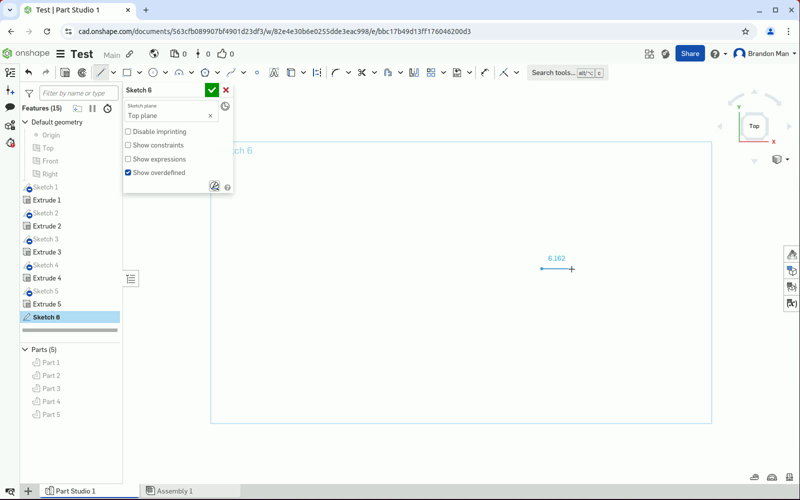
mouse_move(570, 268)
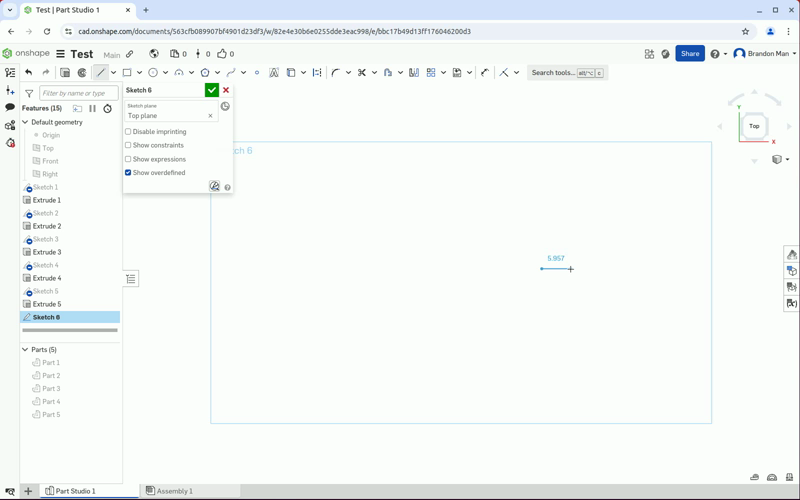
click(570, 268)
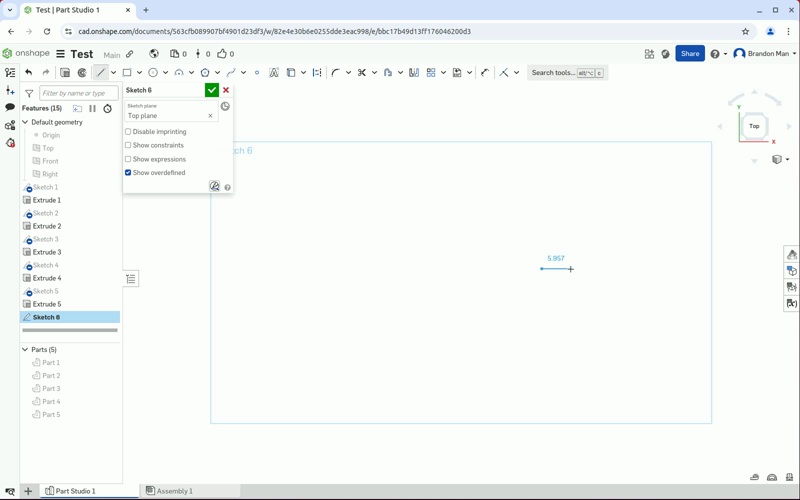
key_up(shift)
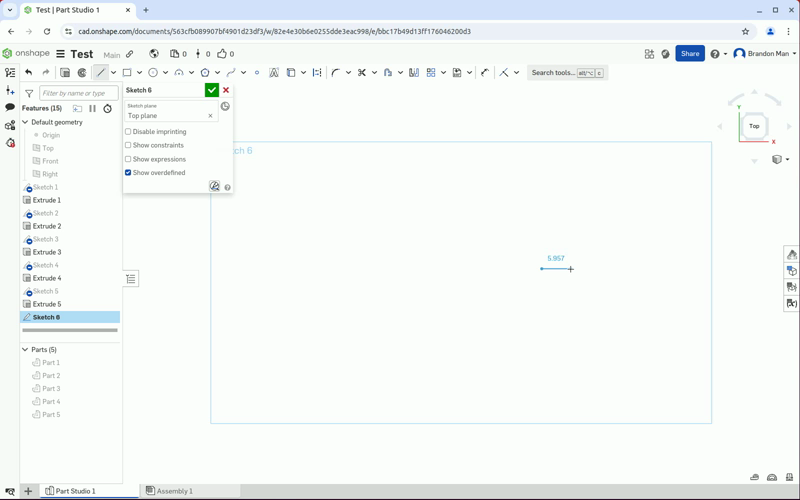
key_down(shift)
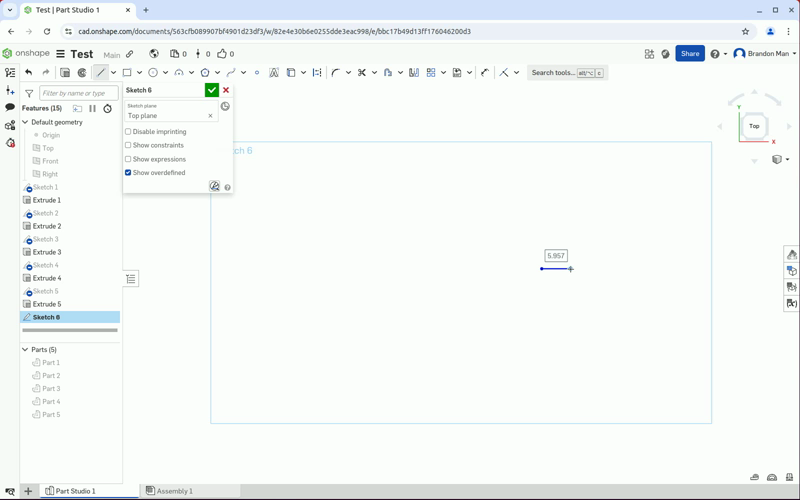
mouse_move(589, 268)
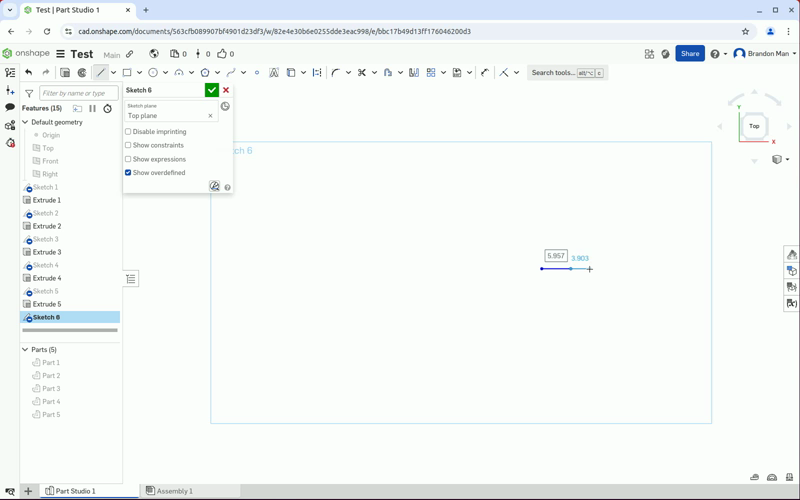
mouse_move(574, 263)
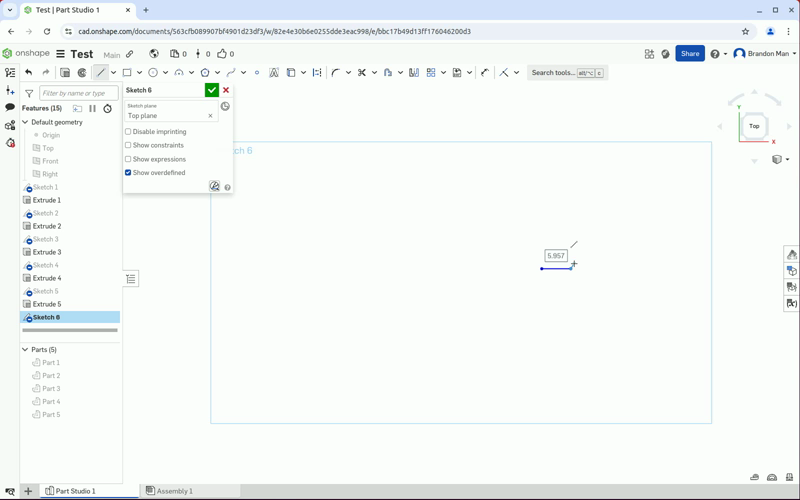
scroll(6)
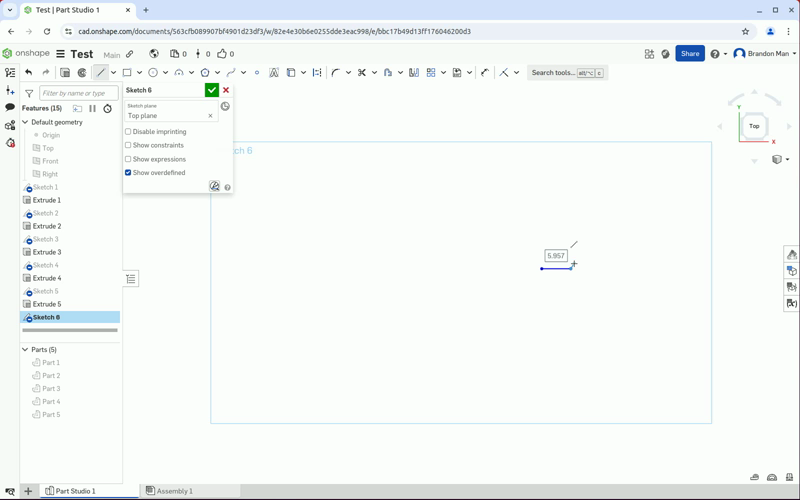
scroll(6)
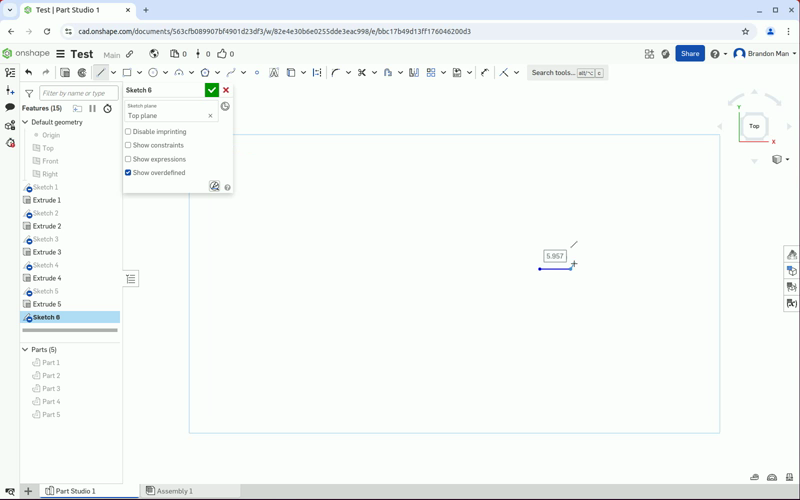
scroll(6)
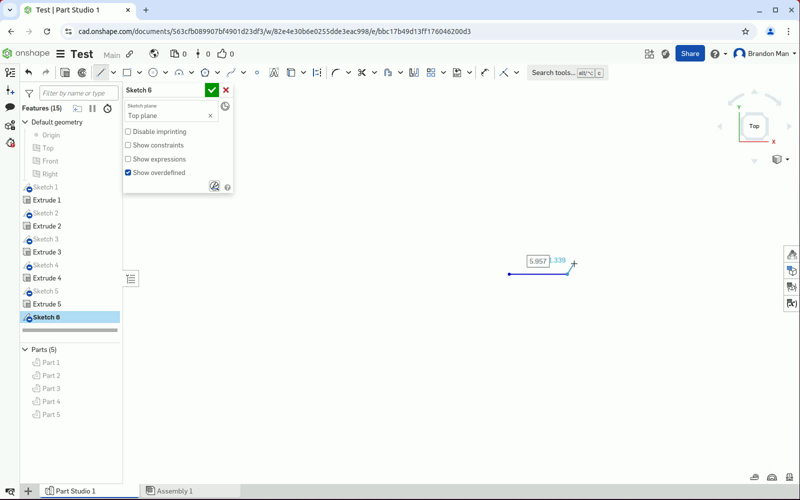
scroll(6)
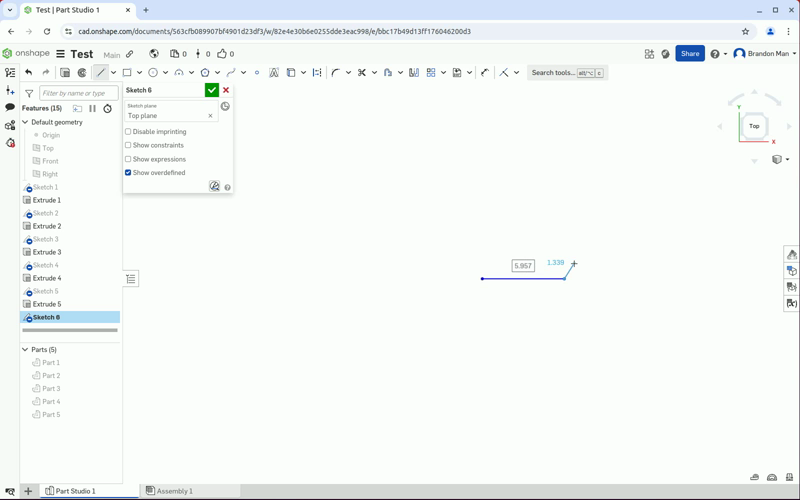
scroll(6)
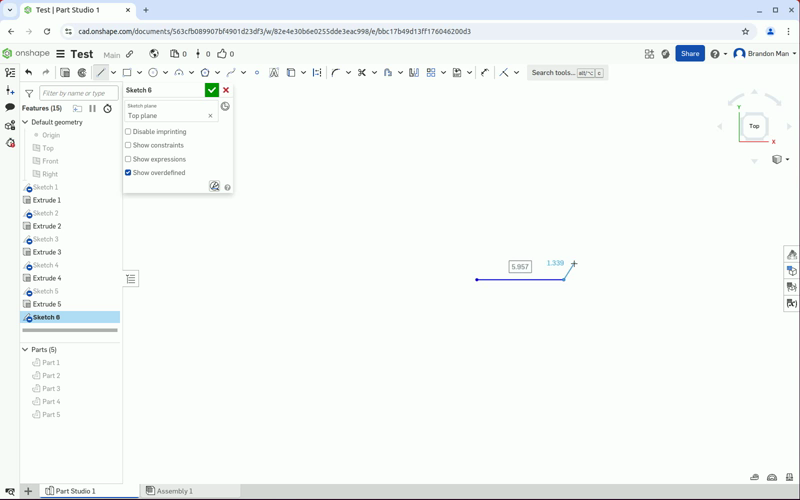
scroll(6)
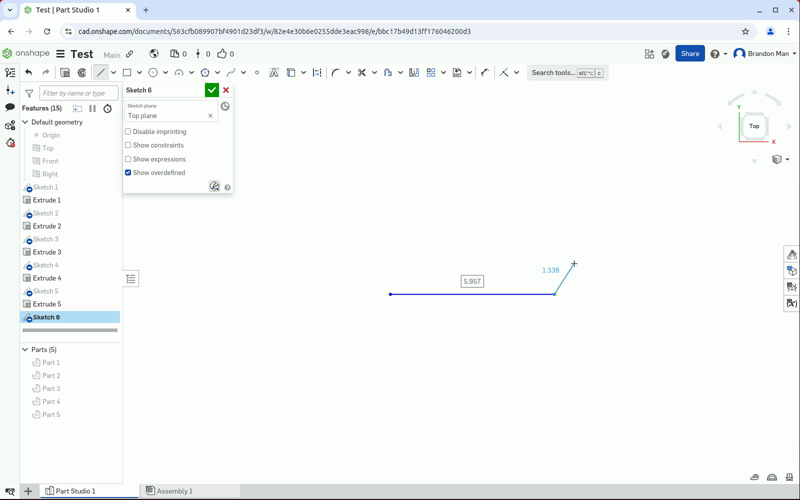
scroll(6)
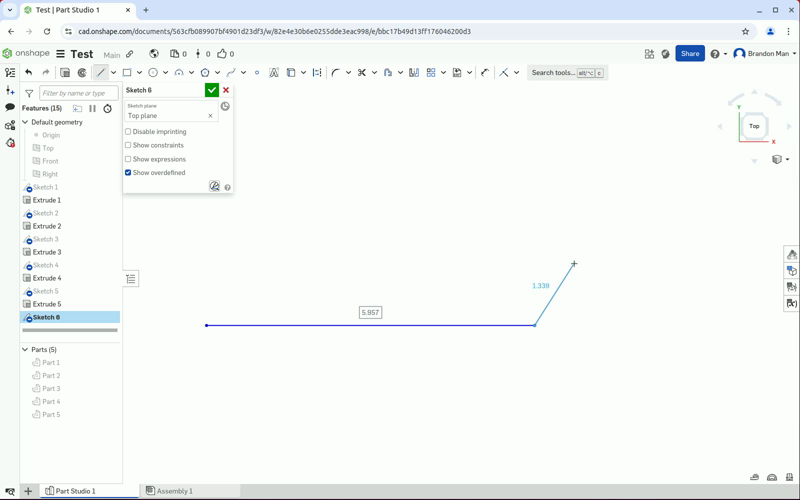
click(574, 263)
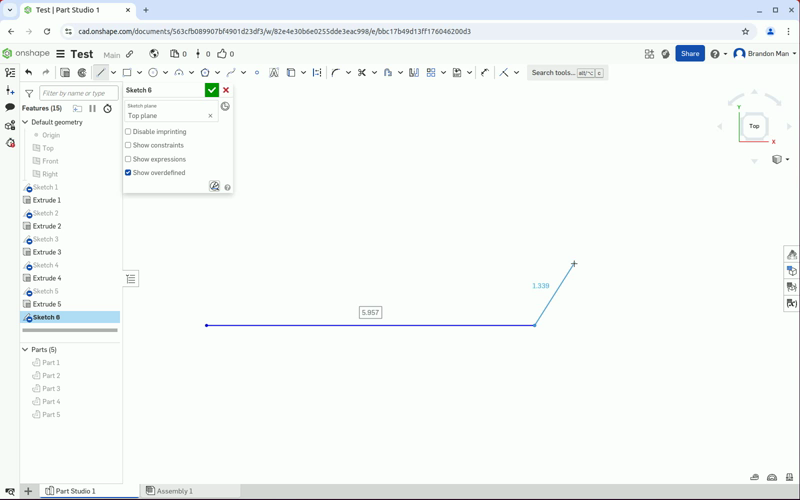
scroll(-6)
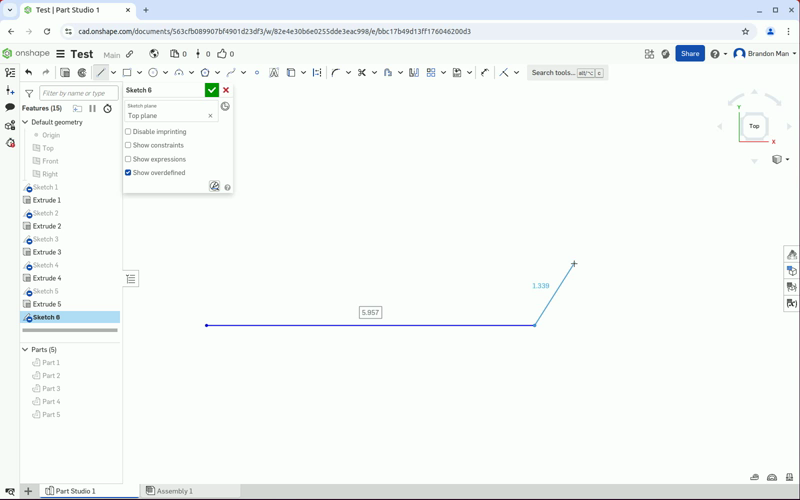
scroll(-6)
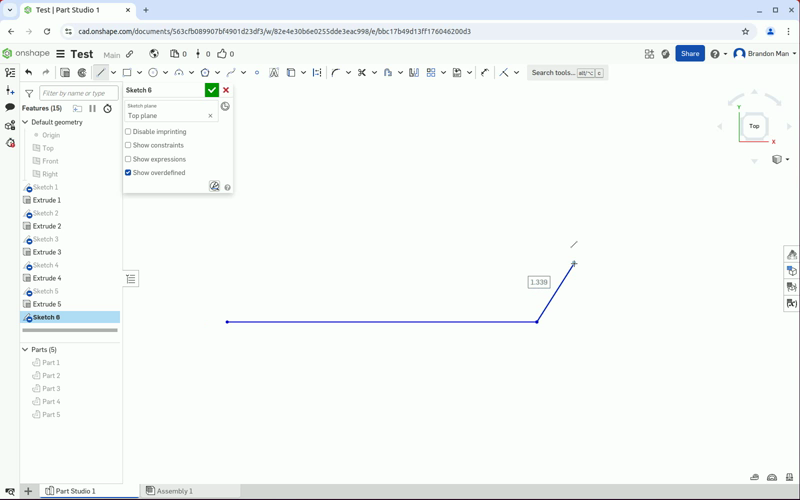
scroll(-6)
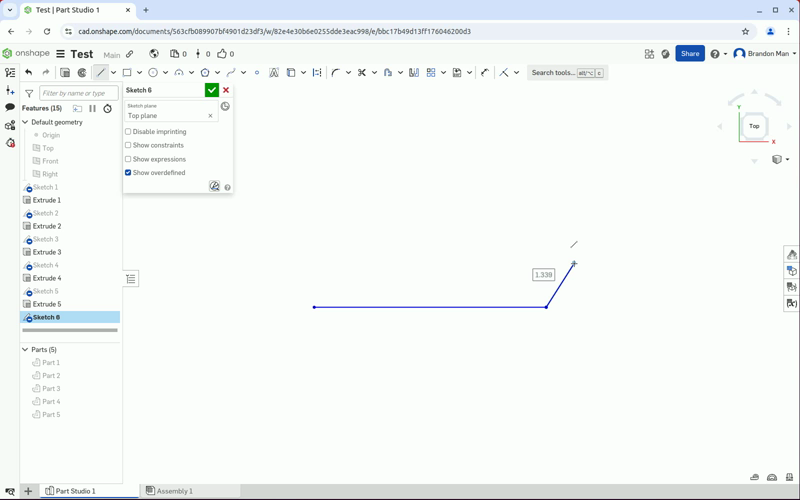
scroll(-6)
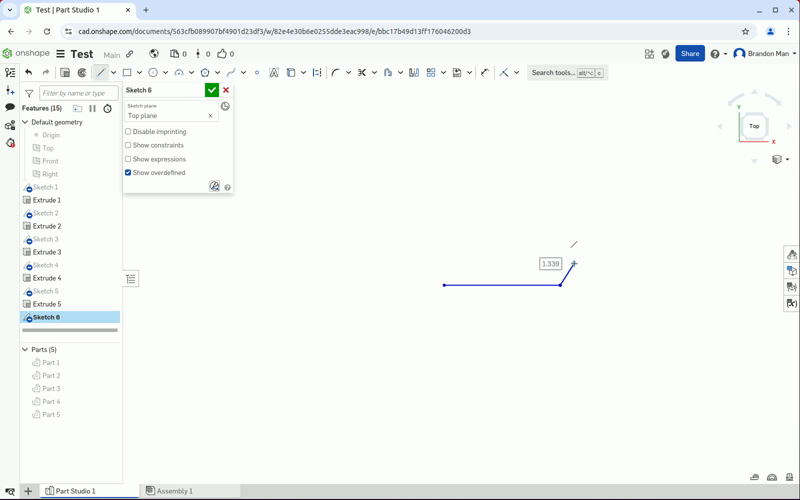
scroll(-6)
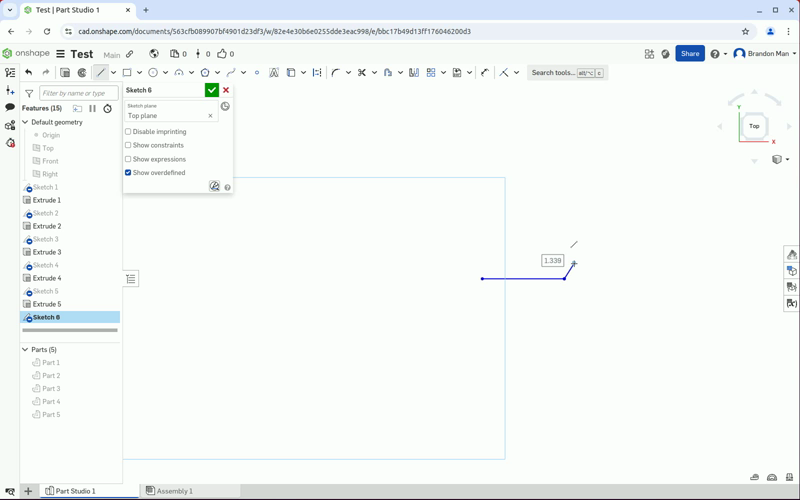
scroll(-6)
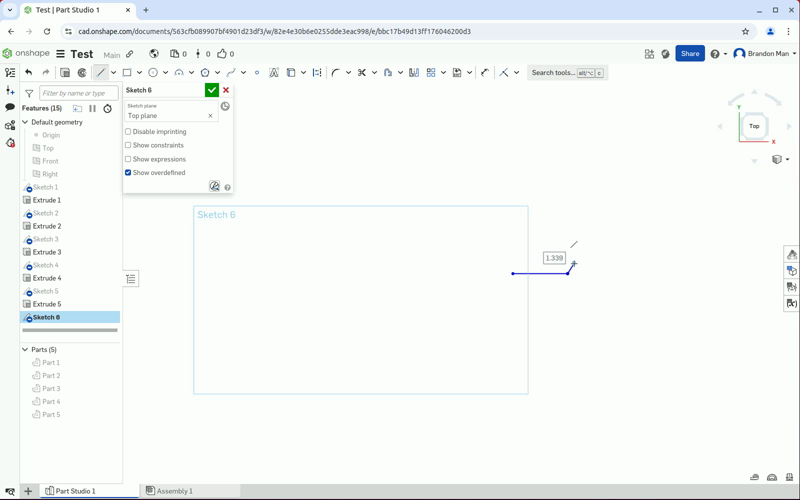
scroll(-6)
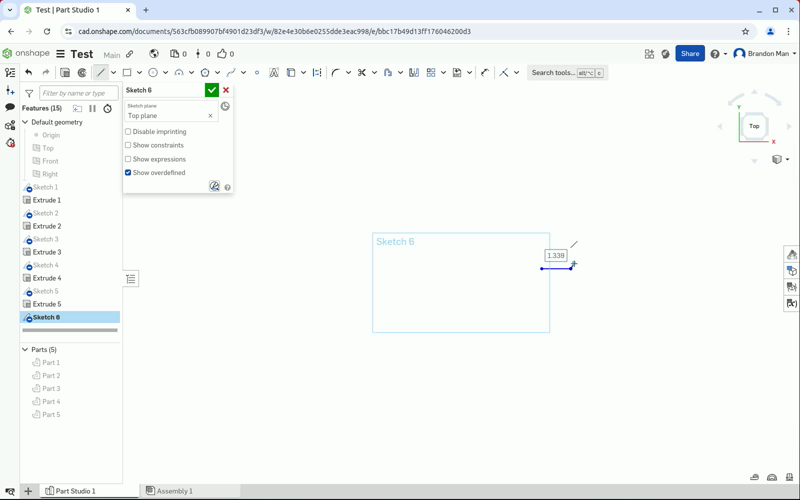
key_up(shift)
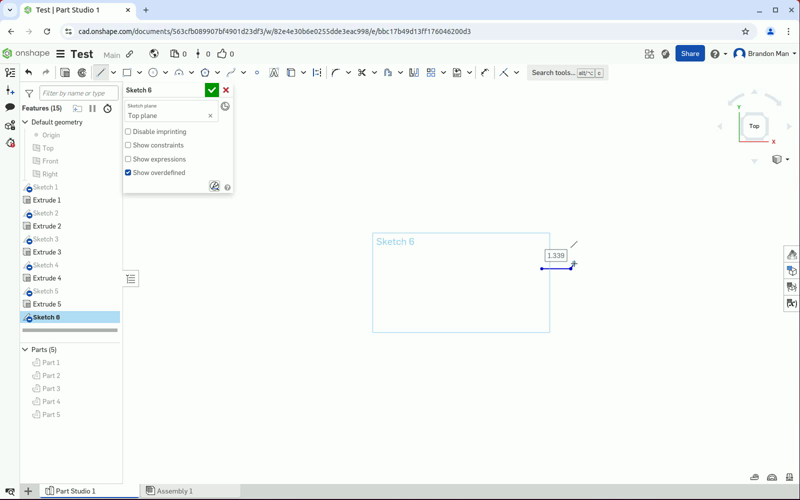
key_down(shift)
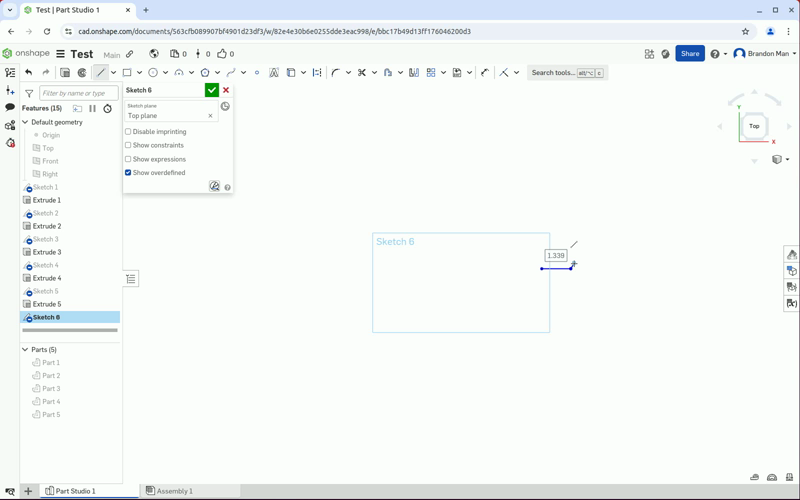
mouse_move(589, 263)
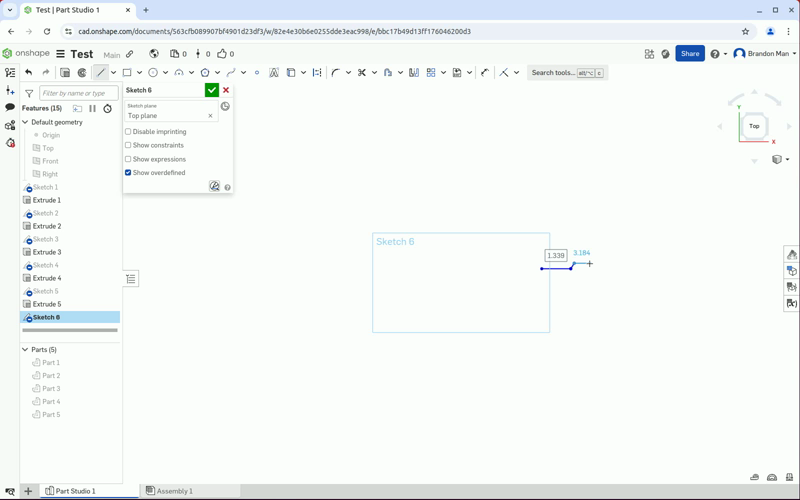
mouse_move(574, 251)
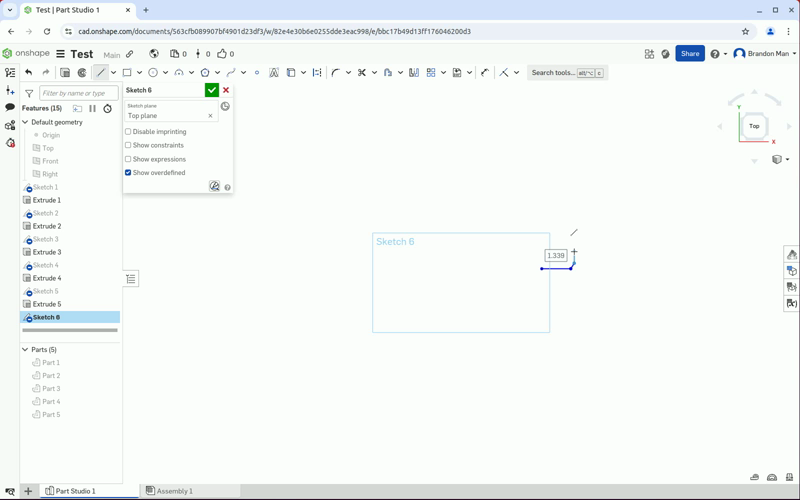
click(574, 251)
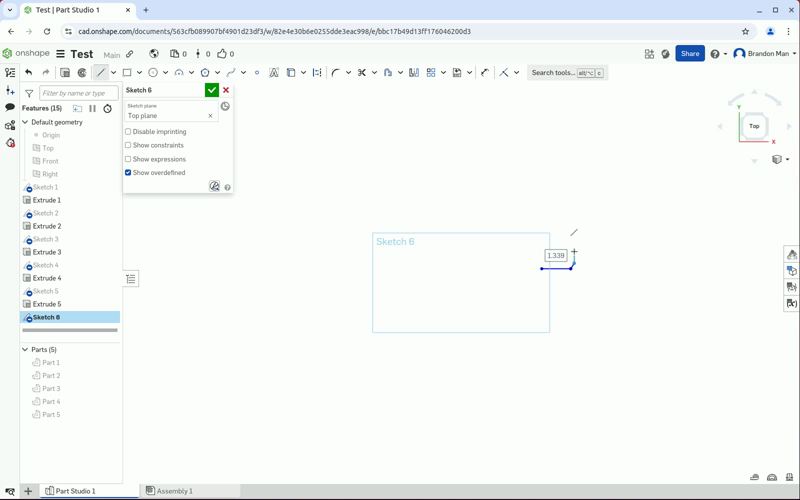
key_up(shift)
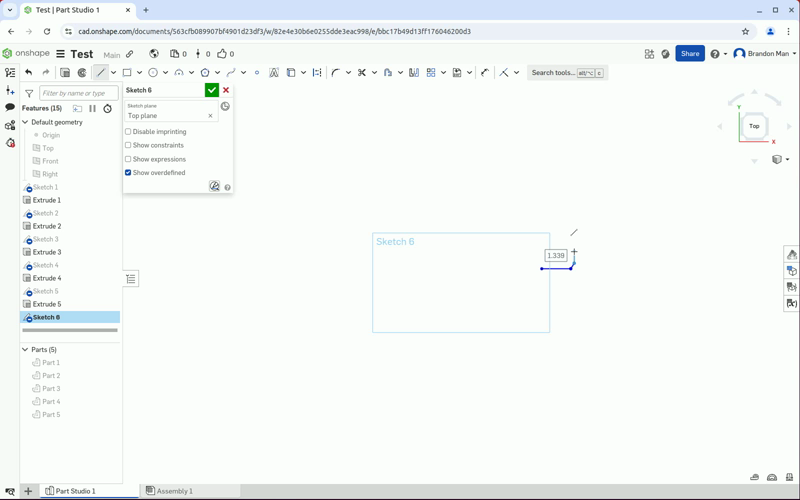
key_down(shift)
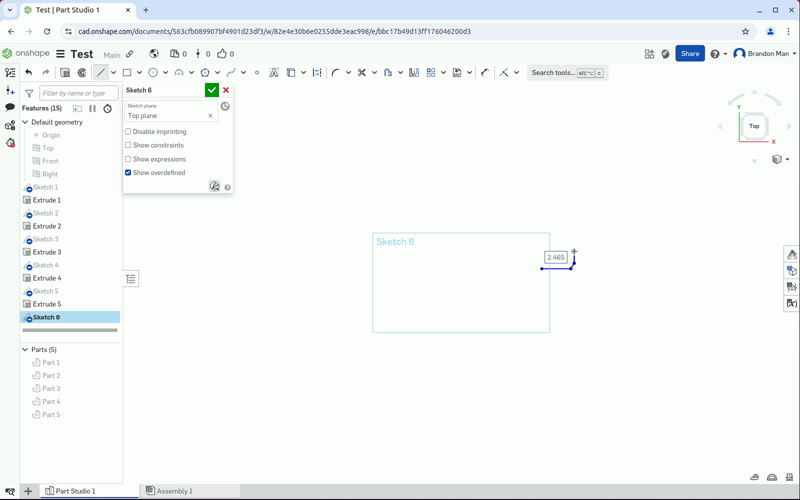
mouse_move(589, 251)
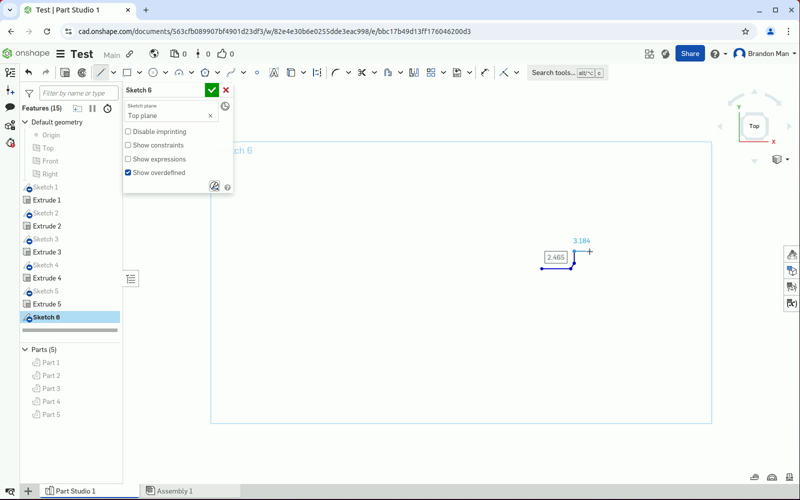
mouse_move(570, 245)
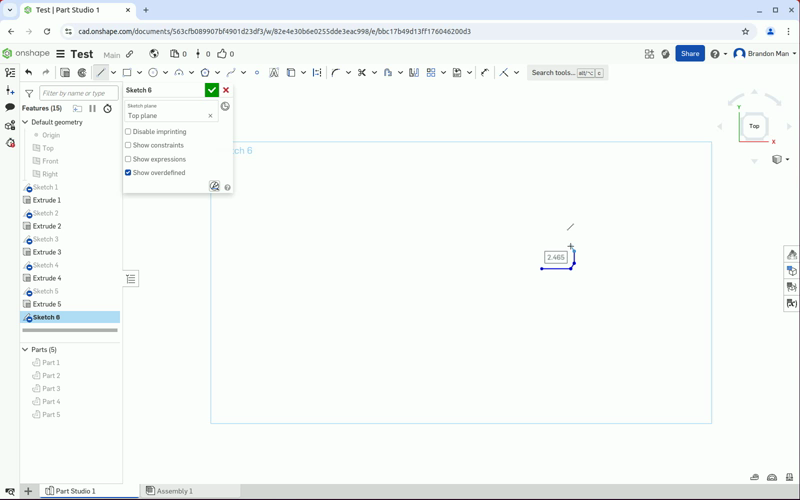
scroll(6)
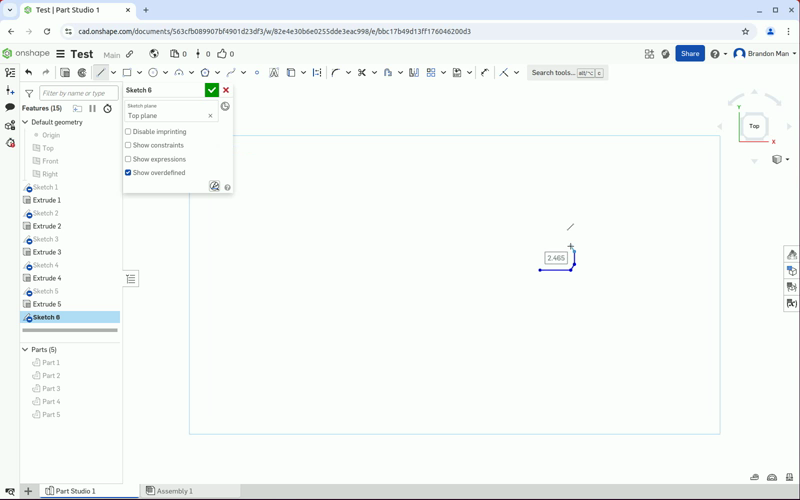
scroll(6)
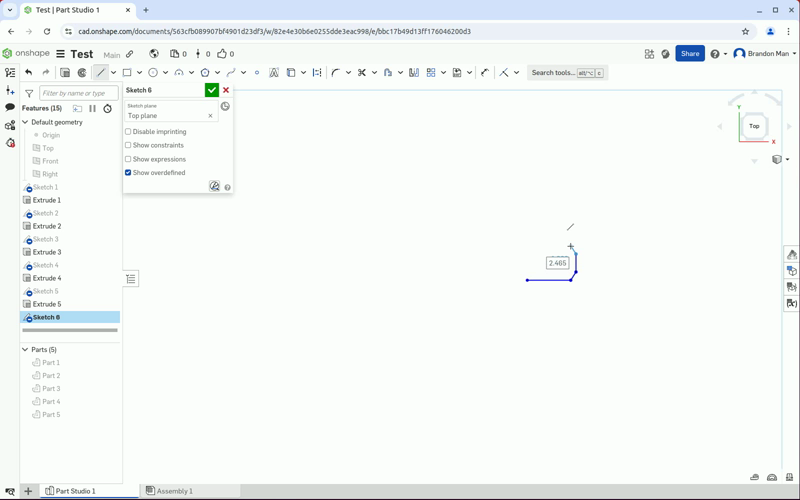
scroll(6)
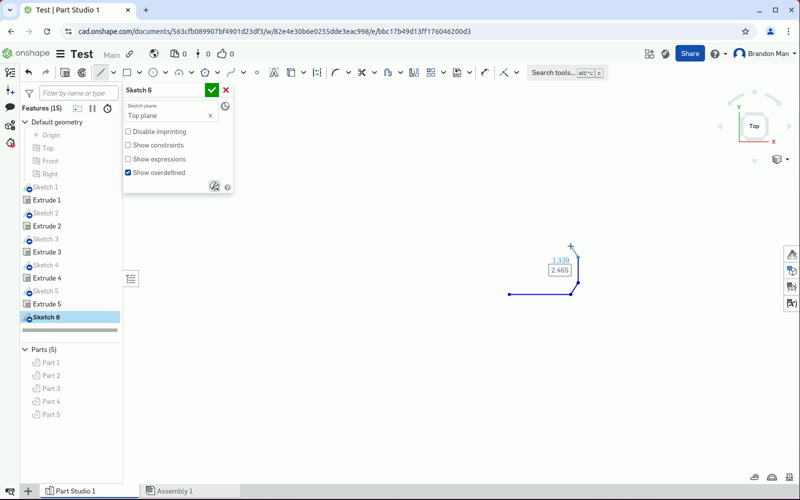
scroll(6)
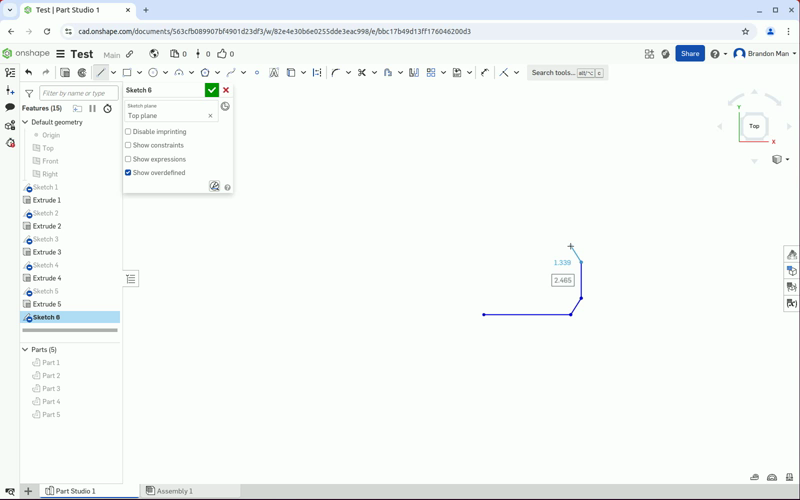
scroll(6)
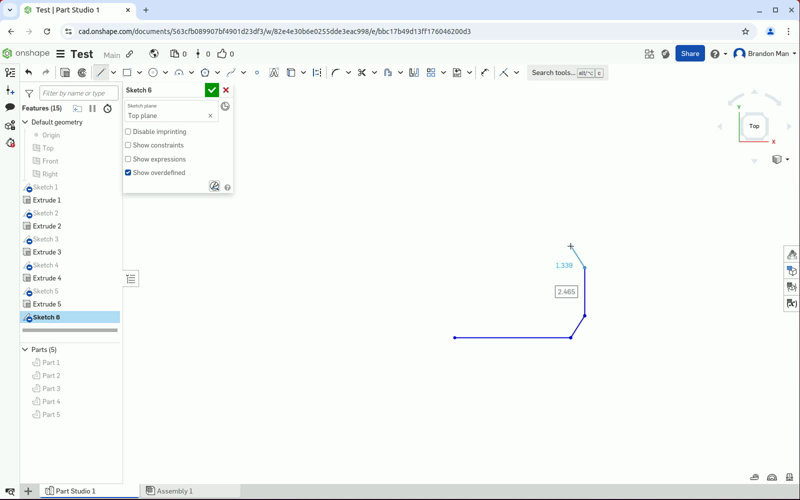
scroll(6)
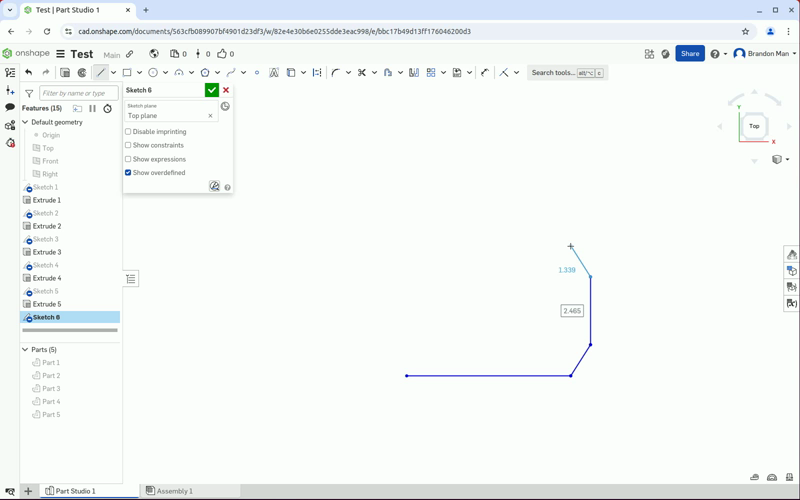
scroll(6)
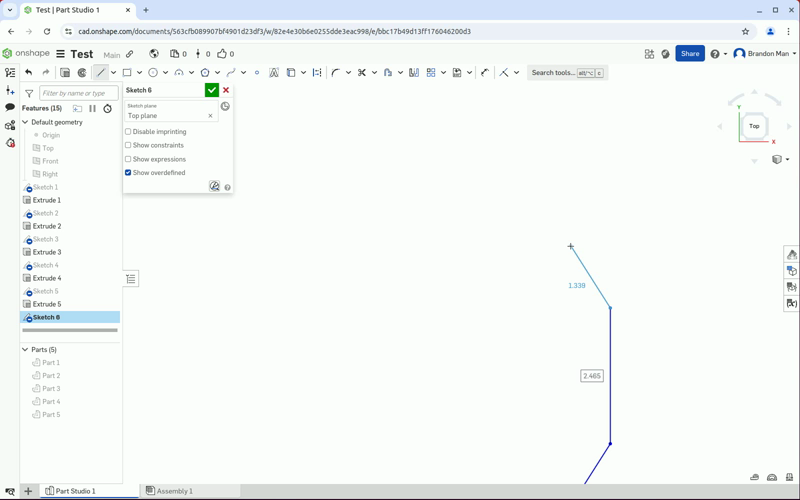
click(570, 245)
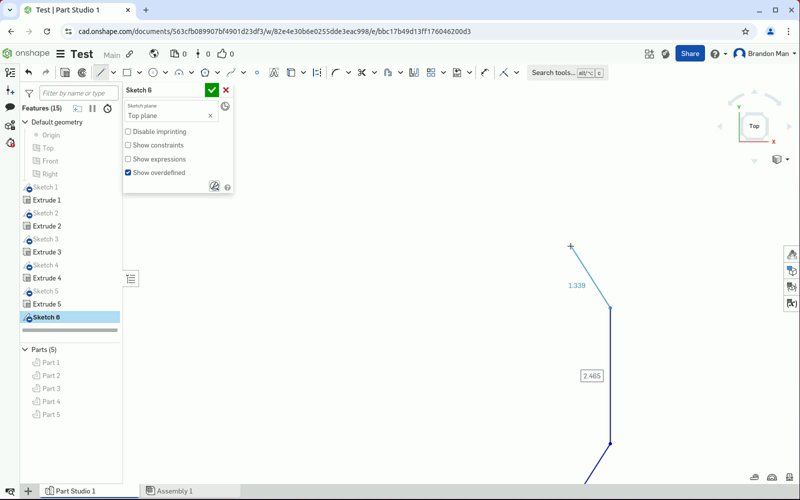
scroll(-6)
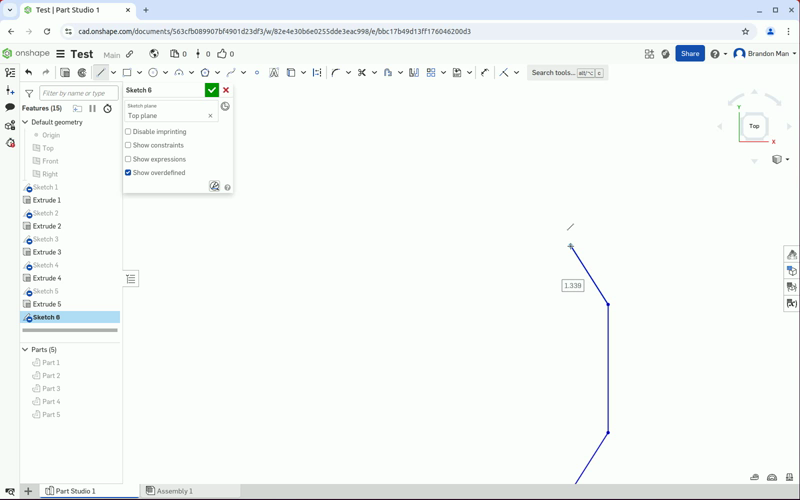
scroll(-6)
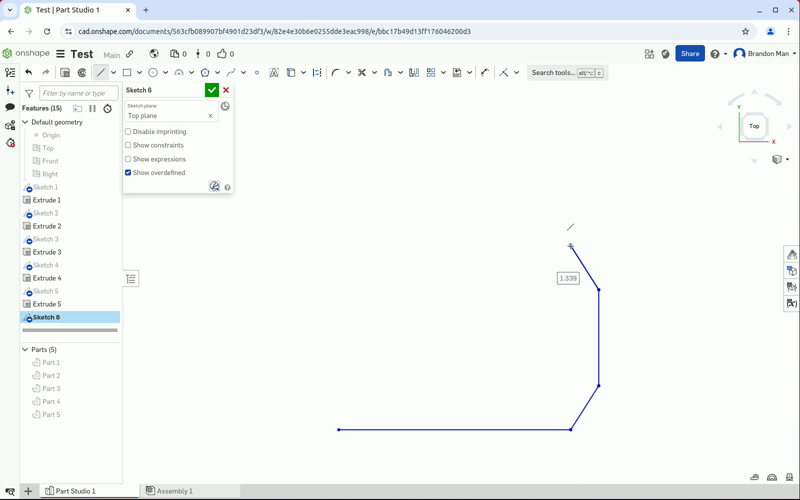
scroll(-6)
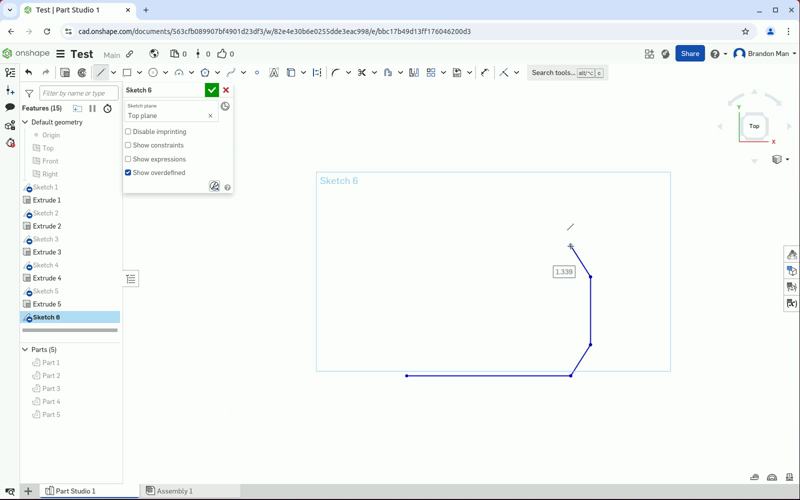
scroll(-6)
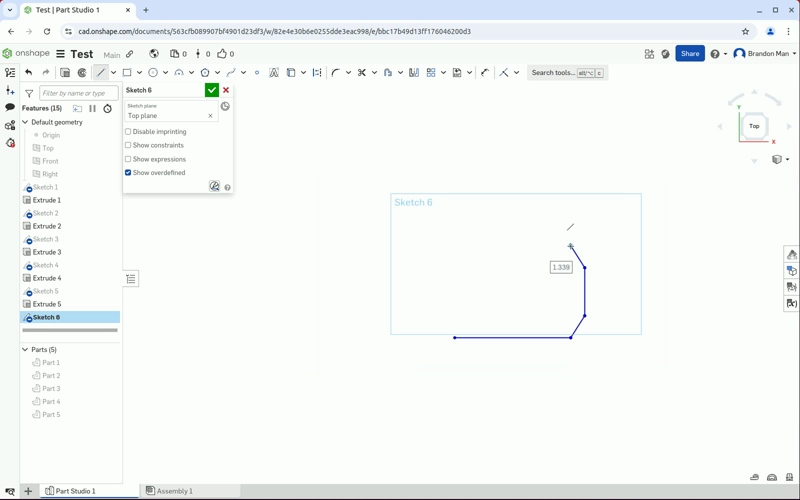
scroll(-6)
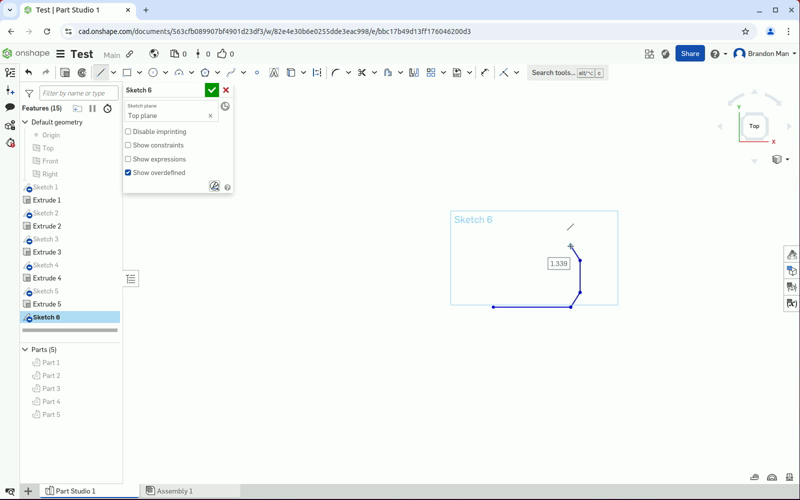
scroll(-6)
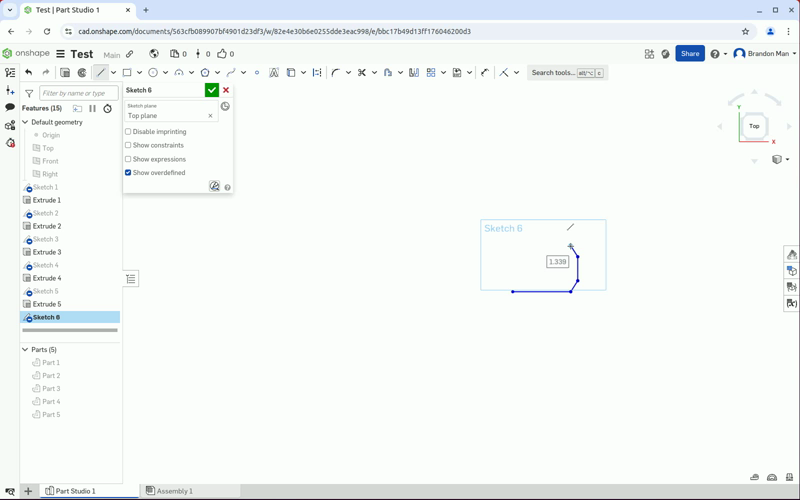
scroll(-6)
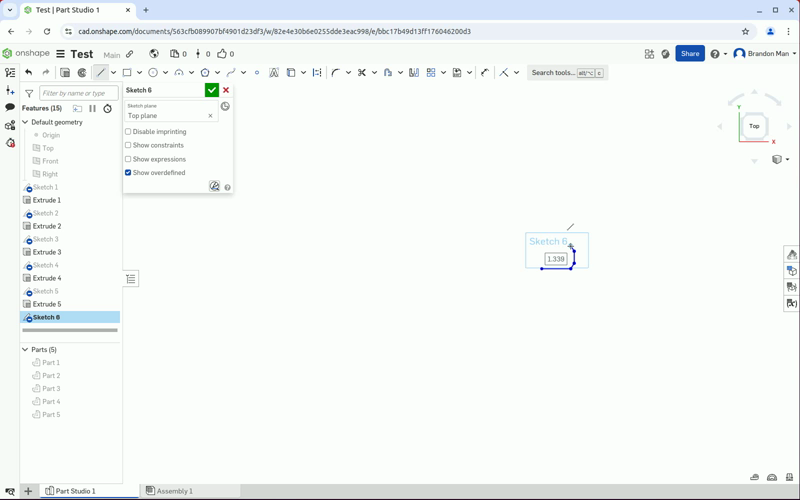
key_up(shift)
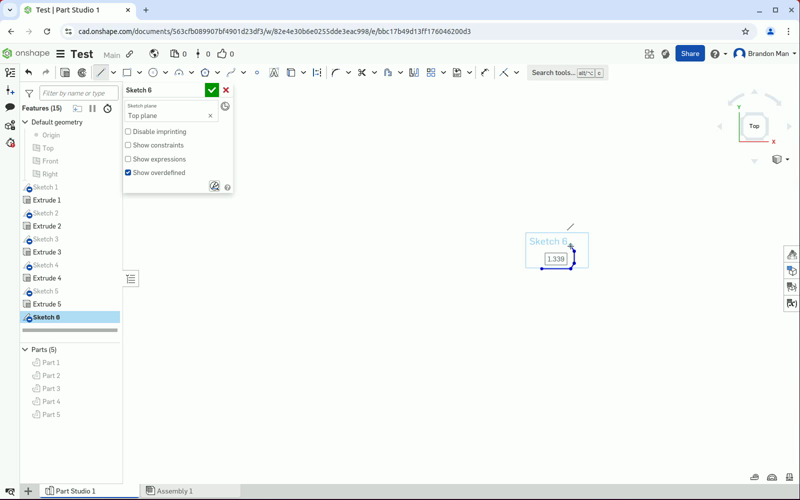
key_down(shift)
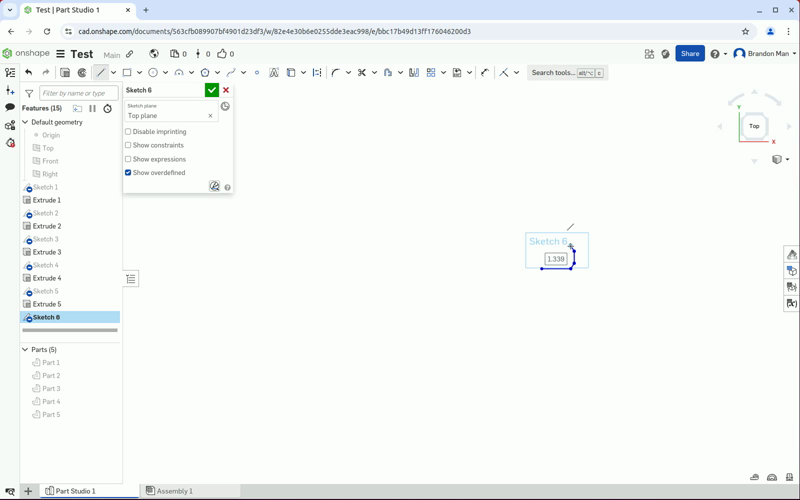
mouse_move(589, 245)
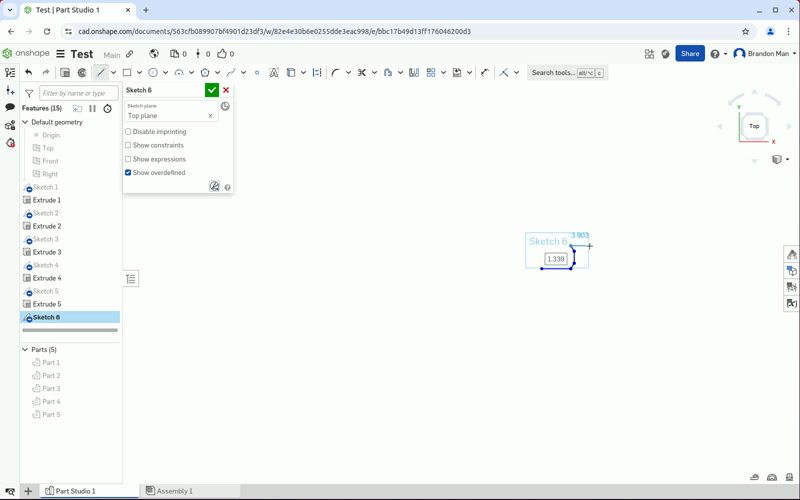
mouse_move(541, 245)
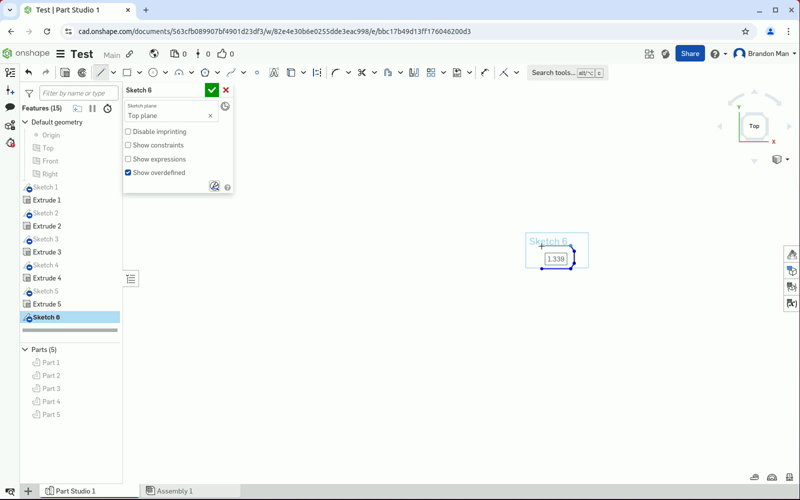
click(541, 245)
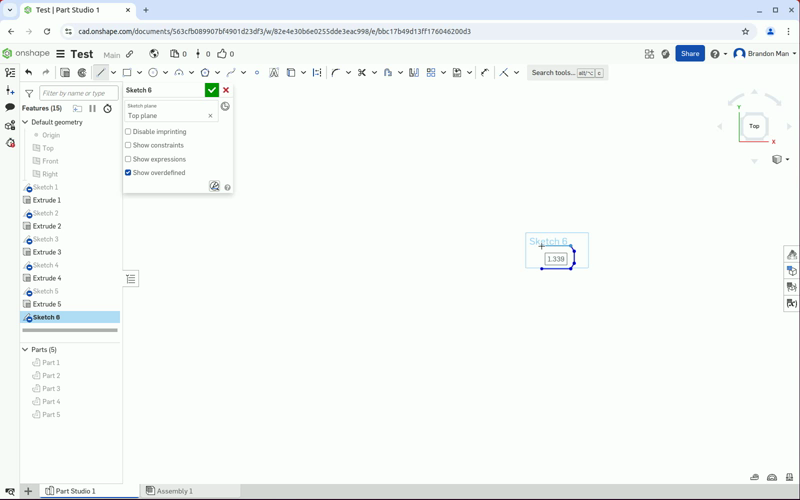
key_up(shift)
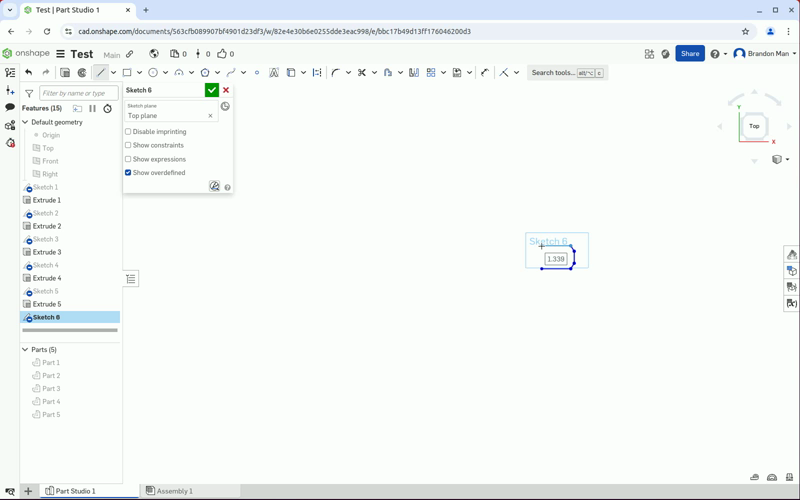
key(esc)
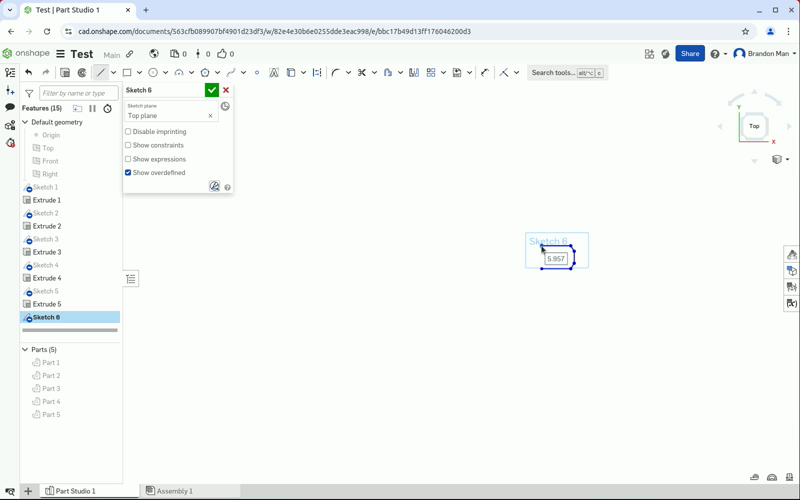
key(a)
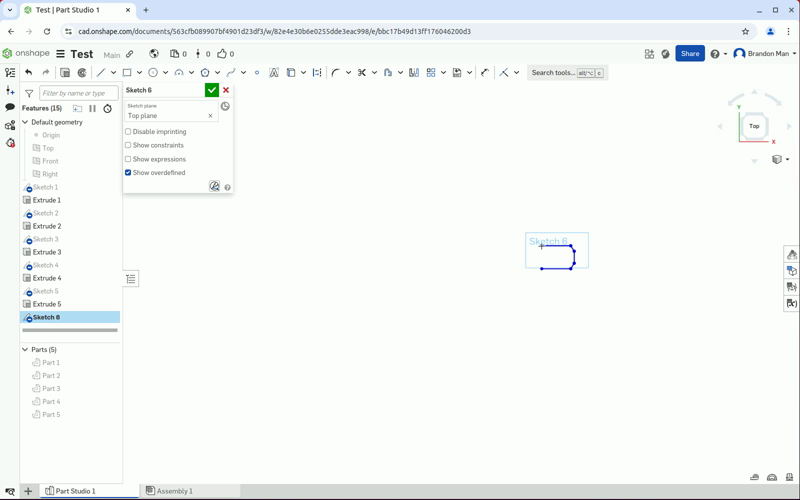
mouse_move(541, 245)
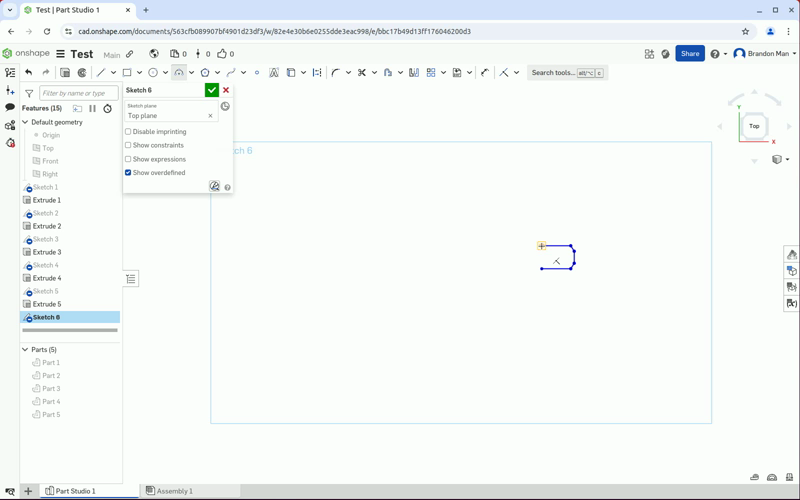
click(541, 245)
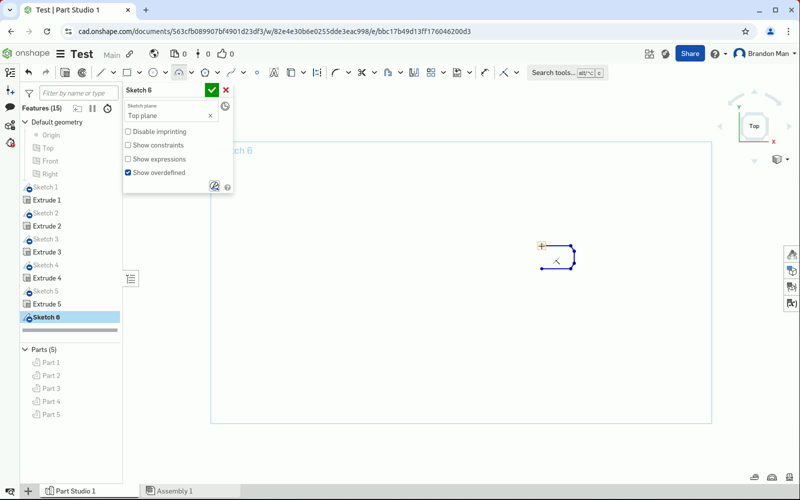
mouse_move(541, 268)
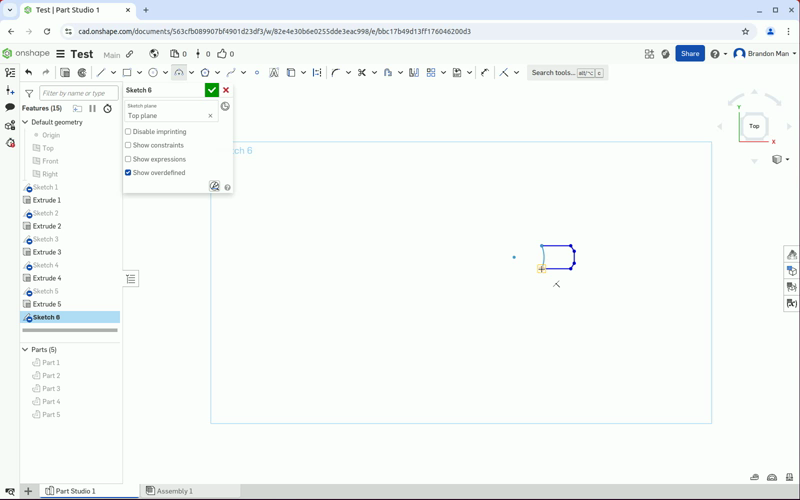
click(541, 268)
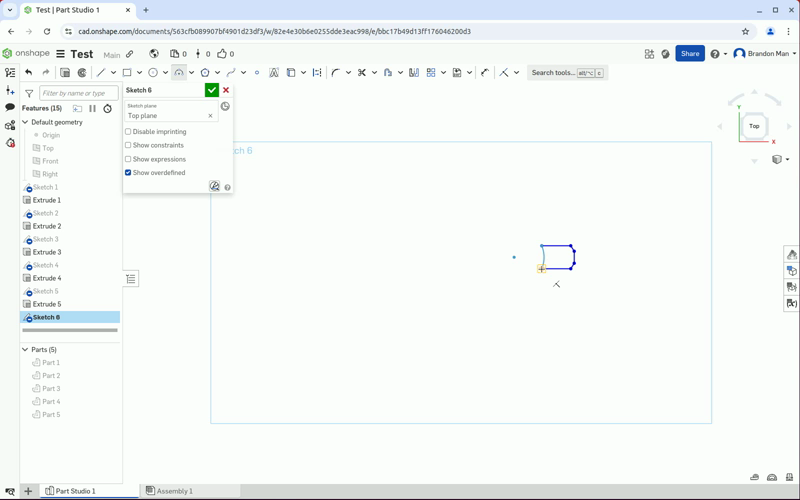
key_down(shift)
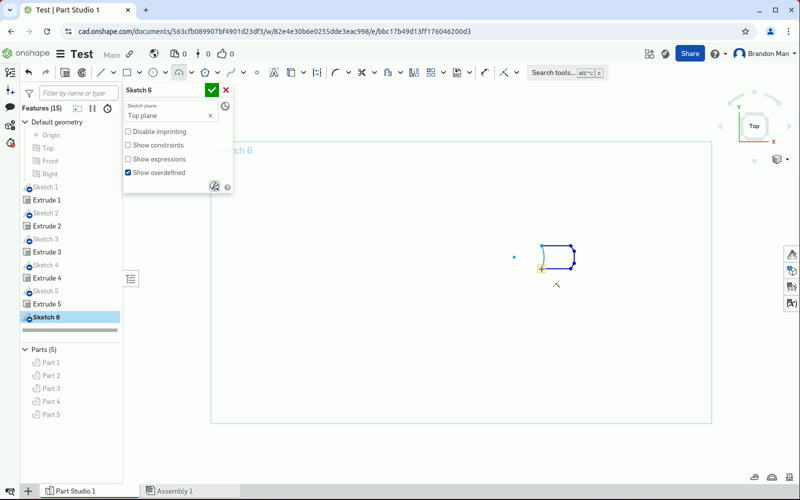
mouse_move(547, 257)
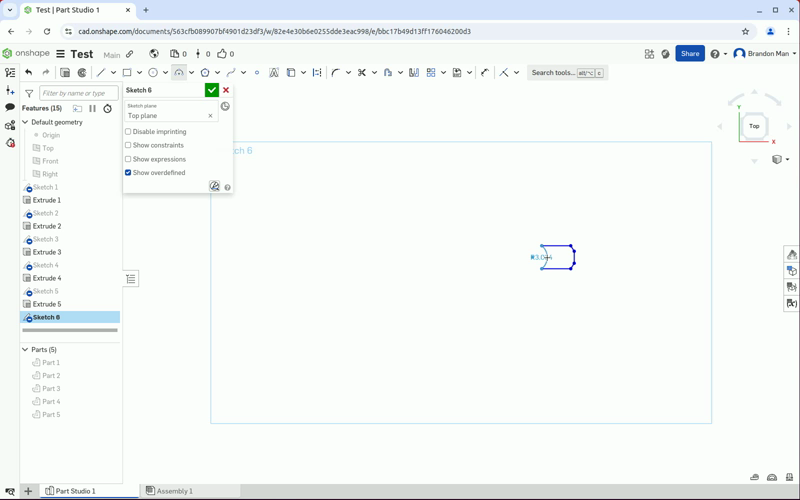
click(547, 257)
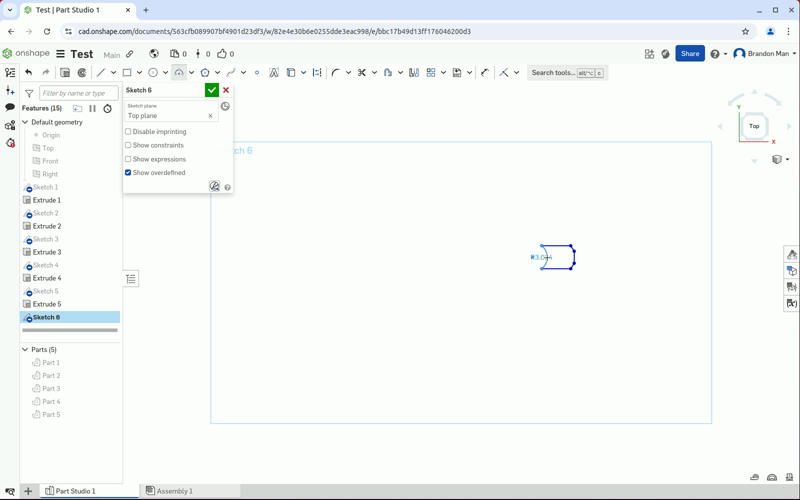
key_up(shift)
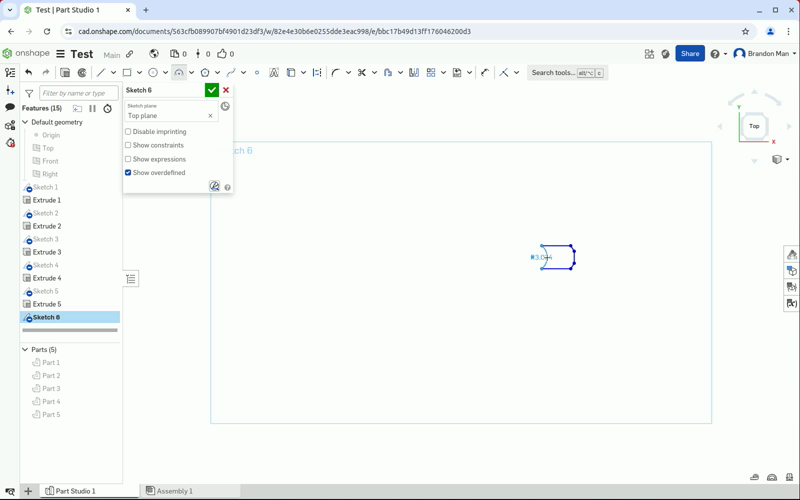
key(esc)
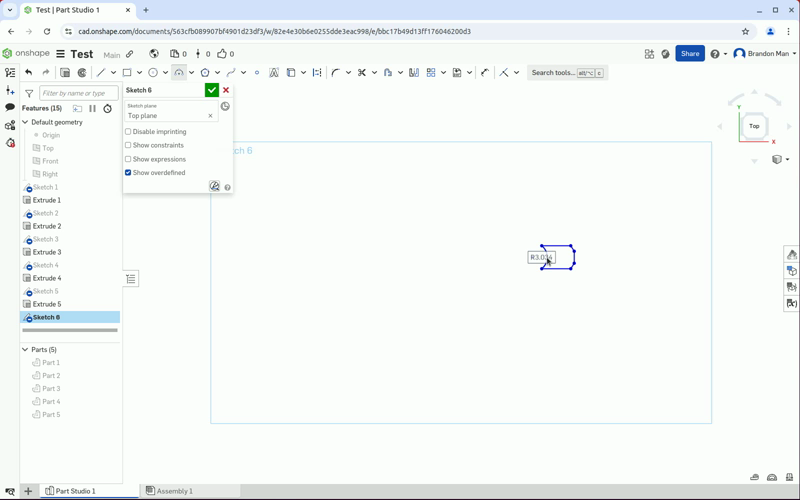
mouse_move(561, 257)
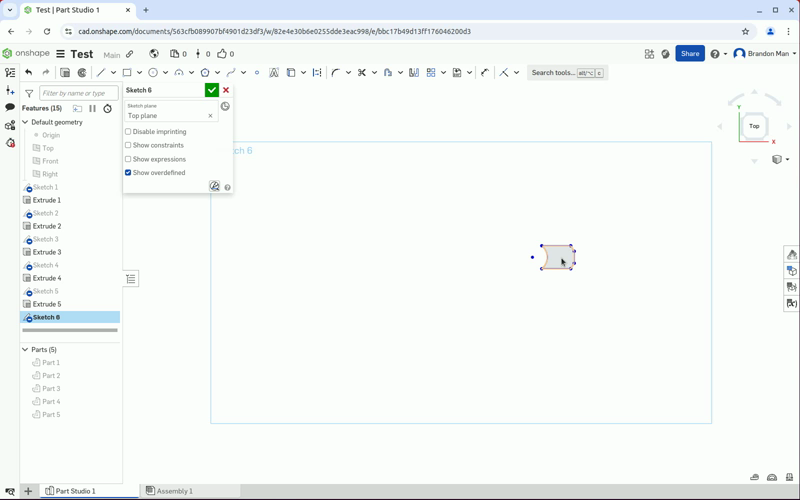
scroll(6)
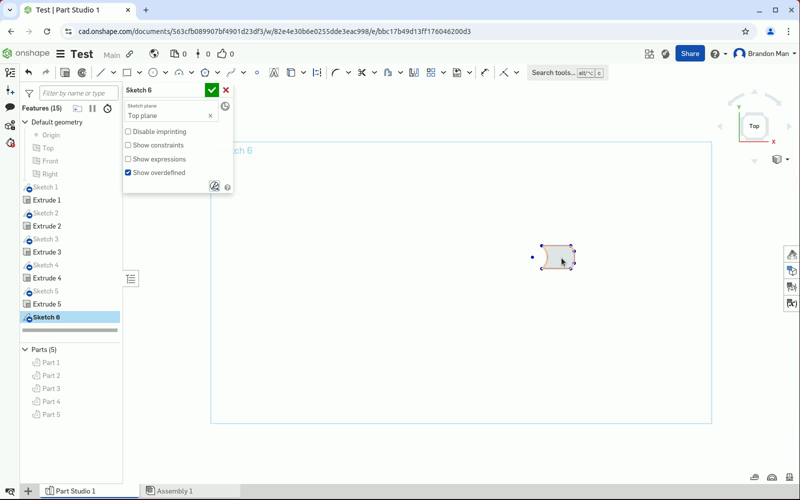
scroll(6)
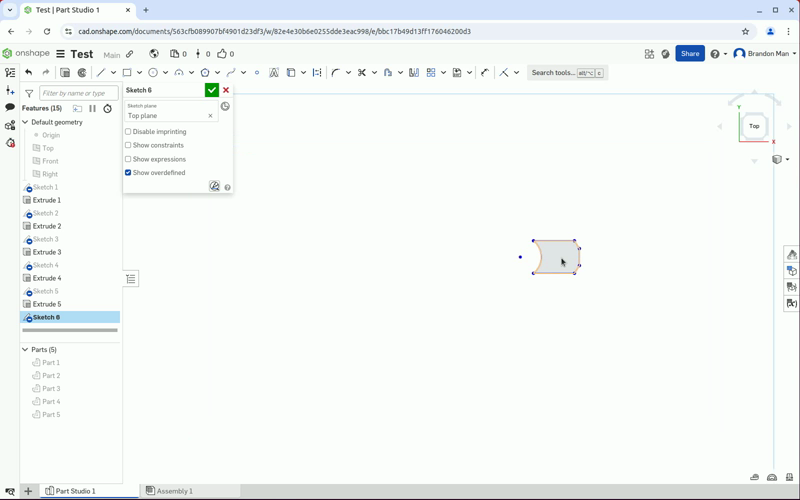
scroll(6)
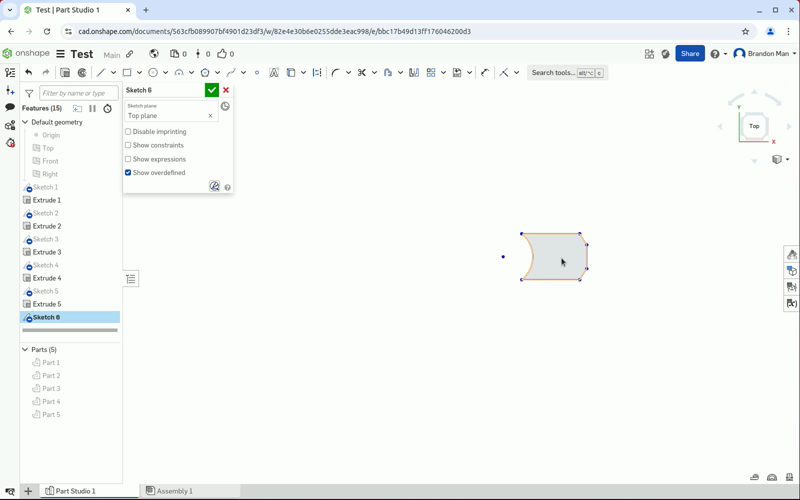
scroll(6)
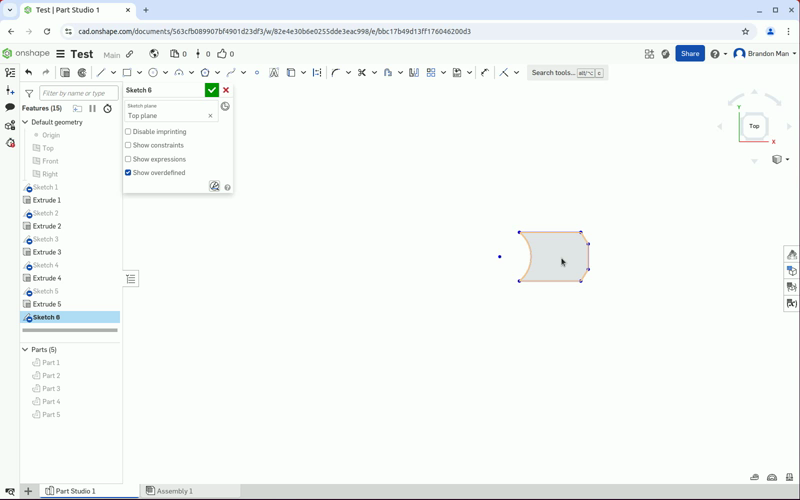
scroll(6)
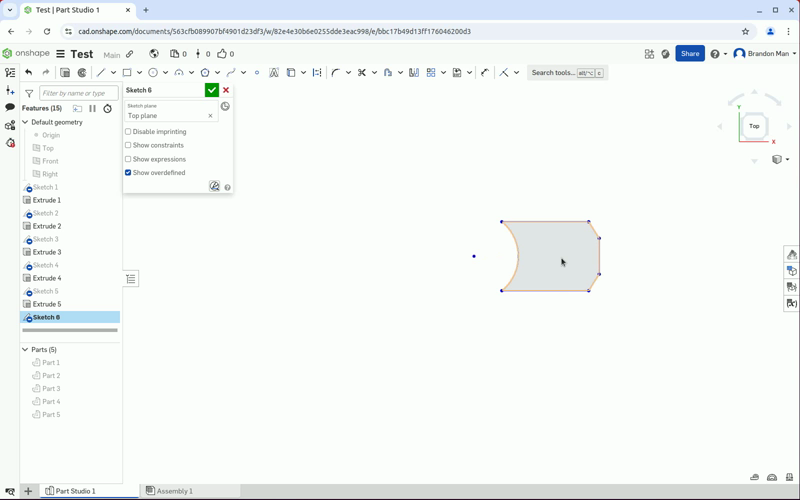
scroll(6)
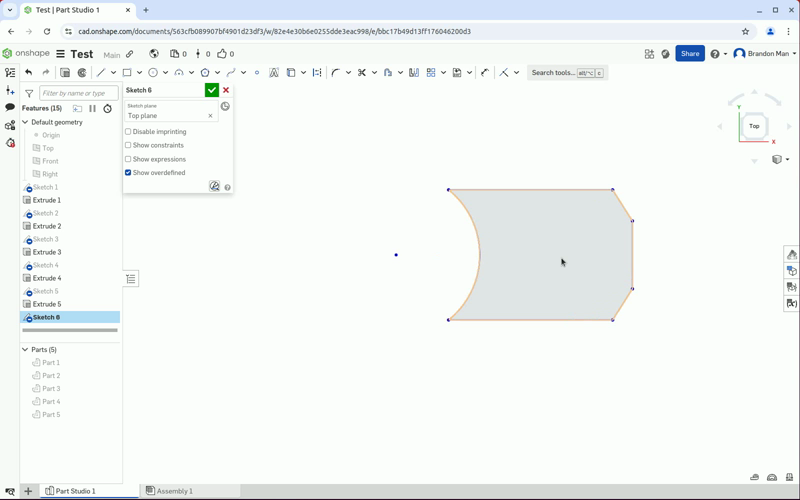
scroll(6)
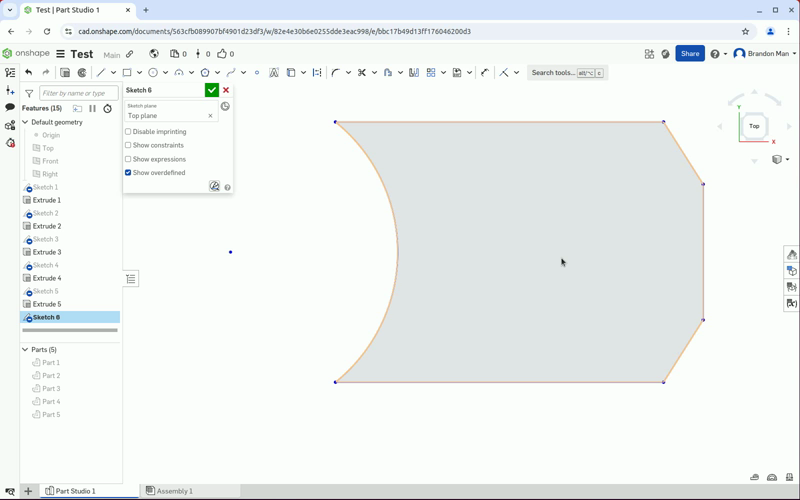
click(561, 257)
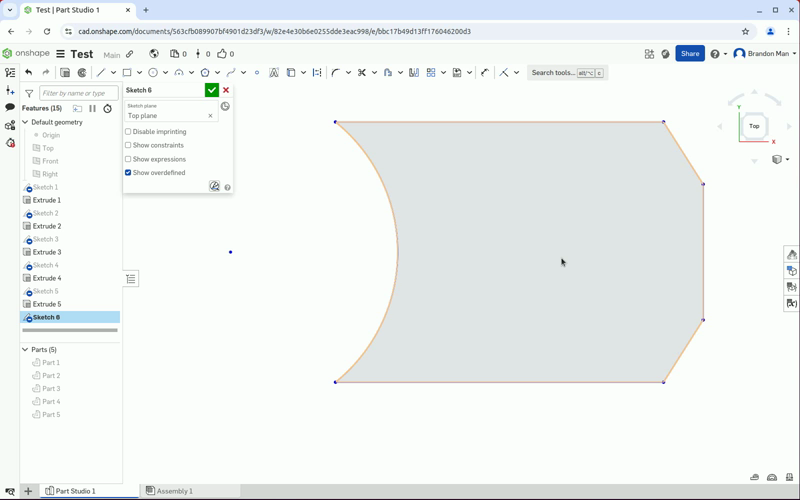
scroll(-6)
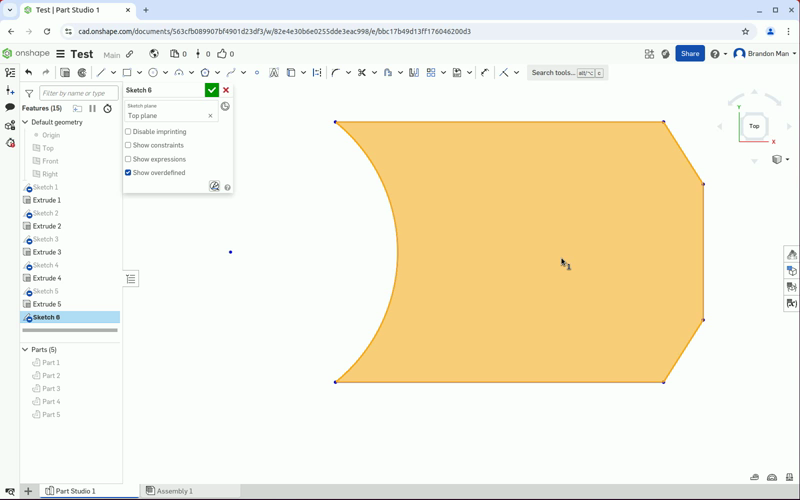
scroll(-6)
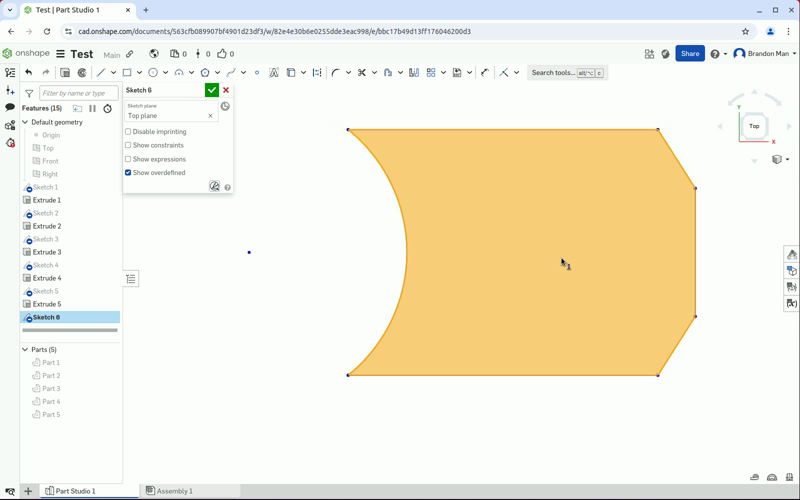
scroll(-6)
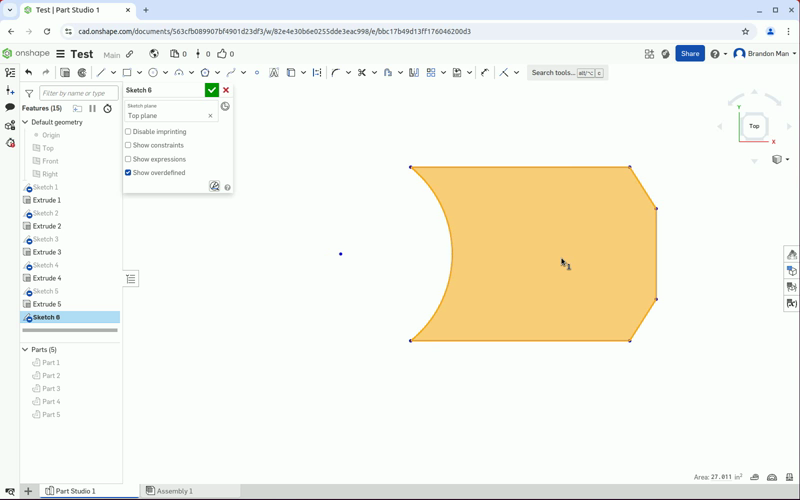
scroll(-6)
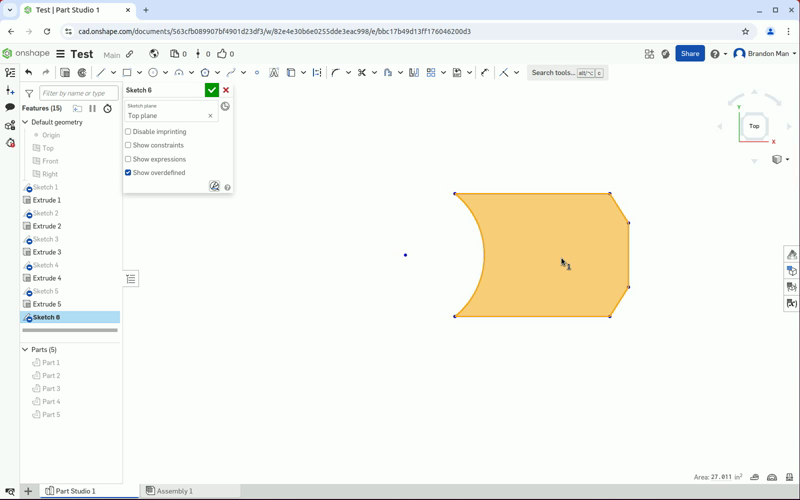
scroll(-6)
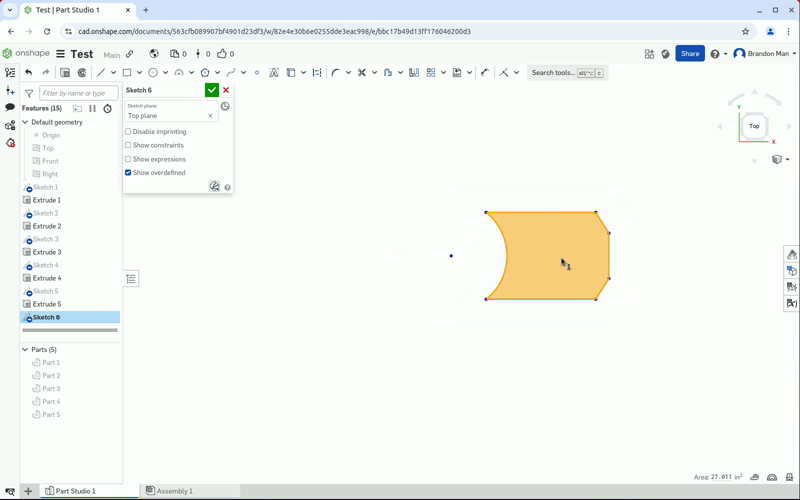
scroll(-6)
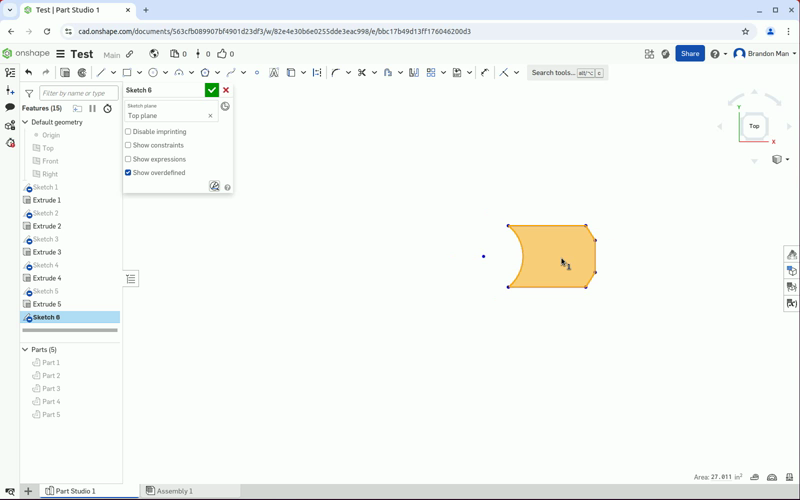
scroll(-6)
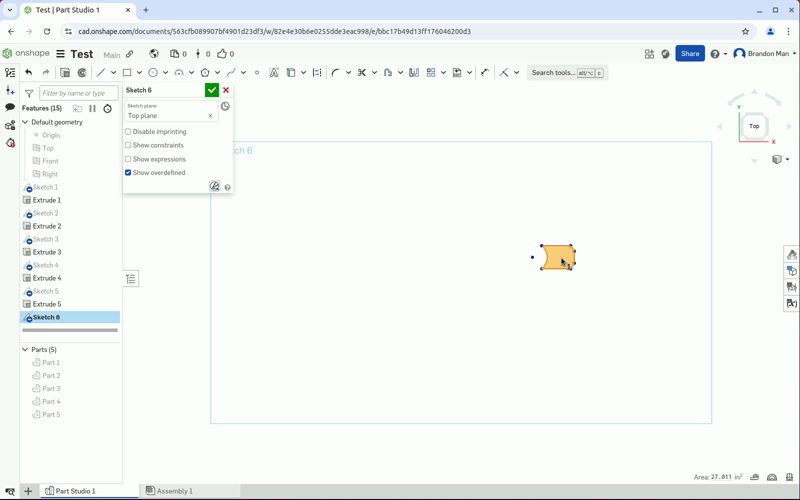
mouse_move(73, 352)
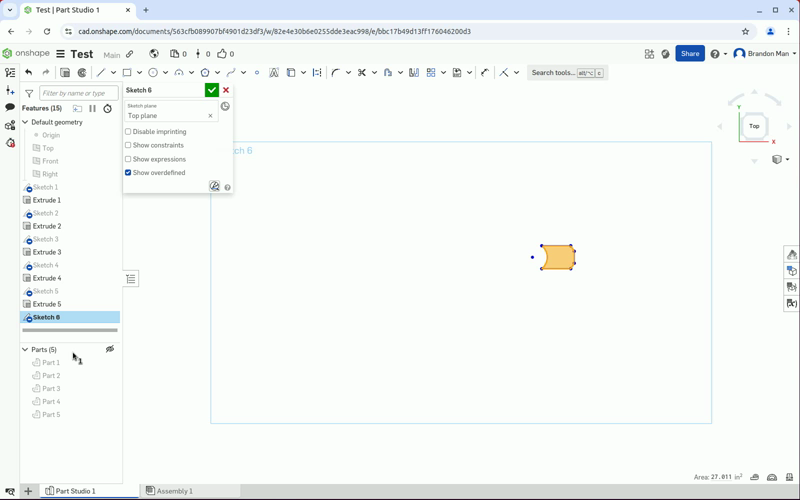
key(shift+y)
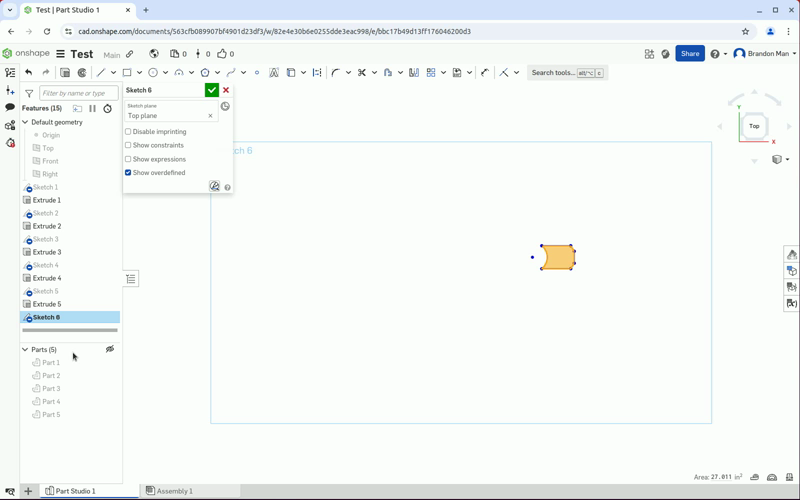
key(shift+e)
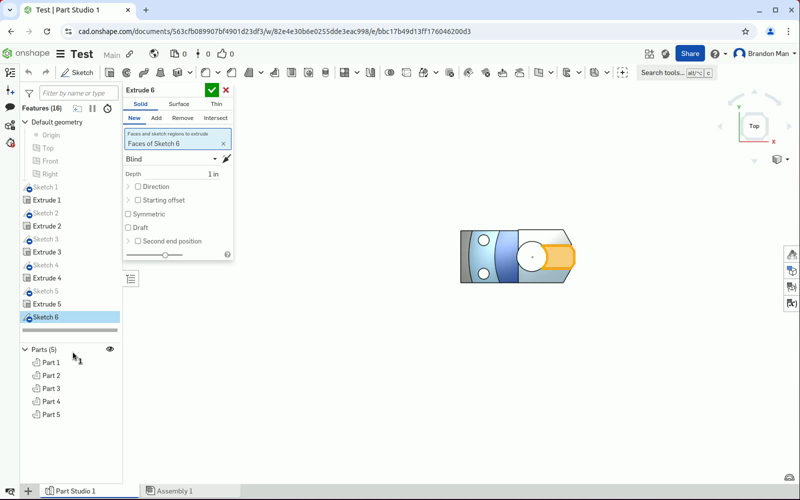
mouse_move(143, 106)
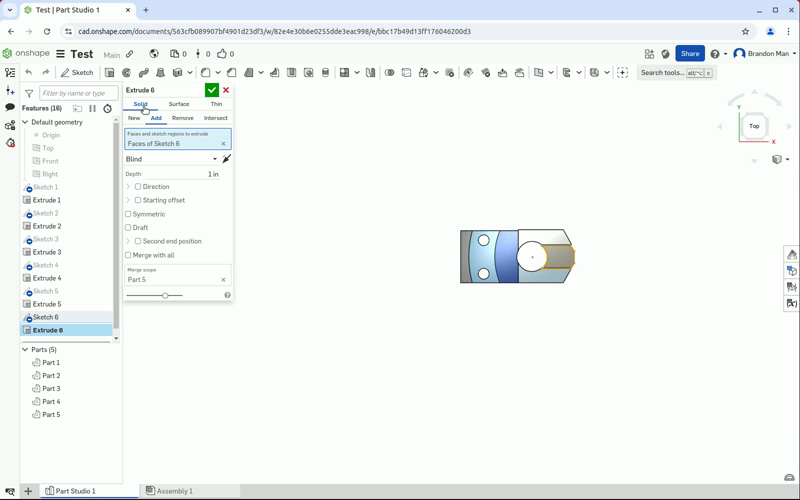
click(143, 106)
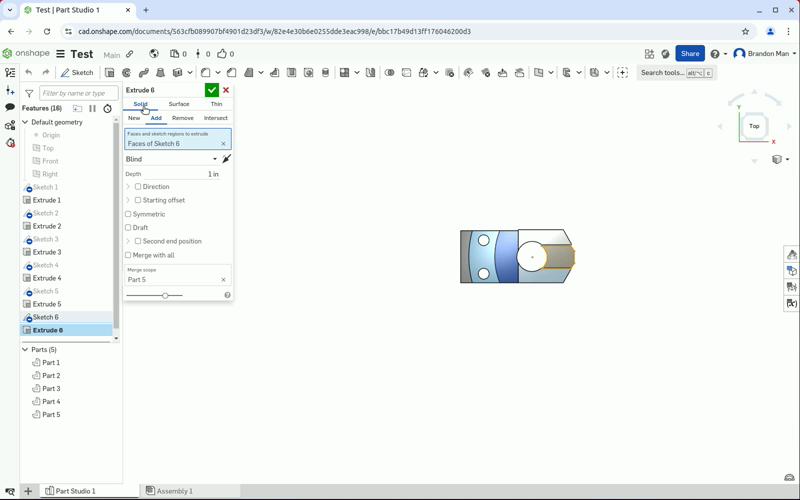
mouse_move(137, 120)
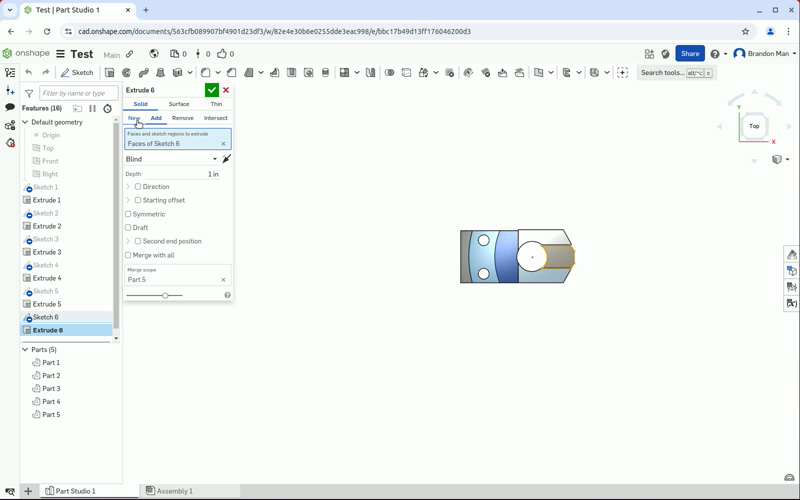
click(137, 120)
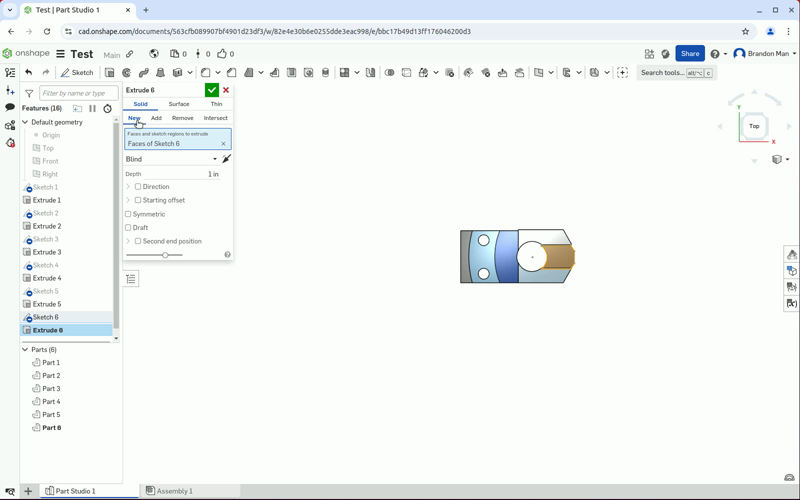
key(tab, 4)
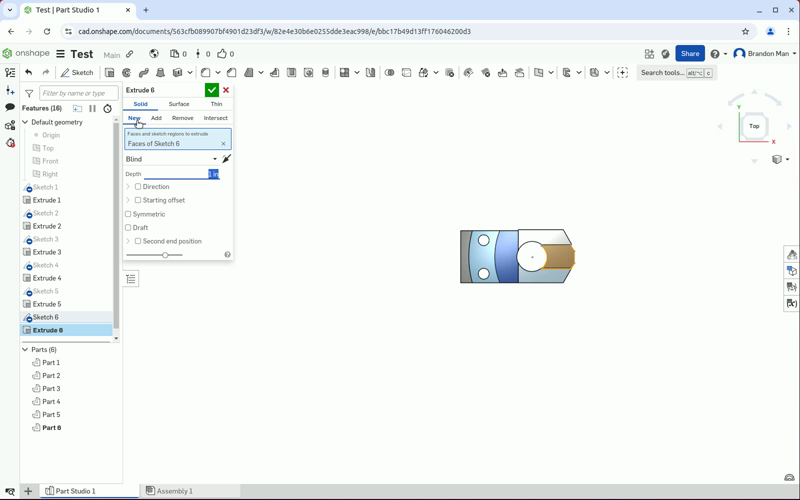
text(3.37)
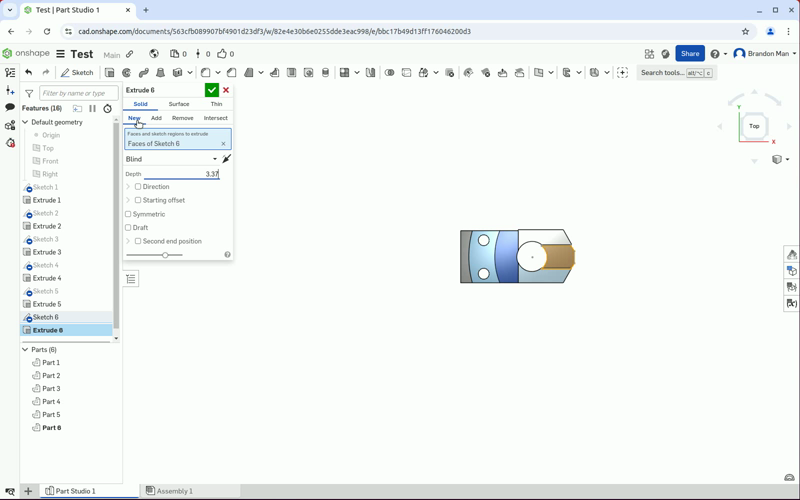
key(enter)
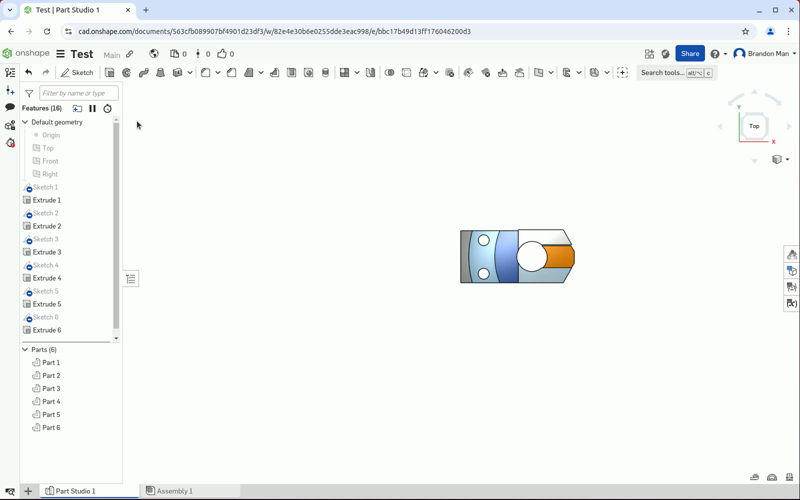
key(shift+h)
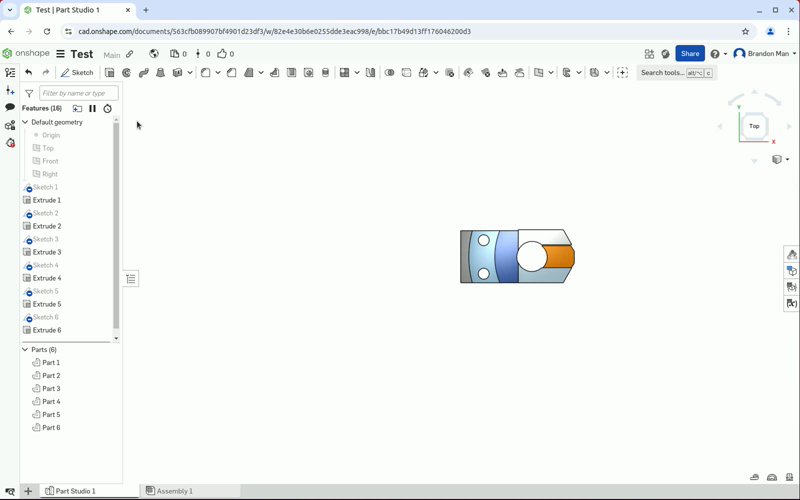
key(shift+h)
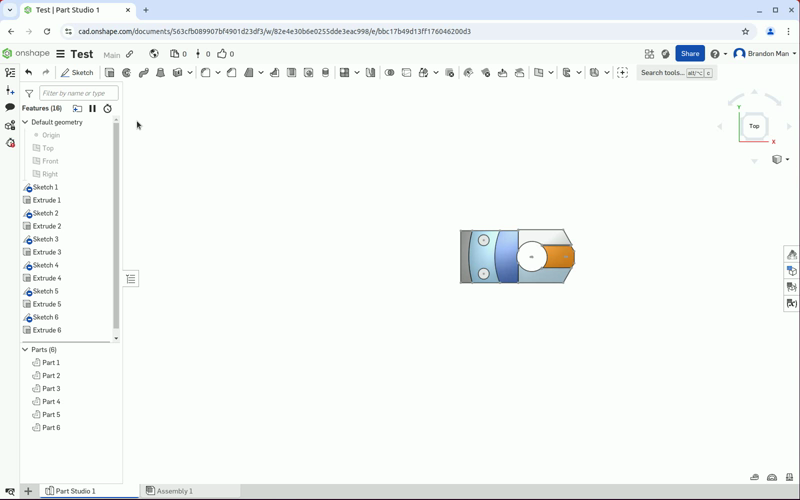
key(shift+7)
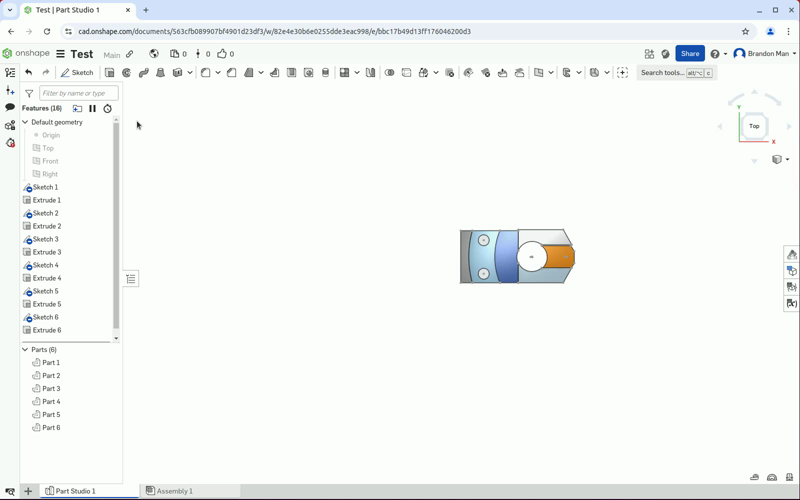
key(up, 3)
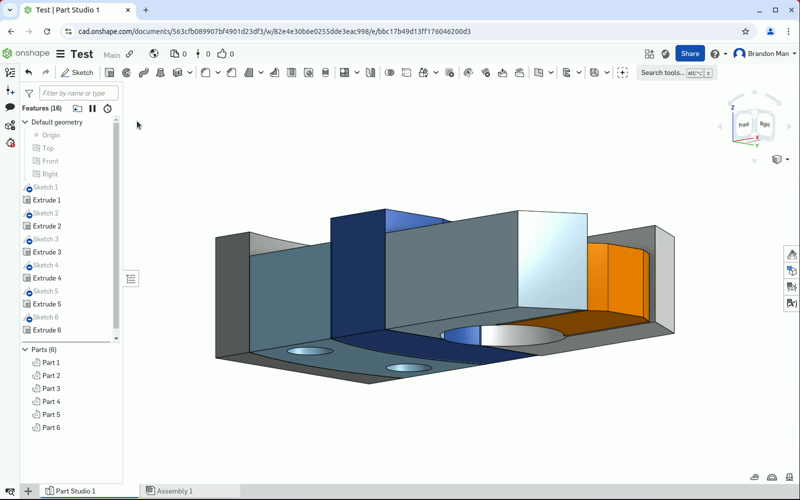
key(left, 3)
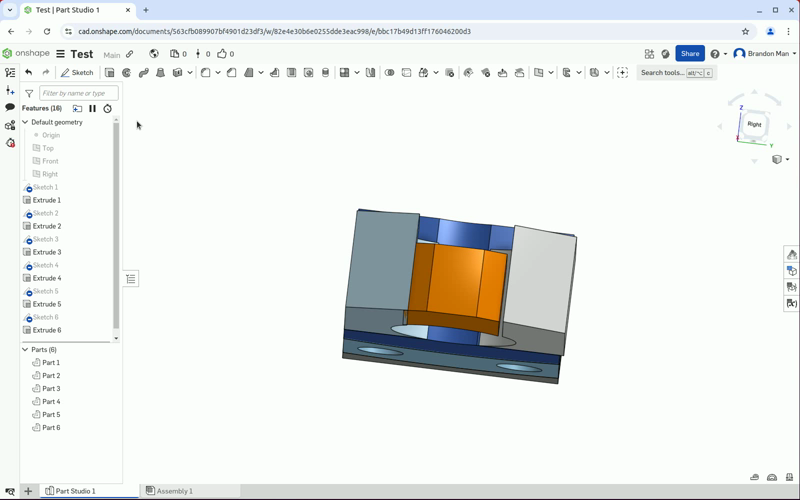
key(right, 3)
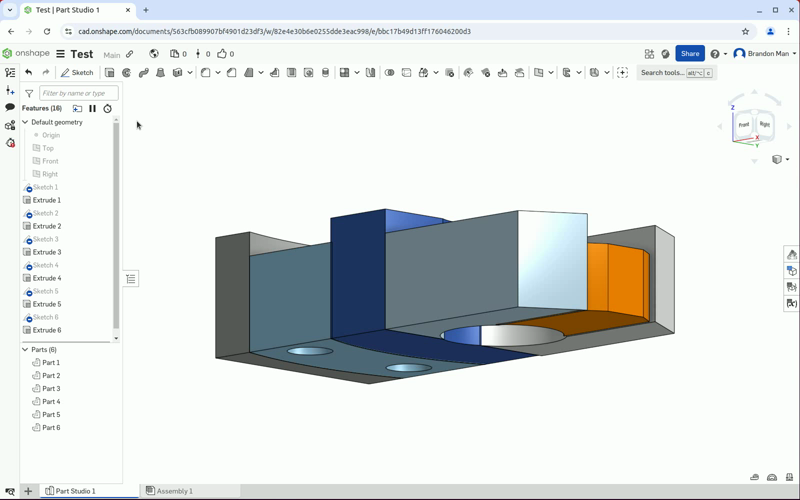
key(down, 3)
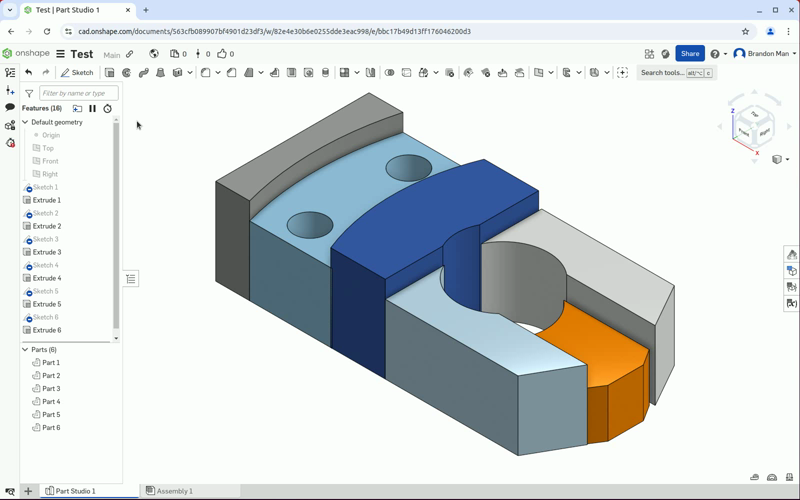
mouse_move(69, 189)
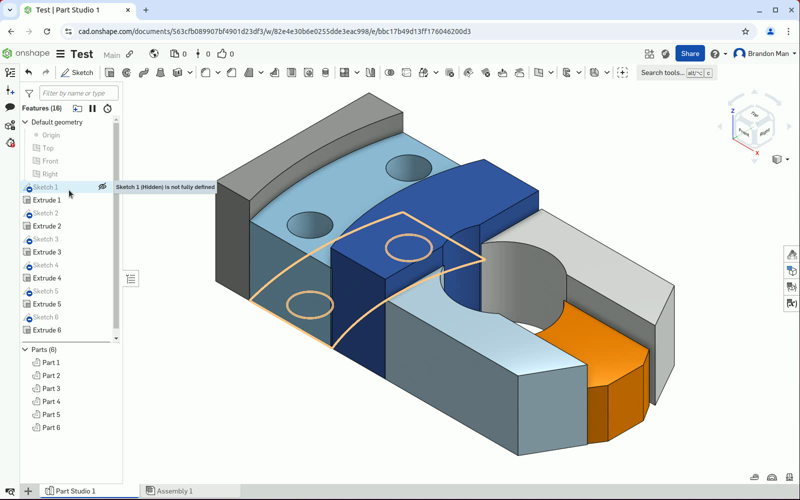
click(69, 189)